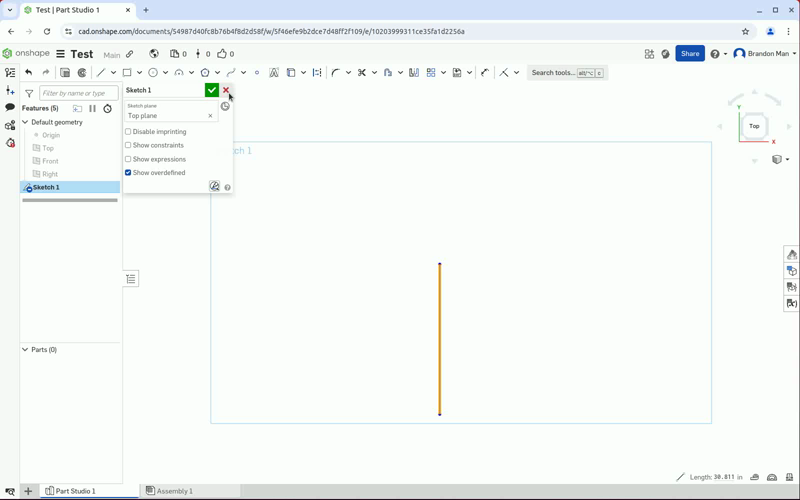
key(shift+h)
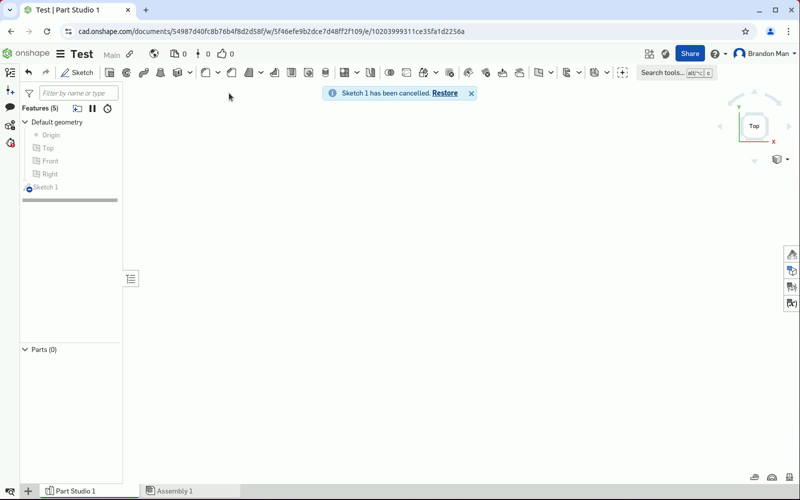
mouse_move(73, 352)
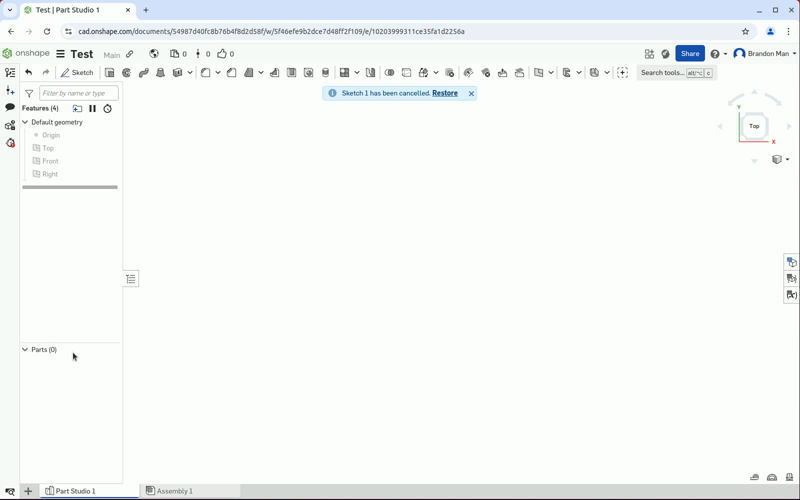
key(y)
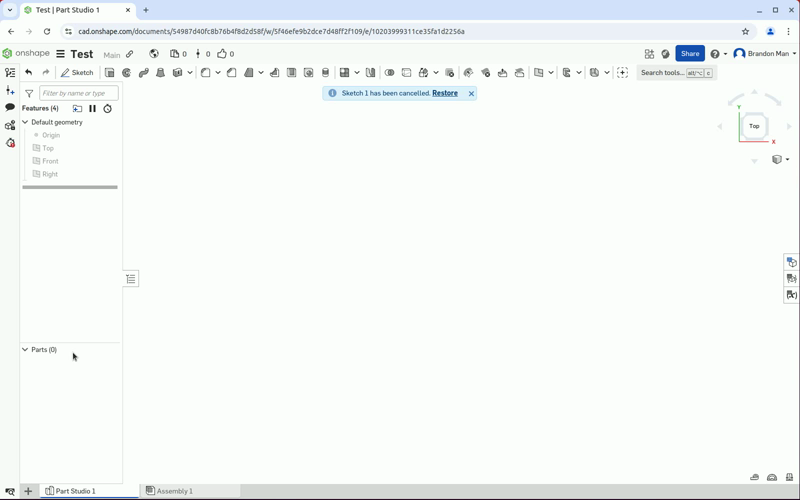
key(shift+p)
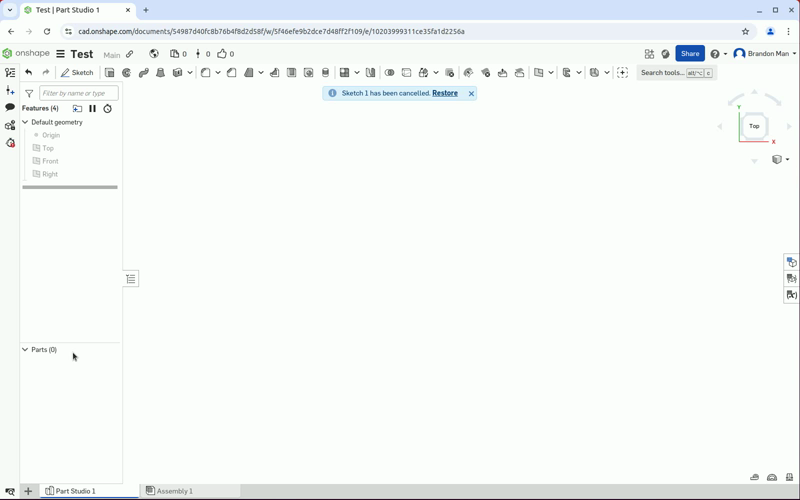
key(space)
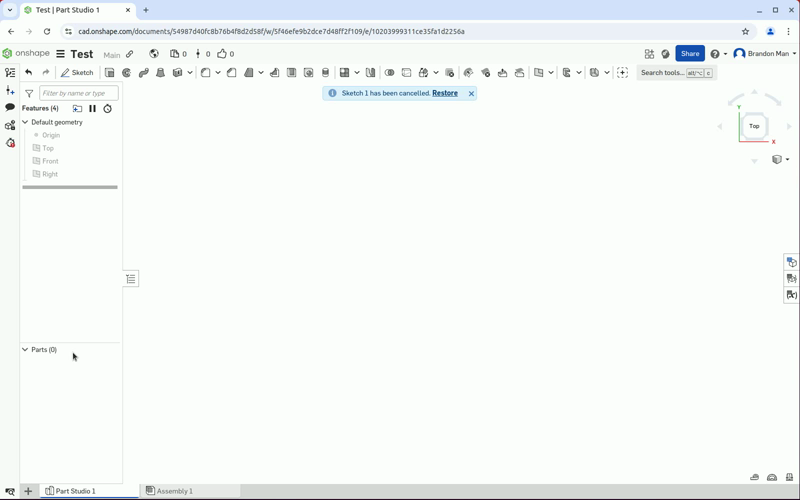
key_down(shift)
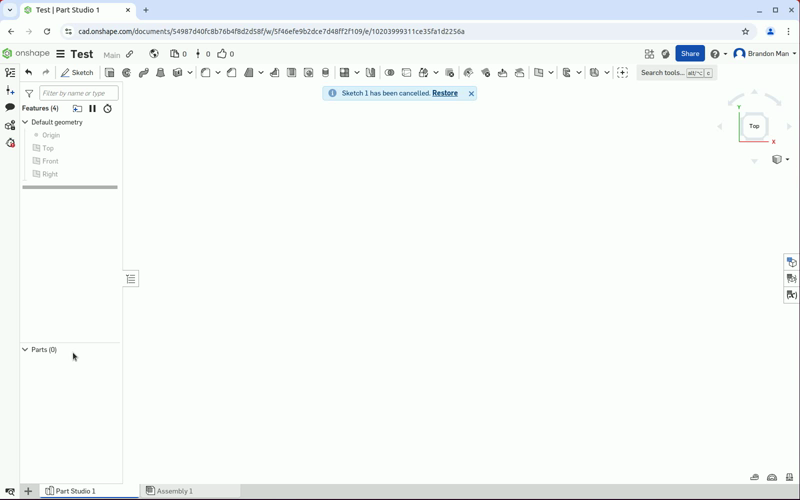
key(up)
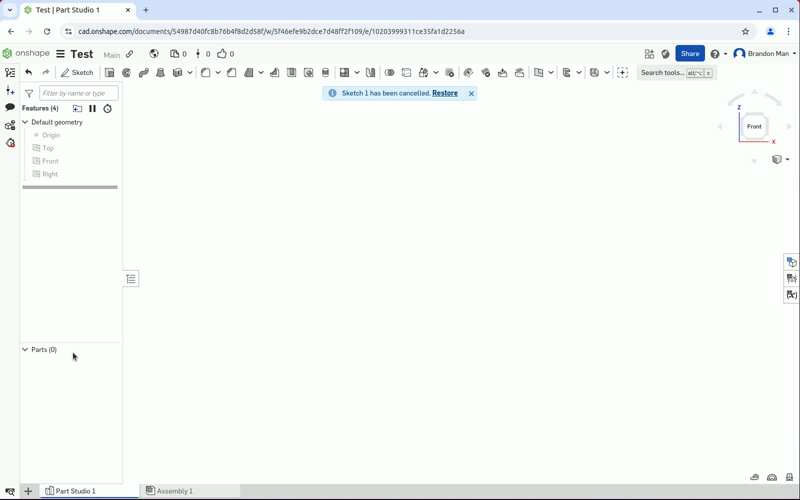
key_up(shift)
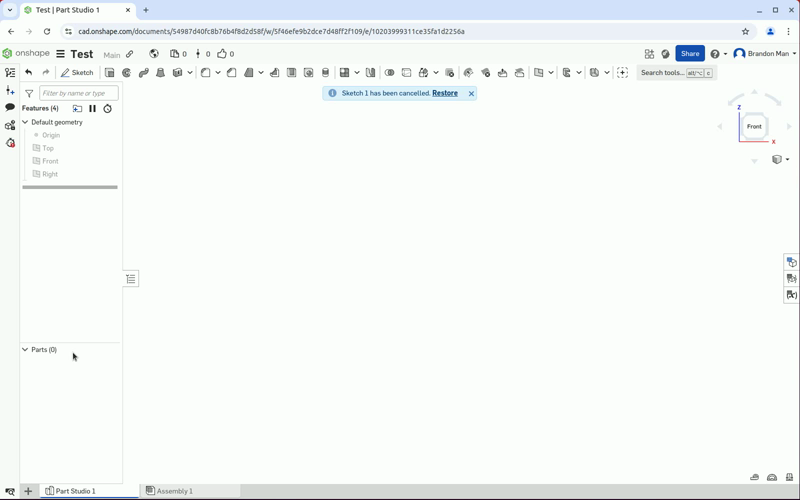
mouse_move(73, 352)
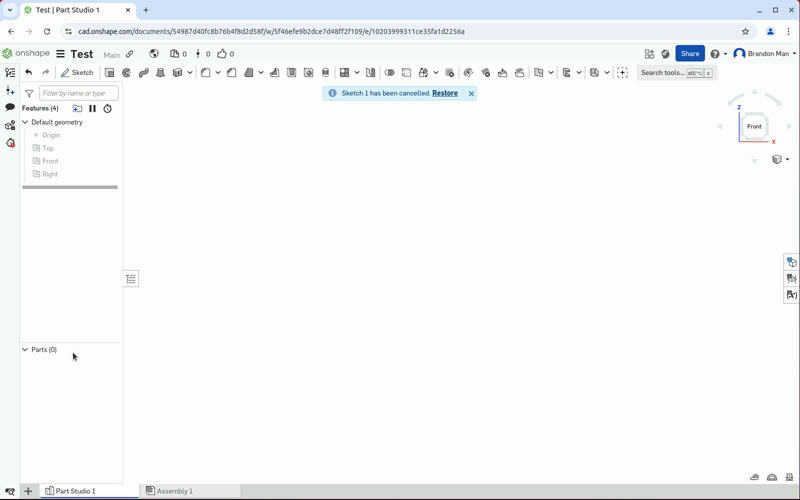
key(shift+y)
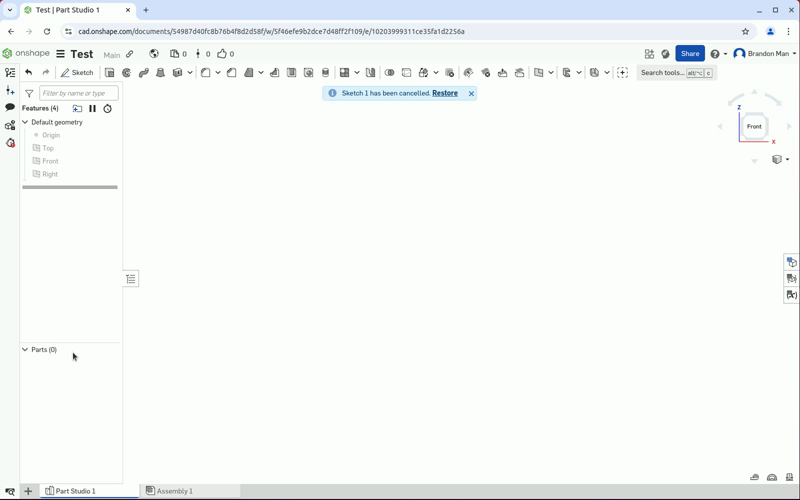
key(shift+s)
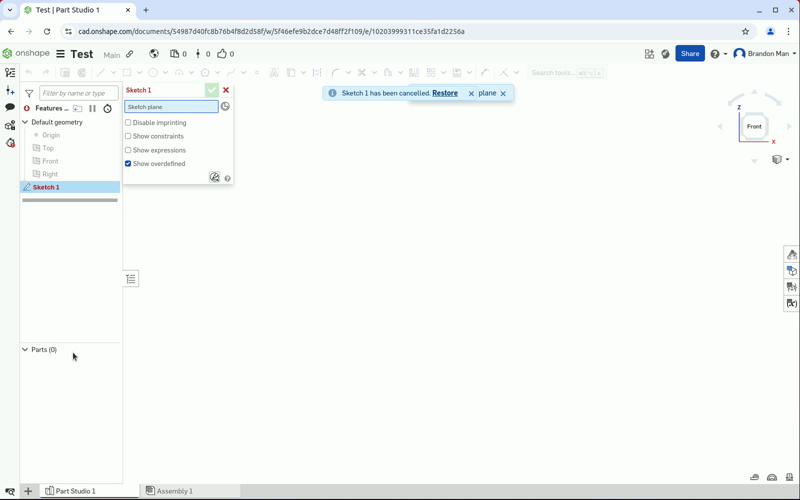
mouse_move(73, 163)
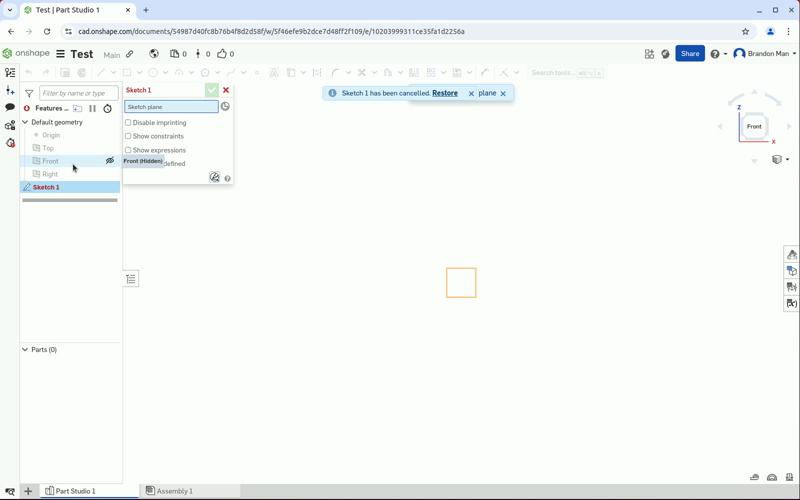
click(73, 163)
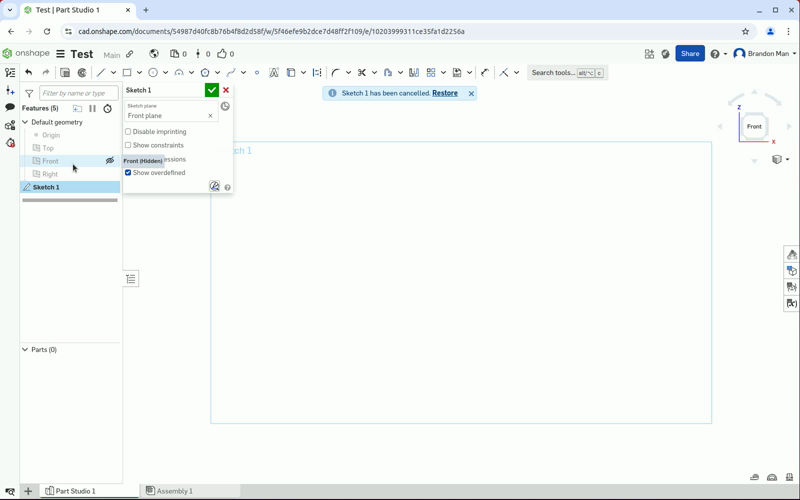
mouse_move(73, 352)
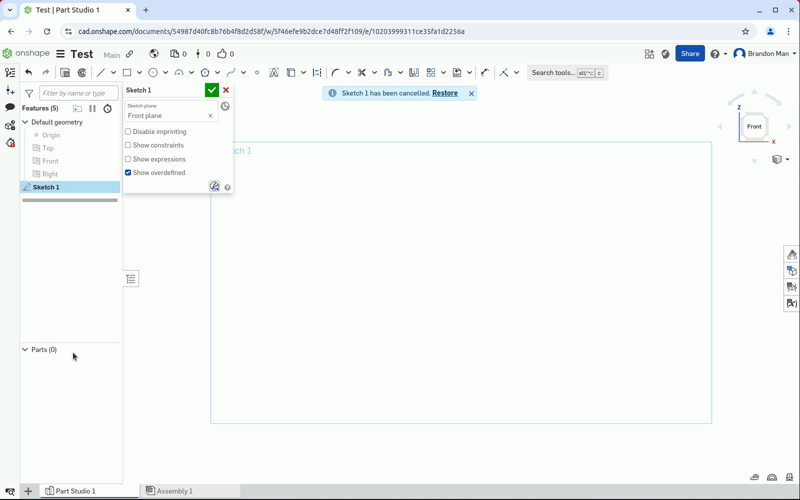
key(y)
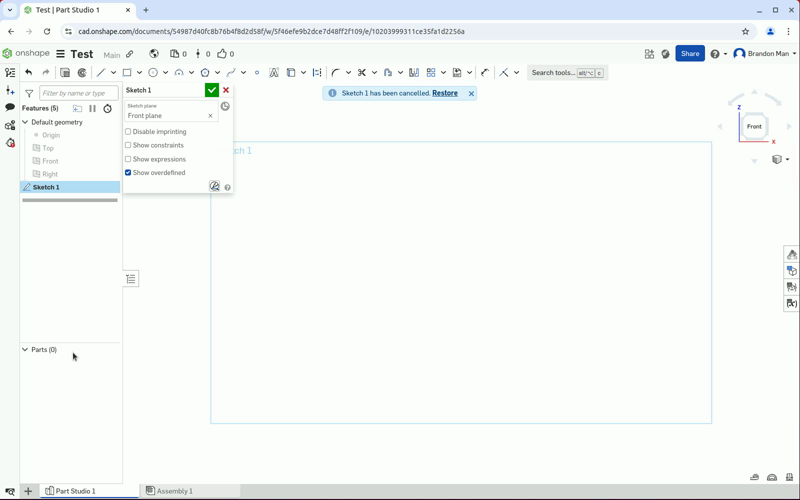
key(l)
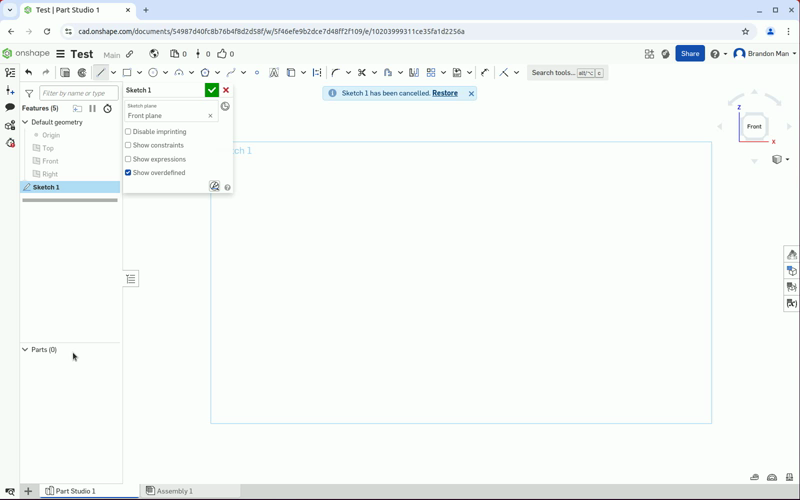
key_down(shift)
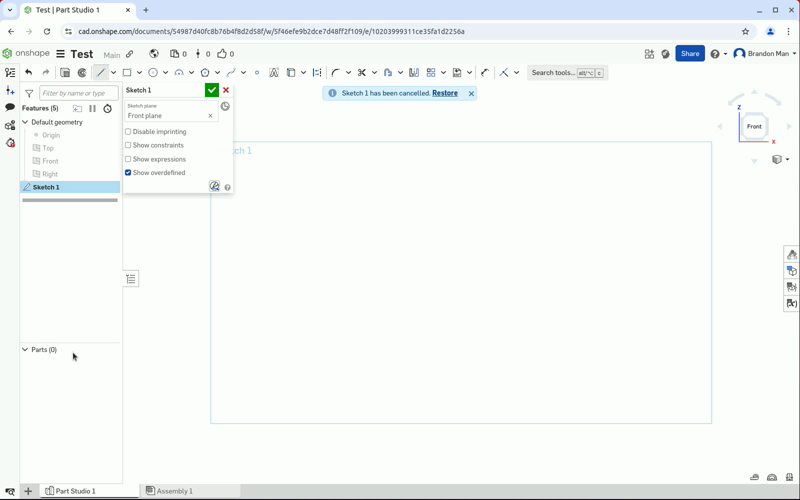
mouse_move(527, 282)
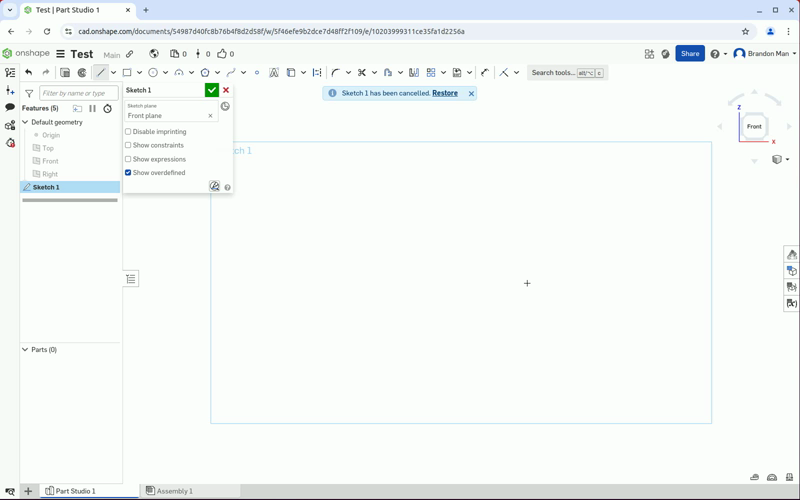
click(527, 282)
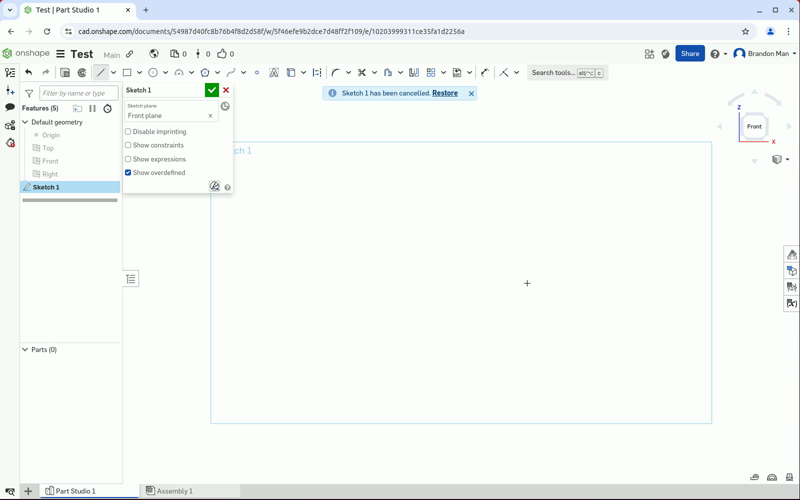
key_up(shift)
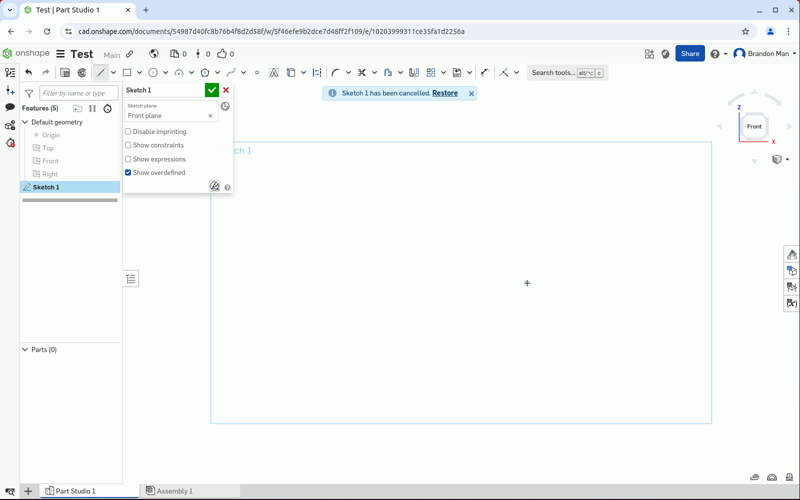
key_down(shift)
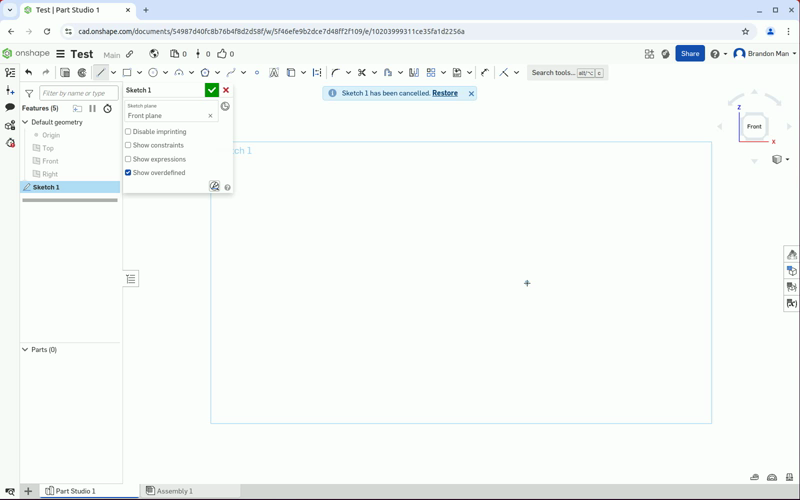
mouse_move(557, 282)
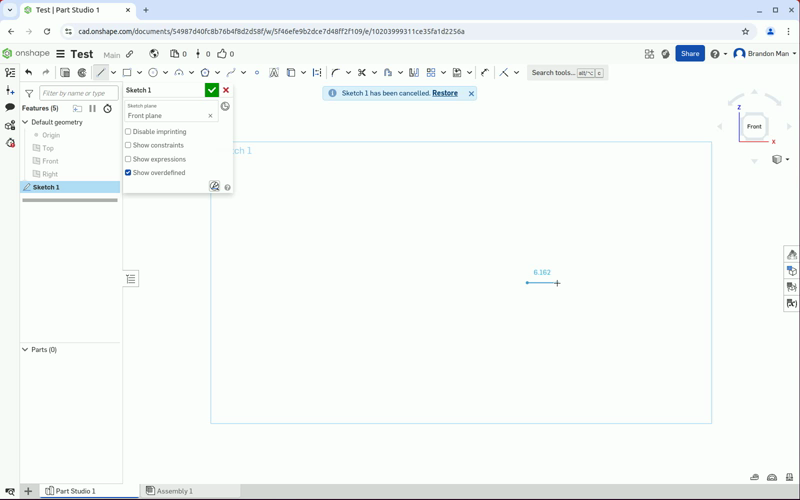
mouse_move(573, 282)
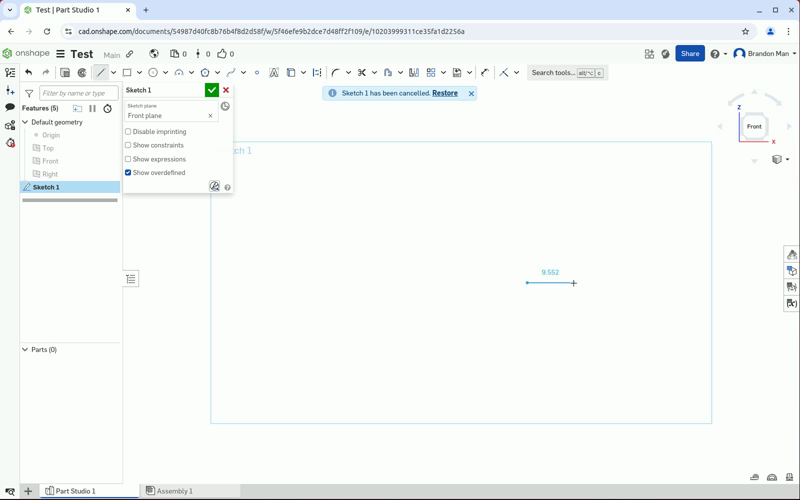
click(573, 282)
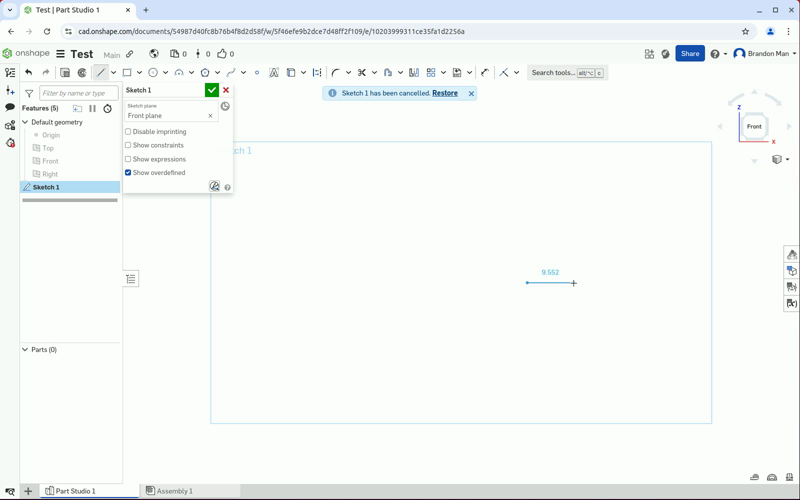
key_up(shift)
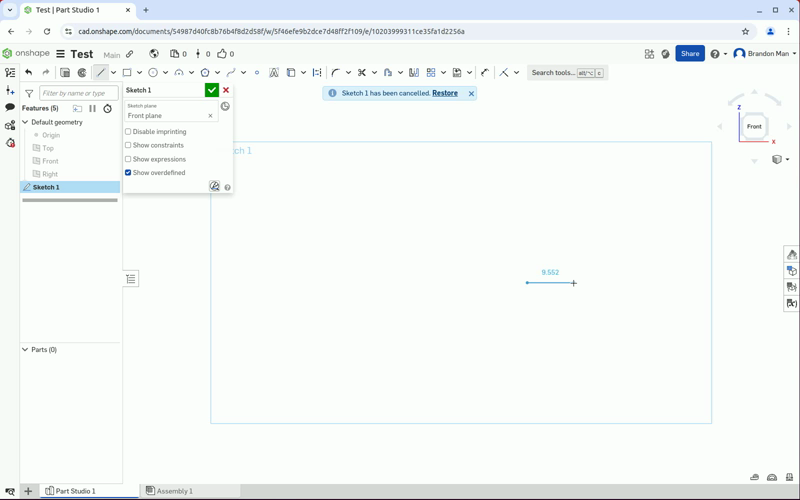
key_down(shift)
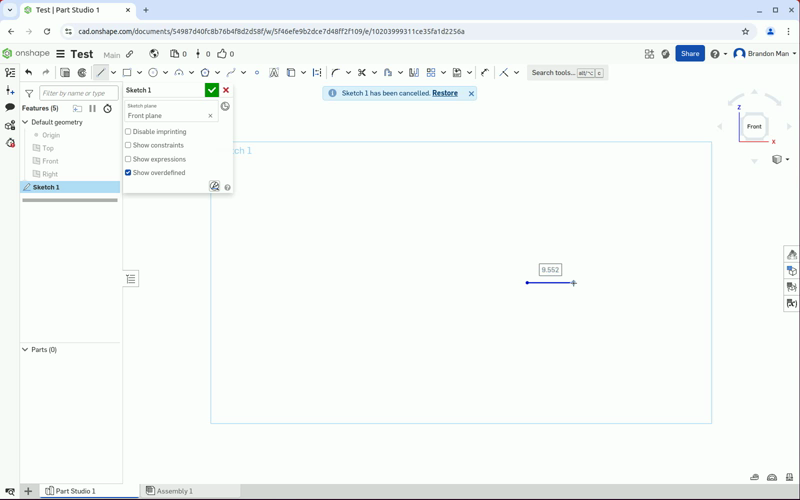
mouse_move(573, 215)
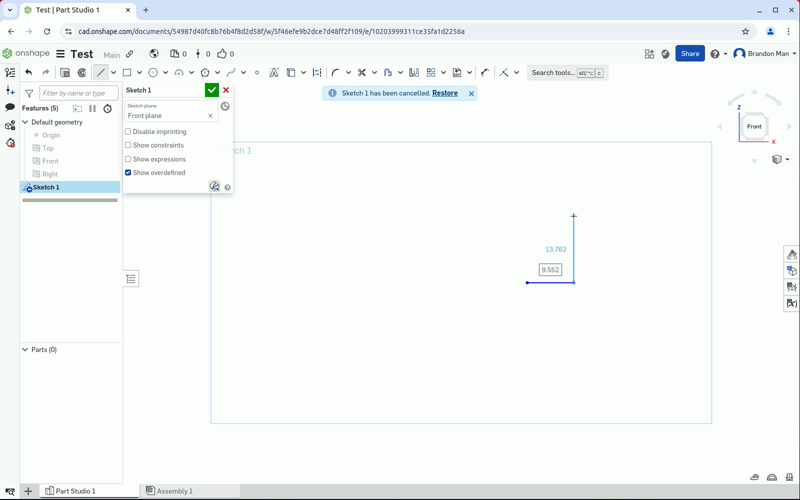
click(573, 215)
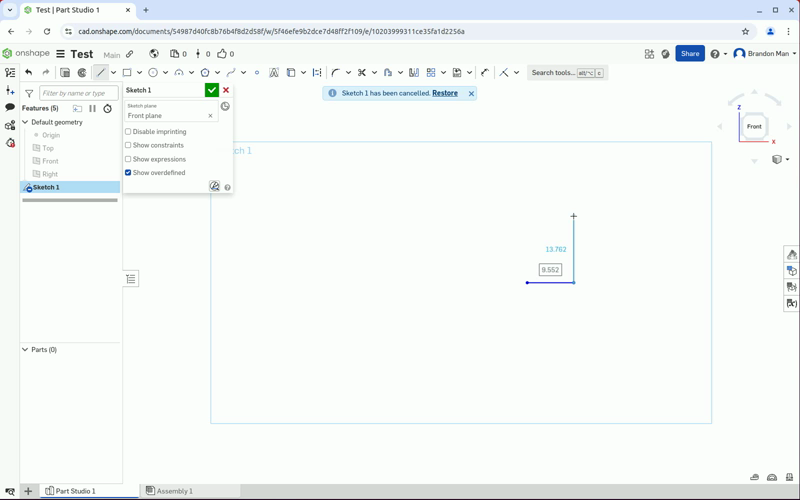
key_up(shift)
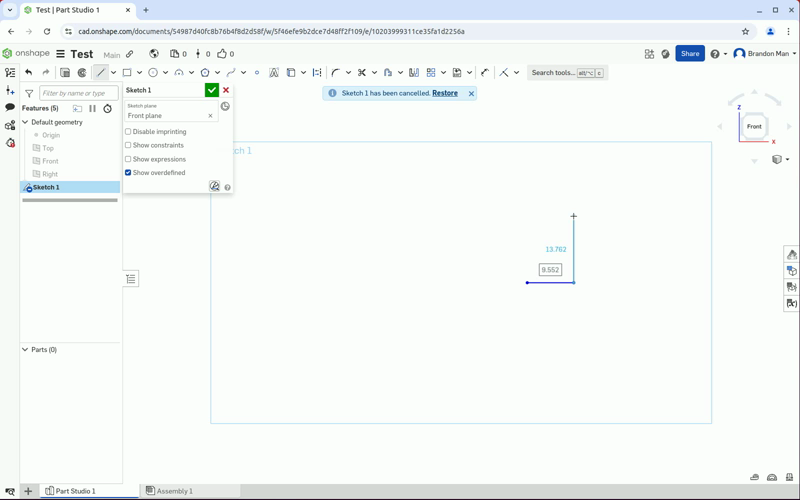
key_down(shift)
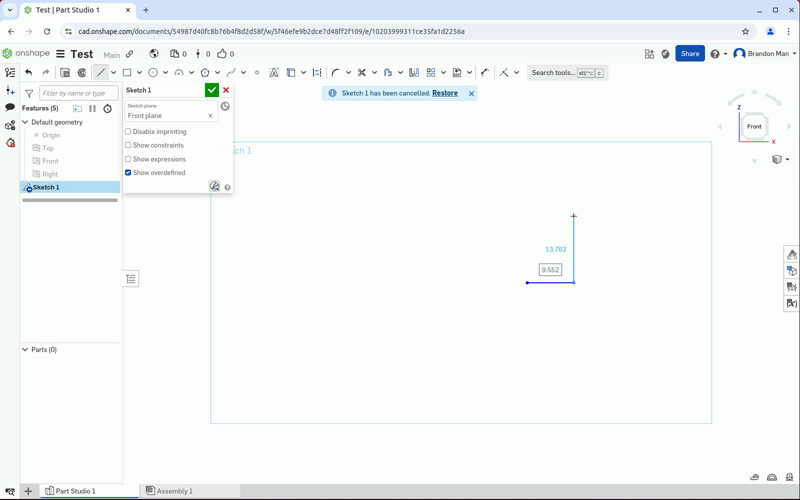
mouse_move(589, 215)
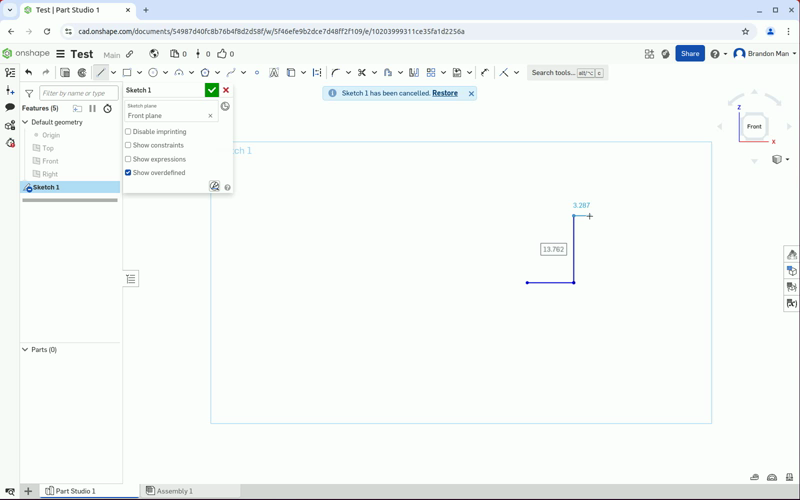
mouse_move(527, 215)
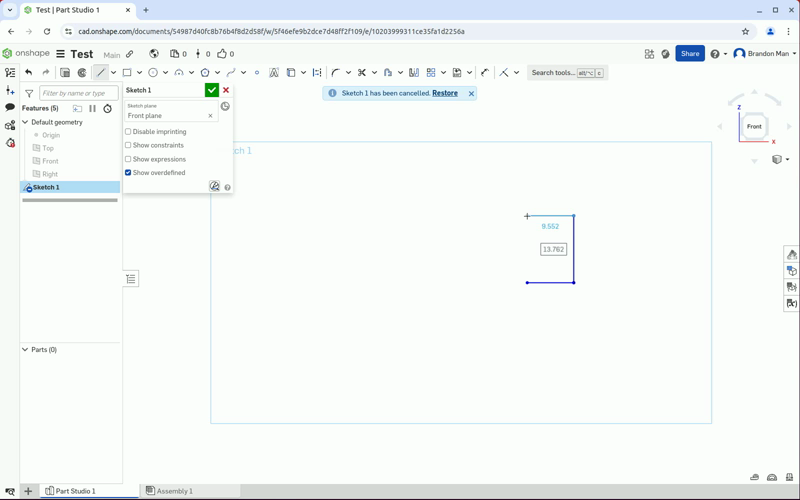
click(527, 215)
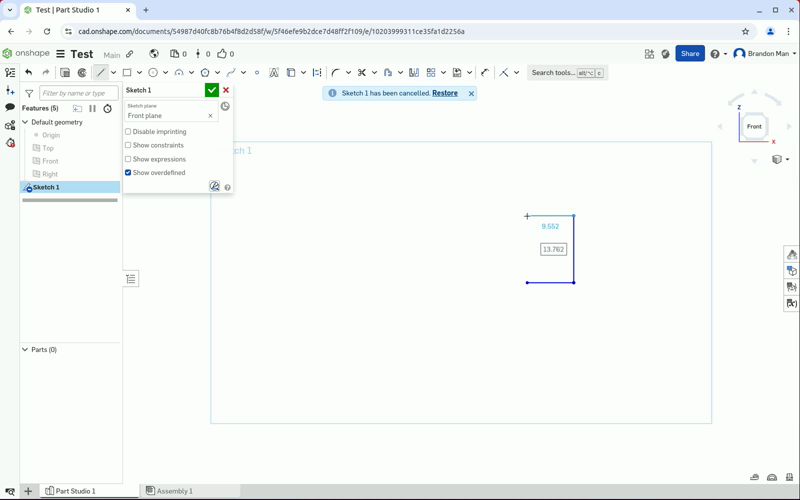
key_up(shift)
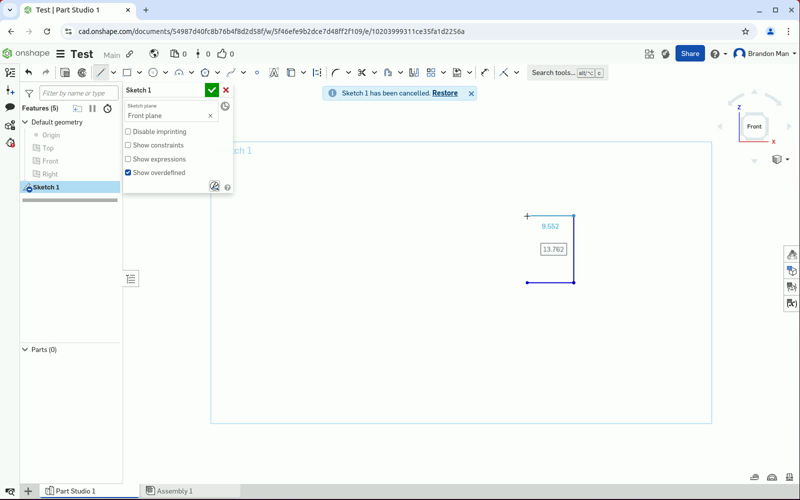
key_down(shift)
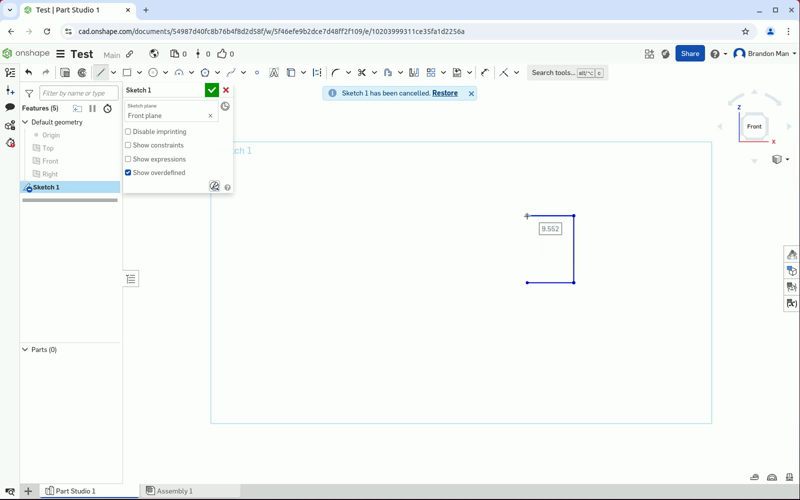
mouse_move(527, 282)
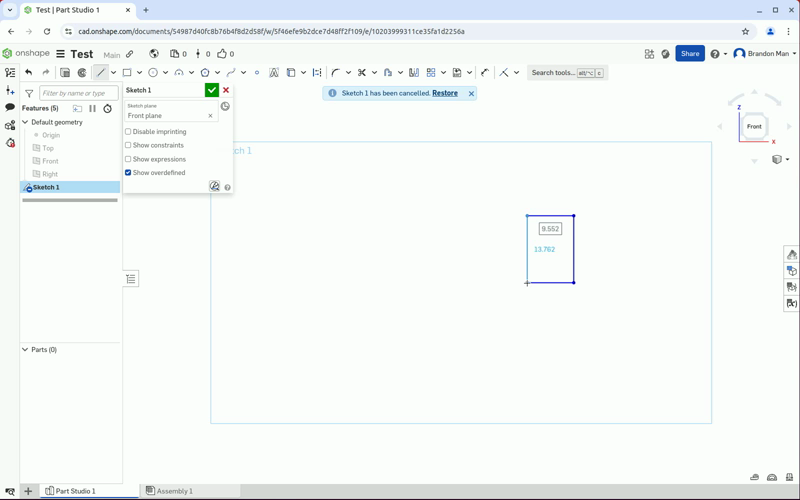
key_up(shift)
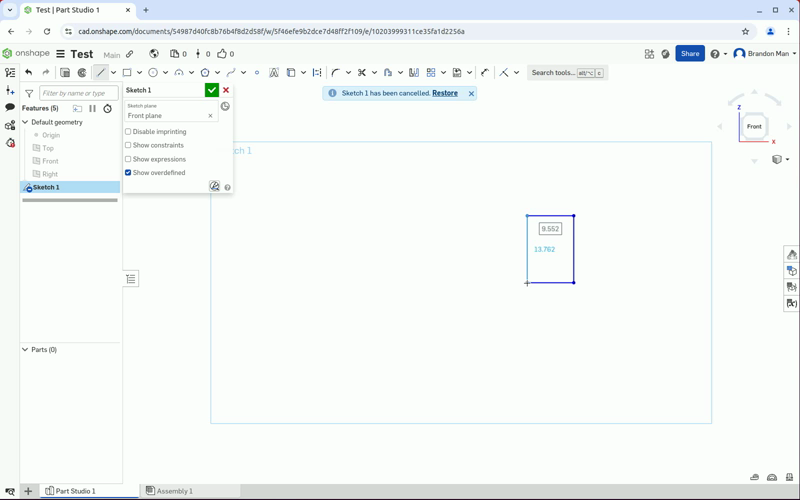
click(527, 282)
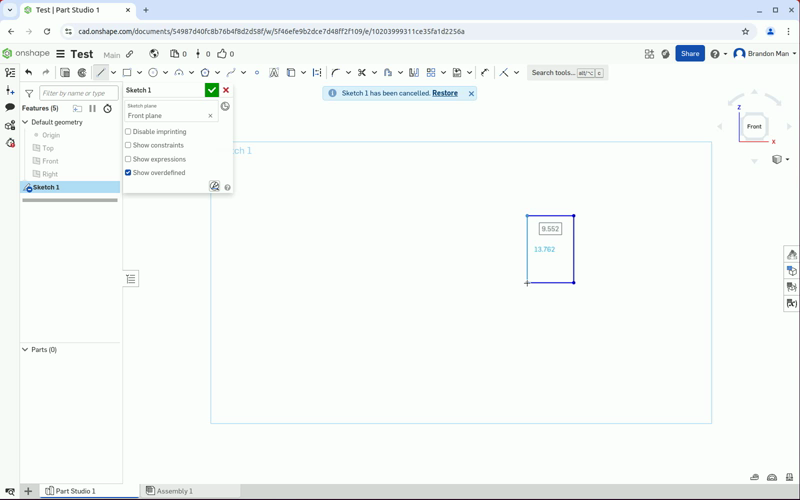
key(esc)
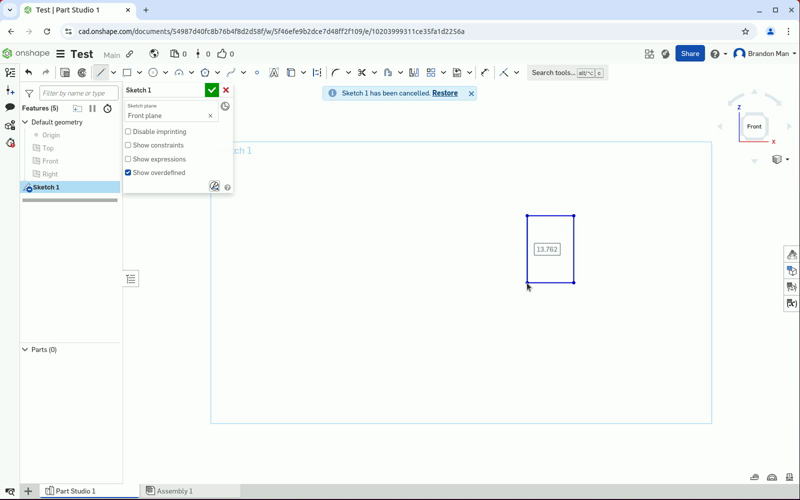
mouse_move(564, 270)
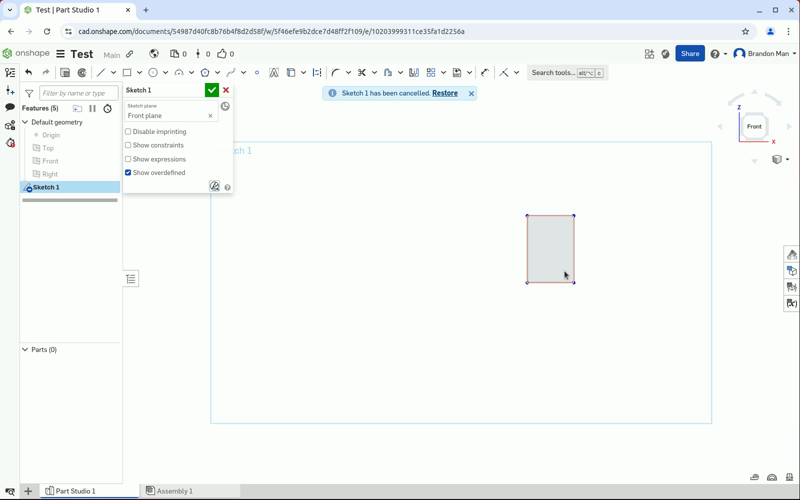
click(564, 270)
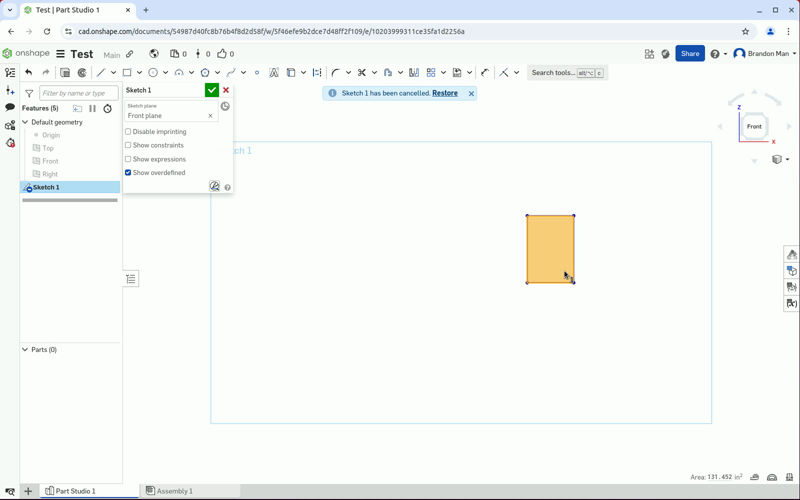
mouse_move(73, 352)
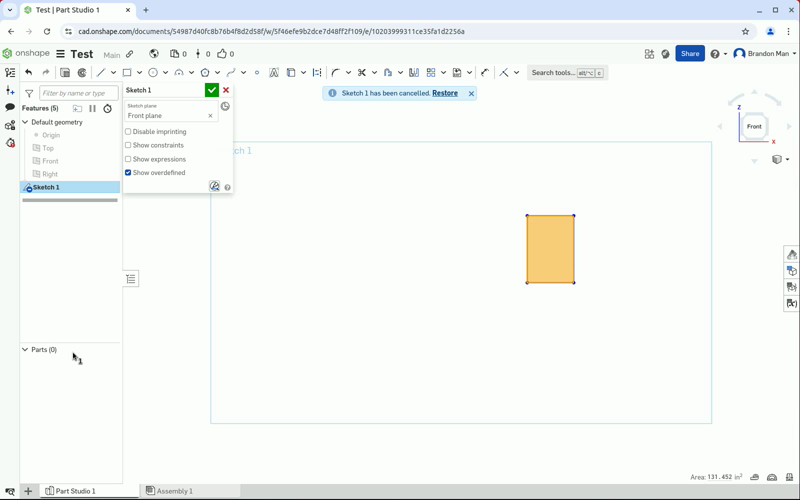
key(shift+y)
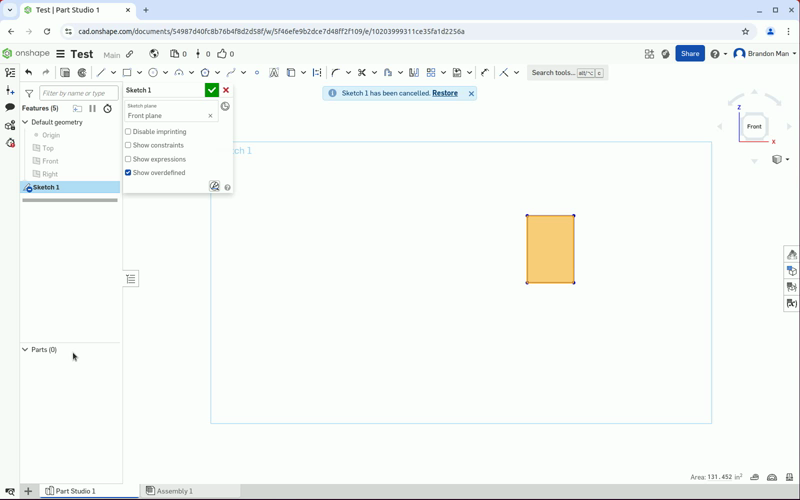
key(shift+e)
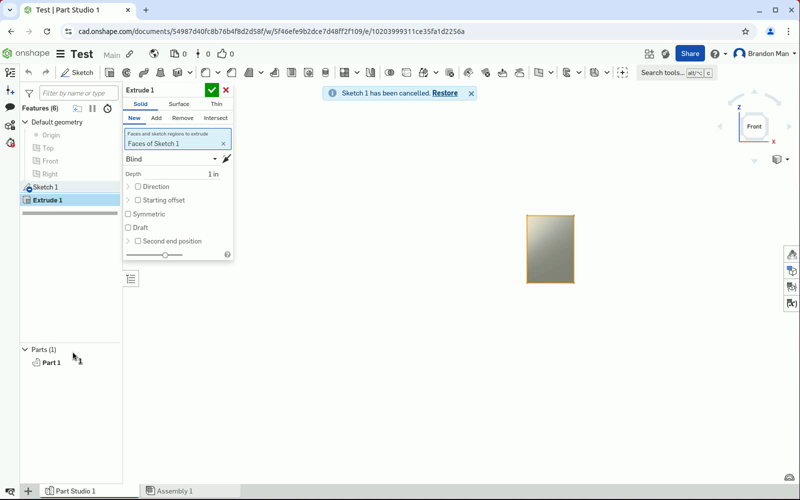
mouse_move(143, 106)
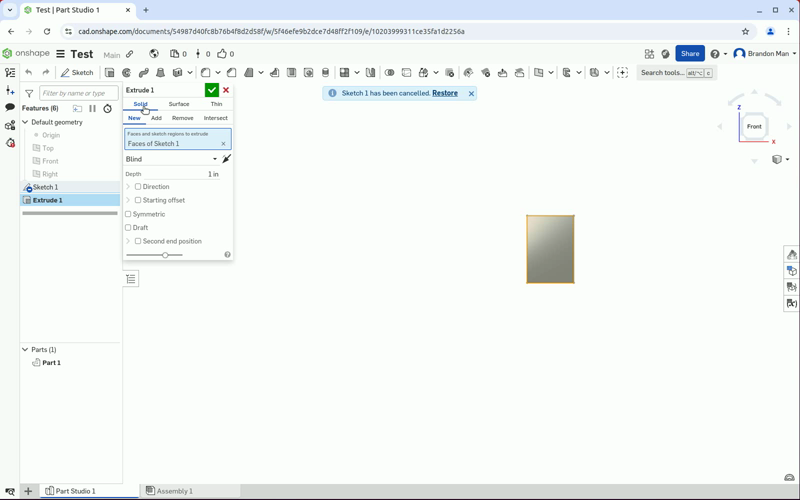
click(143, 106)
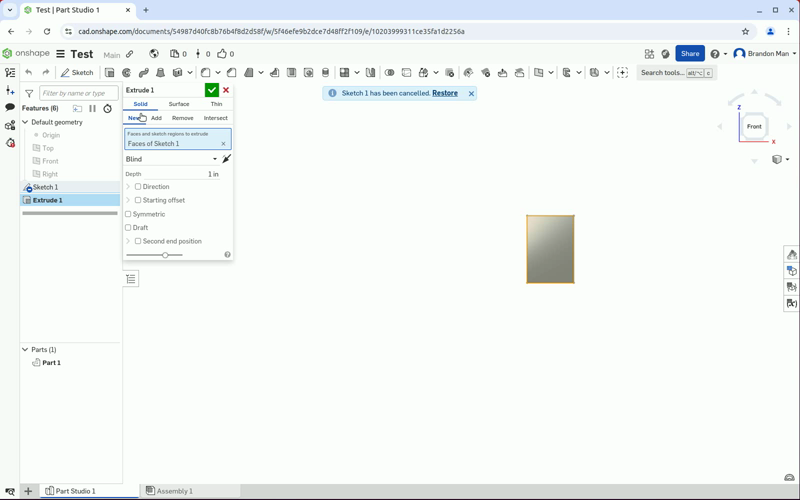
mouse_move(137, 120)
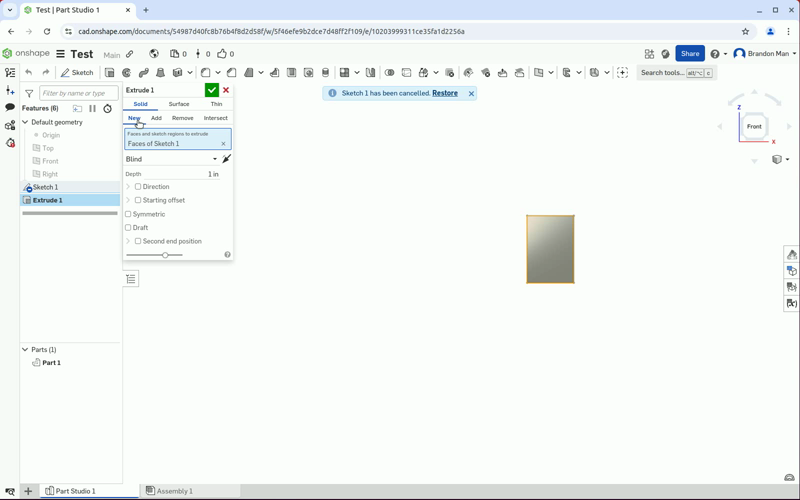
click(137, 120)
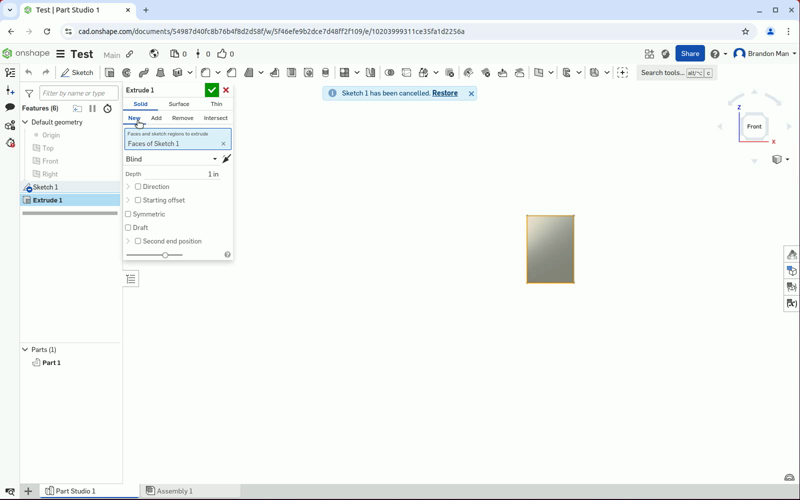
key(tab, 4)
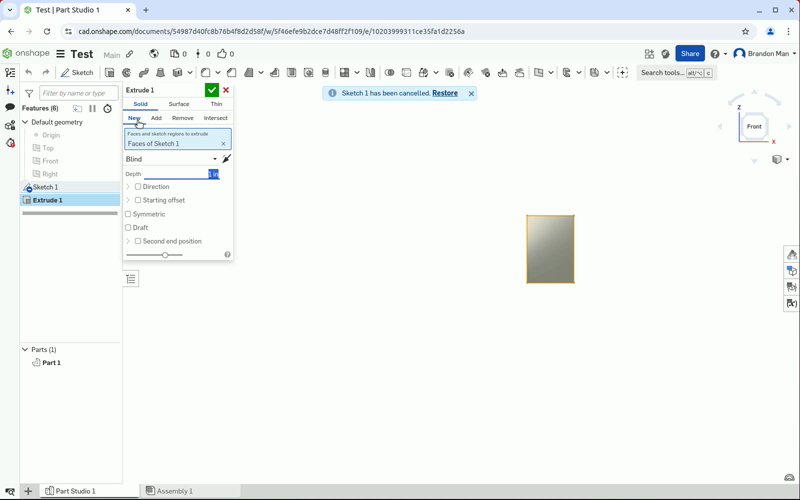
text(17.09)
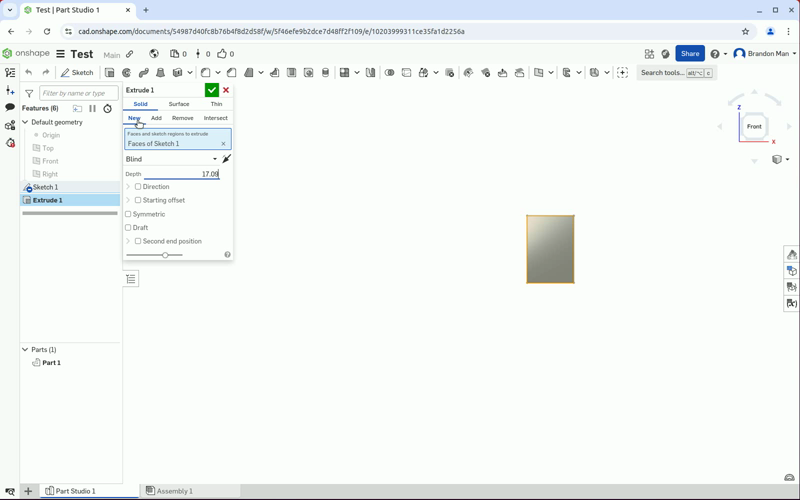
key(enter)
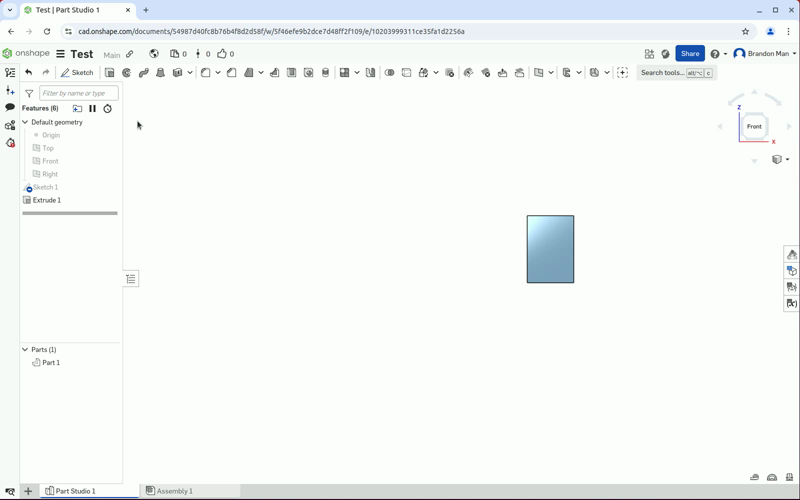
key(shift+h)
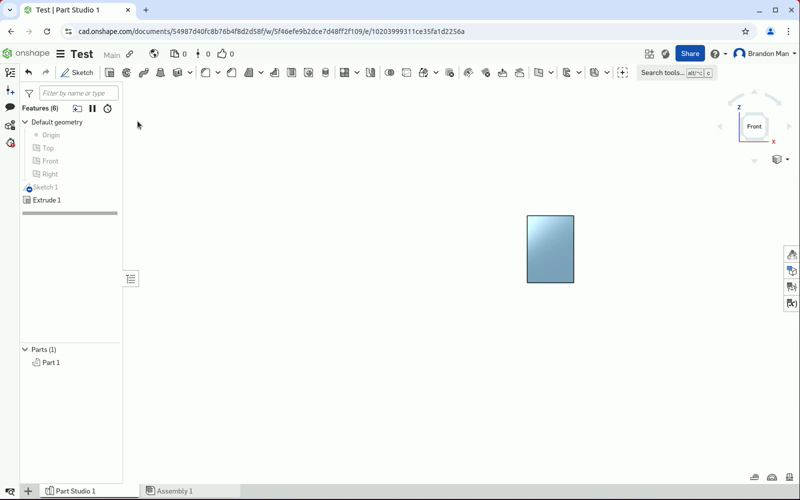
key(shift+h)
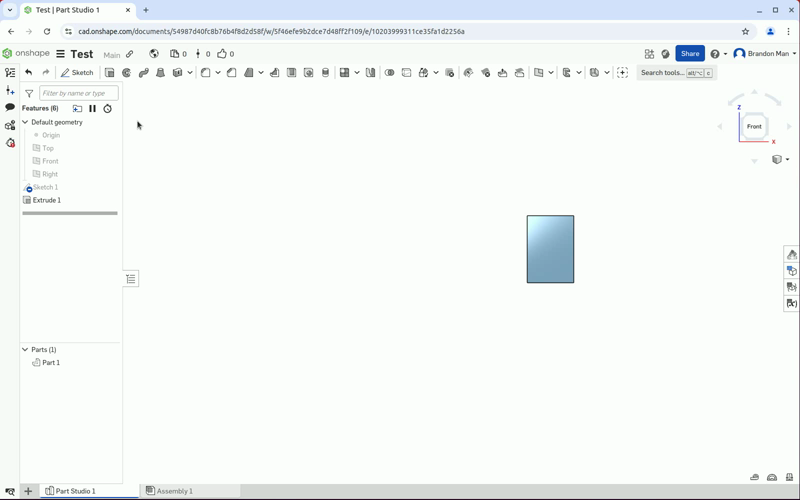
mouse_move(73, 189)
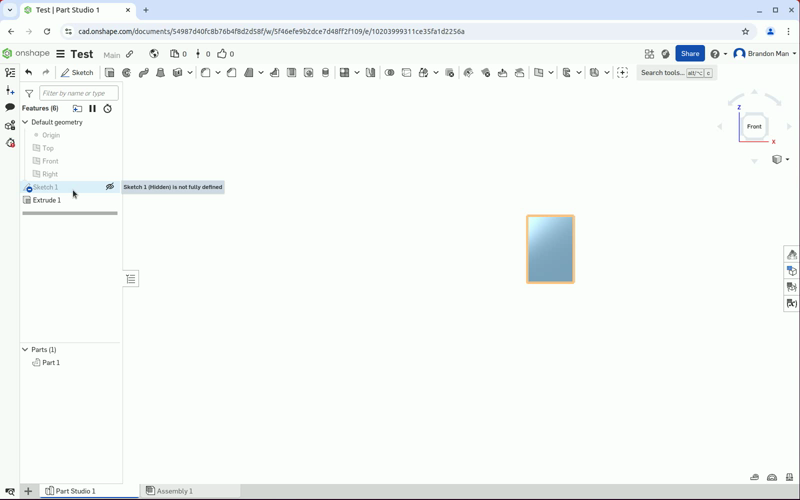
click(73, 189)
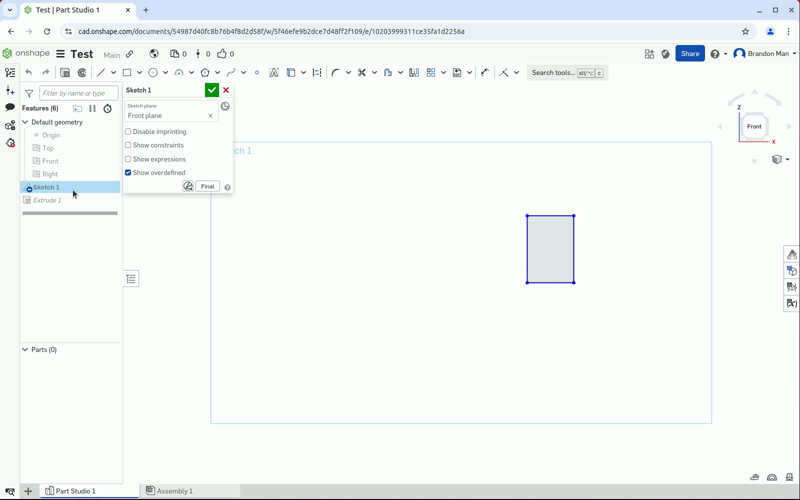
mouse_move(229, 92)
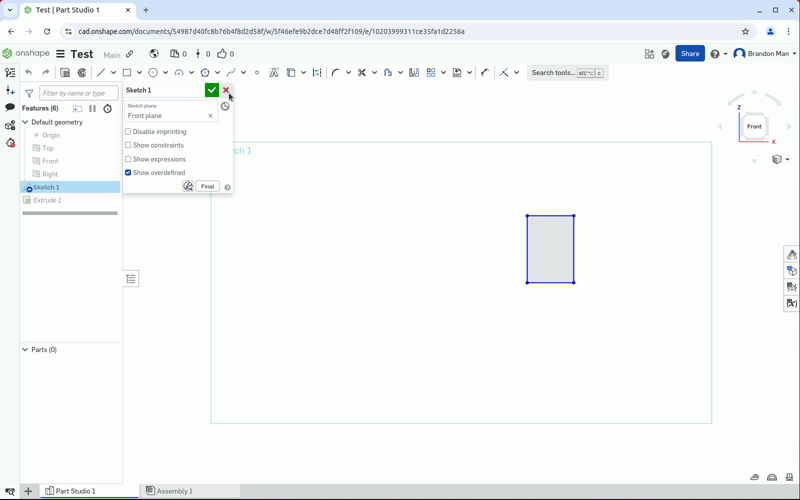
click(229, 92)
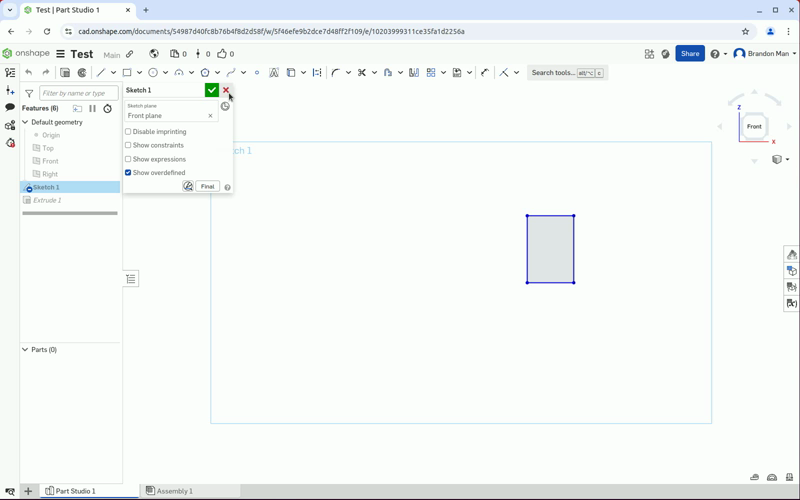
key(shift+s)
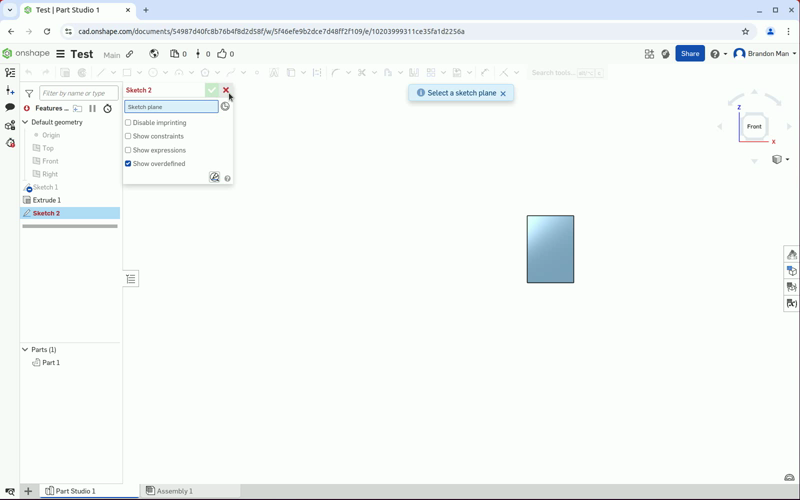
mouse_move(73, 163)
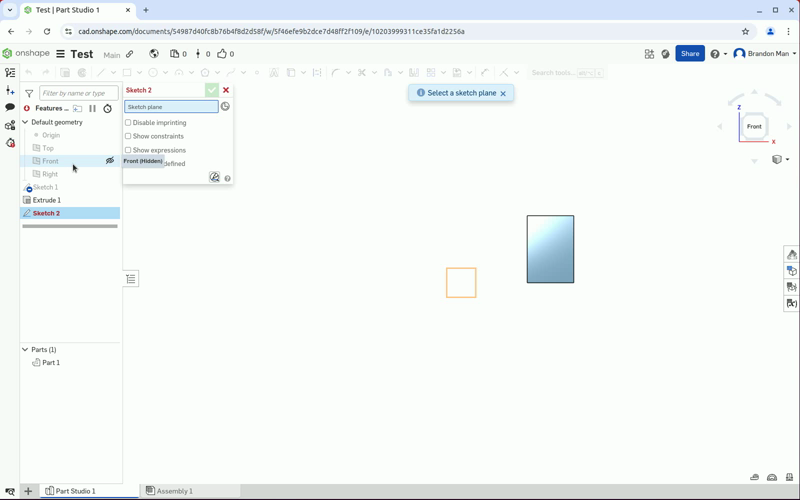
click(73, 163)
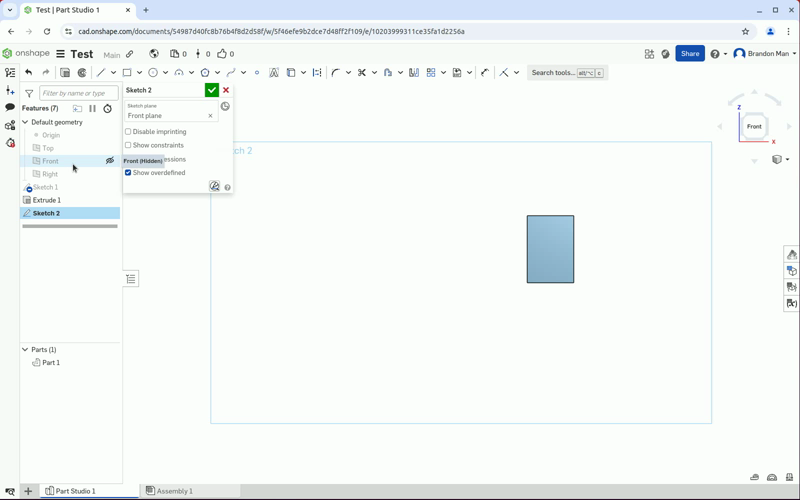
mouse_move(73, 352)
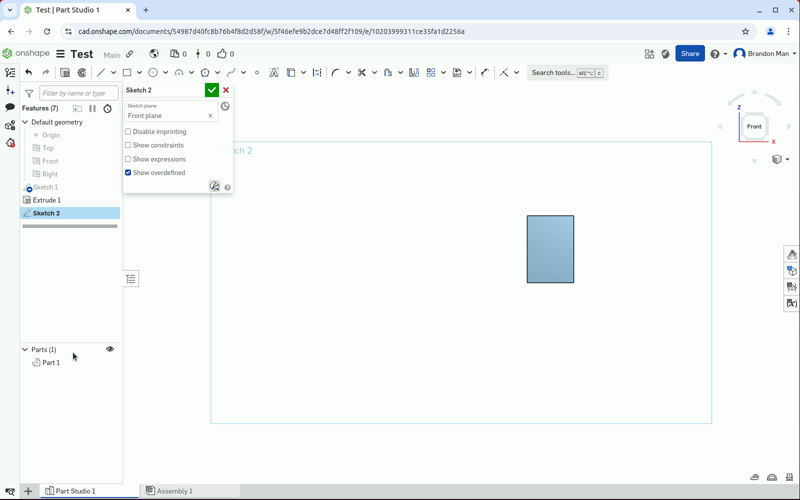
key(y)
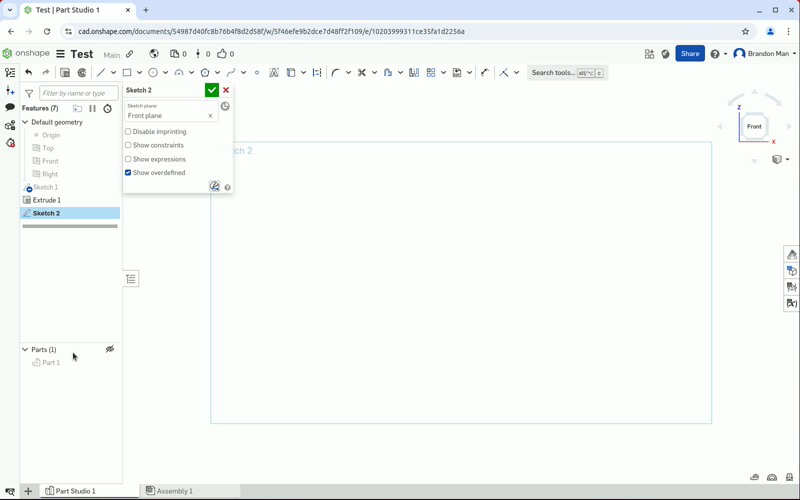
key(l)
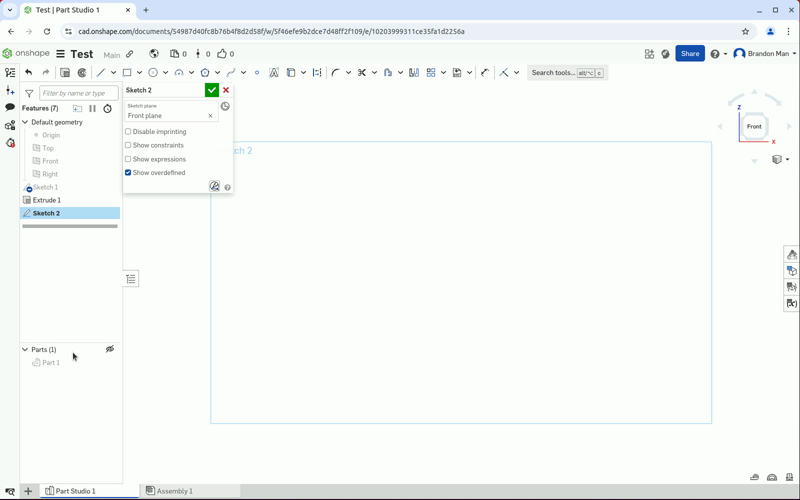
key_down(shift)
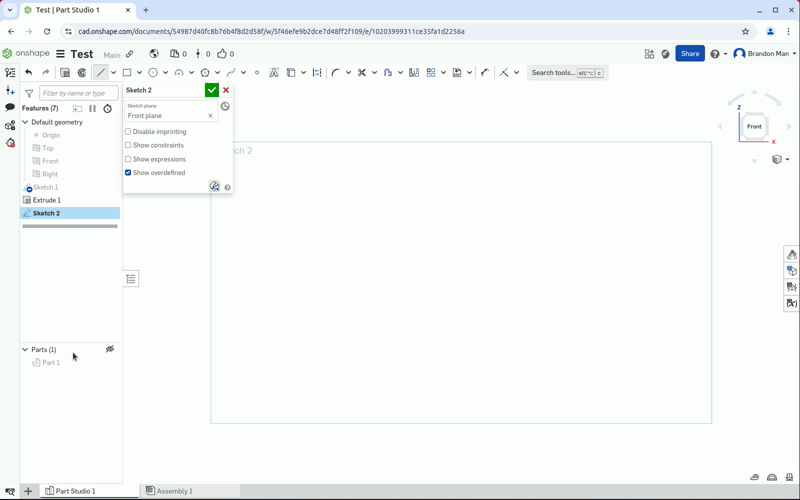
mouse_move(413, 355)
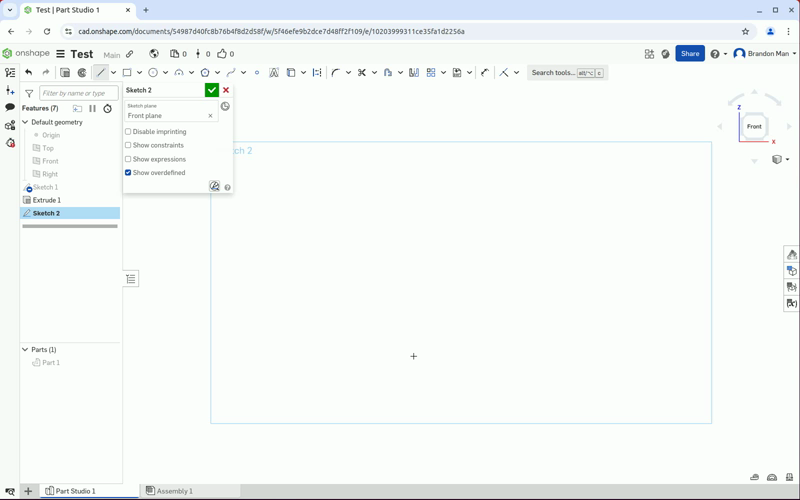
click(413, 355)
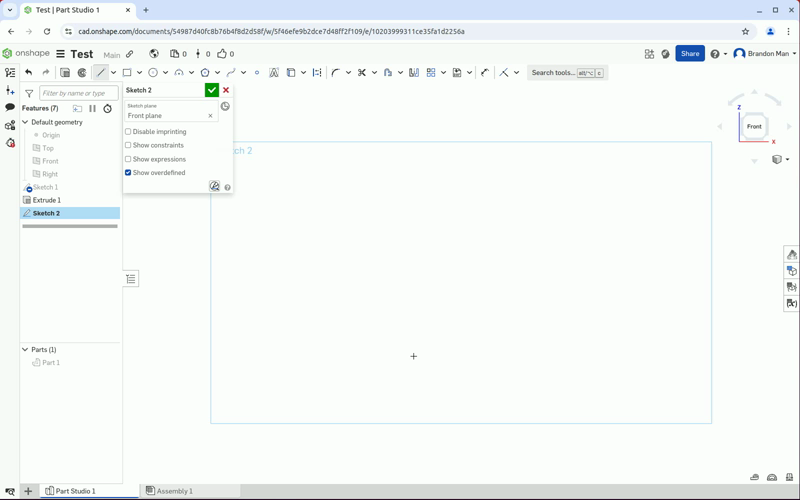
key_up(shift)
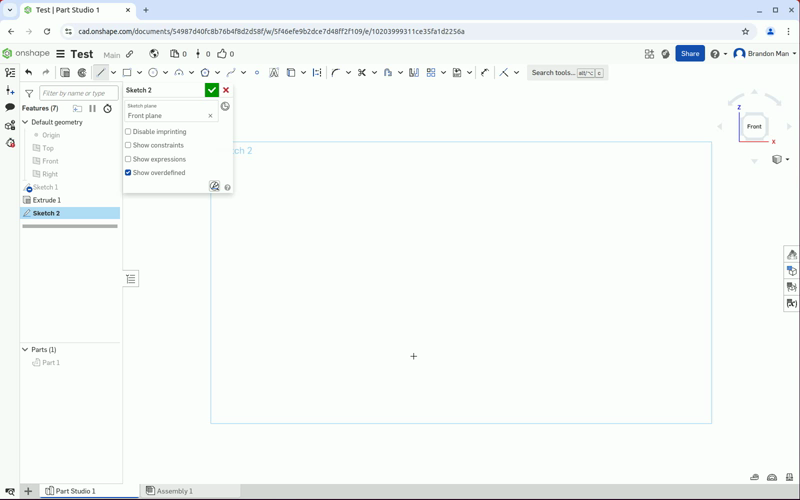
key_down(shift)
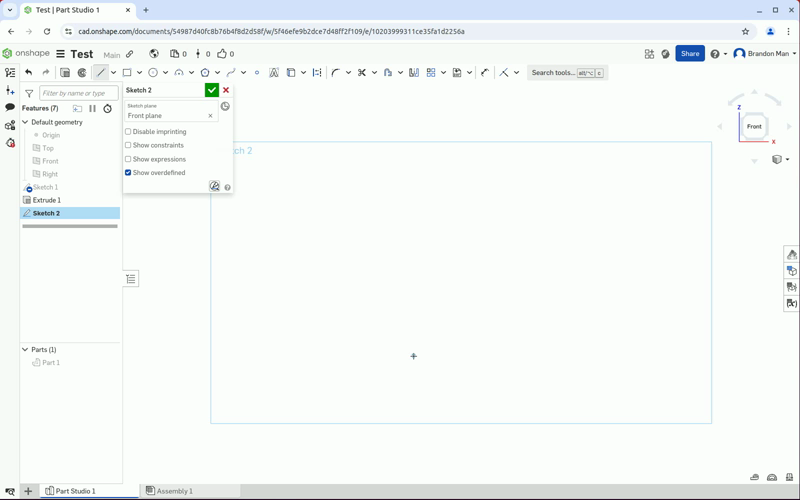
mouse_move(489, 355)
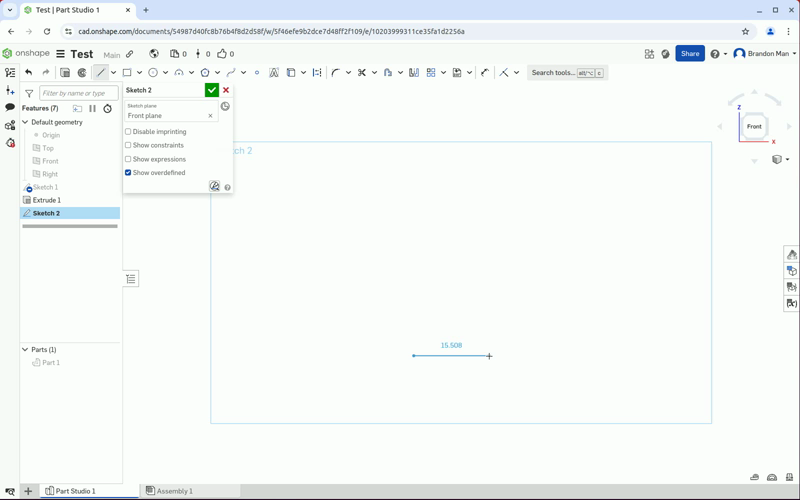
click(489, 355)
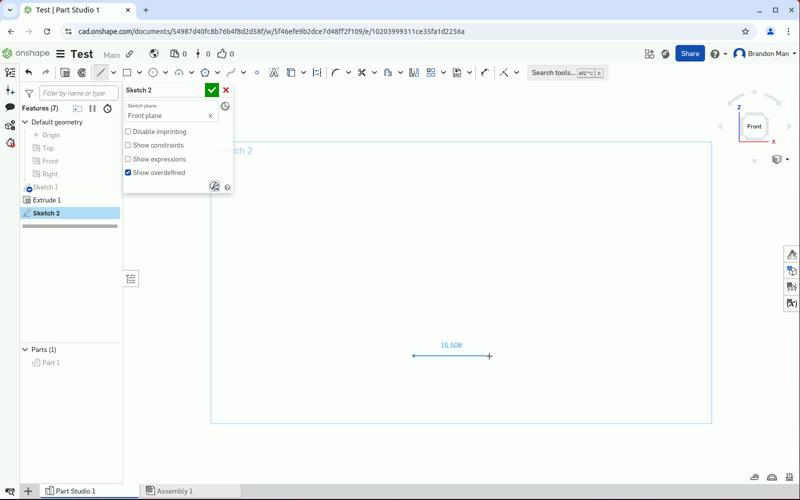
key_up(shift)
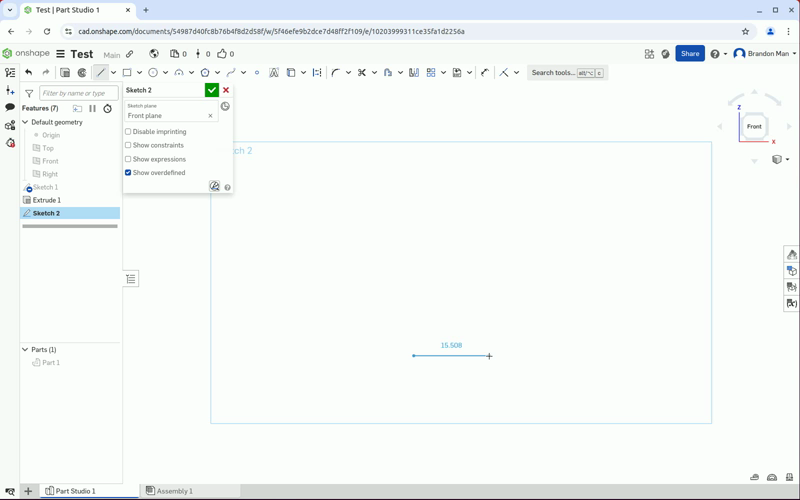
key_down(shift)
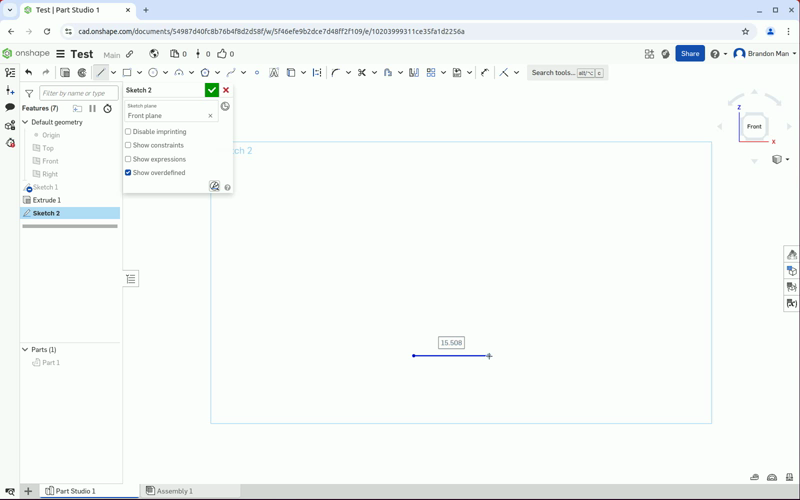
mouse_move(519, 355)
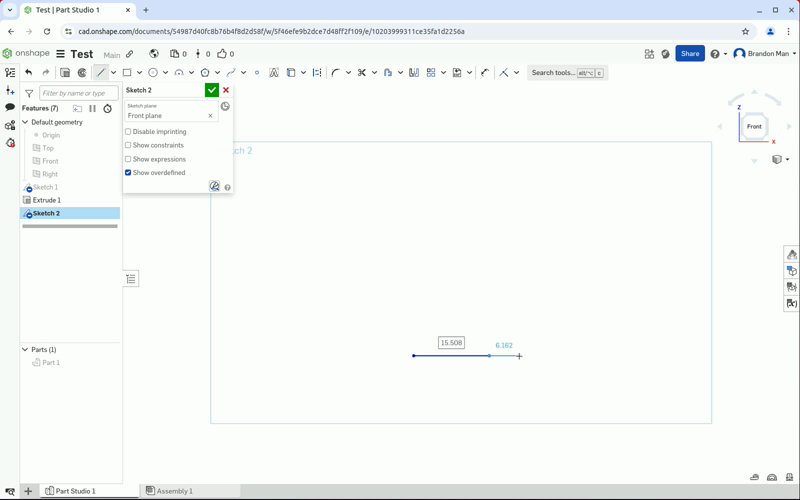
mouse_move(489, 306)
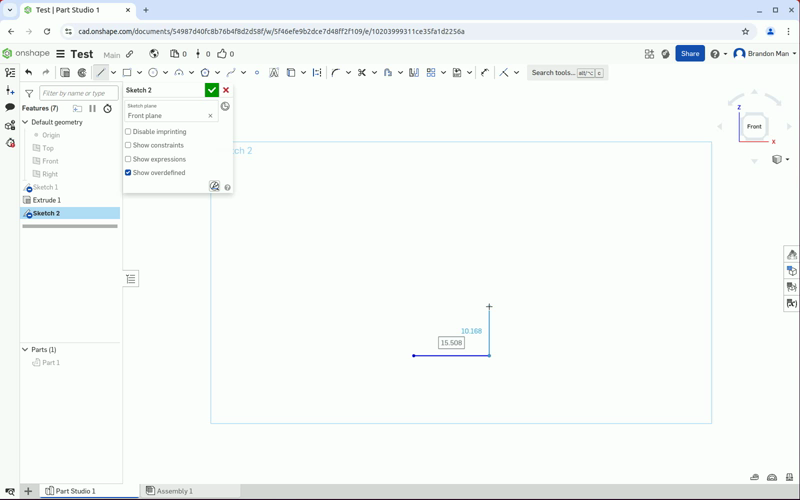
click(489, 306)
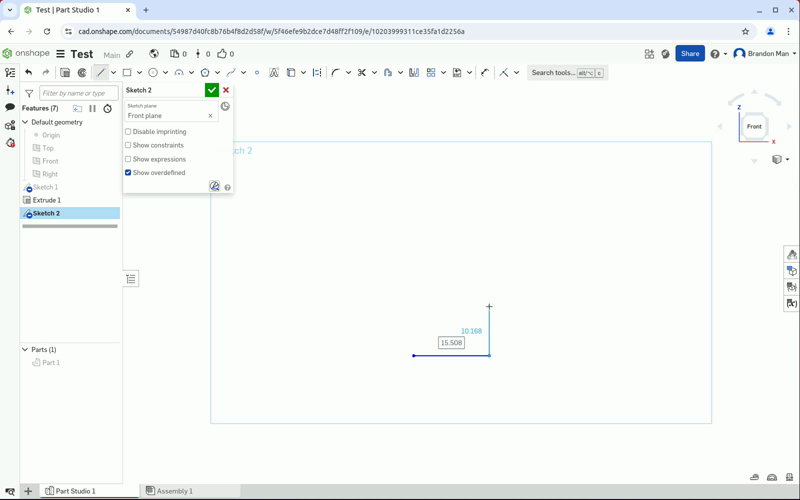
key_up(shift)
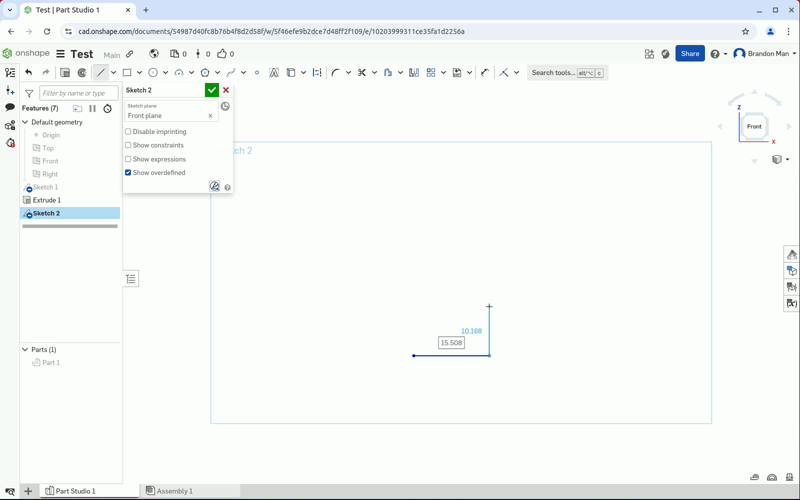
key_down(shift)
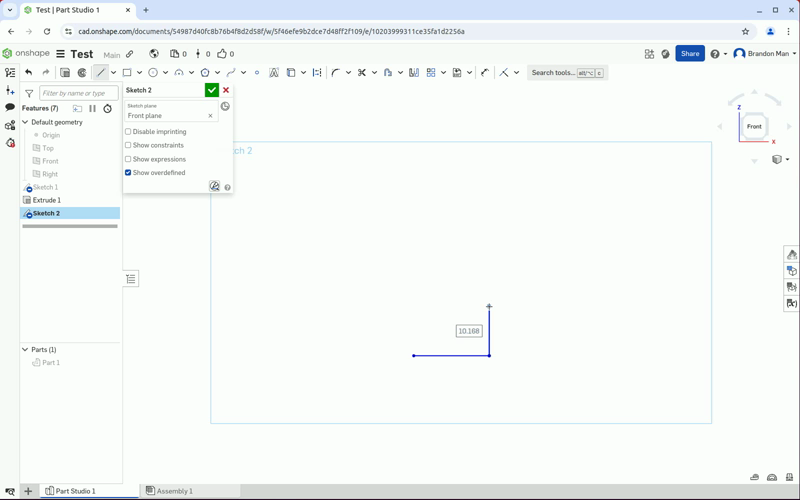
mouse_move(413, 306)
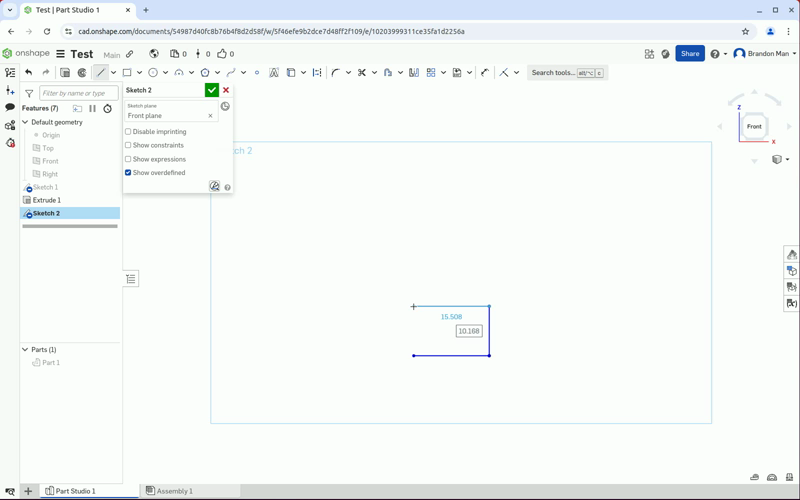
click(413, 306)
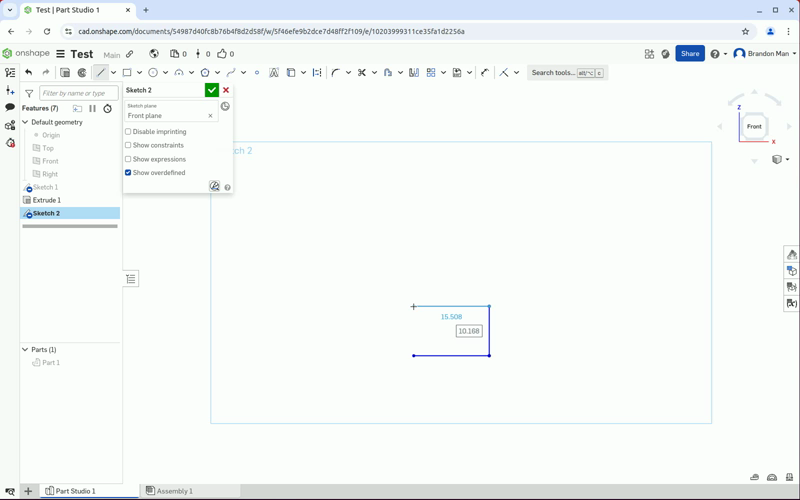
key_up(shift)
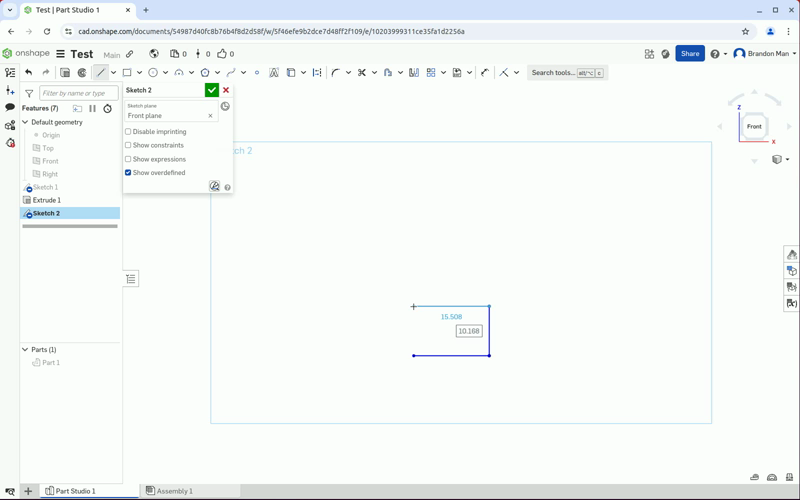
mouse_move(444, 306)
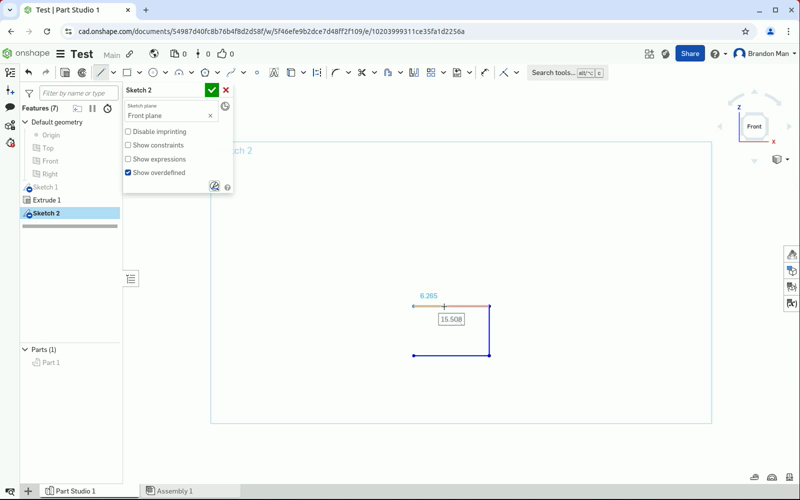
key_down(shift)
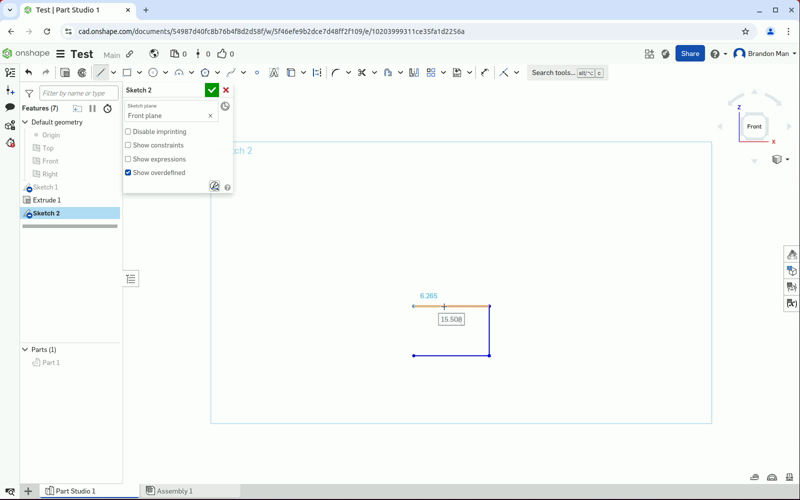
mouse_move(413, 355)
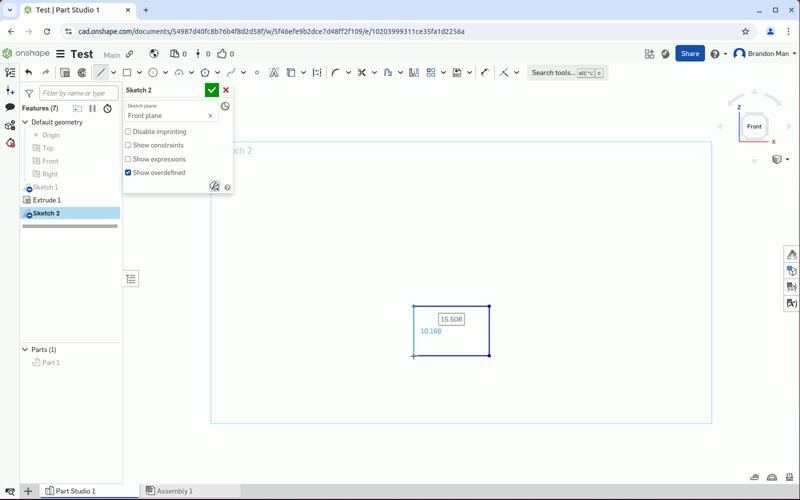
key_up(shift)
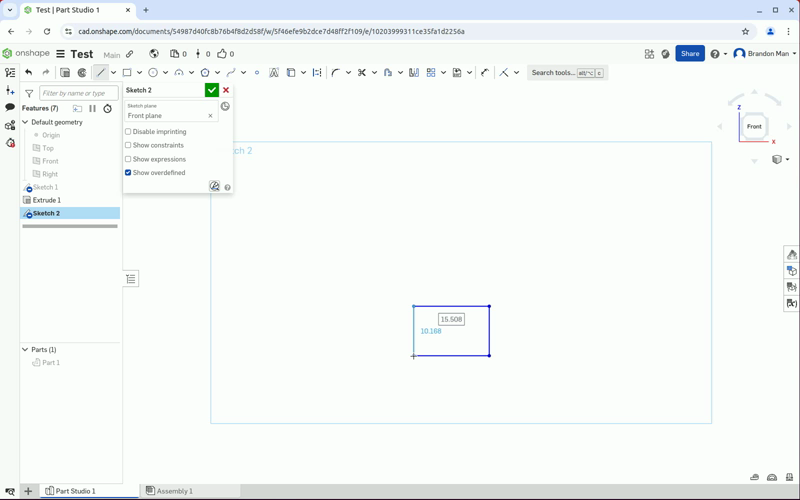
click(413, 355)
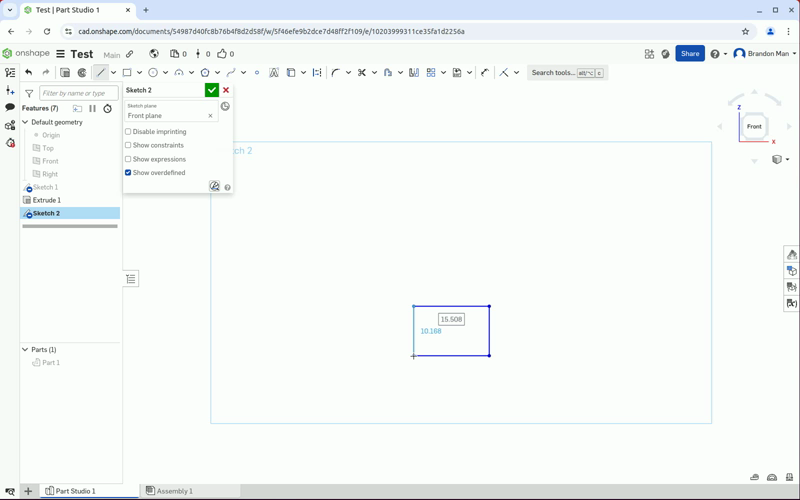
key(esc)
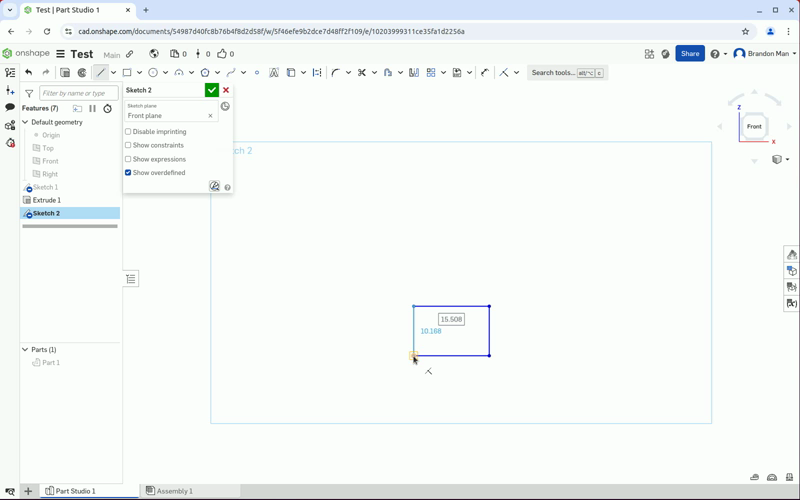
mouse_move(479, 316)
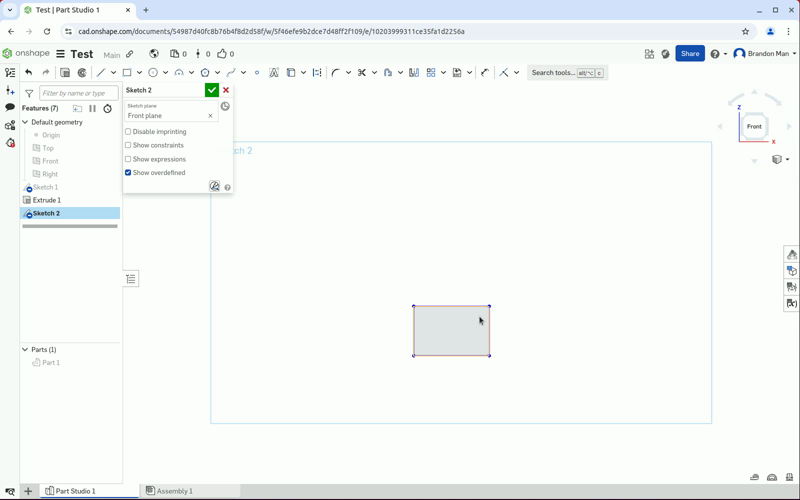
click(479, 316)
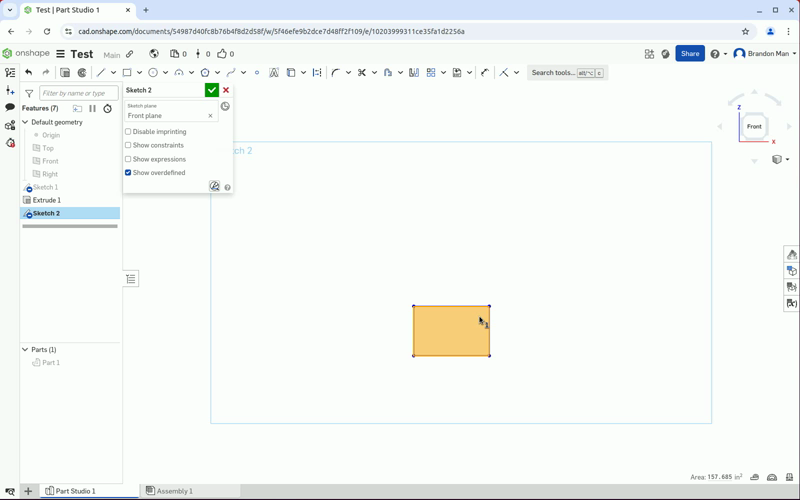
mouse_move(73, 352)
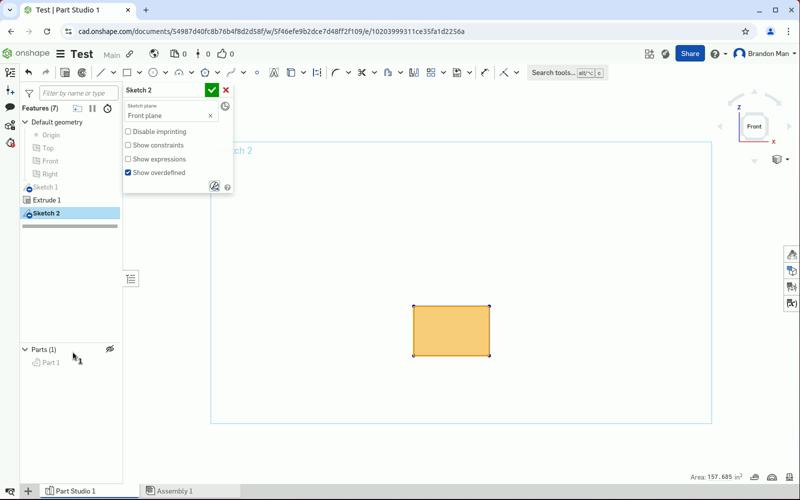
key(shift+y)
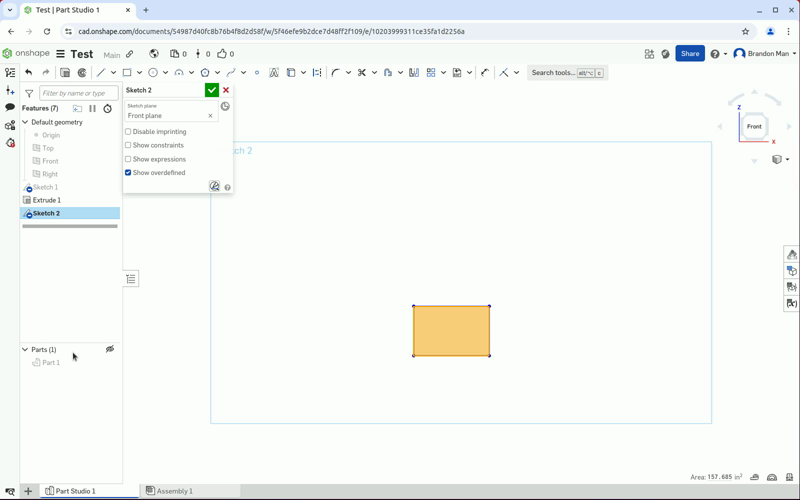
key(shift+e)
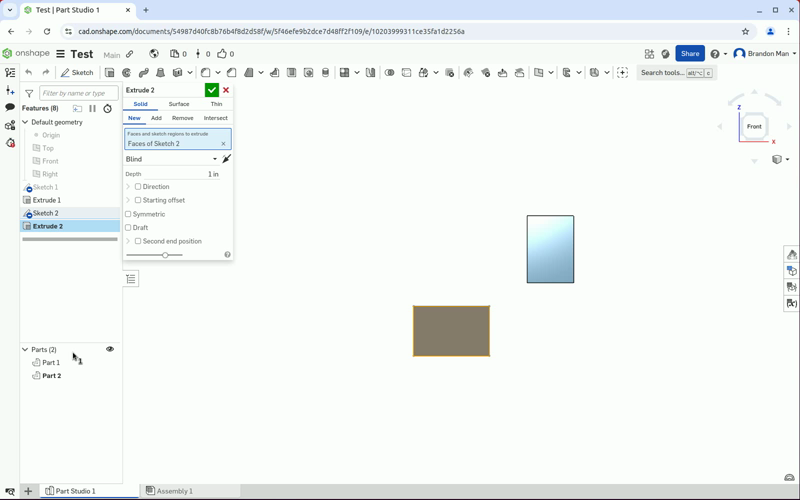
mouse_move(143, 106)
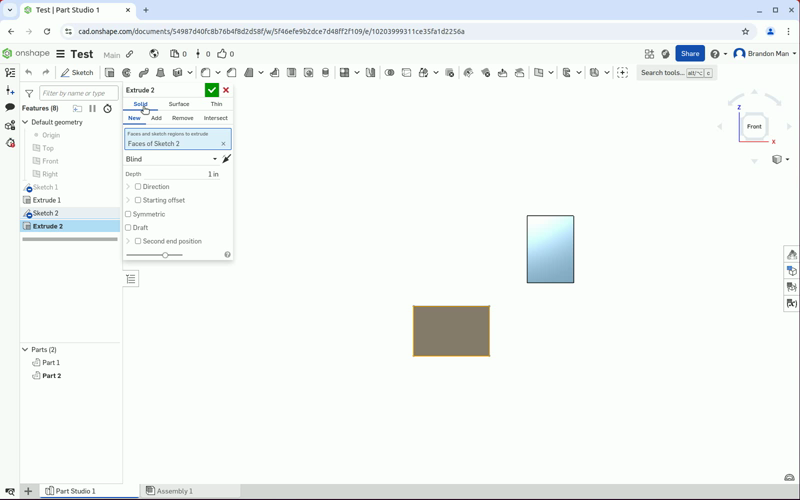
click(143, 106)
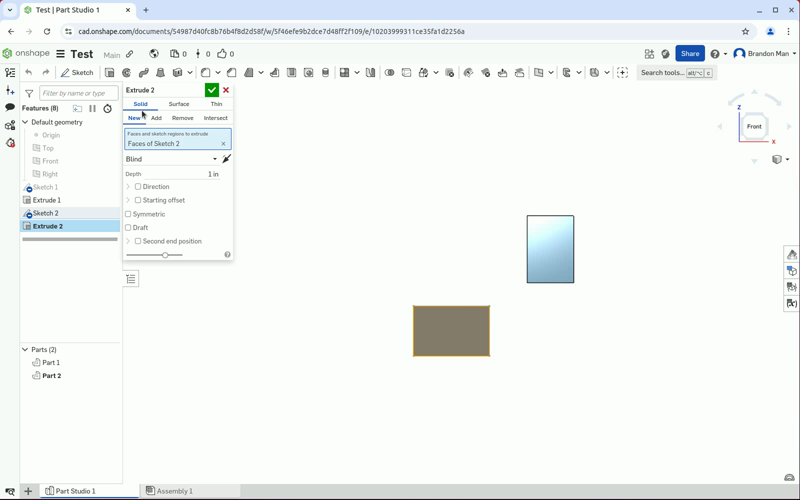
mouse_move(137, 120)
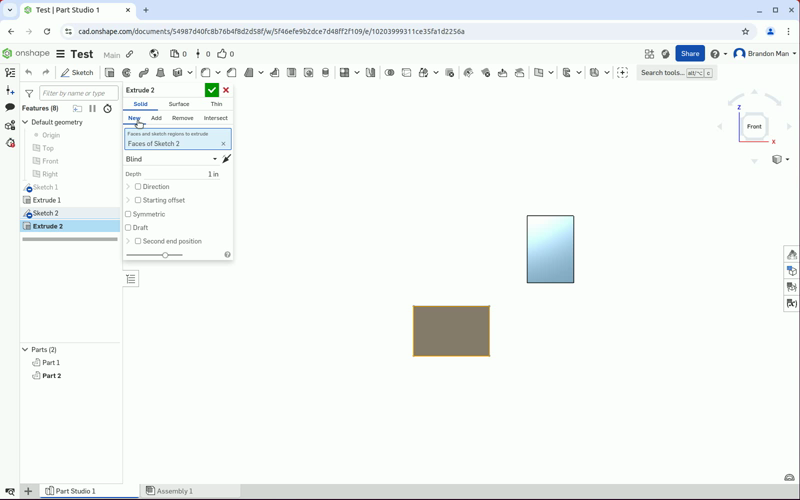
click(137, 120)
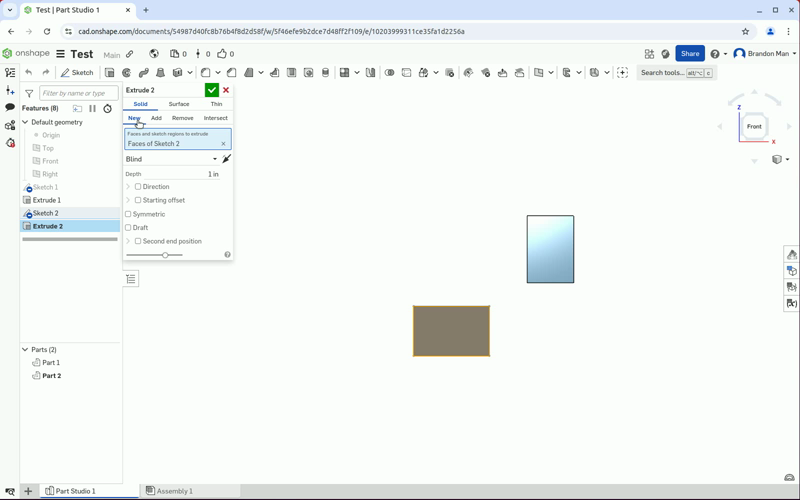
key(tab, 4)
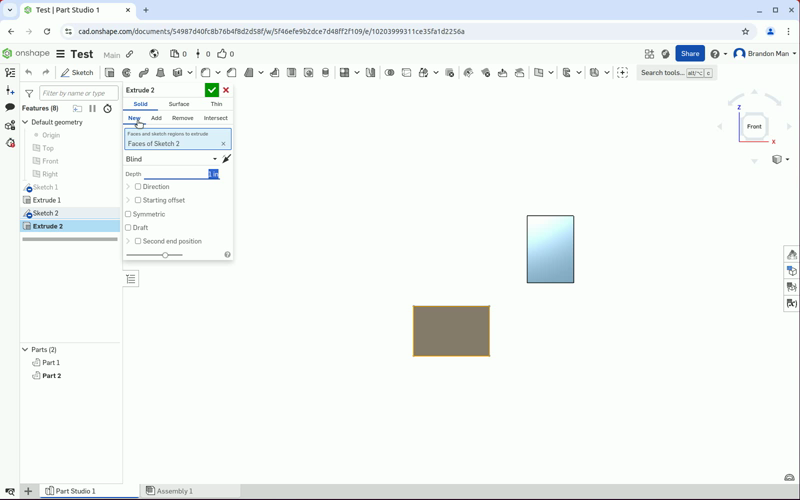
text(17.09)
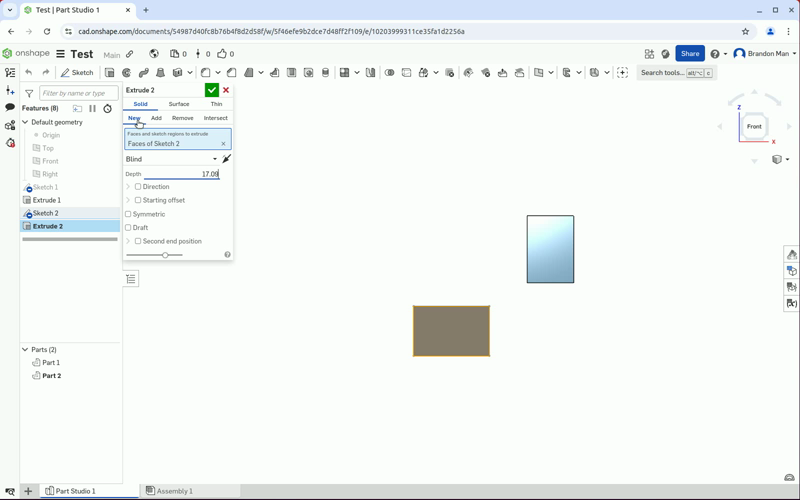
key(enter)
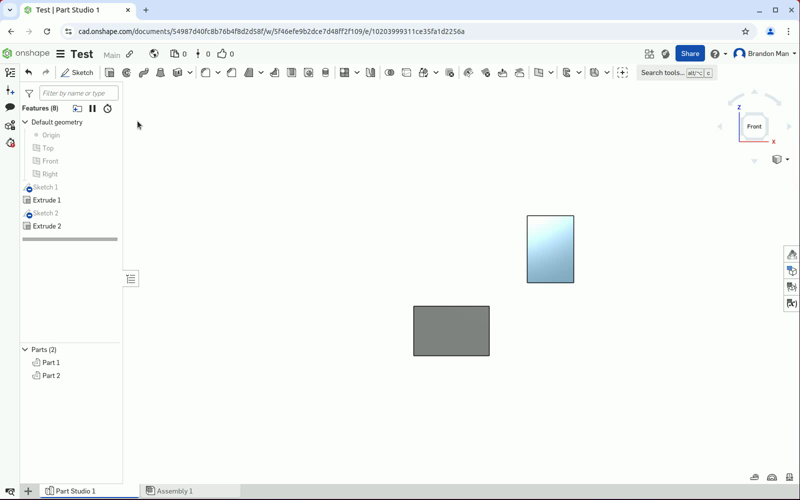
key(shift+h)
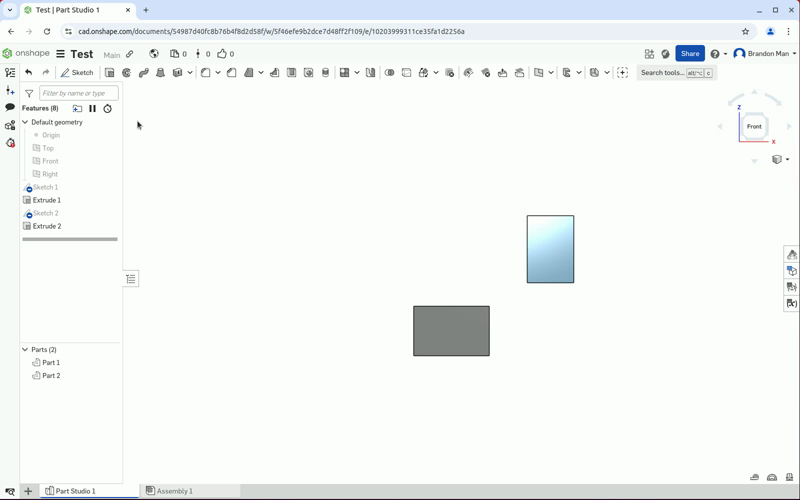
key(shift+h)
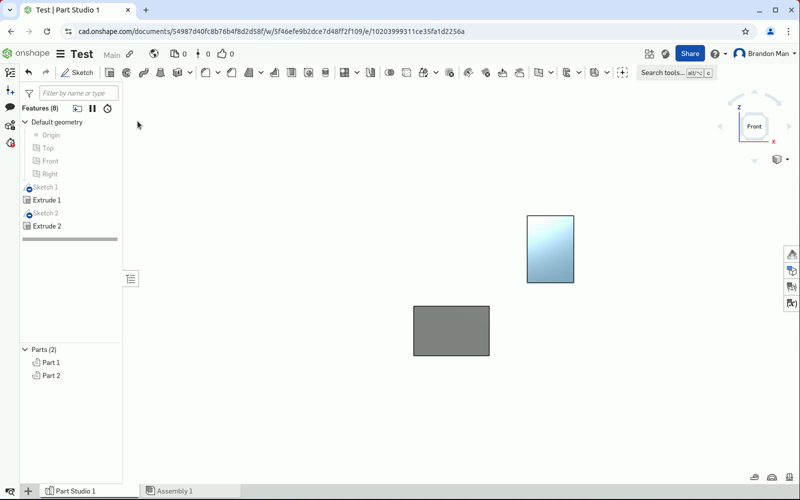
mouse_move(73, 189)
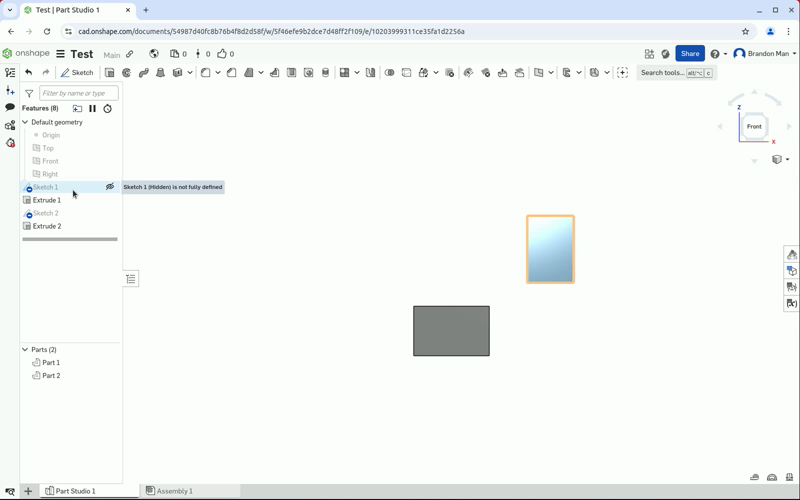
click(73, 189)
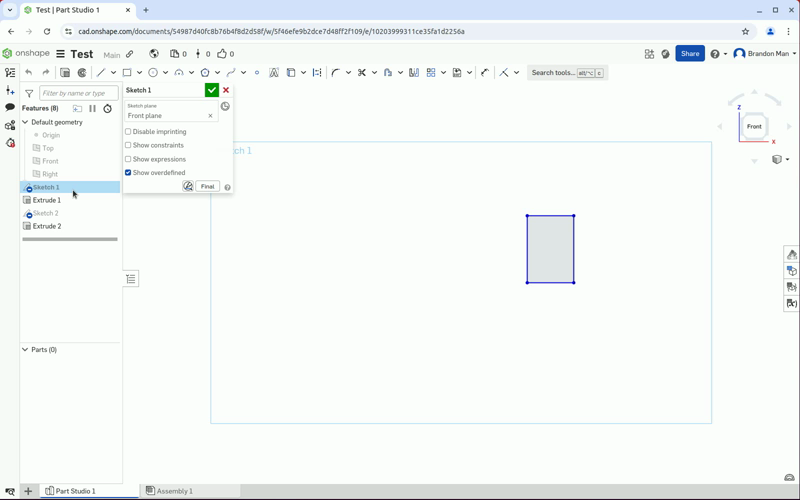
mouse_move(229, 92)
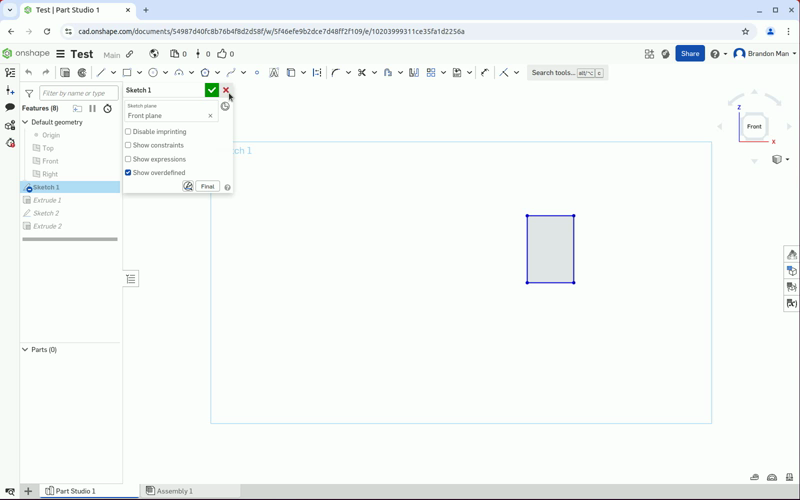
click(229, 92)
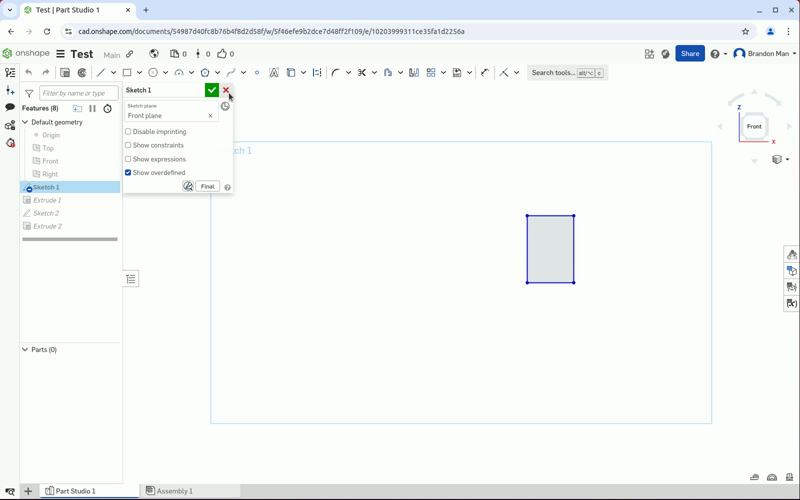
key(shift+s)
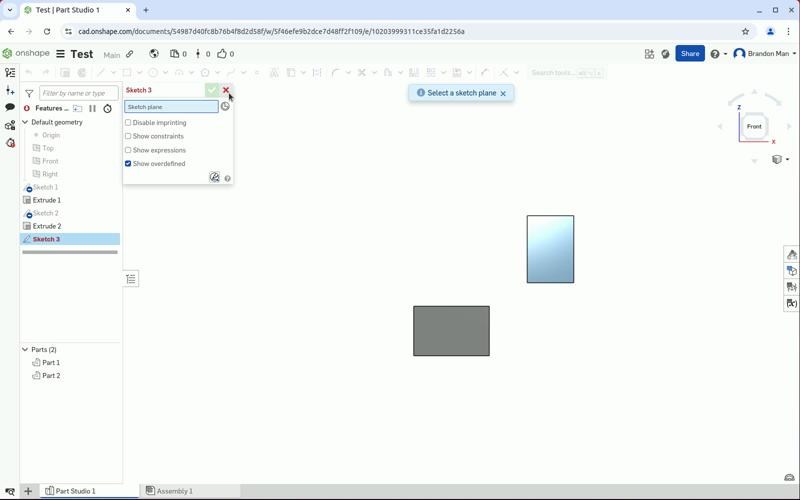
mouse_move(73, 163)
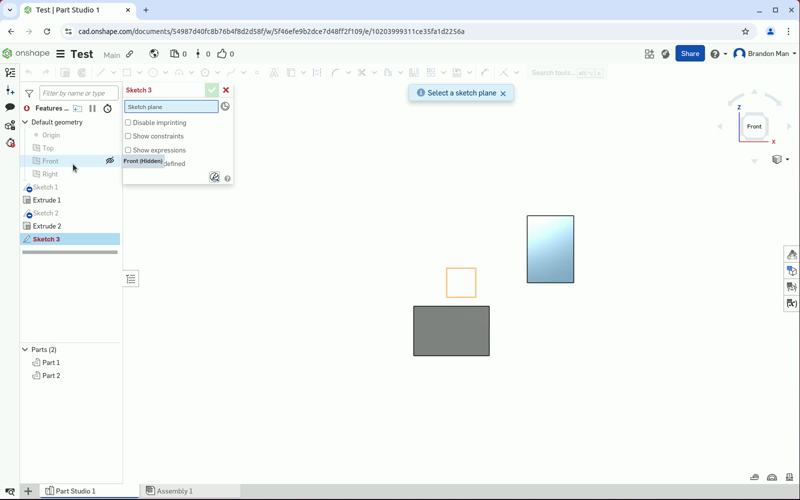
click(73, 163)
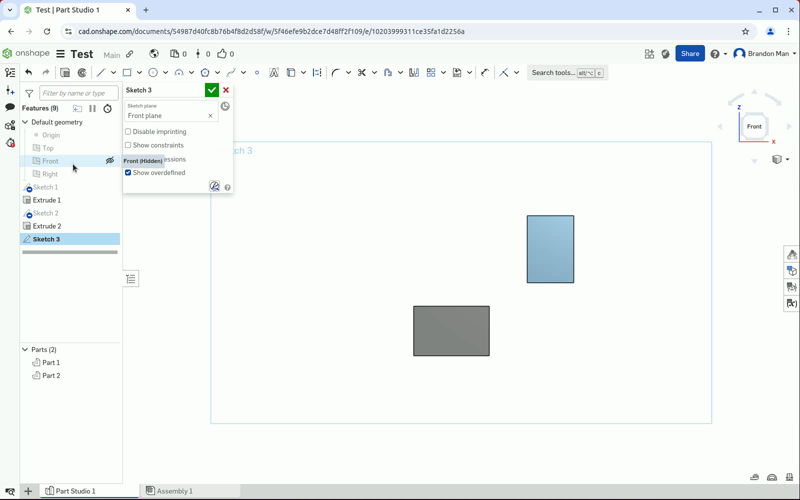
mouse_move(73, 352)
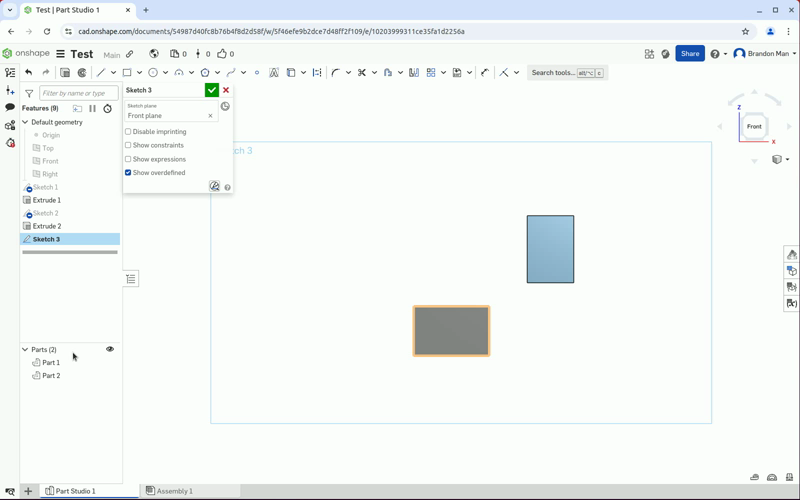
key(y)
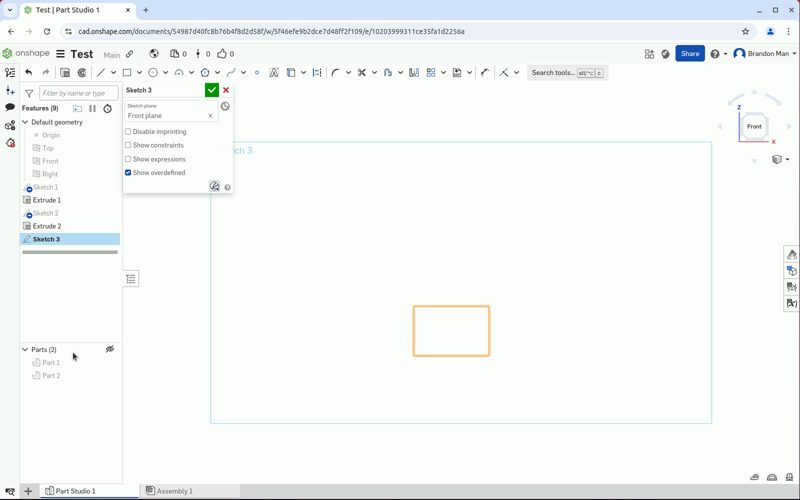
key(l)
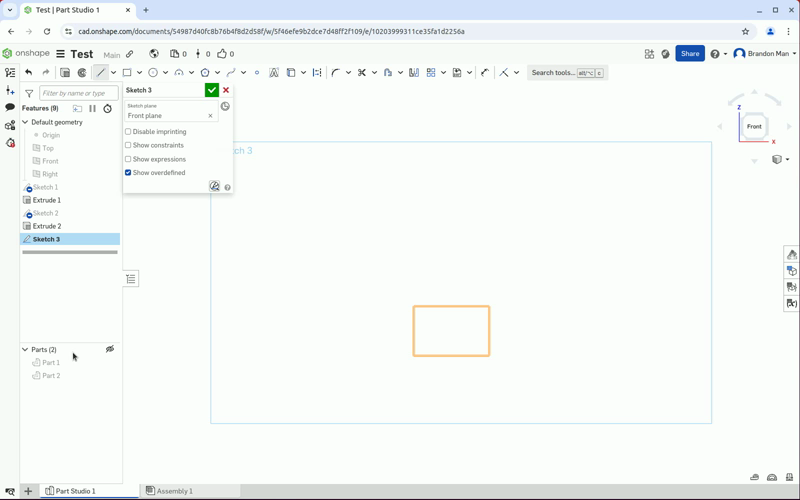
key_down(shift)
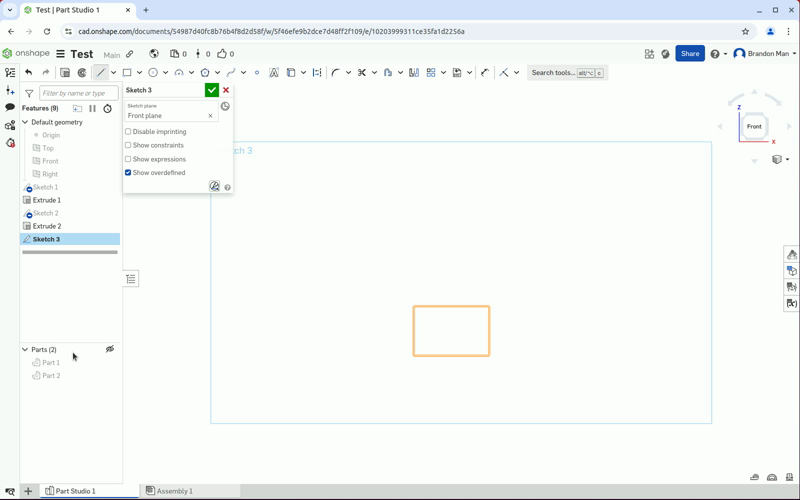
mouse_move(409, 355)
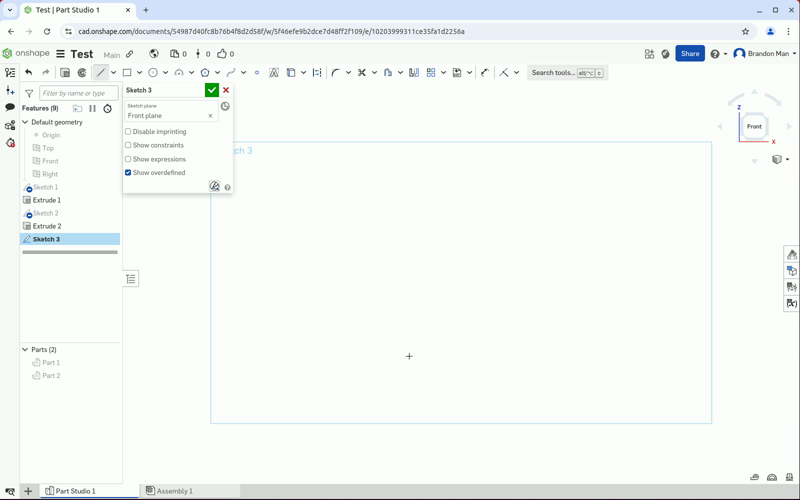
click(409, 355)
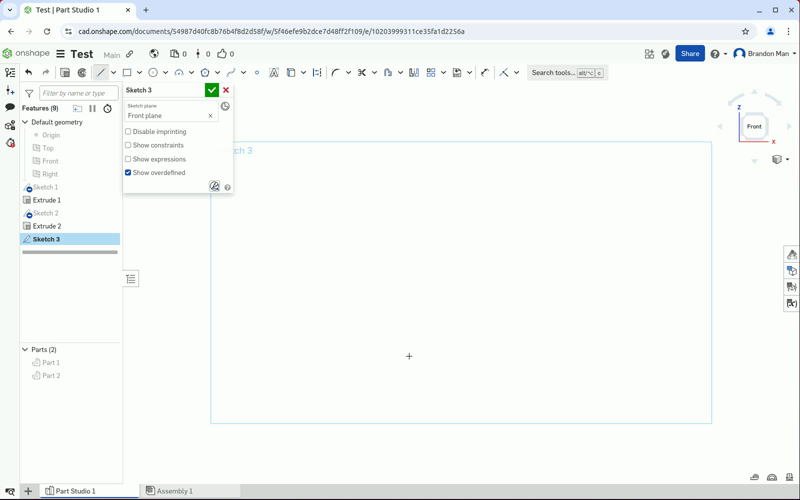
key_up(shift)
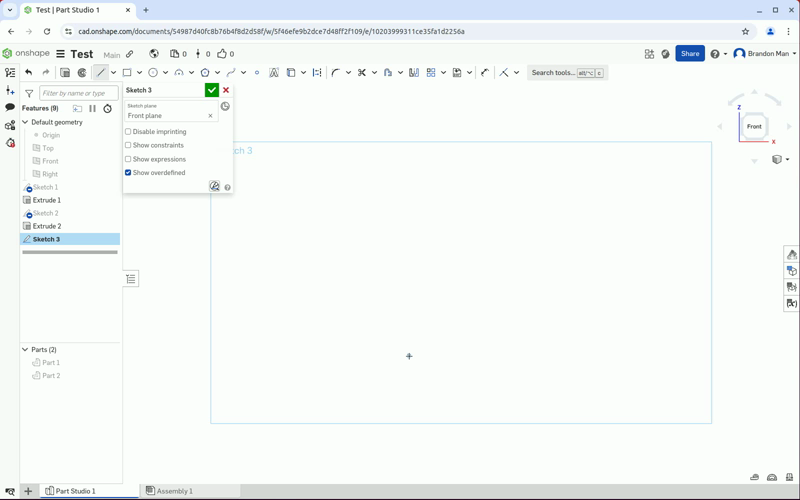
key_down(shift)
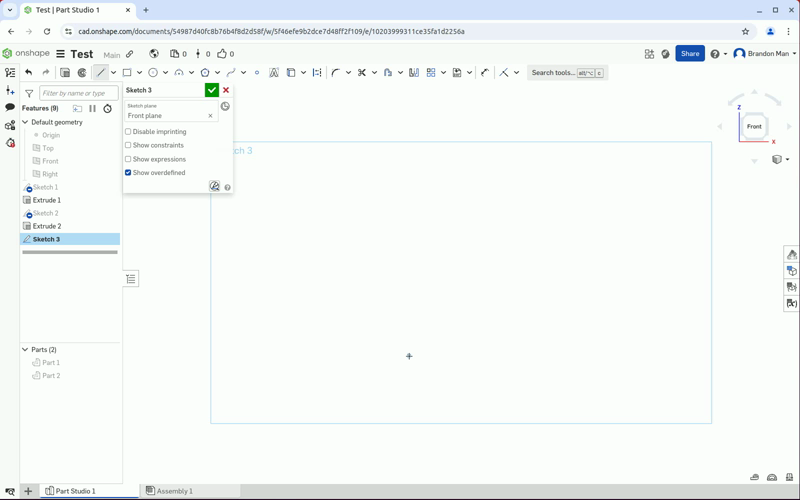
mouse_move(439, 355)
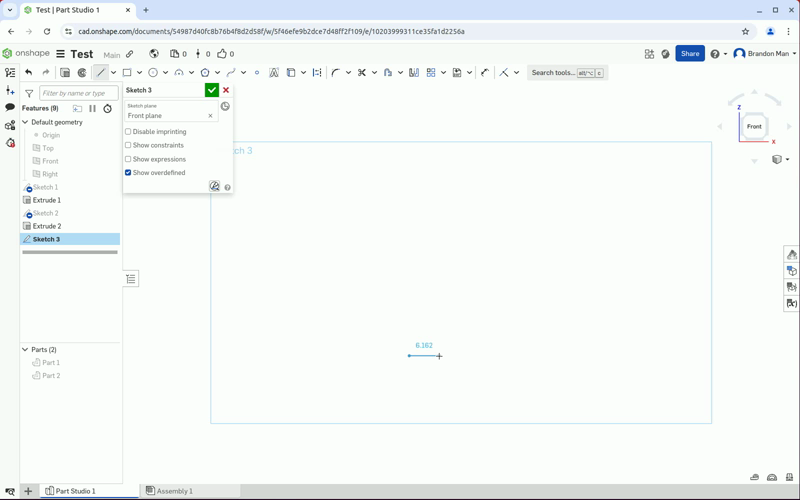
mouse_move(413, 355)
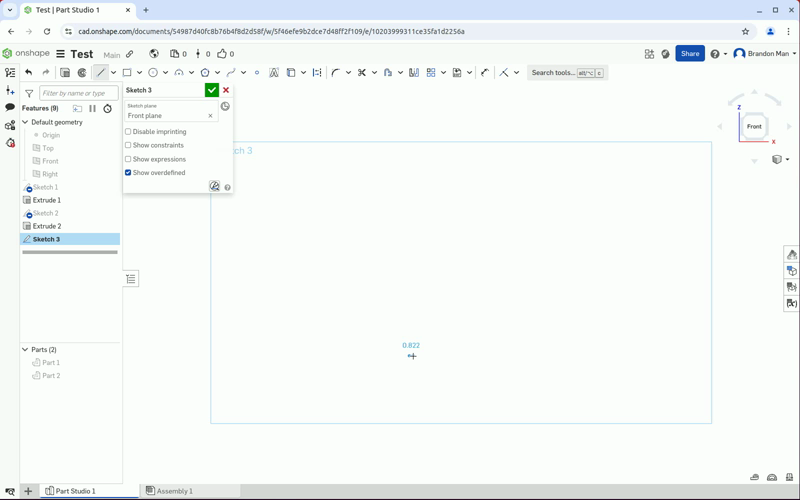
scroll(6)
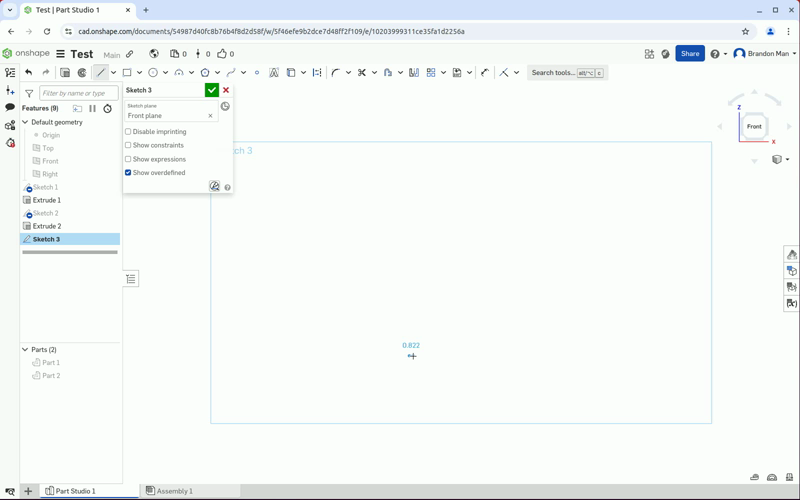
scroll(6)
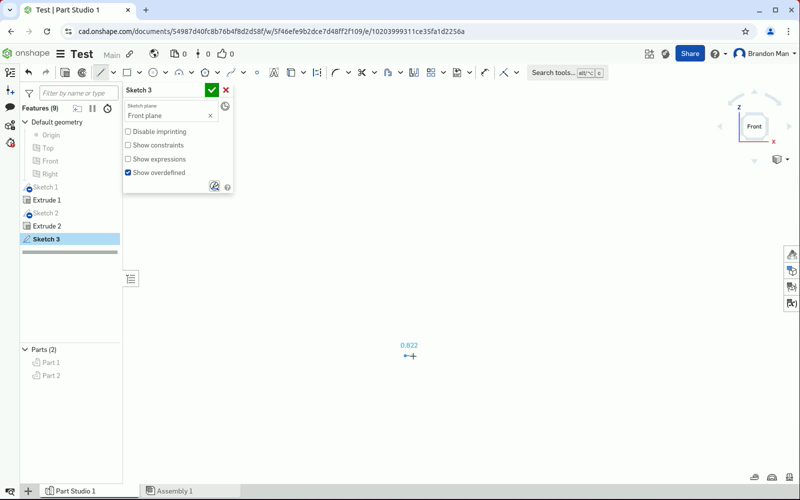
scroll(6)
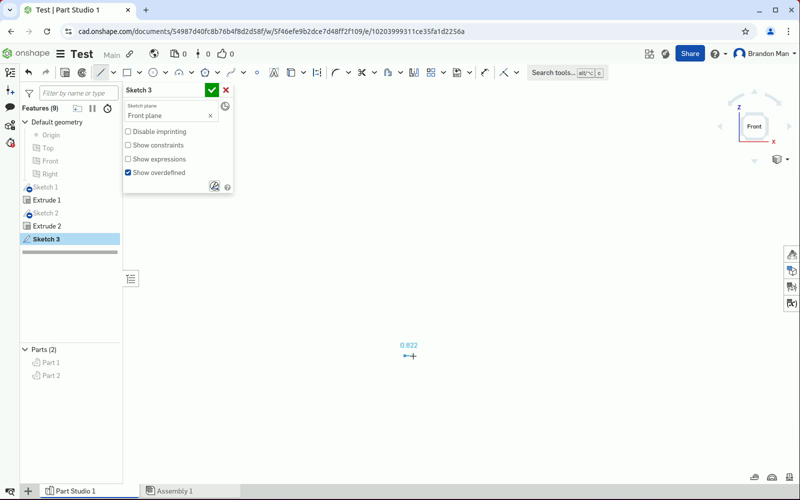
scroll(6)
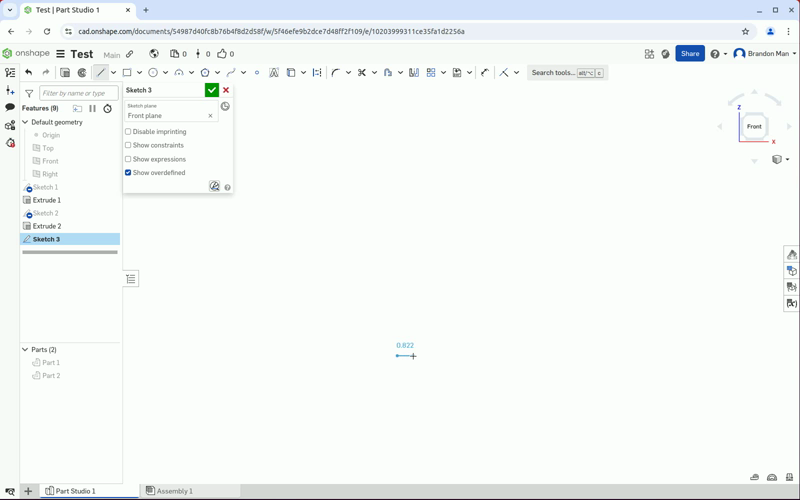
scroll(6)
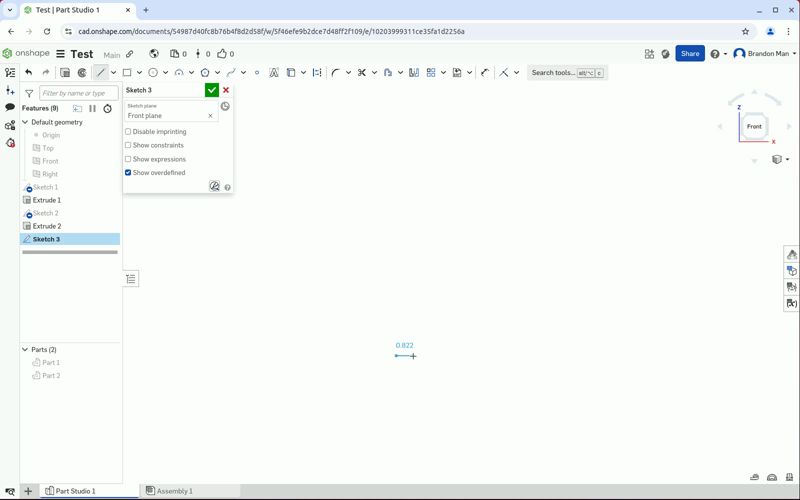
scroll(6)
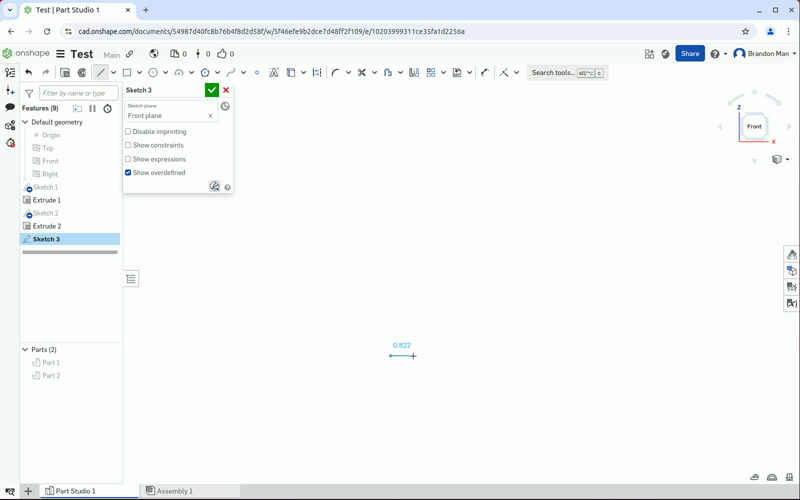
scroll(6)
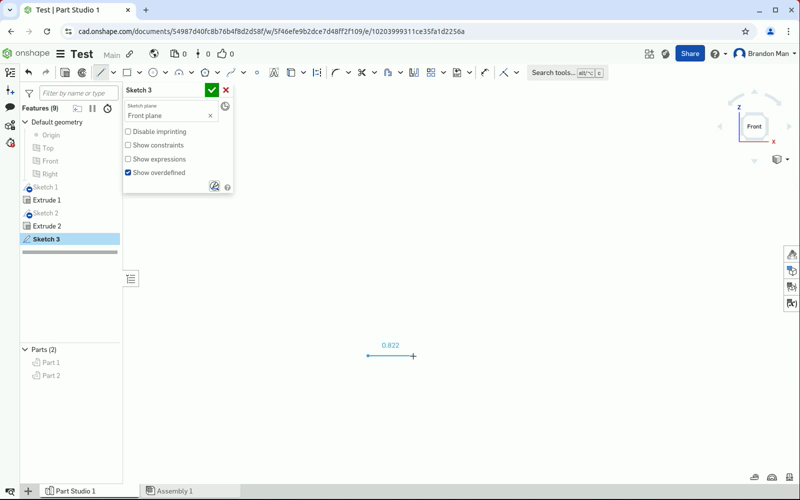
click(413, 355)
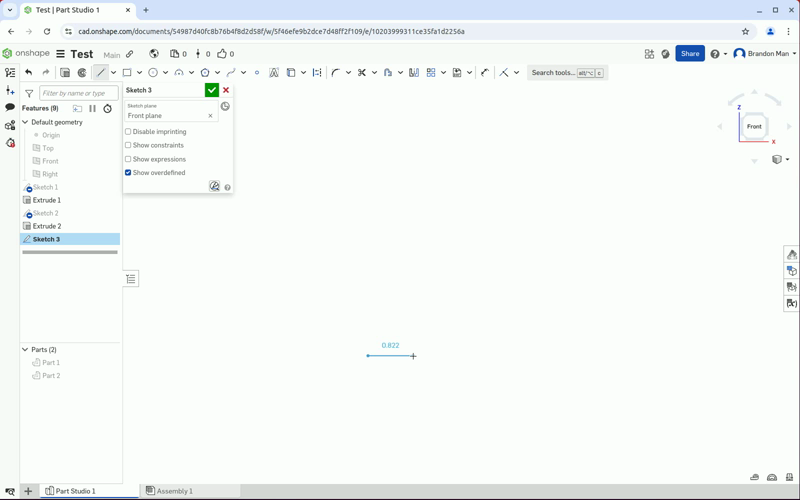
scroll(-6)
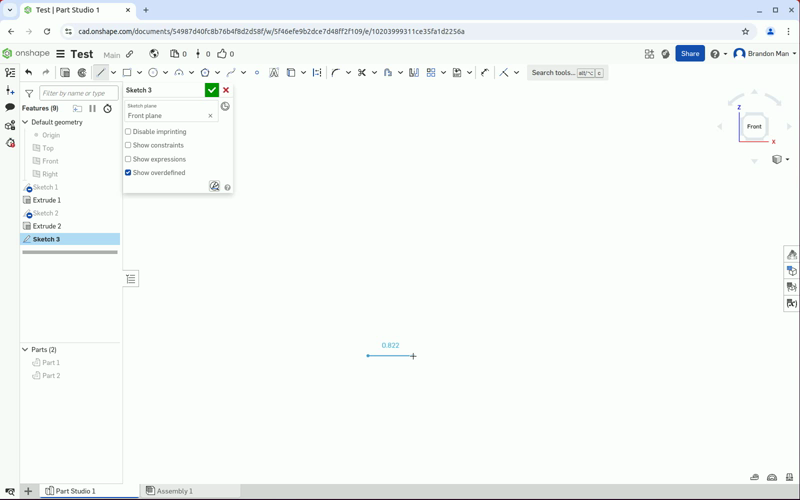
scroll(-6)
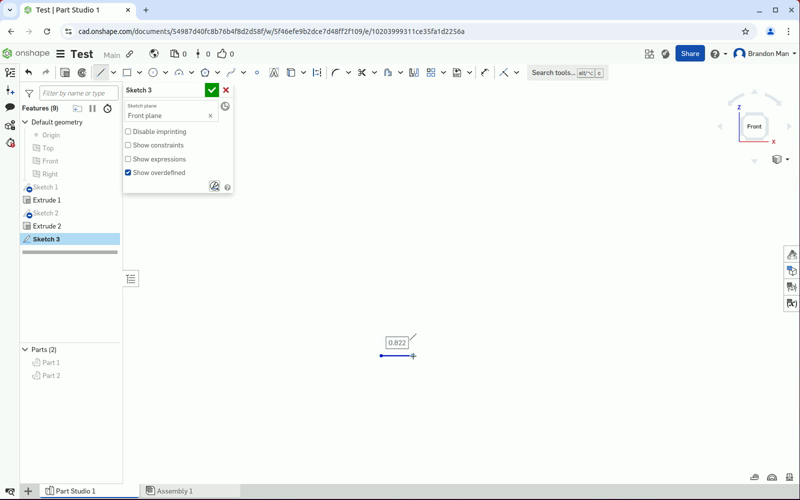
scroll(-6)
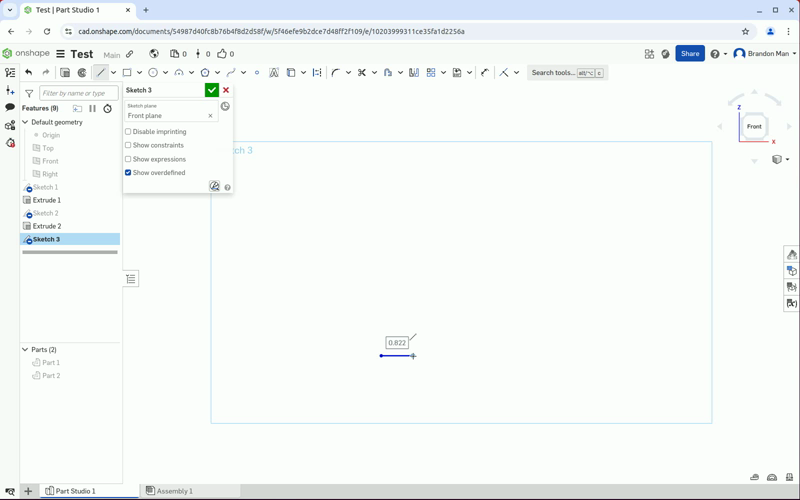
scroll(-6)
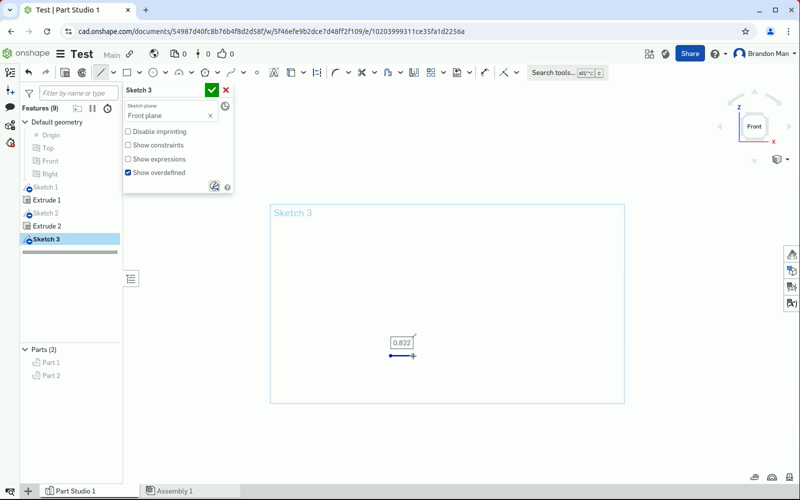
scroll(-6)
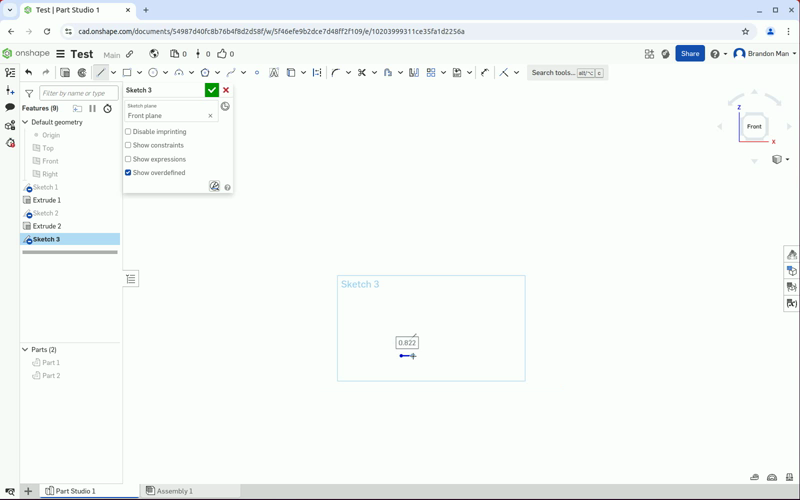
scroll(-6)
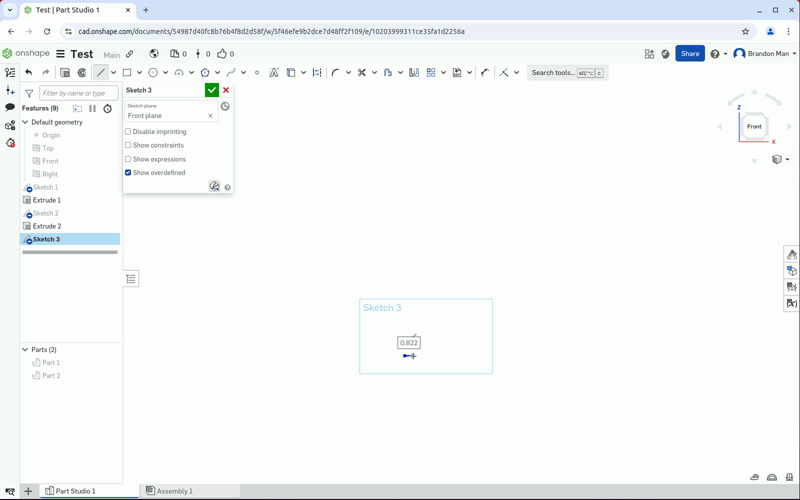
scroll(-6)
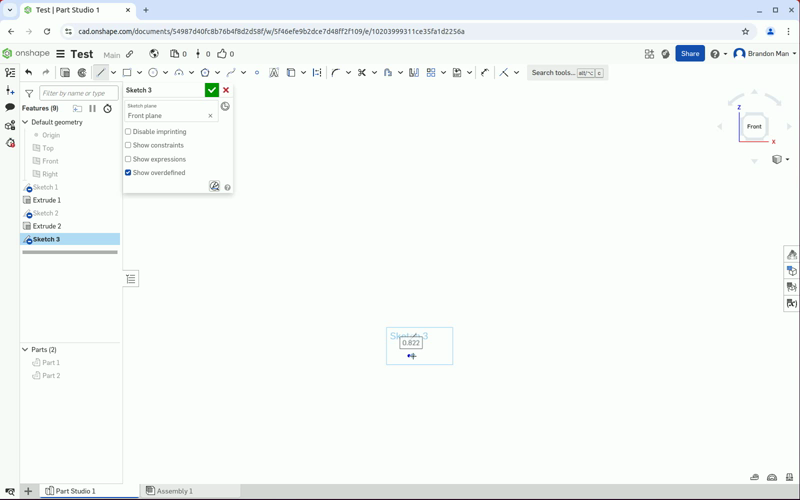
key_up(shift)
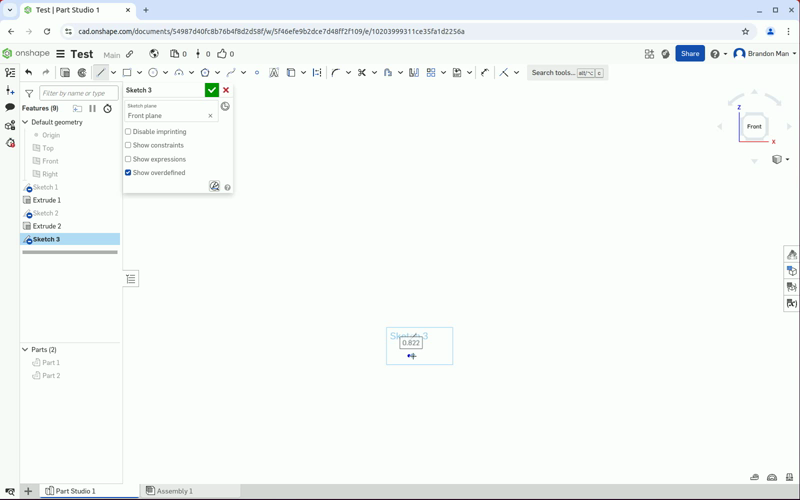
key_down(shift)
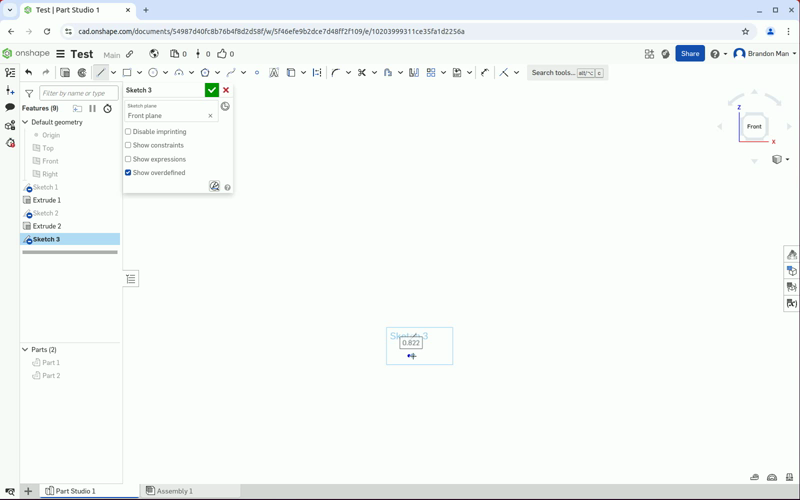
mouse_move(443, 355)
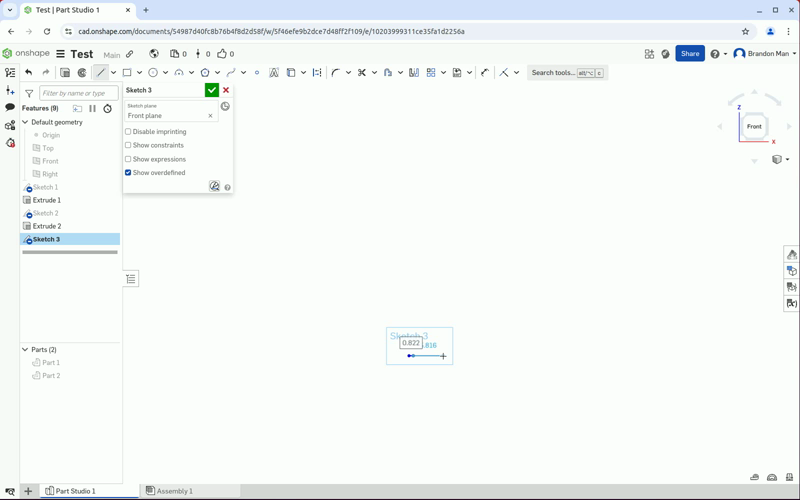
mouse_move(413, 305)
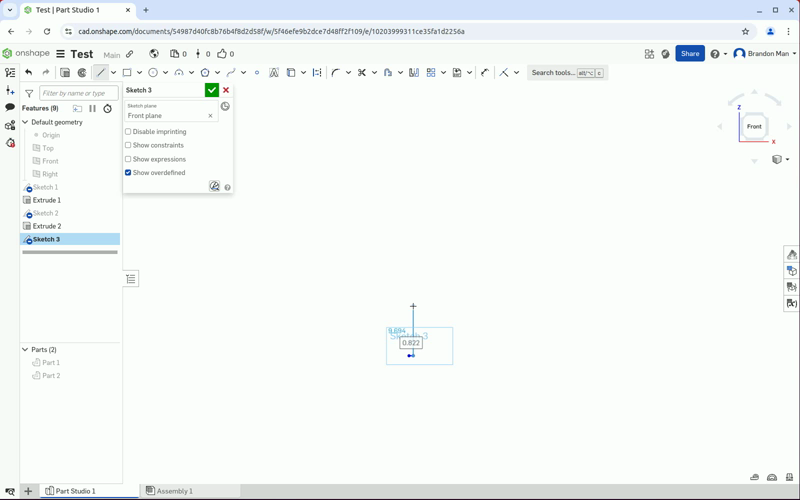
click(413, 305)
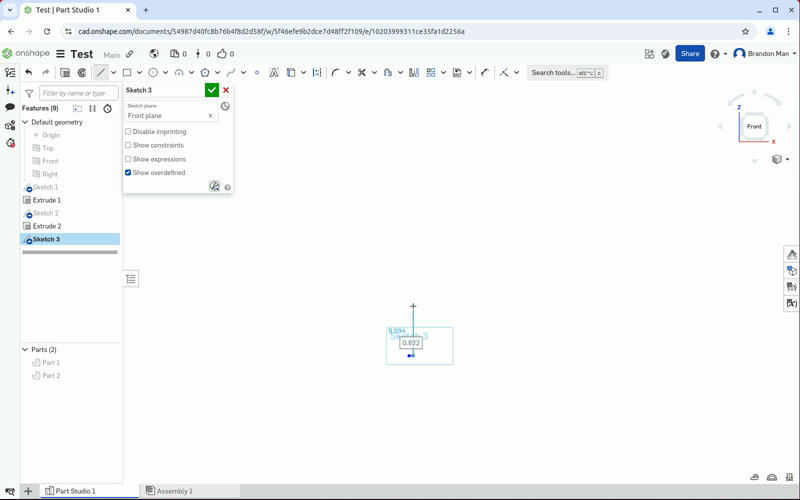
key_up(shift)
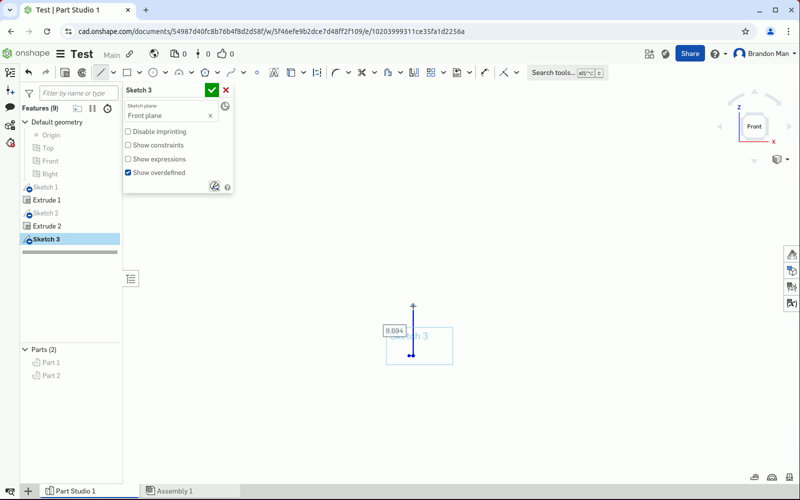
key_down(shift)
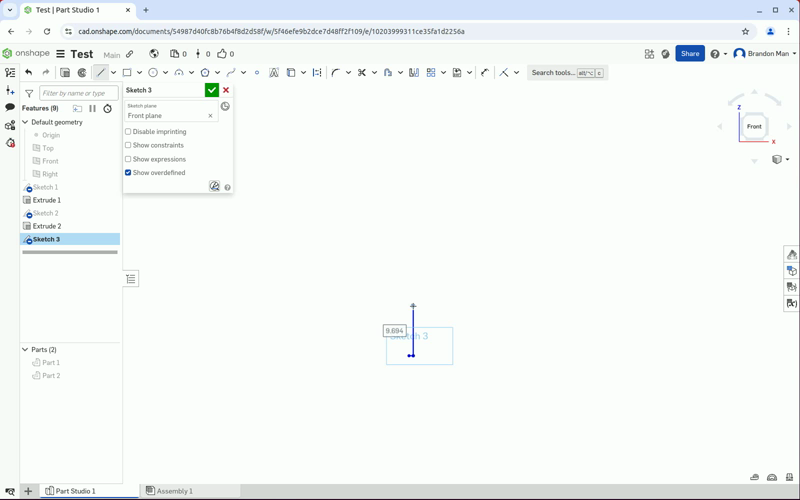
mouse_move(443, 305)
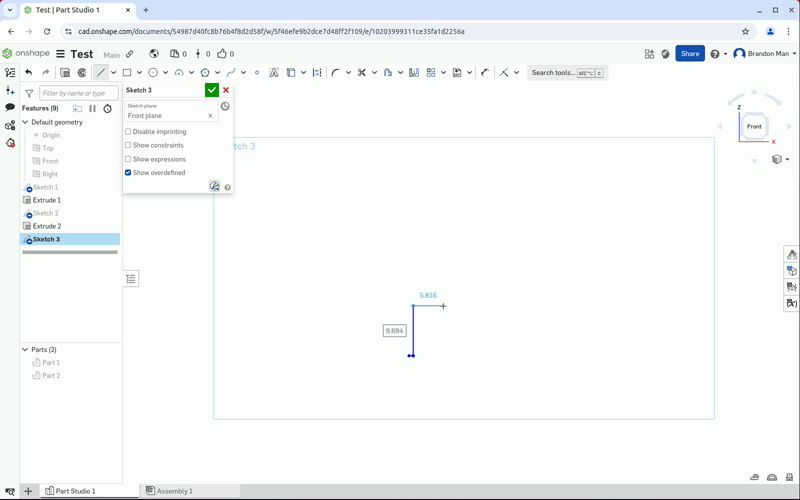
mouse_move(409, 305)
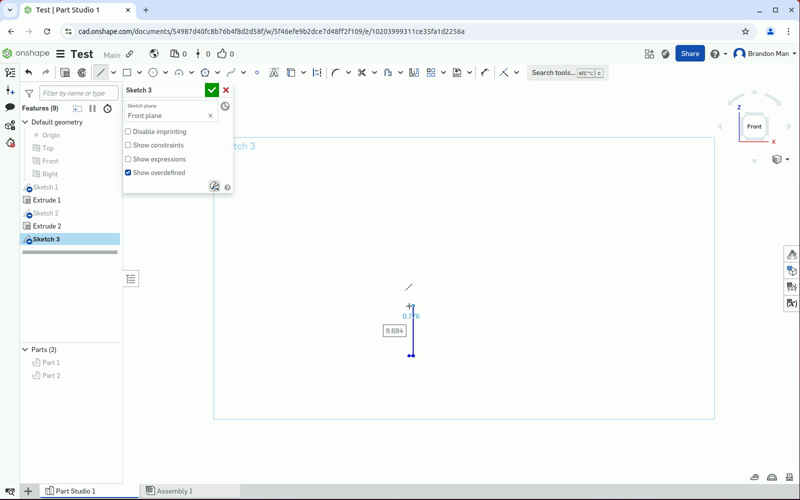
scroll(6)
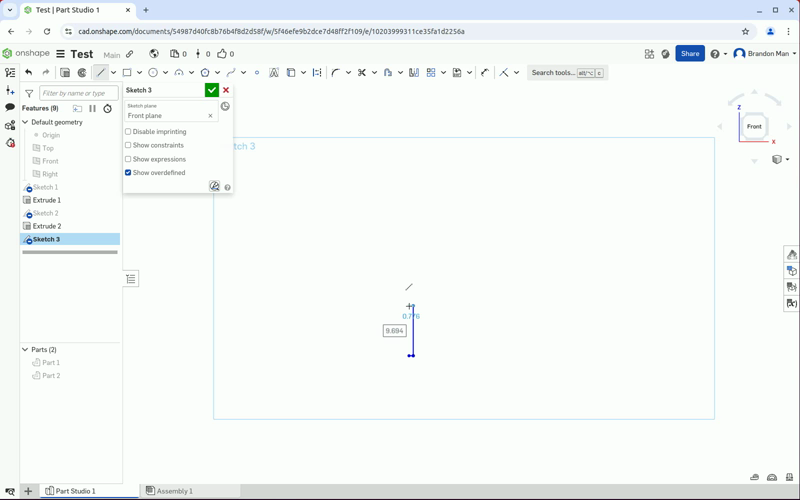
scroll(6)
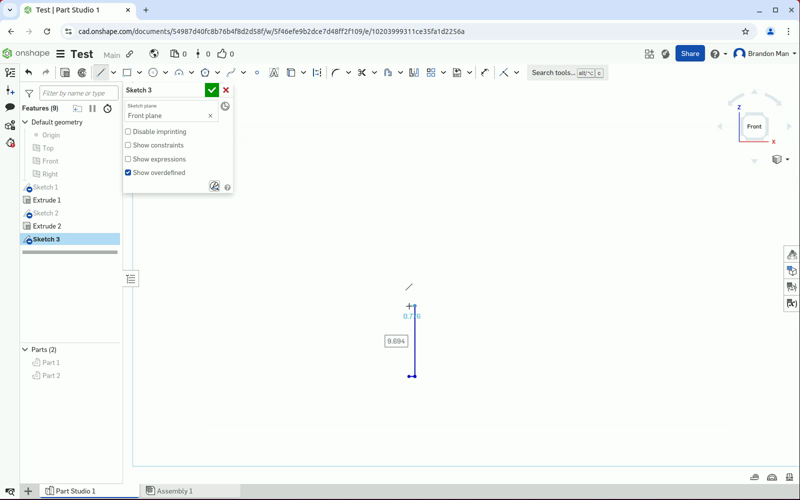
scroll(6)
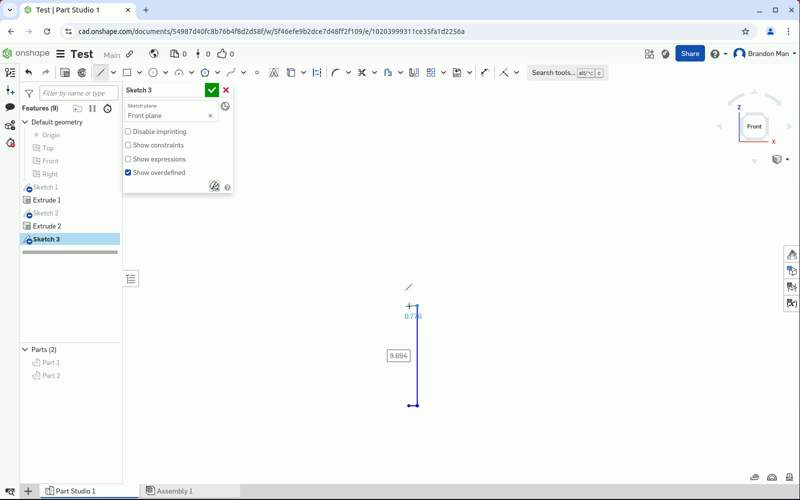
scroll(6)
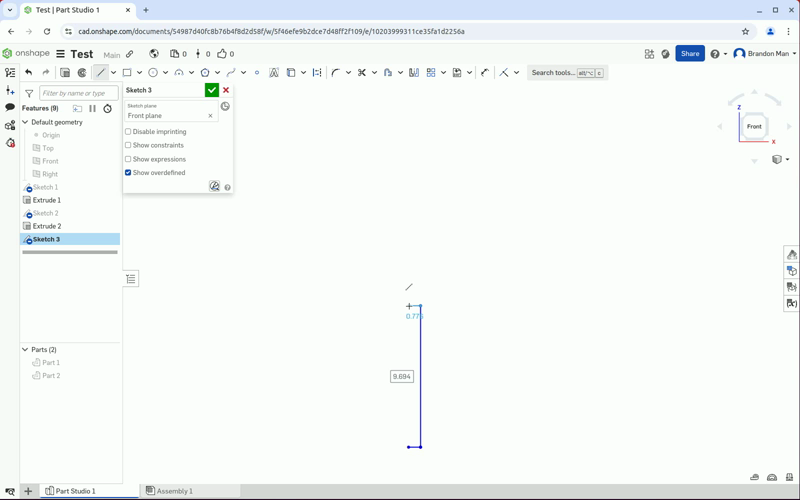
scroll(6)
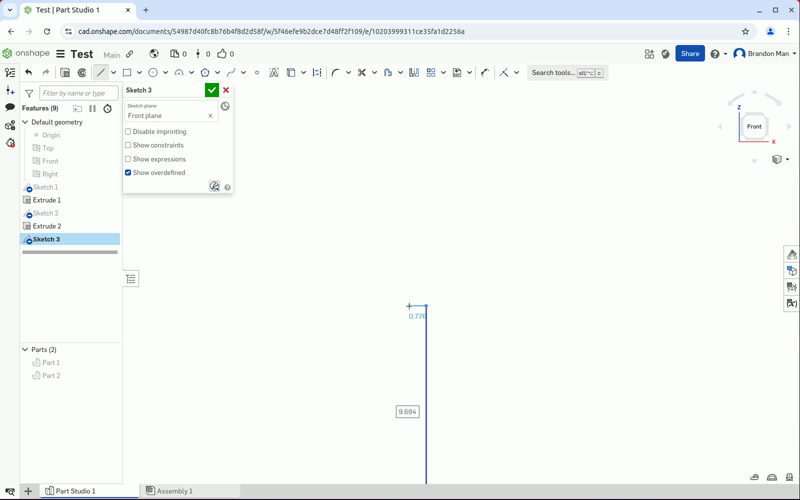
scroll(6)
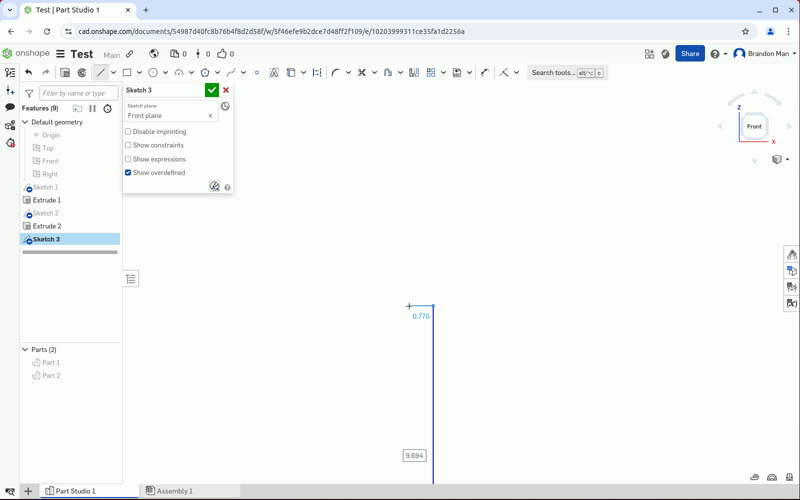
scroll(6)
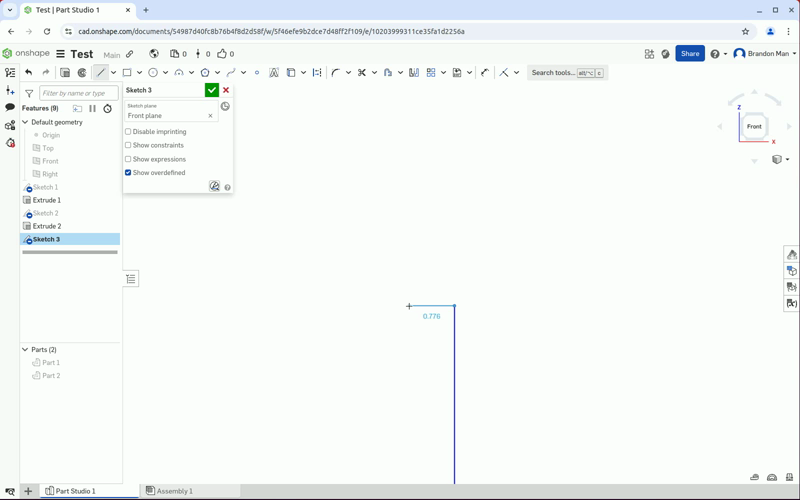
click(409, 305)
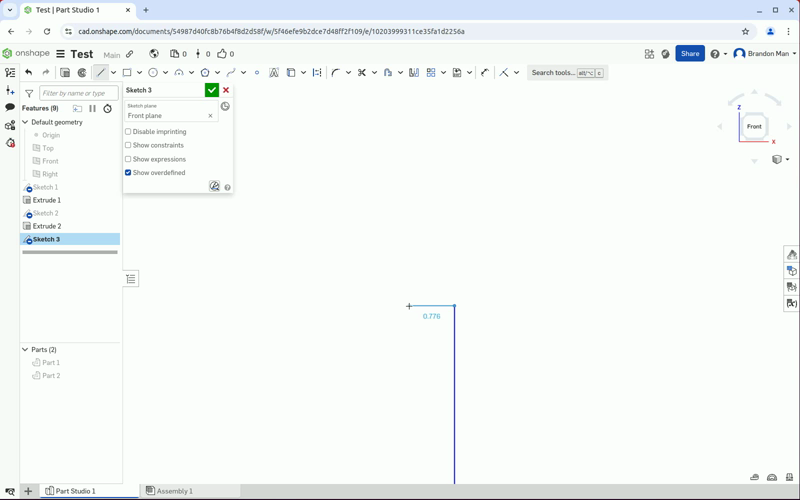
scroll(-6)
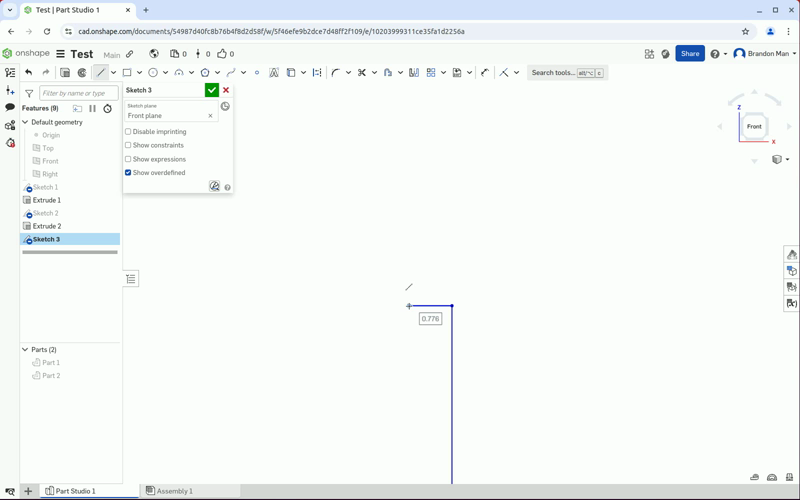
scroll(-6)
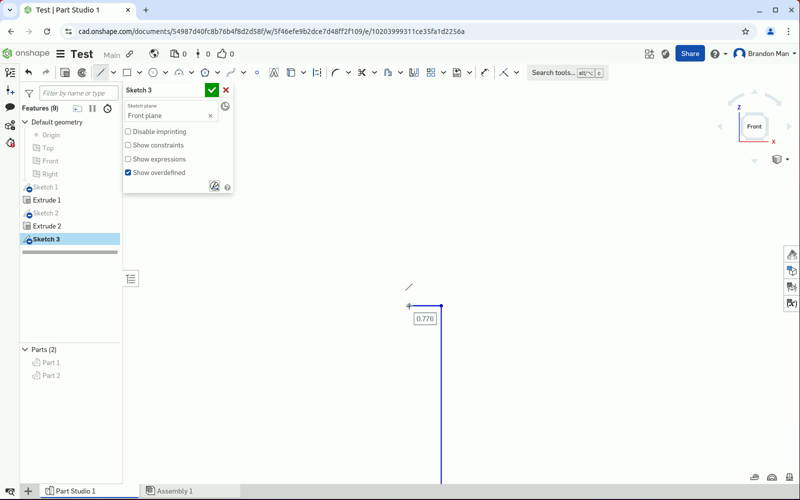
scroll(-6)
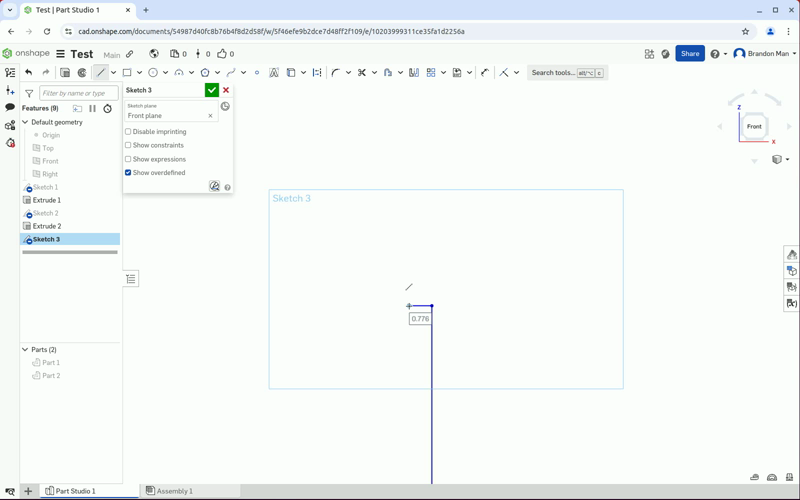
scroll(-6)
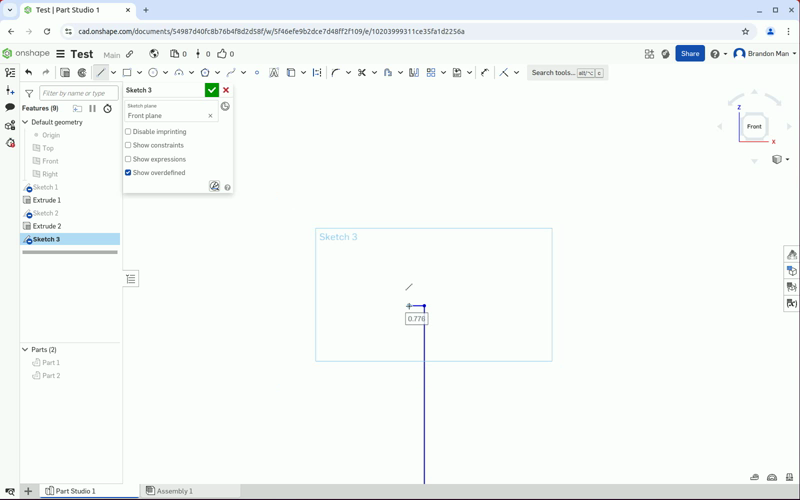
scroll(-6)
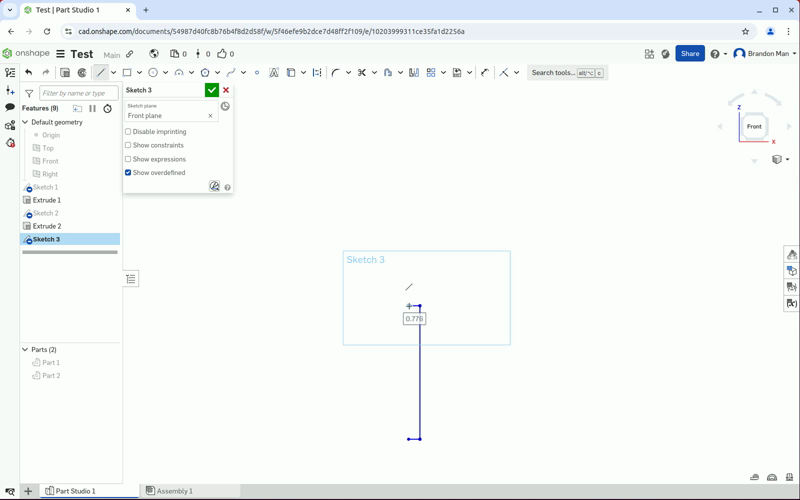
scroll(-6)
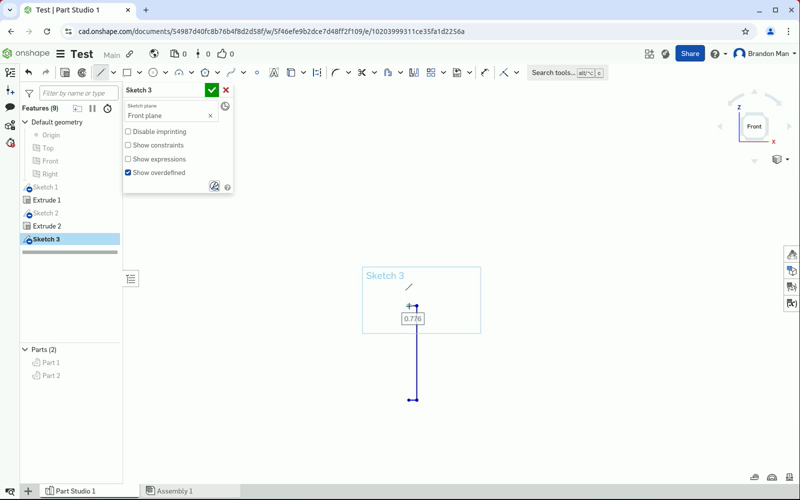
scroll(-6)
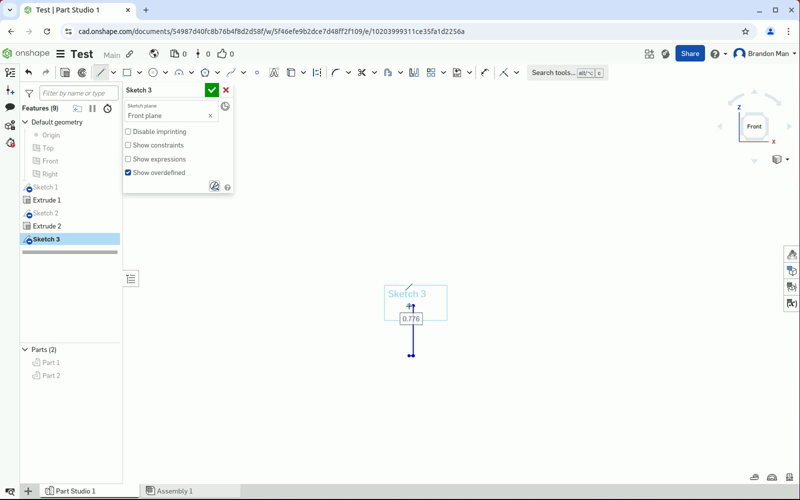
key_up(shift)
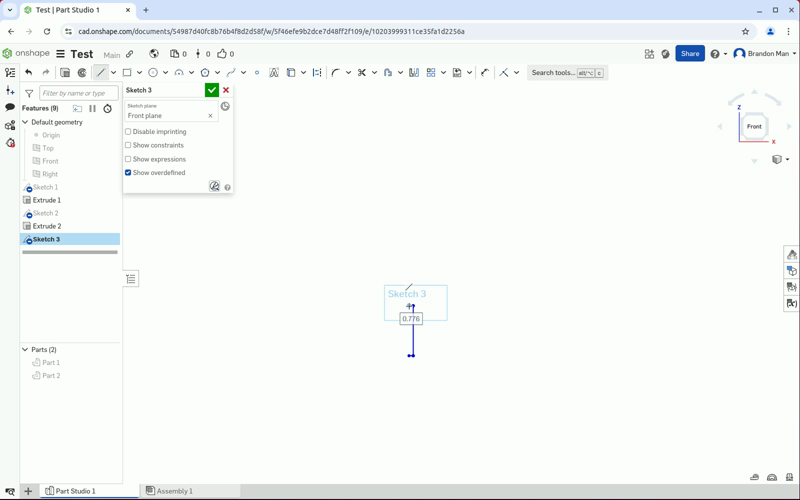
mouse_move(439, 305)
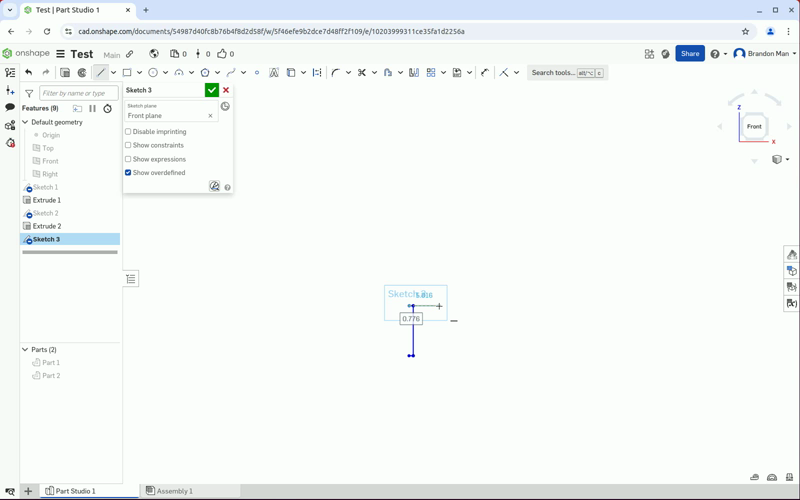
key_down(shift)
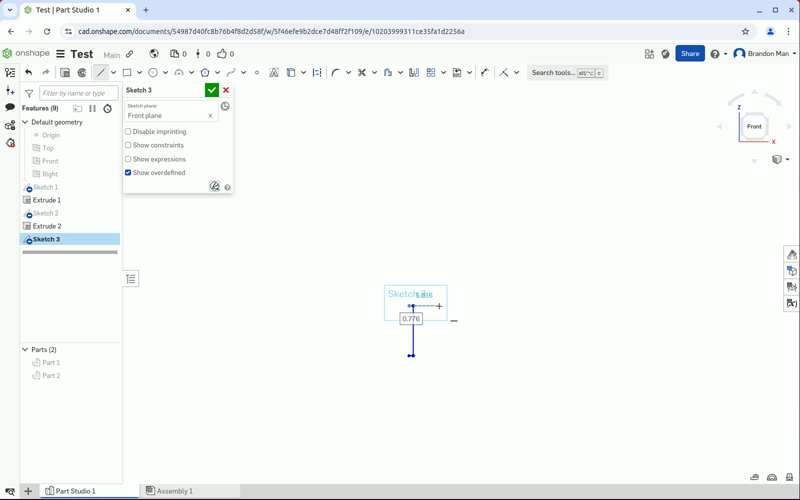
mouse_move(409, 355)
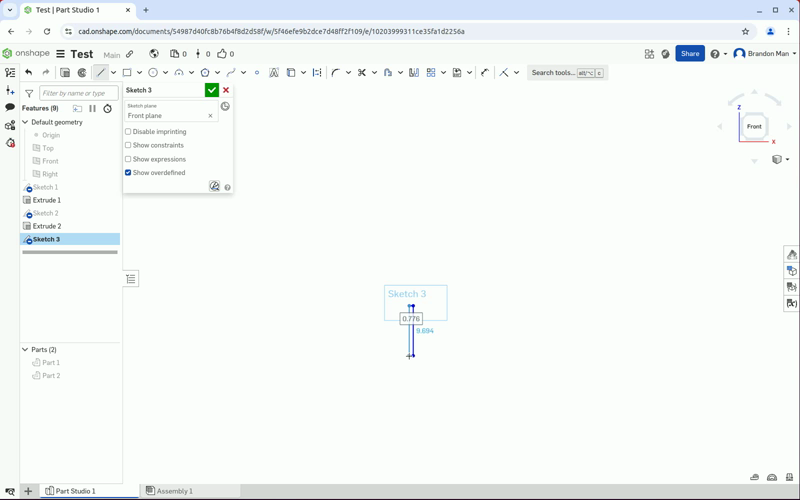
scroll(6)
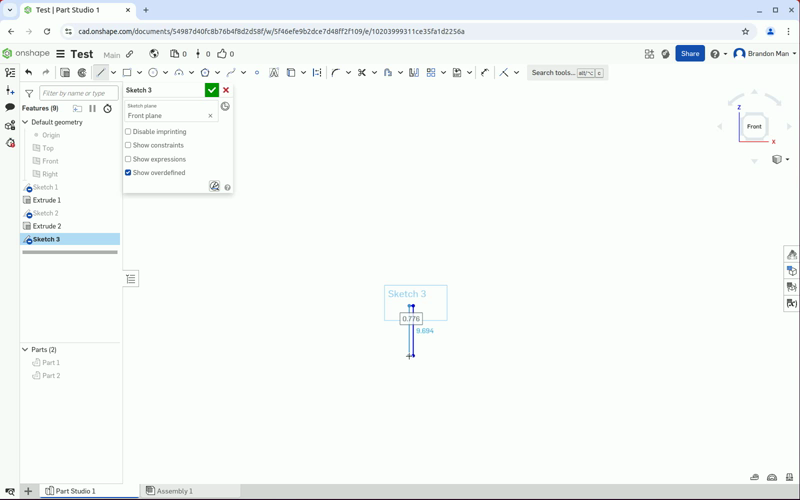
scroll(6)
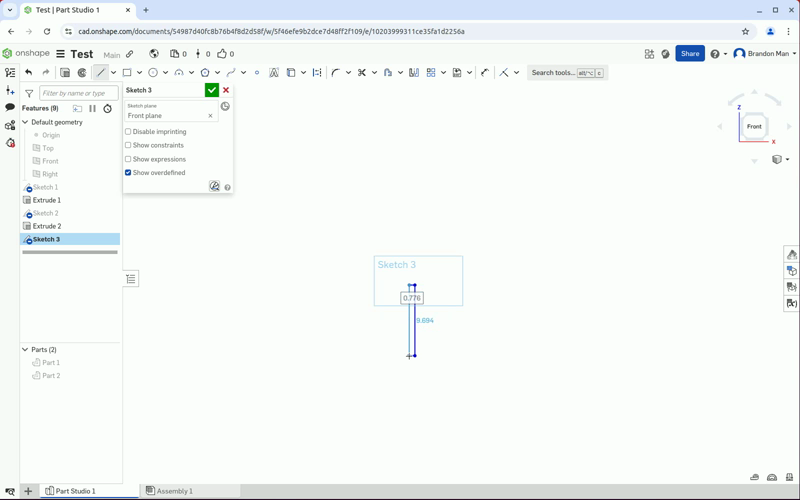
scroll(6)
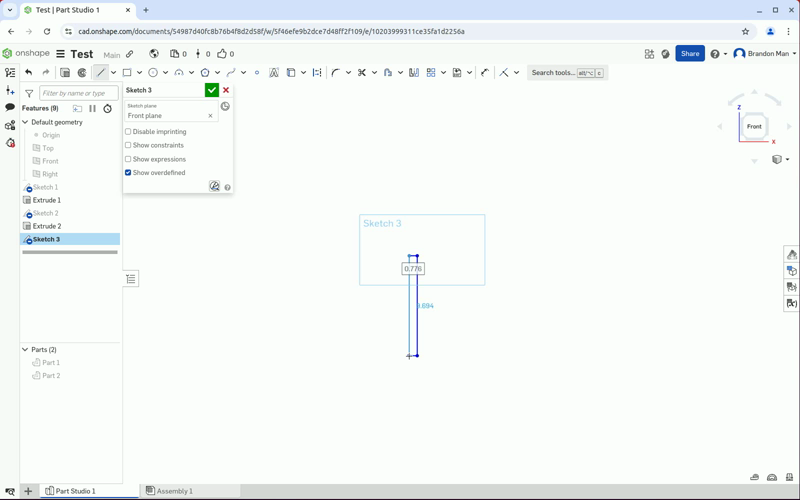
scroll(6)
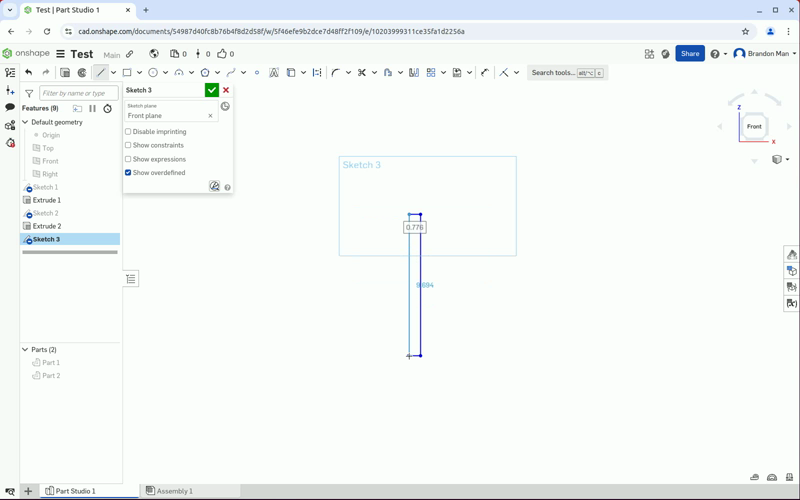
scroll(6)
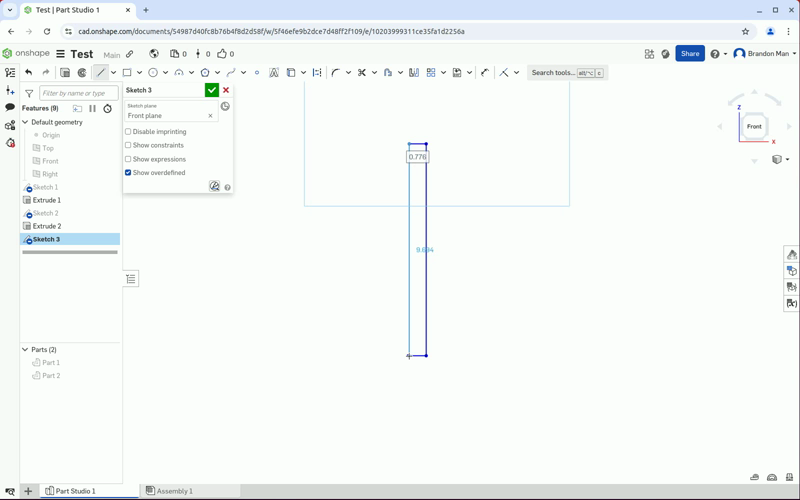
scroll(6)
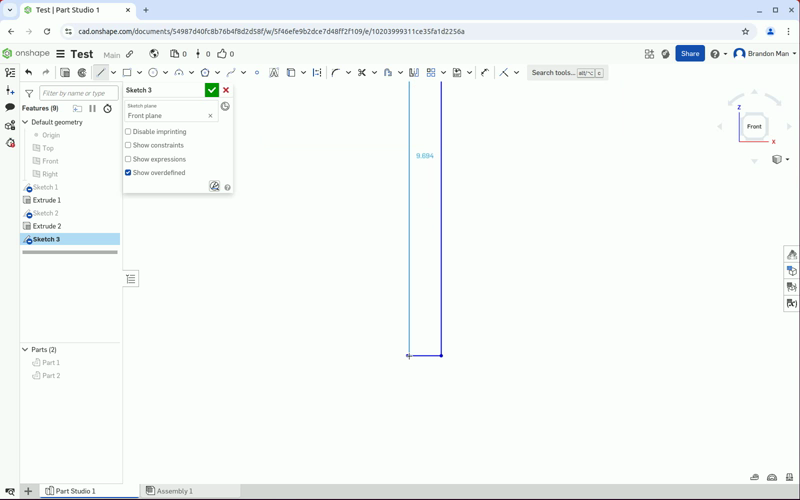
scroll(6)
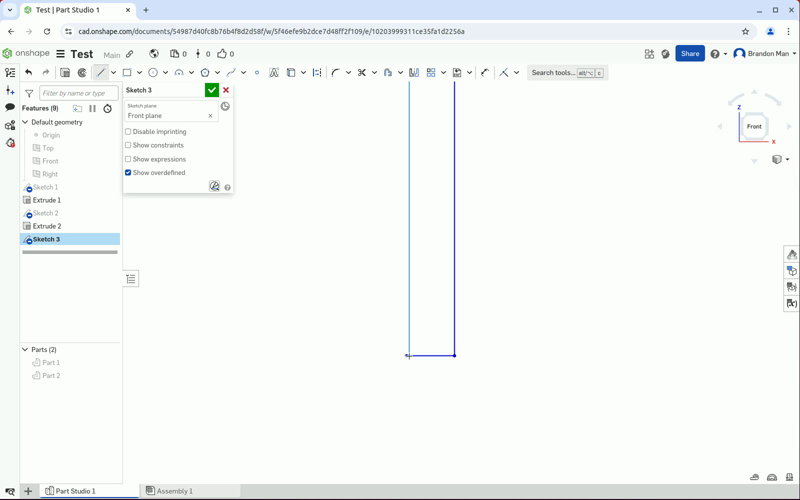
key_up(shift)
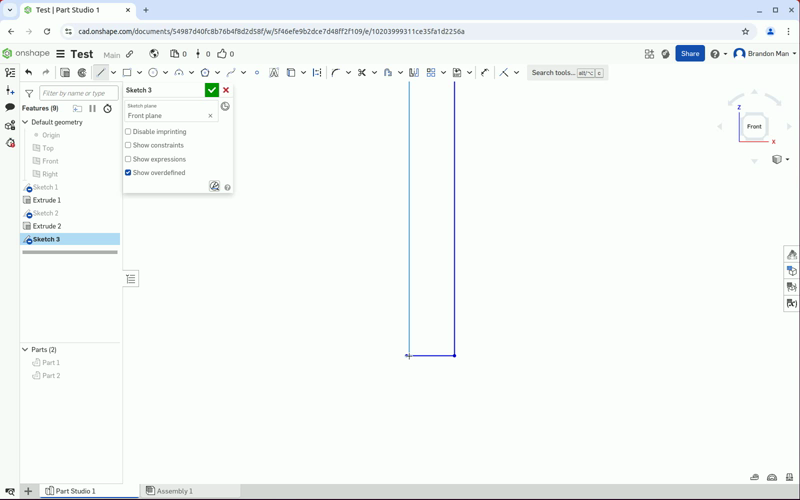
click(409, 355)
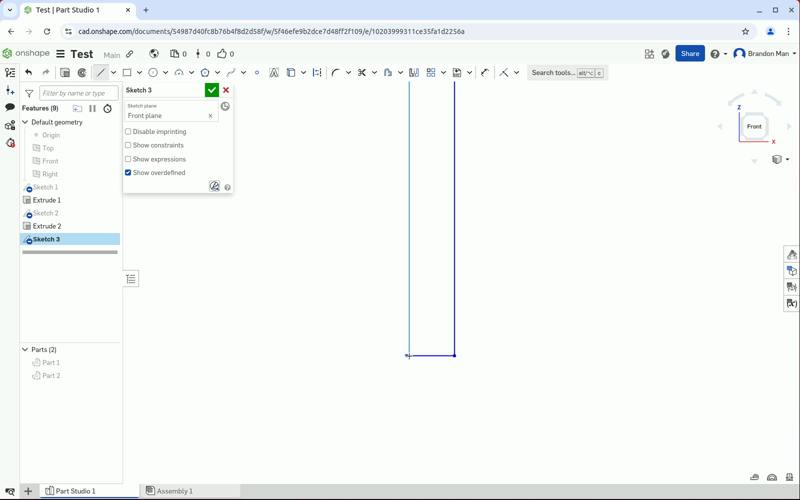
scroll(-6)
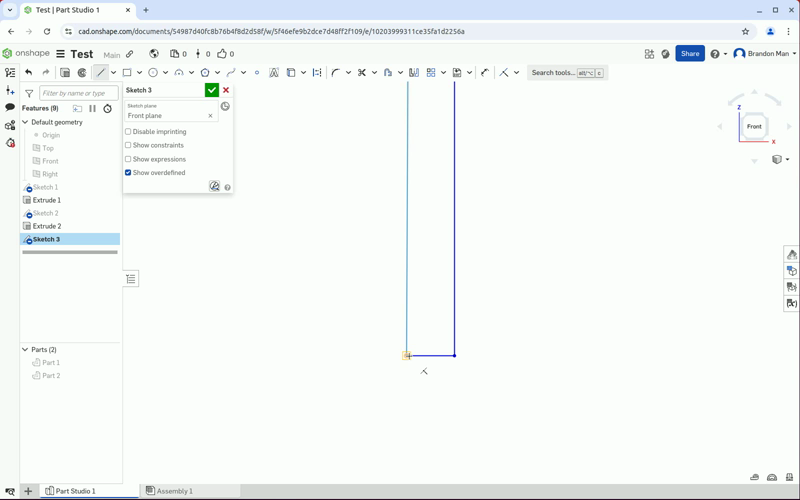
scroll(-6)
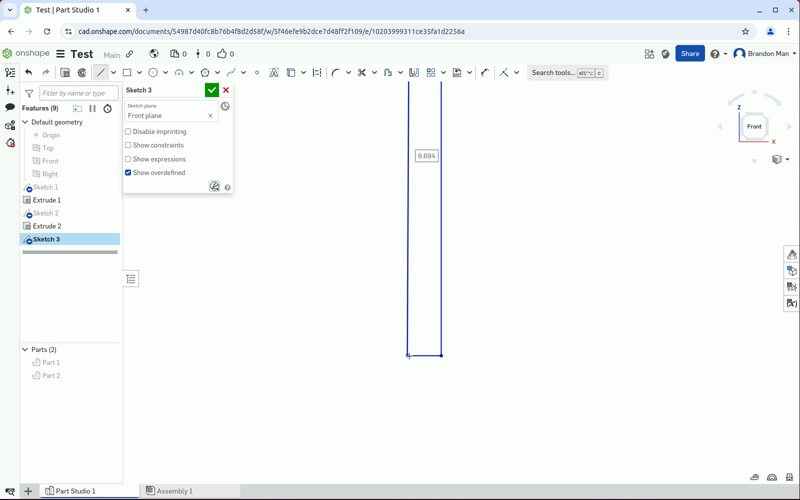
scroll(-6)
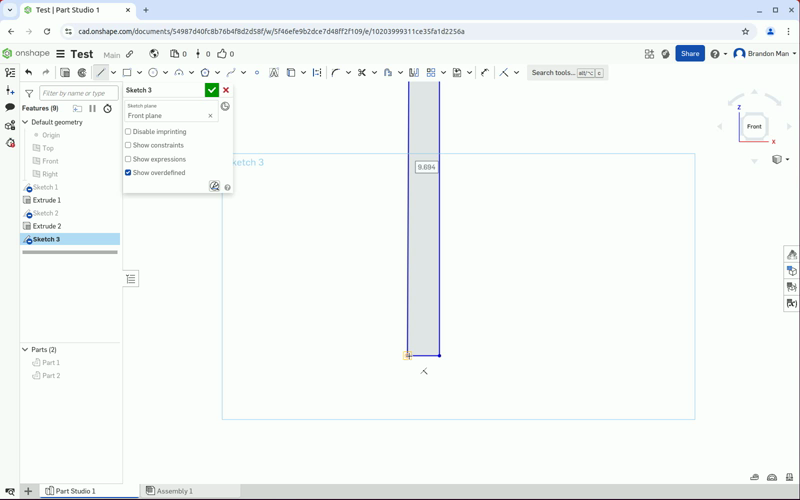
scroll(-6)
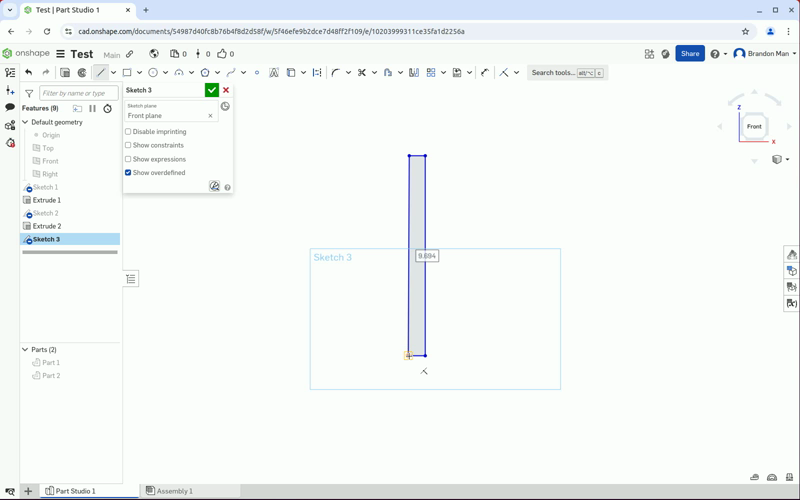
scroll(-6)
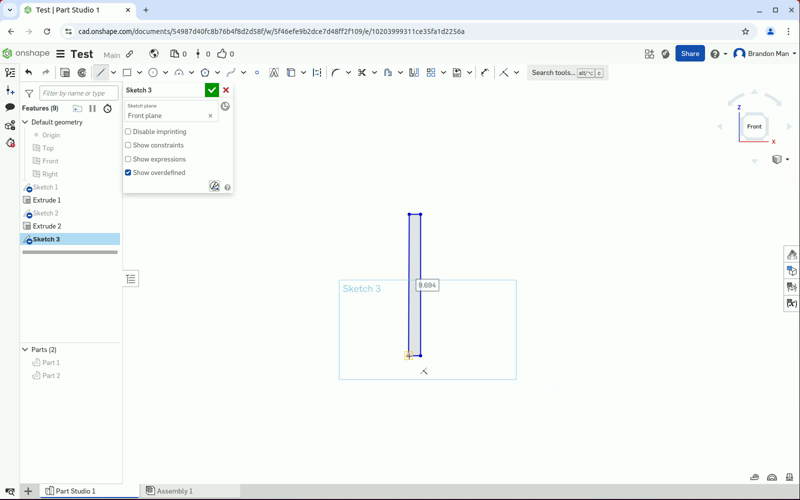
scroll(-6)
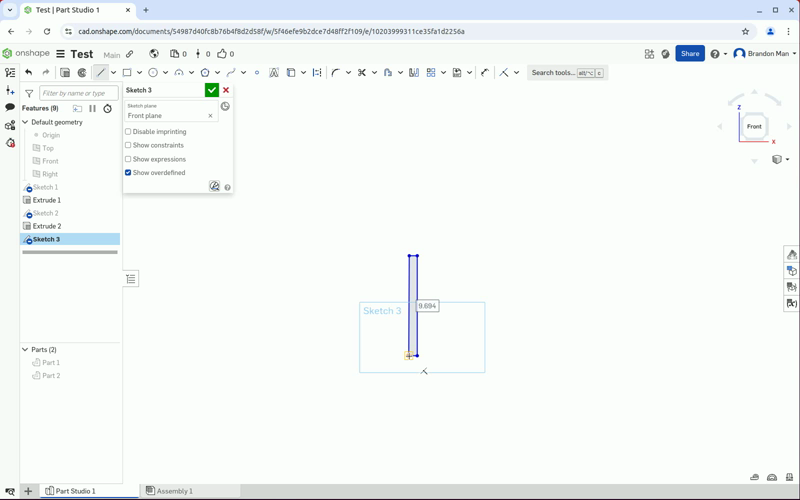
scroll(-6)
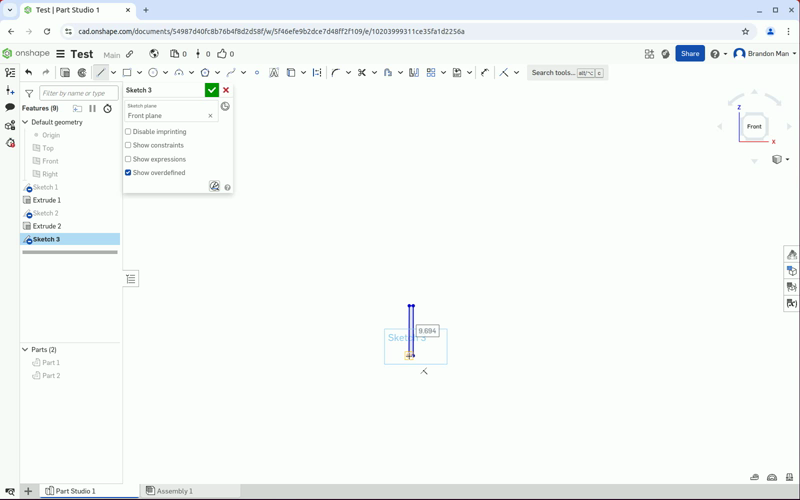
key(esc)
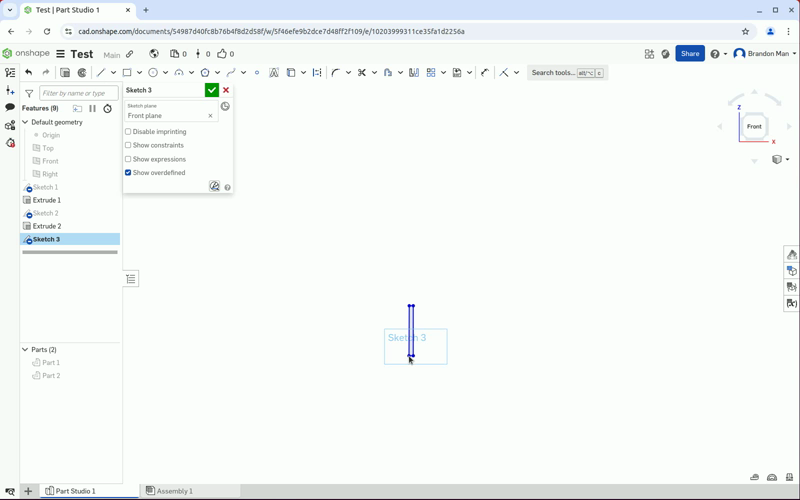
mouse_move(411, 313)
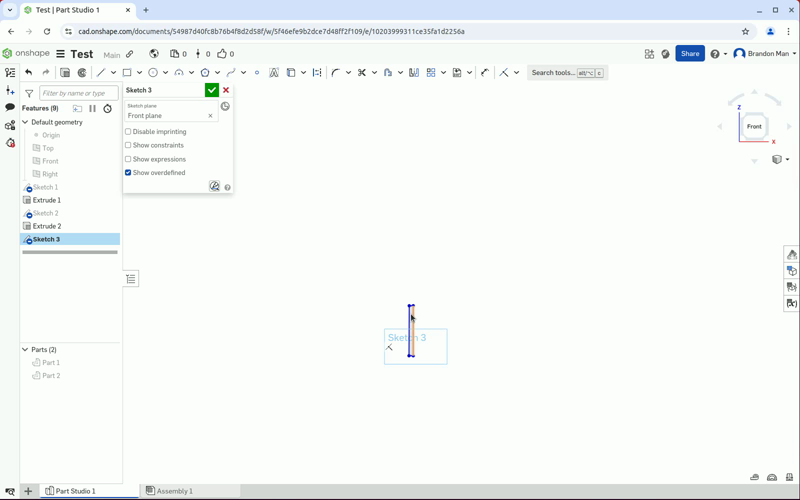
scroll(6)
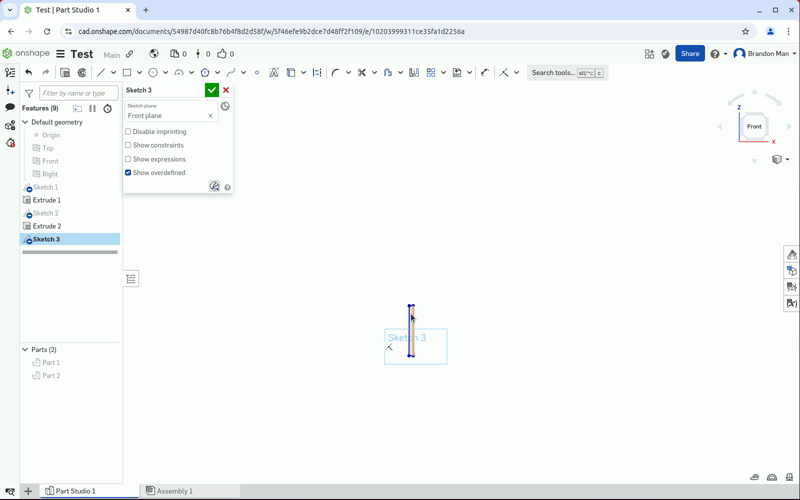
scroll(6)
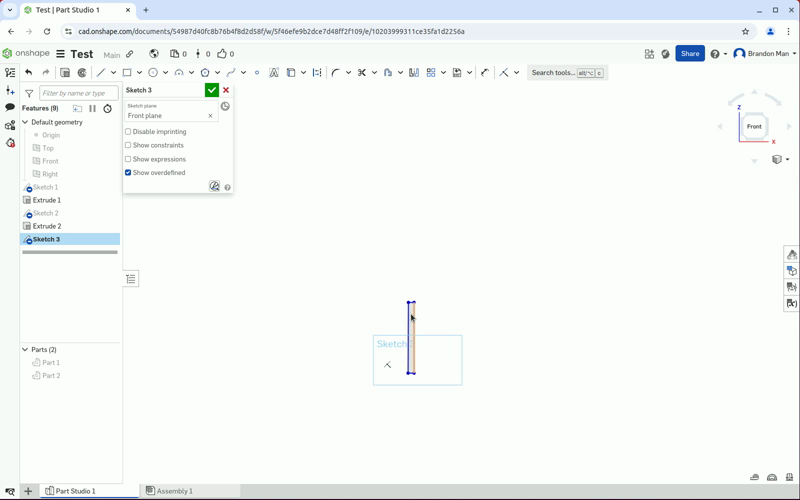
scroll(6)
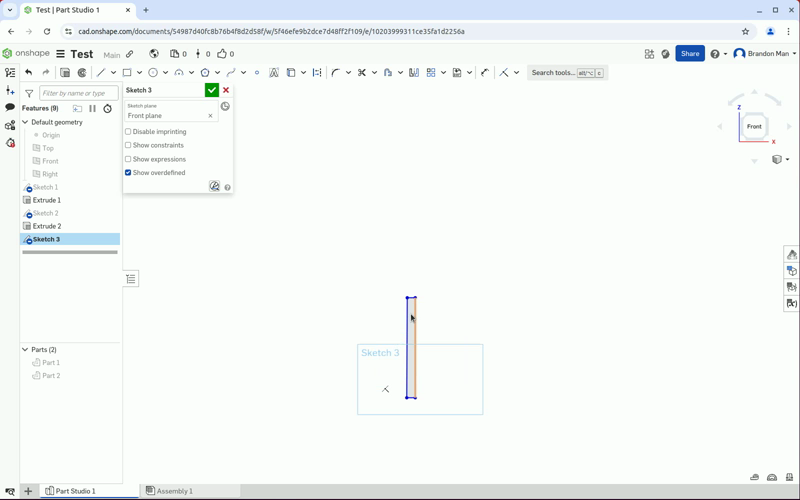
scroll(6)
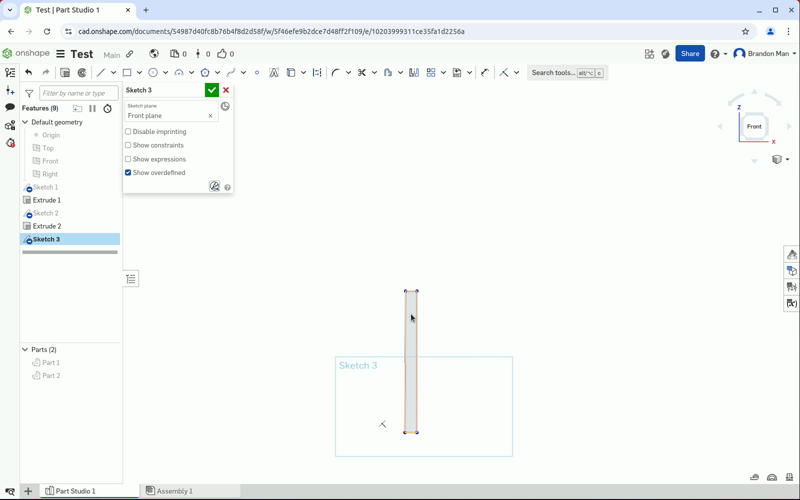
scroll(6)
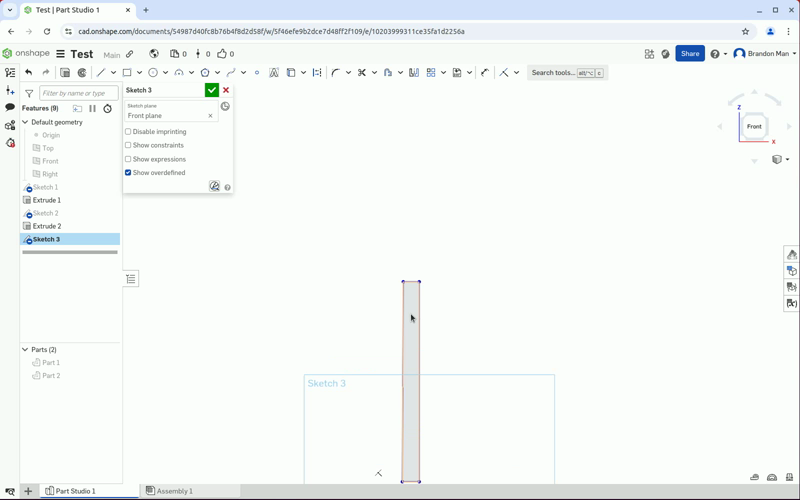
scroll(6)
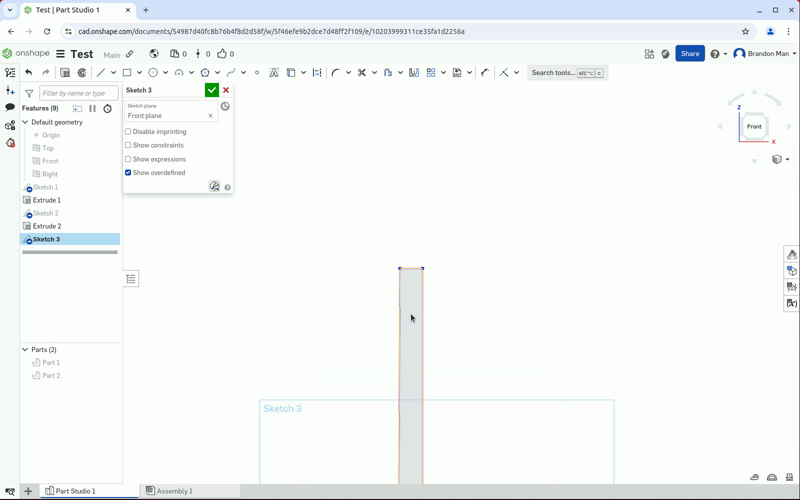
scroll(6)
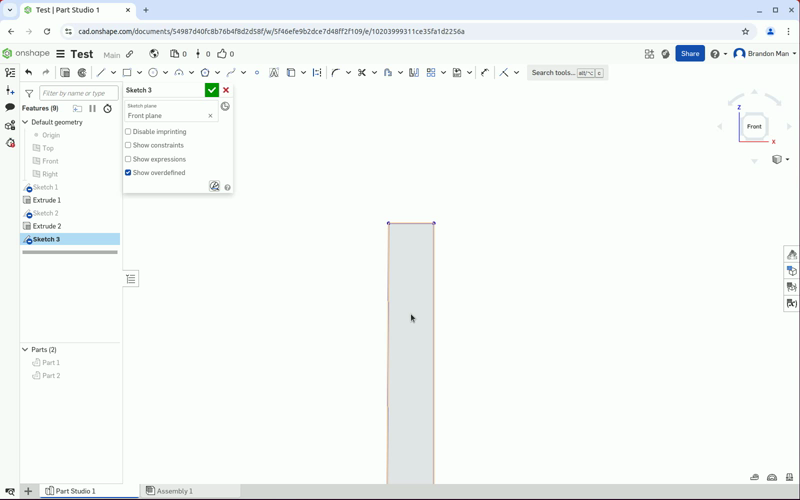
click(411, 313)
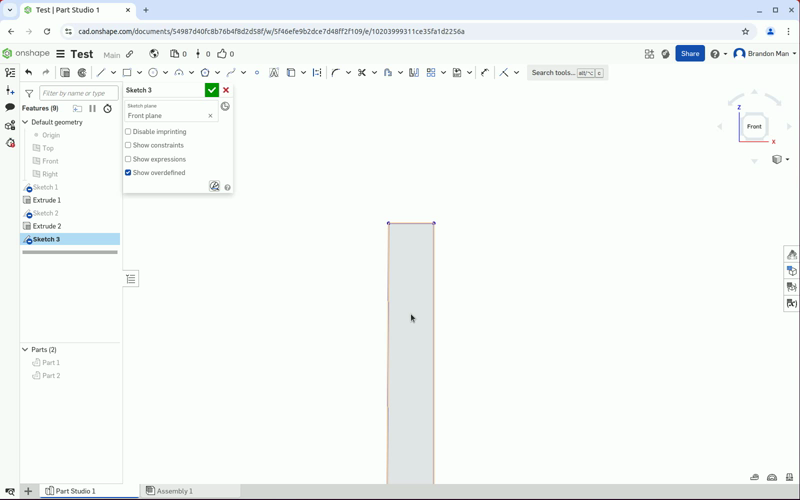
scroll(-6)
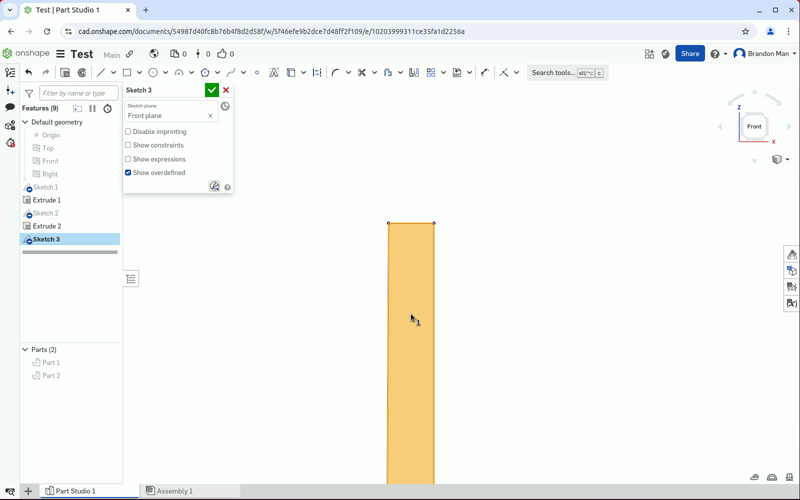
scroll(-6)
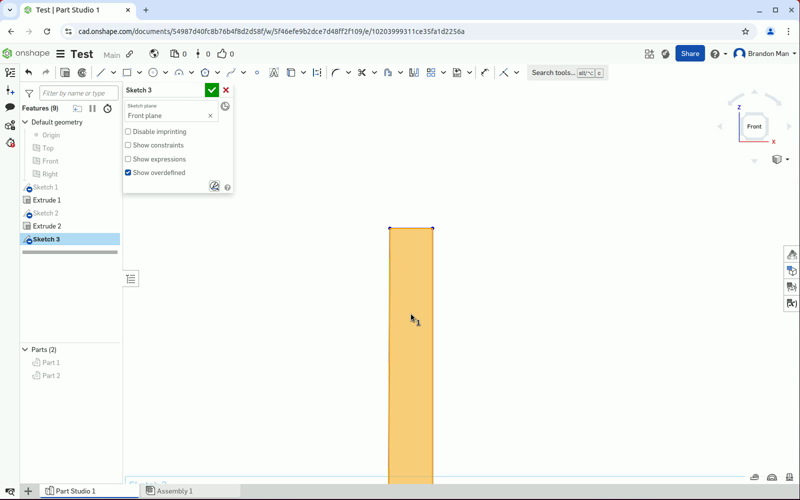
scroll(-6)
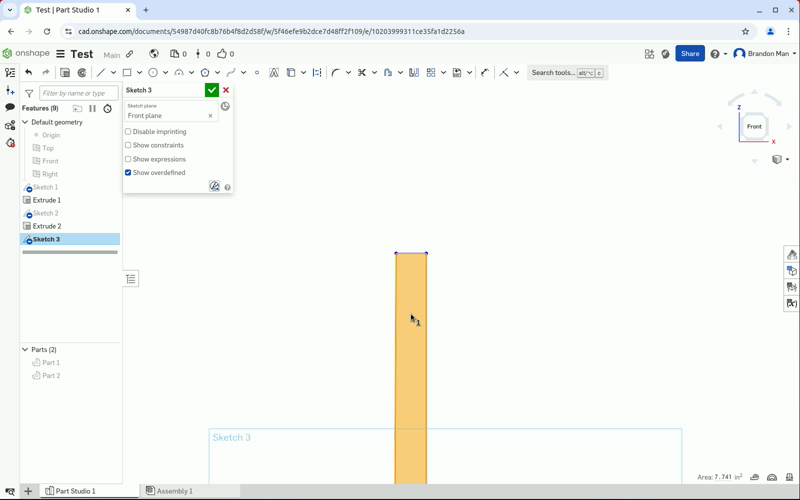
scroll(-6)
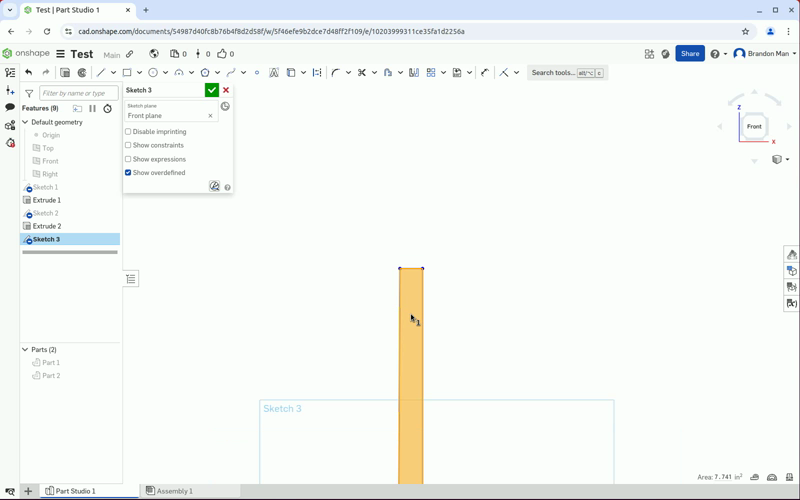
scroll(-6)
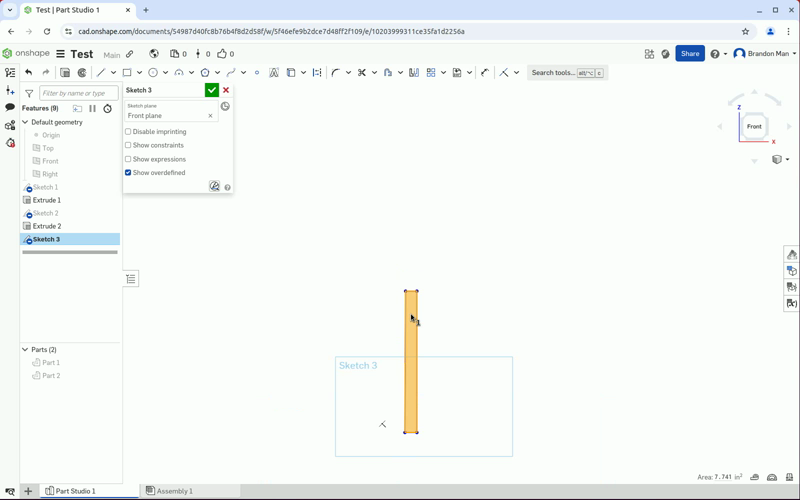
scroll(-6)
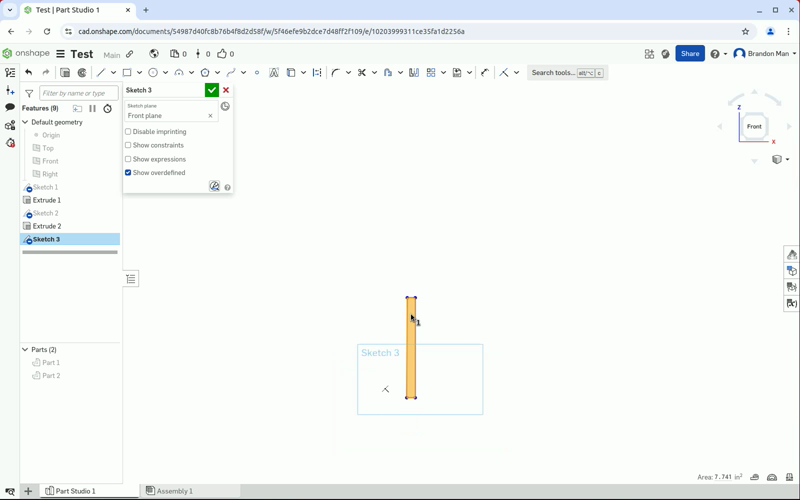
scroll(-6)
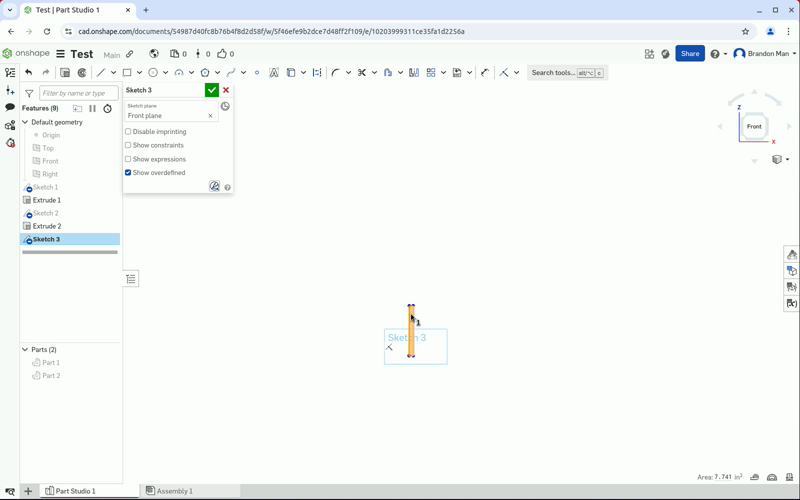
mouse_move(73, 352)
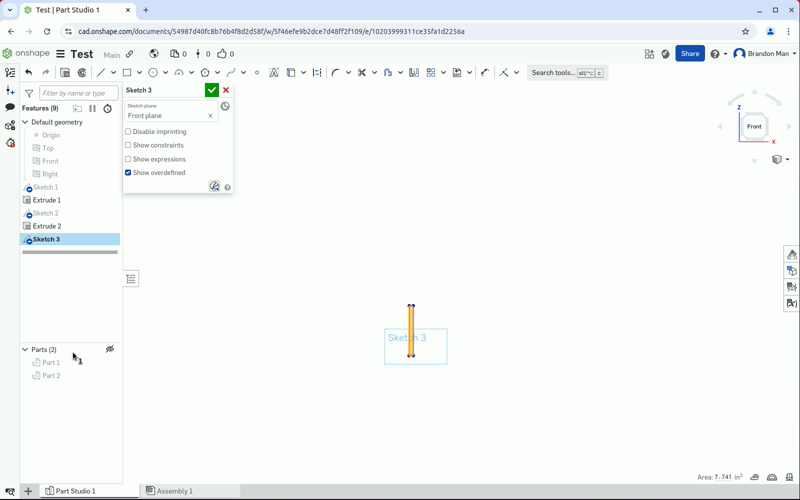
key(shift+y)
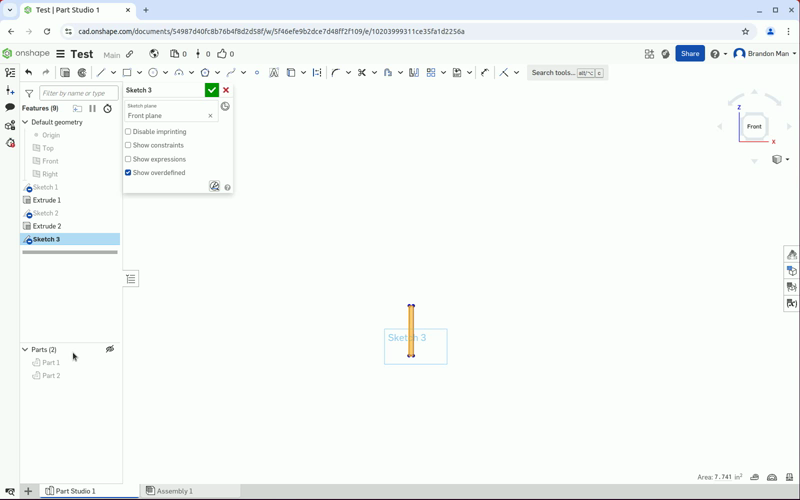
key(shift+e)
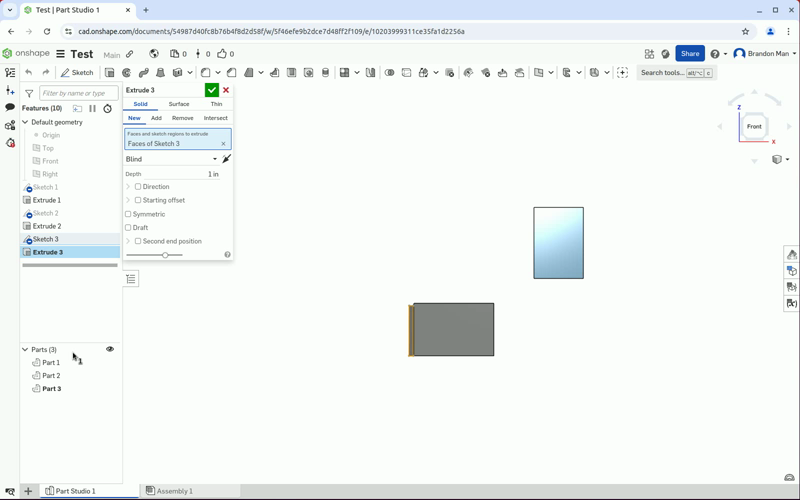
mouse_move(143, 106)
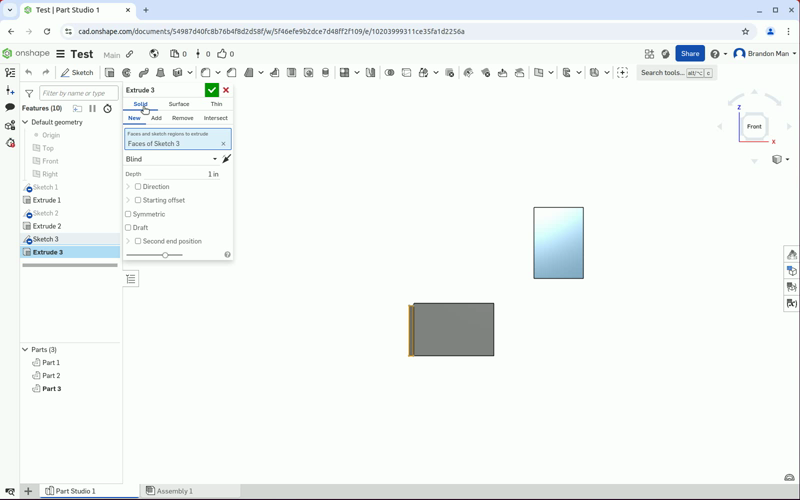
click(143, 106)
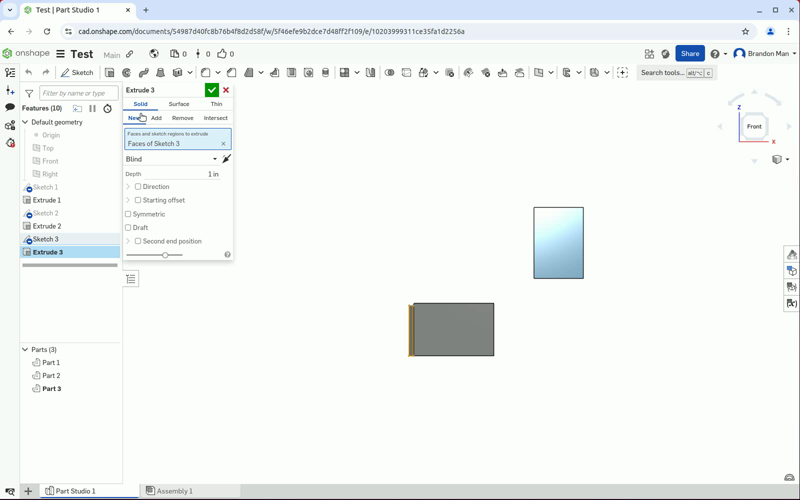
mouse_move(137, 120)
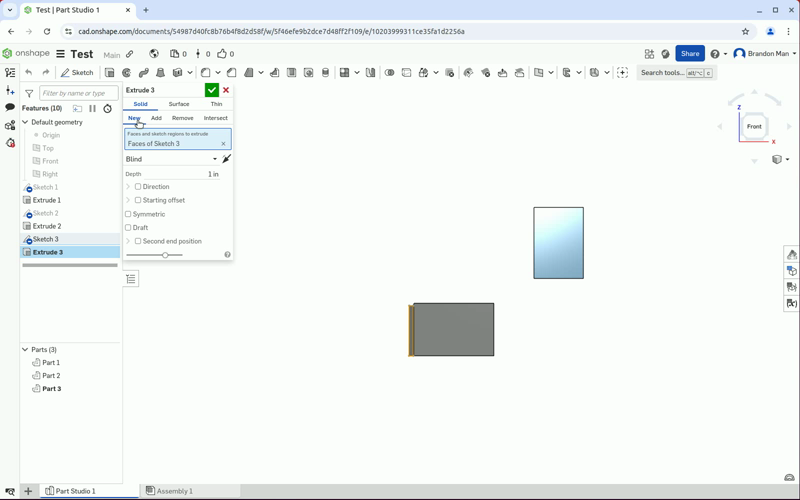
click(137, 120)
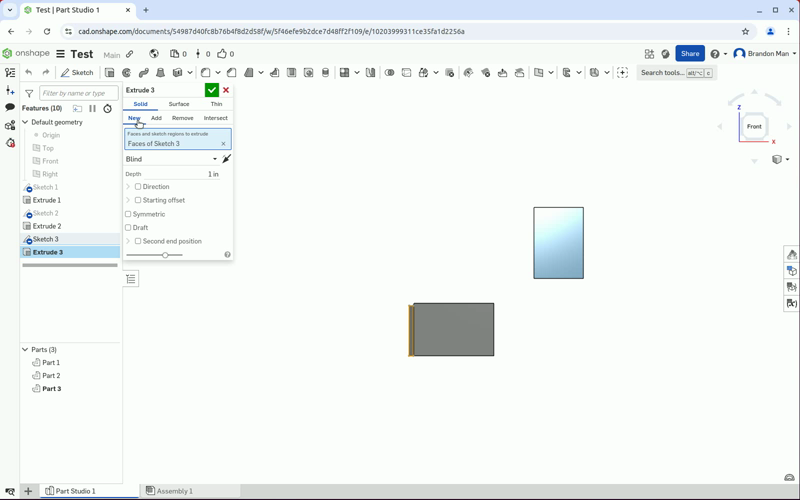
key(tab, 4)
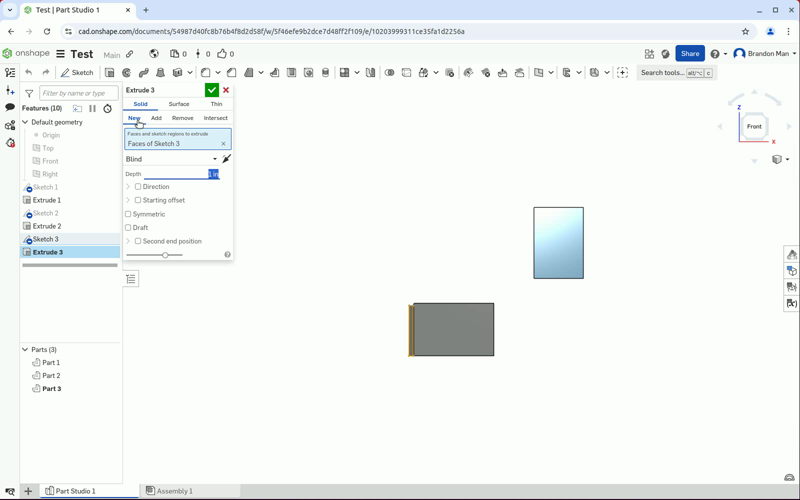
text(17.09)
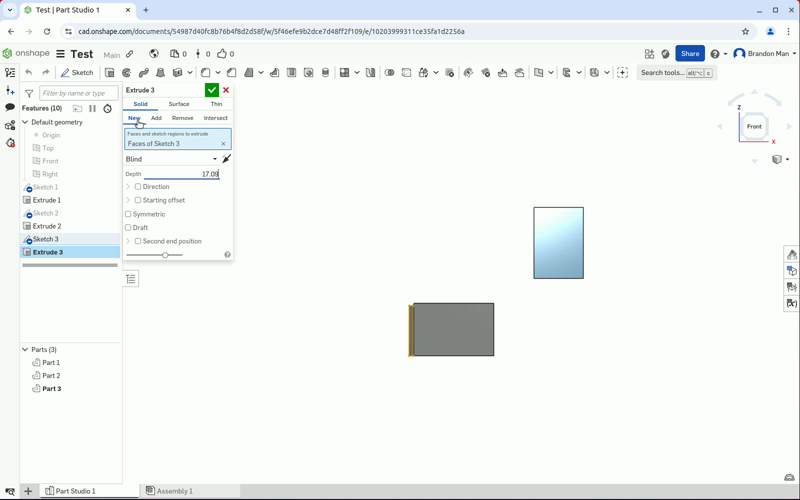
key(enter)
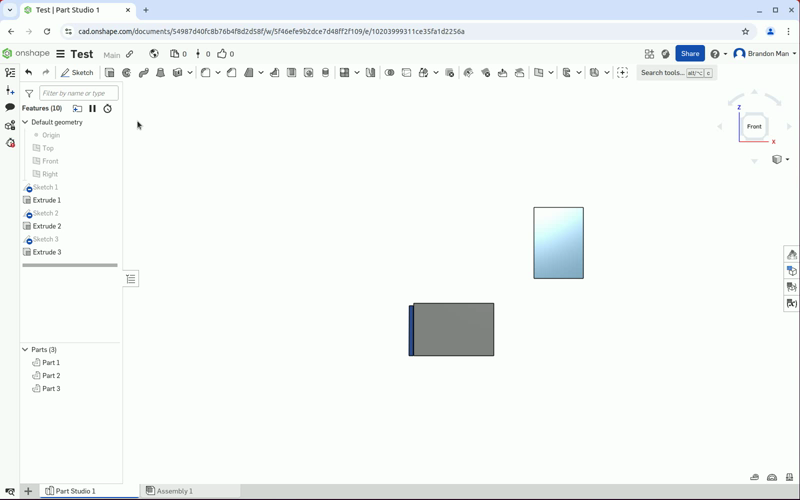
key(shift+h)
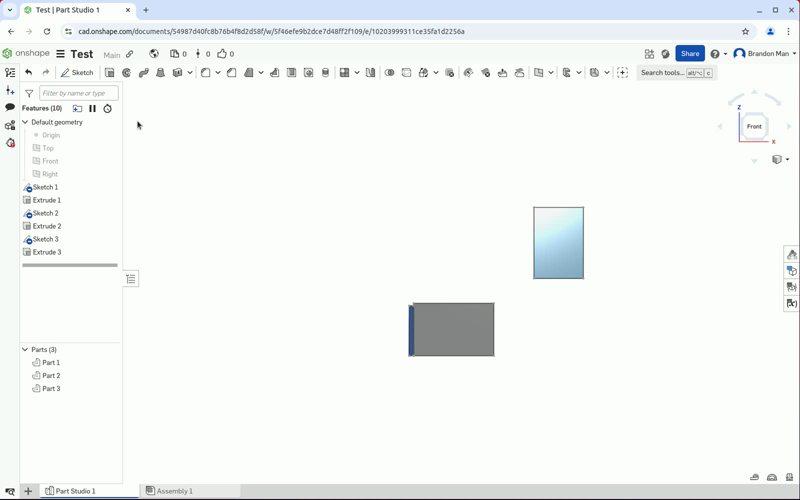
key(shift+h)
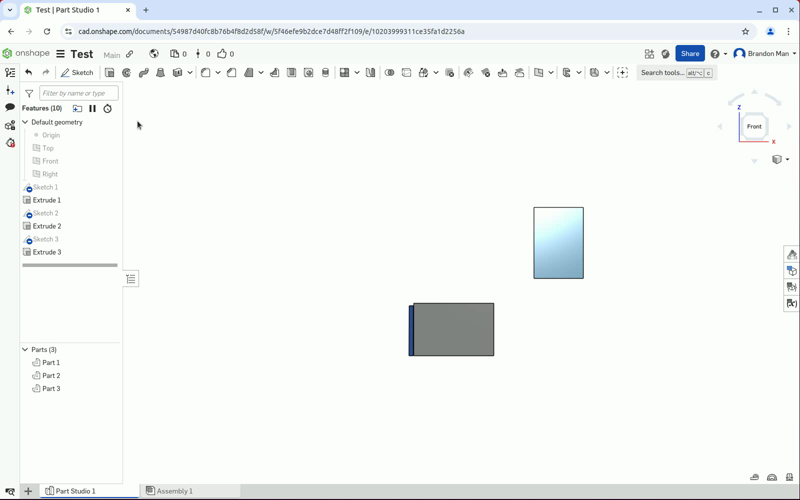
mouse_move(73, 189)
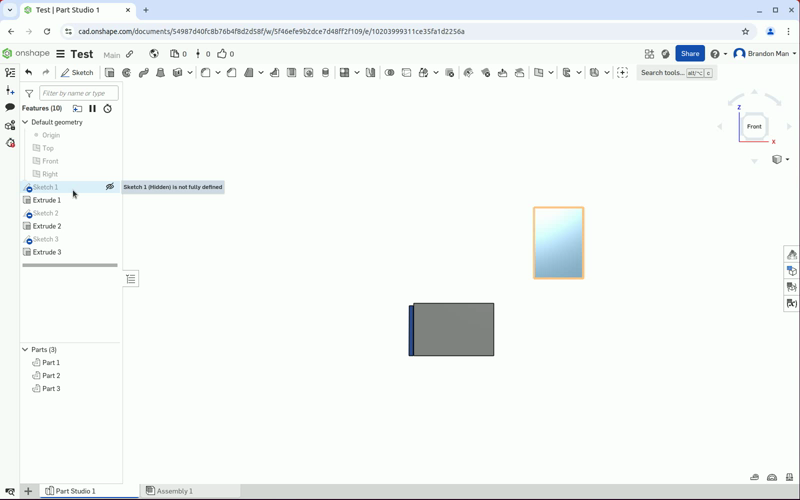
click(73, 189)
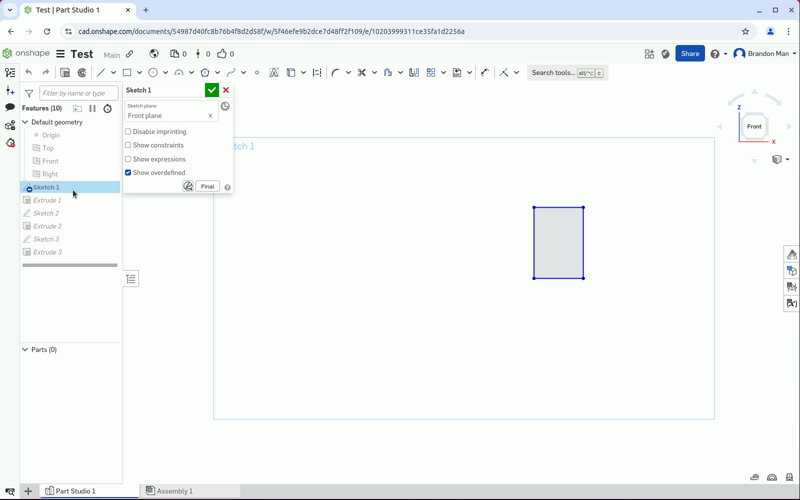
mouse_move(229, 92)
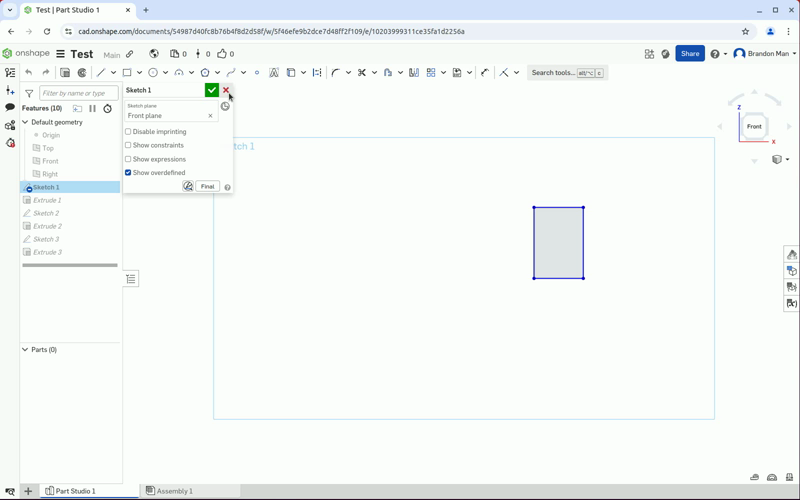
click(229, 92)
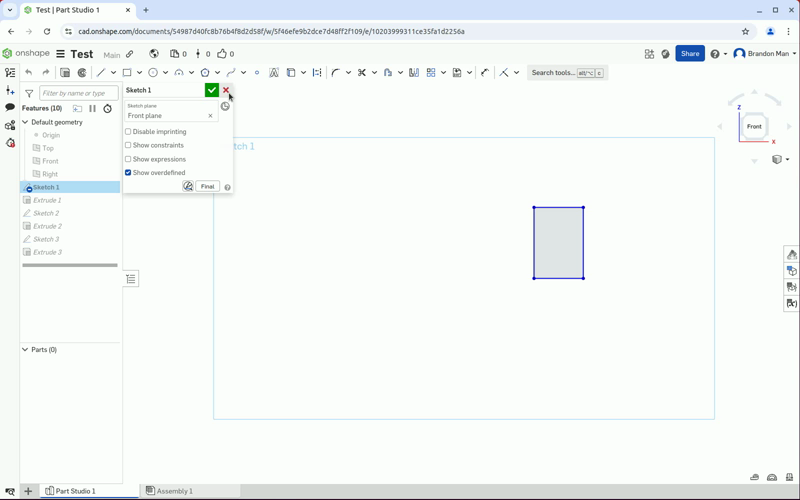
key(shift+s)
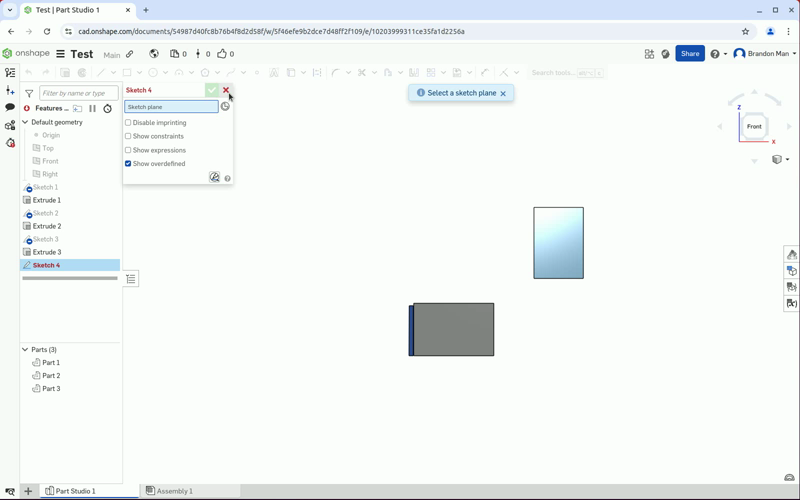
mouse_move(73, 163)
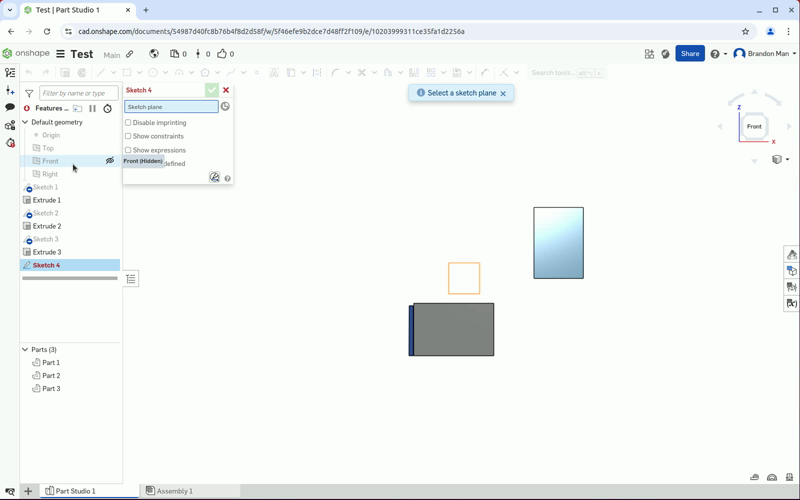
click(73, 163)
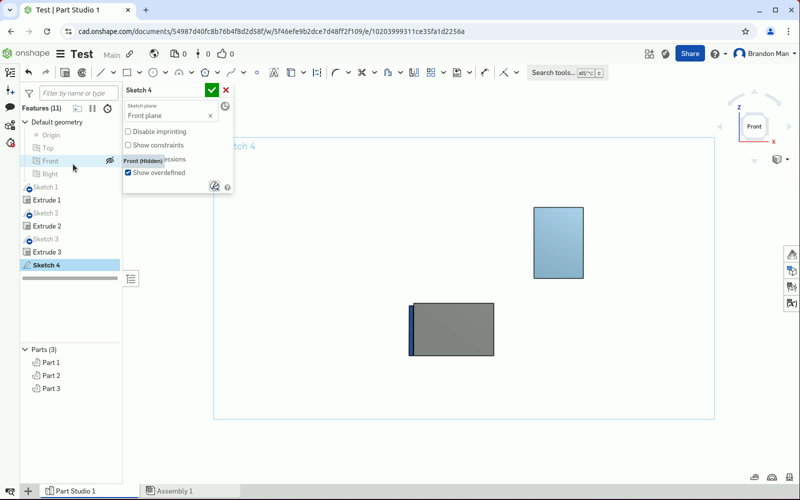
mouse_move(73, 352)
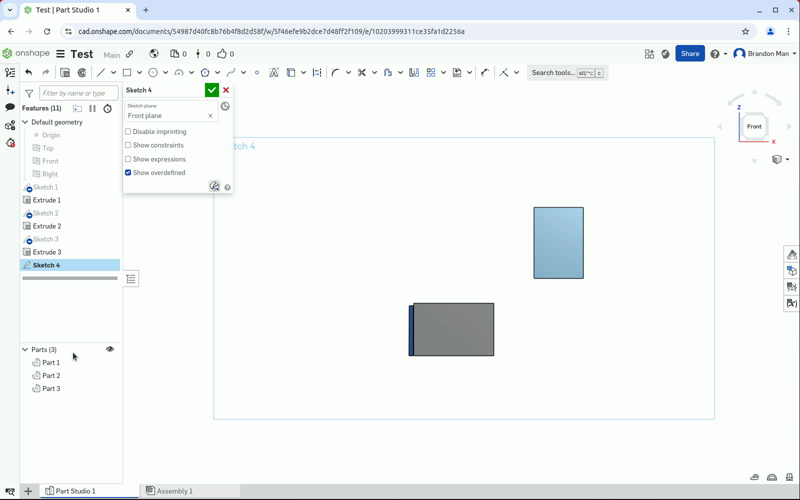
key(y)
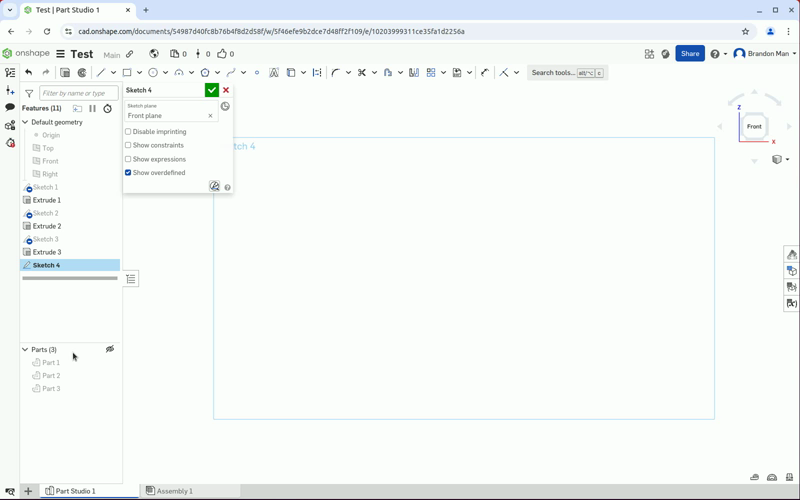
key(l)
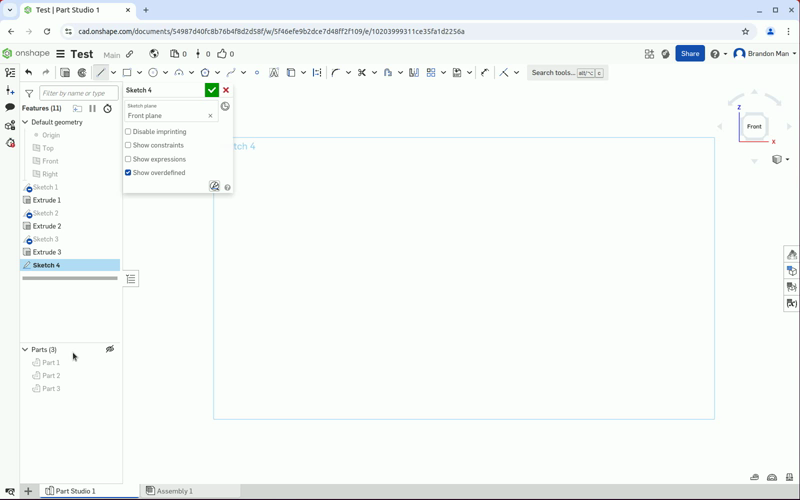
key_down(shift)
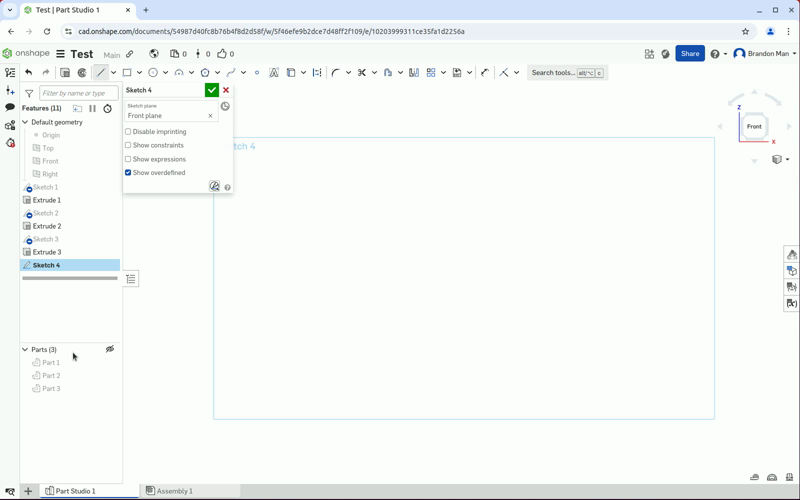
mouse_move(489, 355)
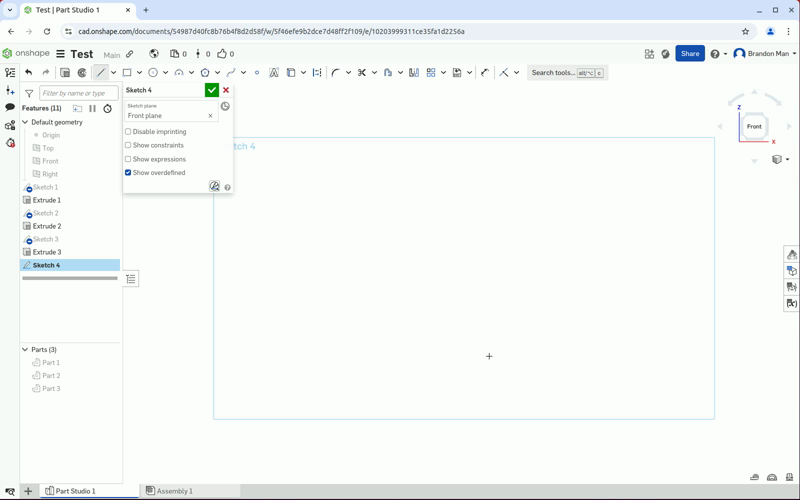
click(489, 355)
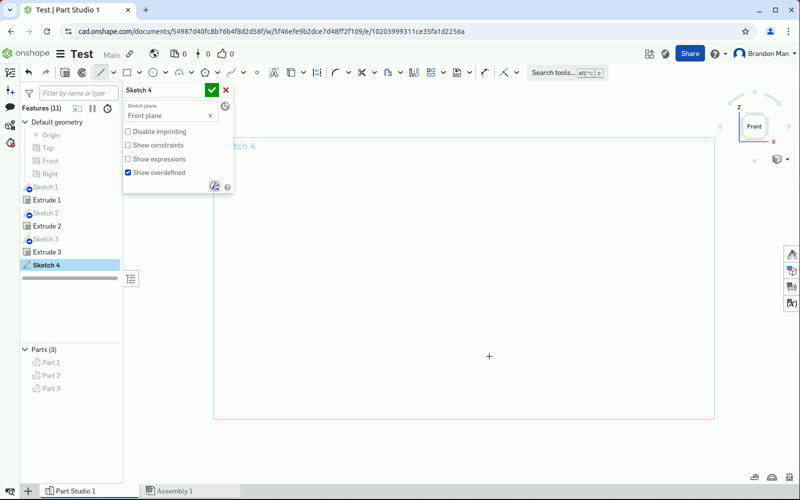
key_up(shift)
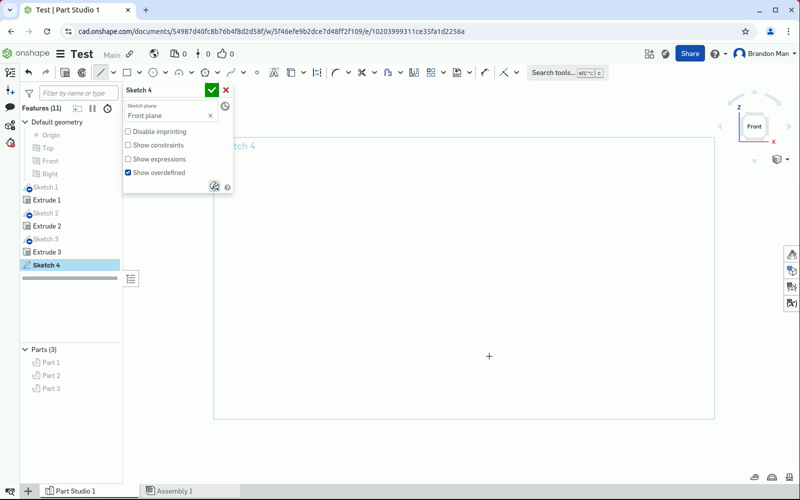
key_down(shift)
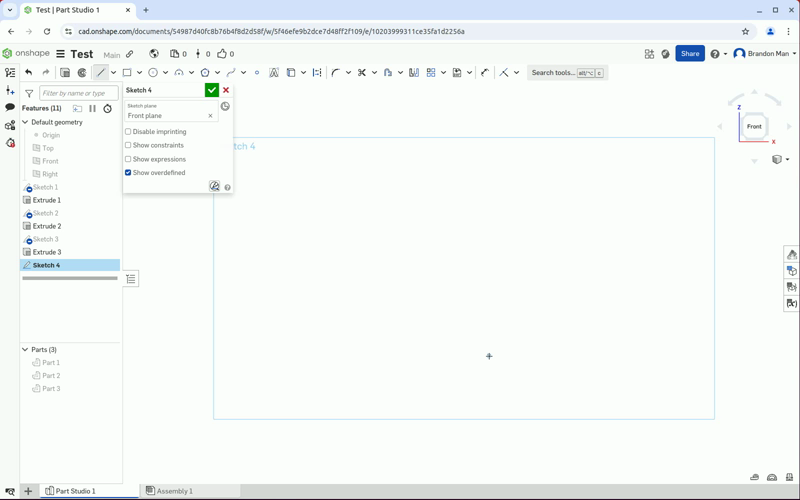
mouse_move(519, 355)
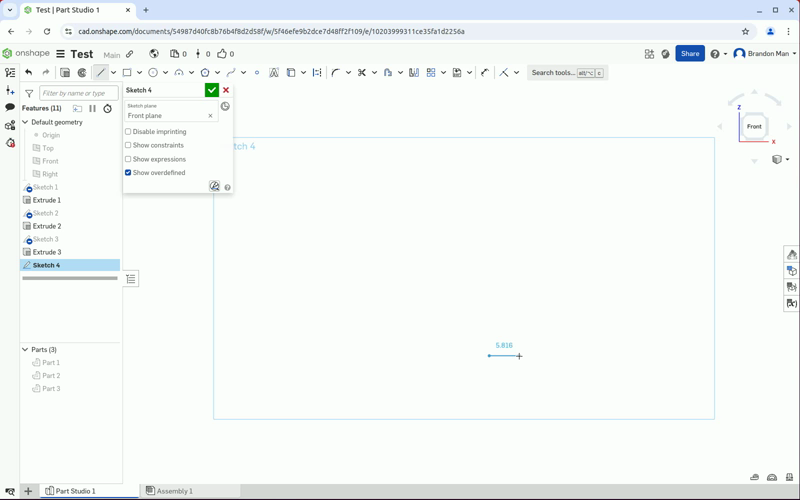
mouse_move(493, 355)
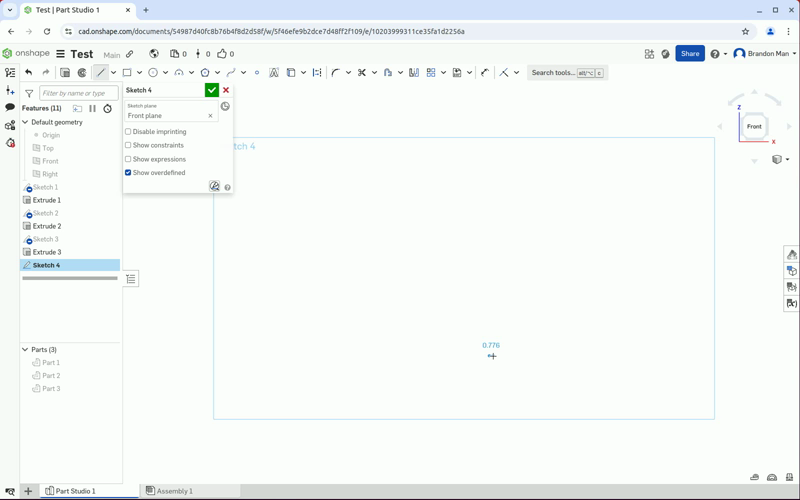
scroll(6)
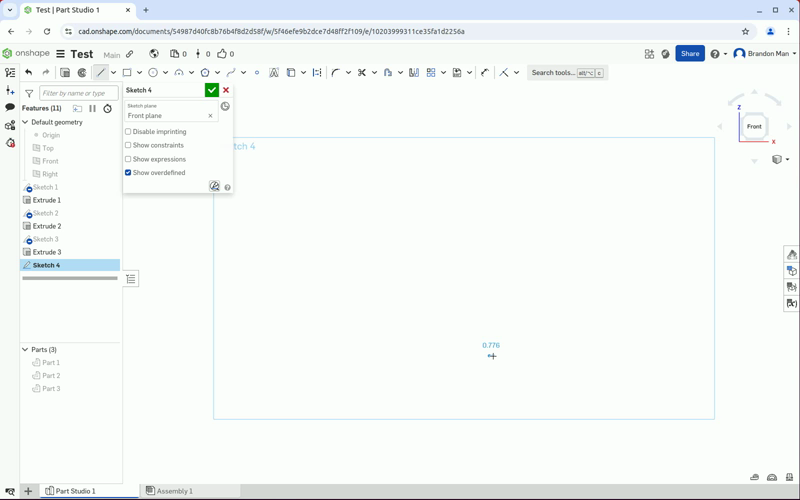
scroll(6)
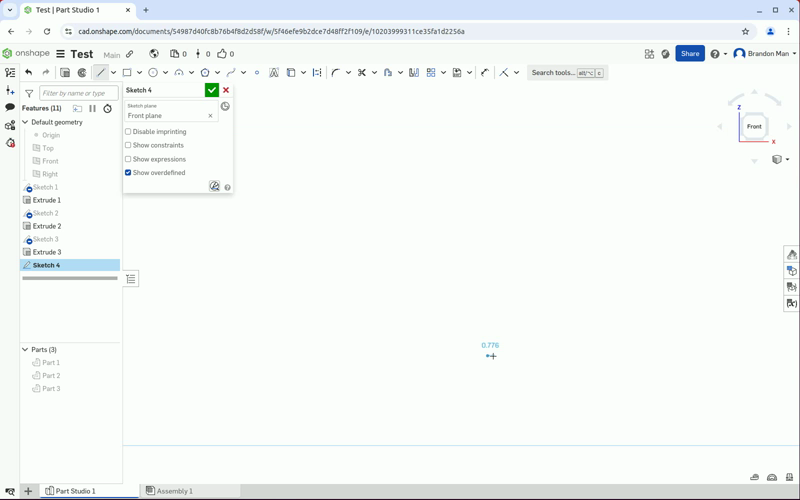
scroll(6)
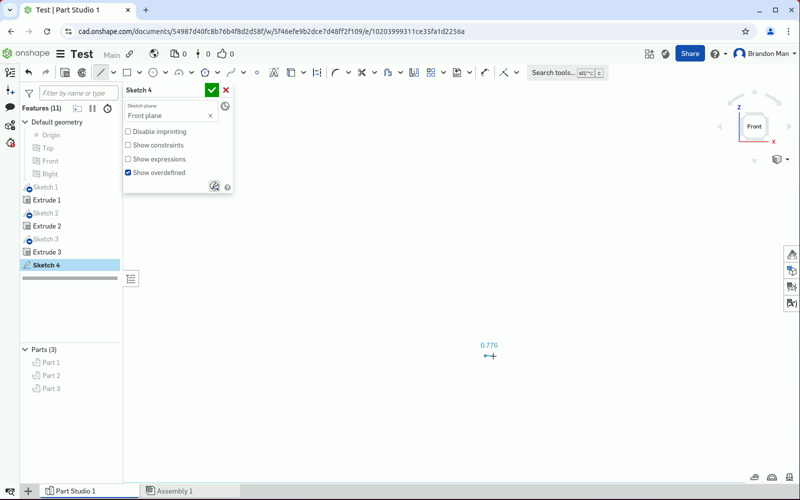
scroll(6)
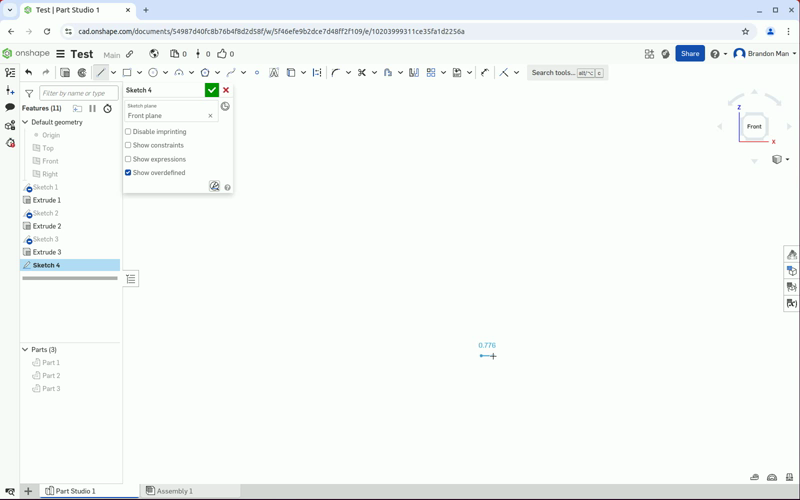
scroll(6)
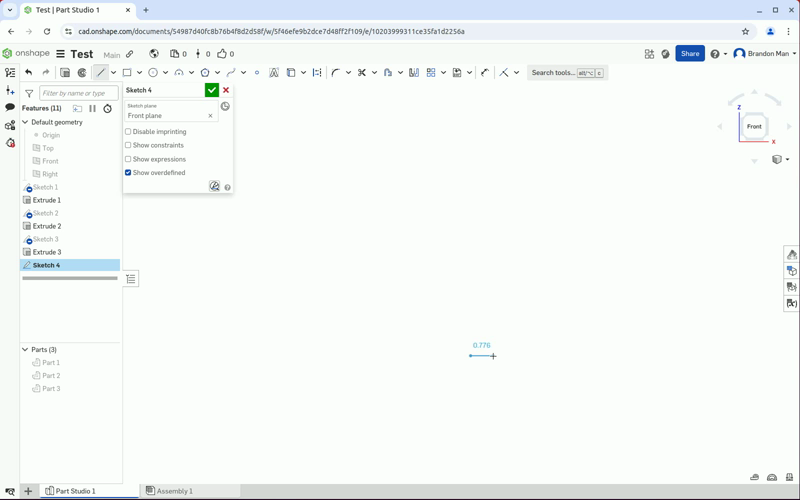
scroll(6)
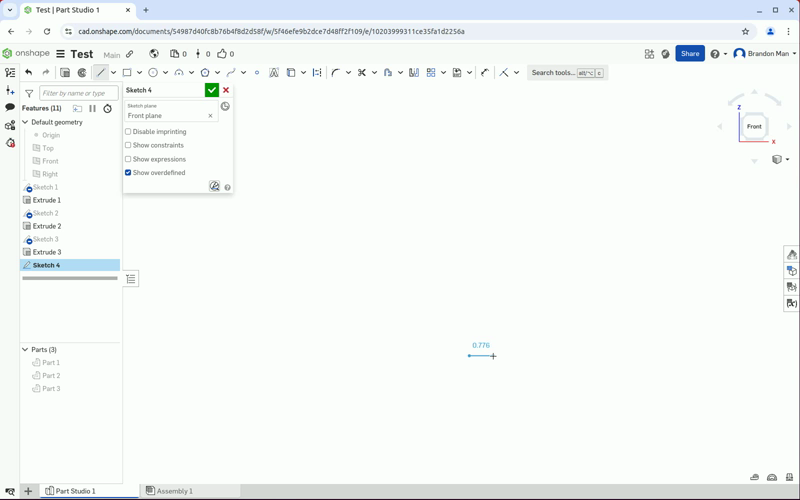
scroll(6)
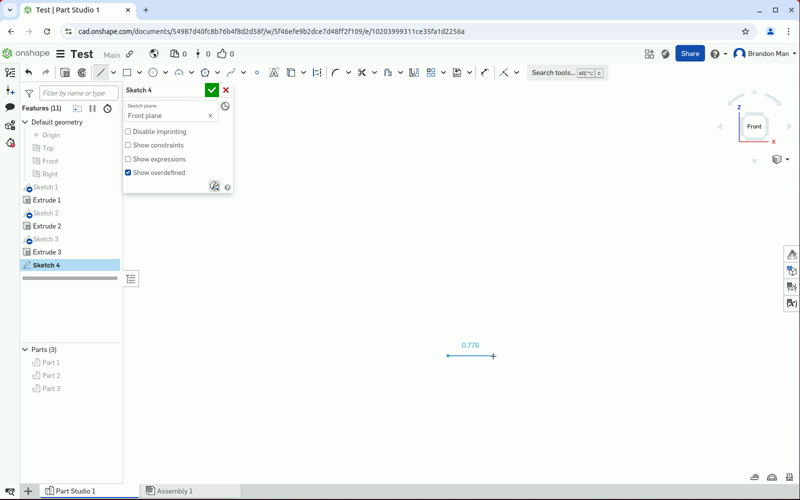
click(493, 355)
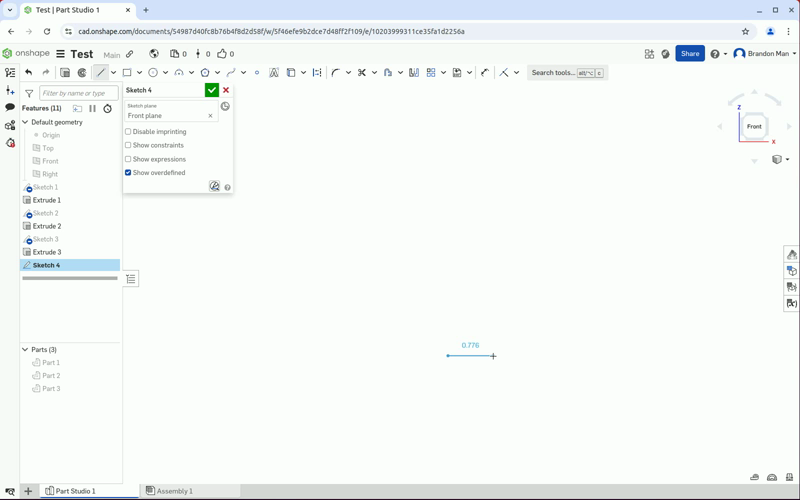
scroll(-6)
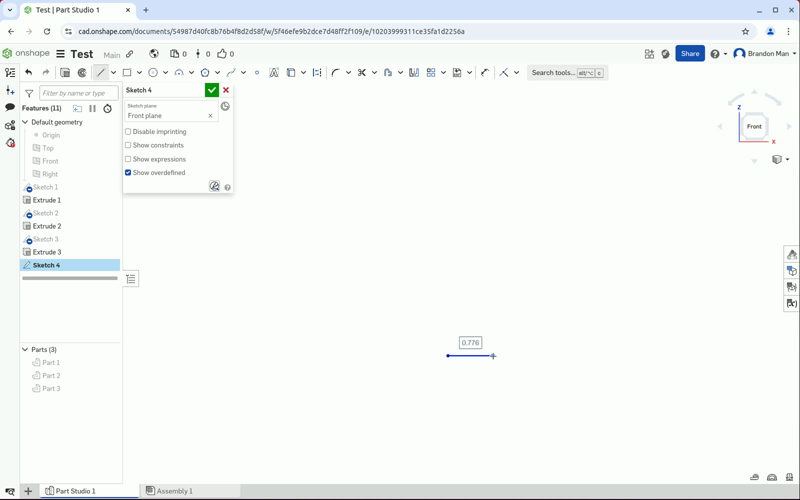
scroll(-6)
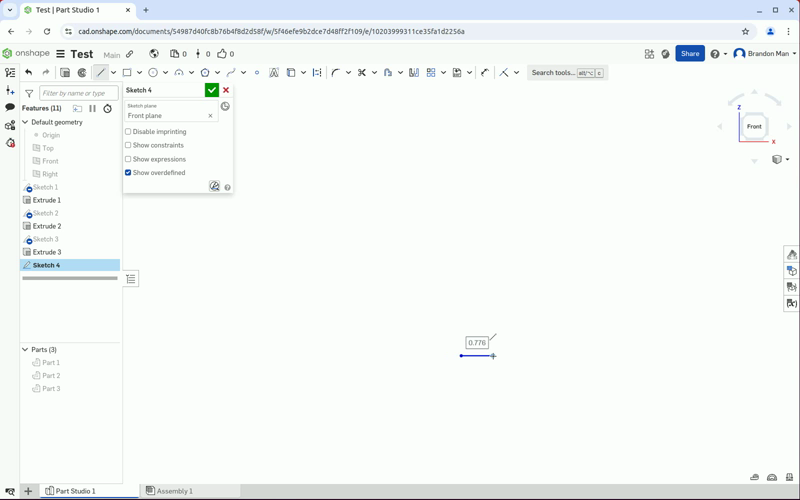
scroll(-6)
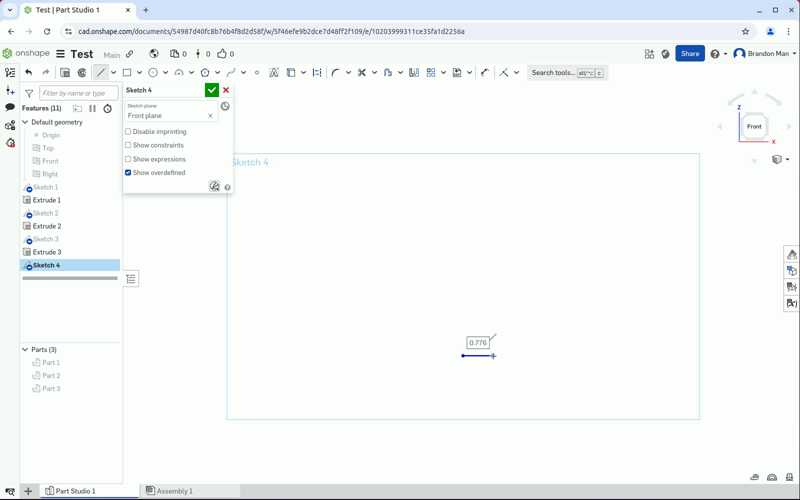
scroll(-6)
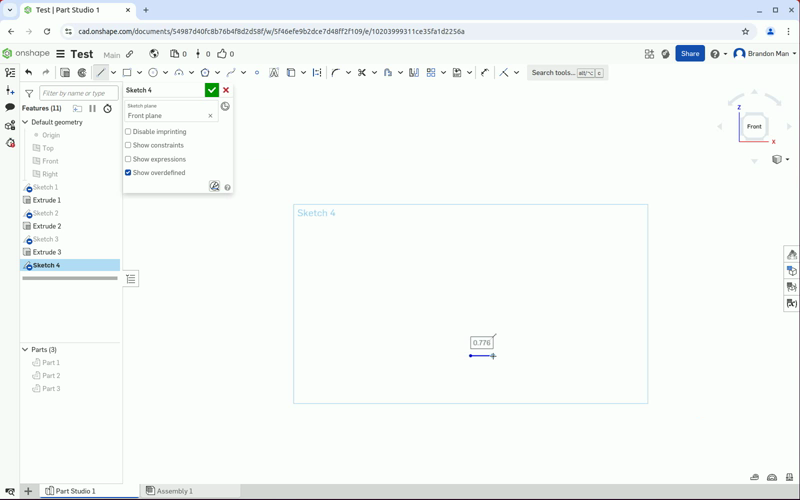
scroll(-6)
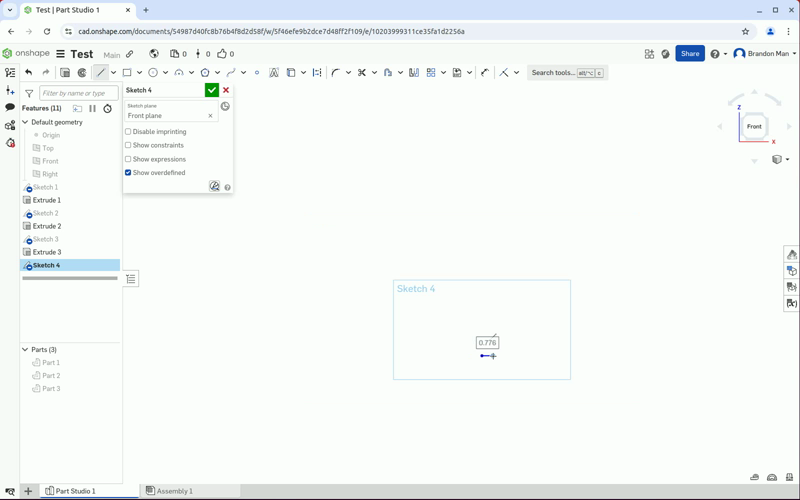
scroll(-6)
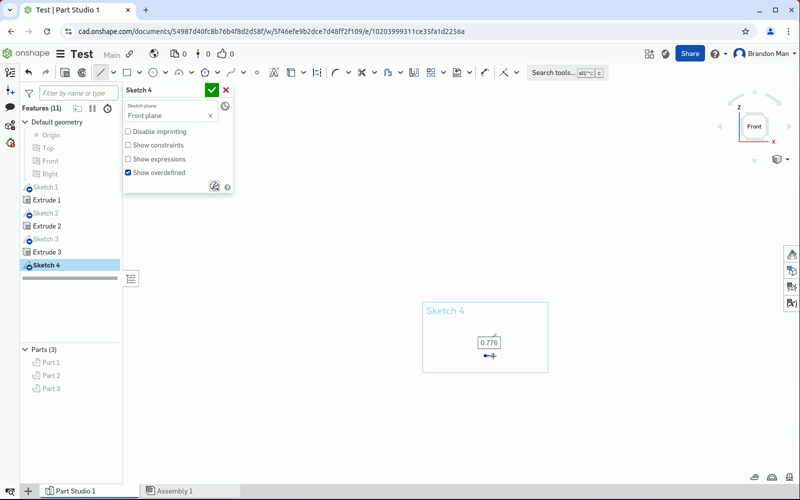
scroll(-6)
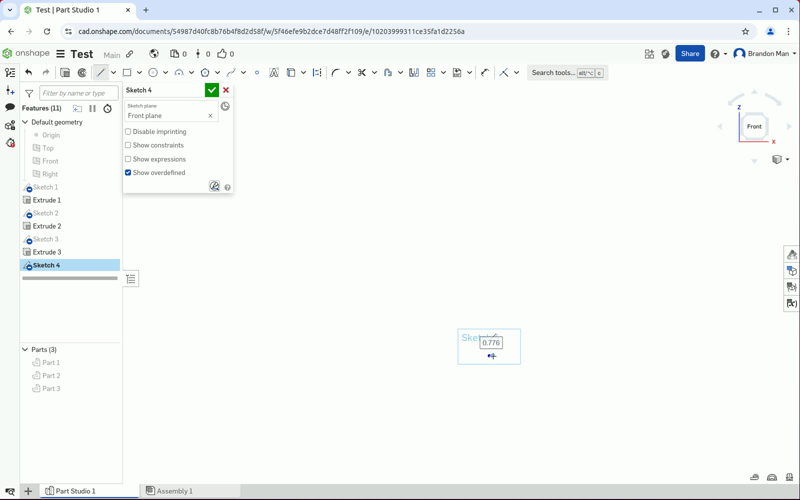
key_up(shift)
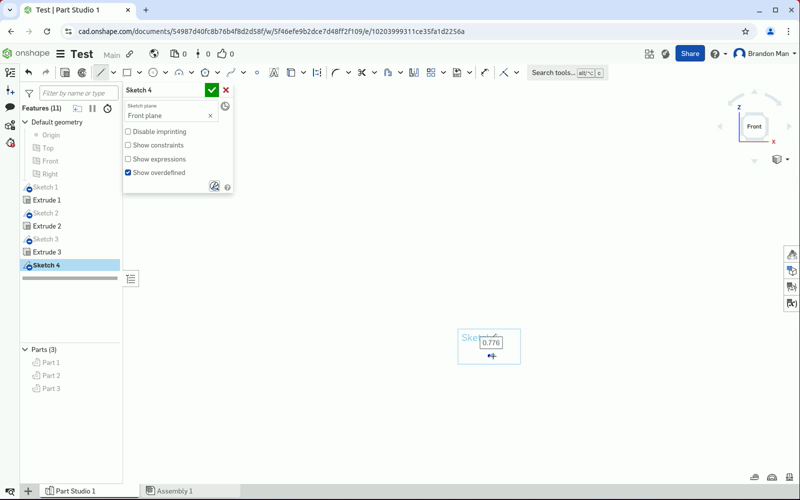
key_down(shift)
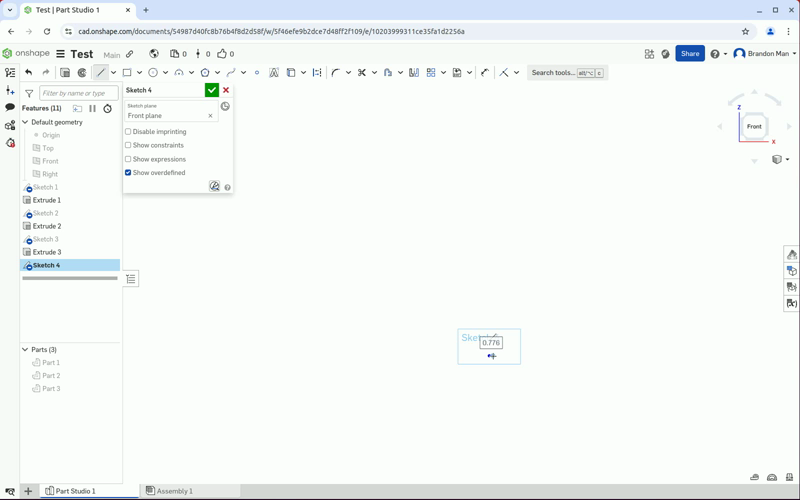
mouse_move(523, 355)
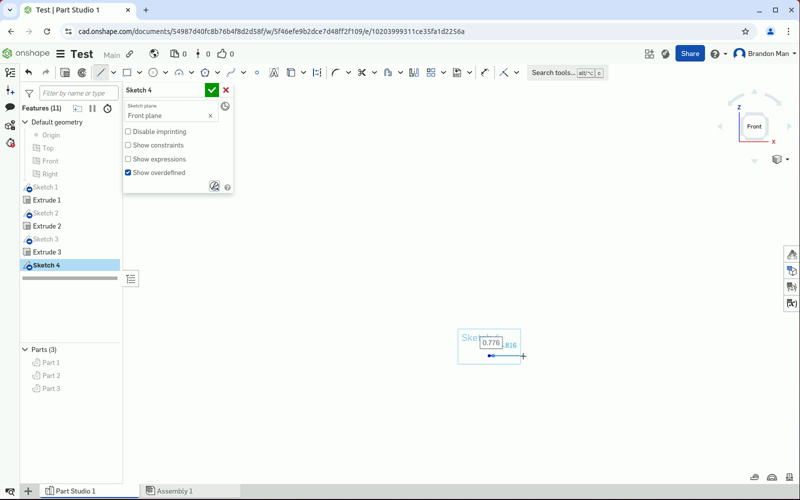
mouse_move(493, 305)
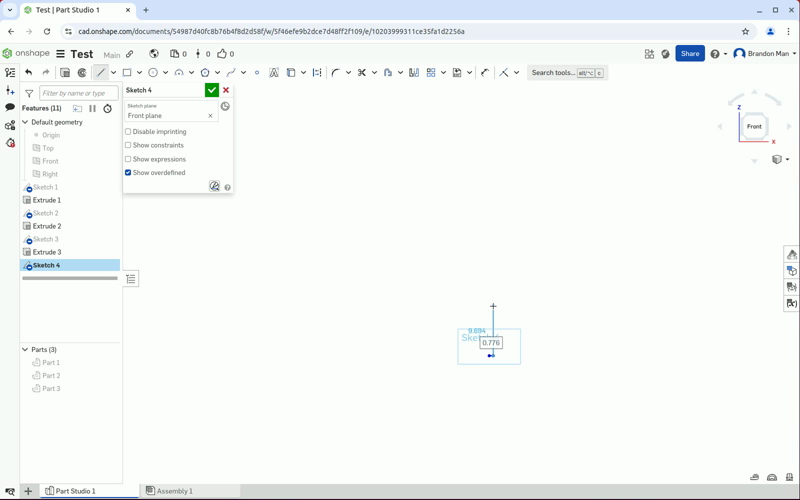
click(493, 305)
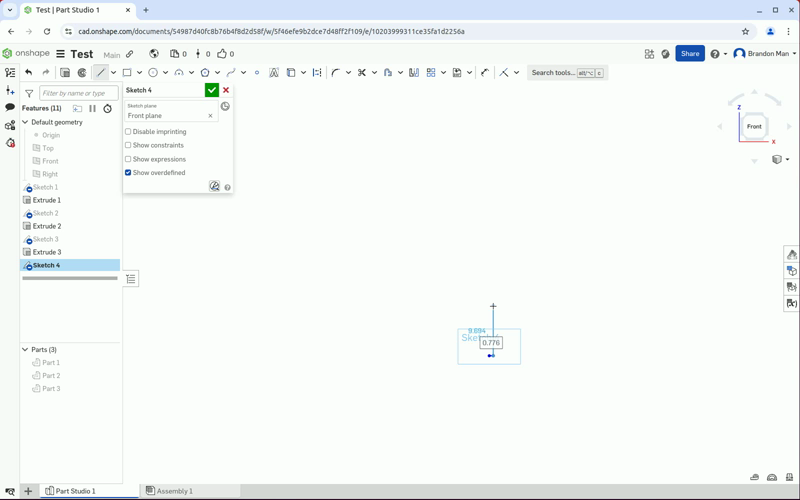
key_up(shift)
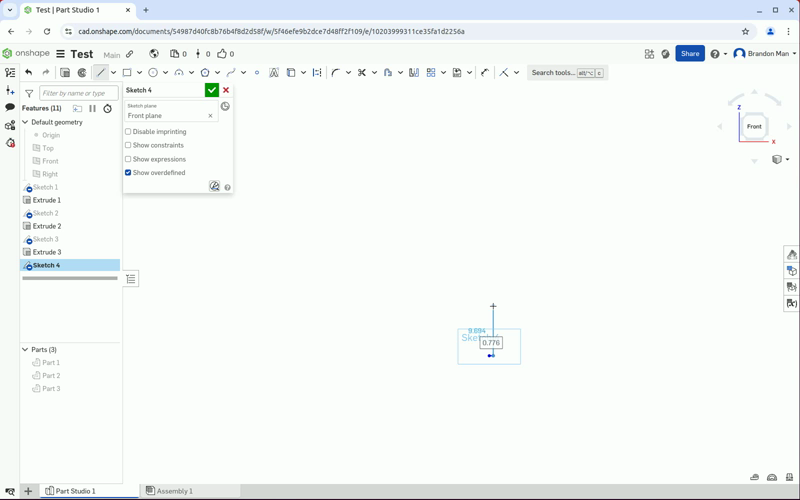
key_down(shift)
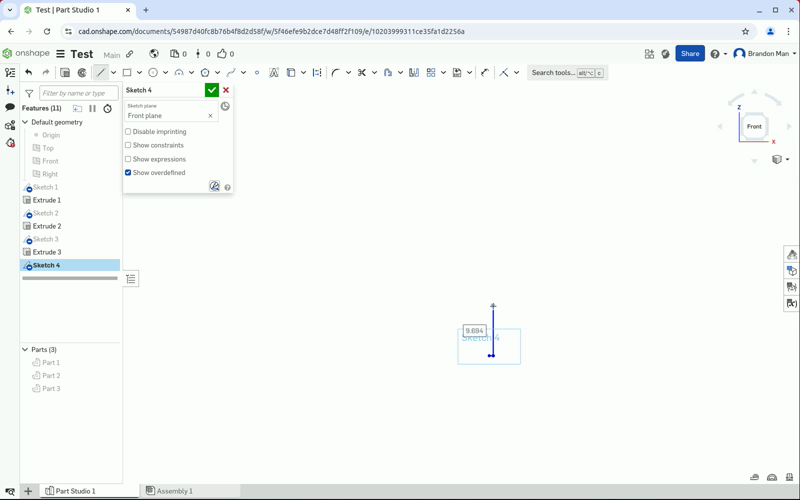
mouse_move(523, 305)
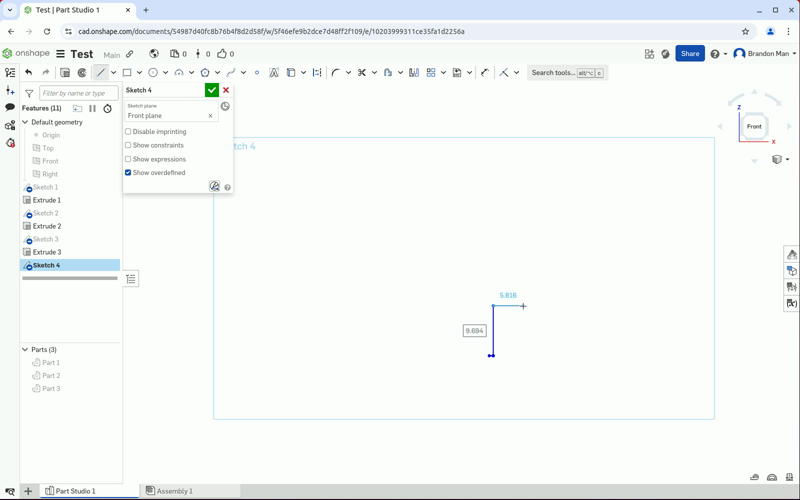
mouse_move(489, 305)
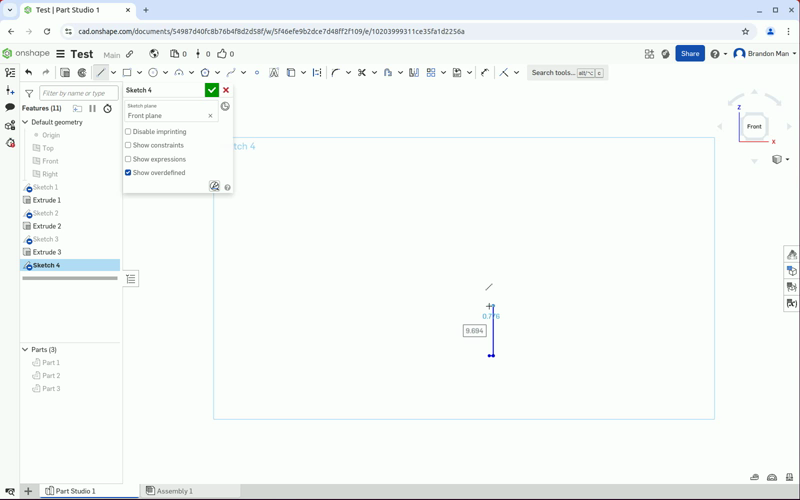
scroll(6)
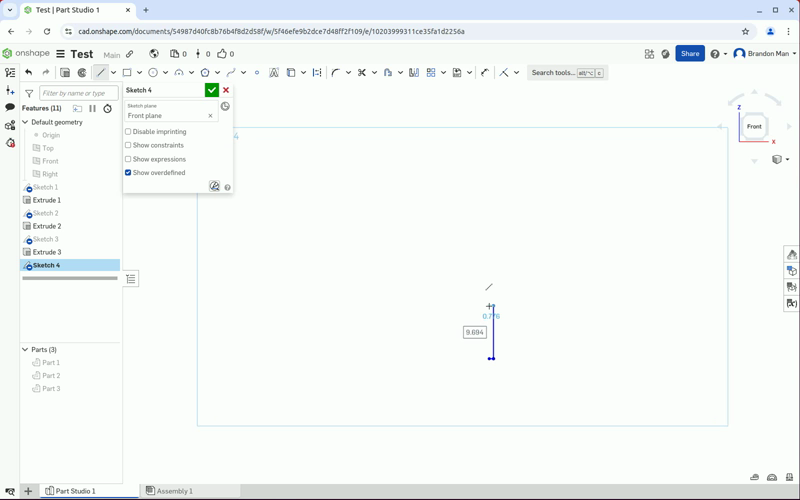
scroll(6)
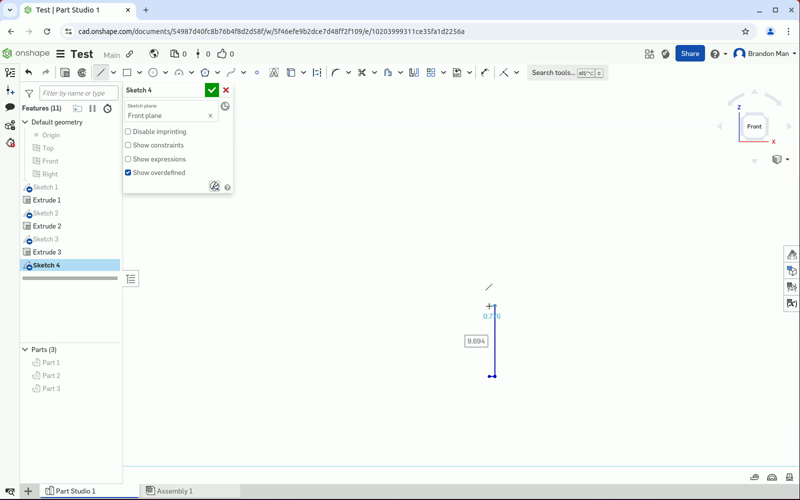
scroll(6)
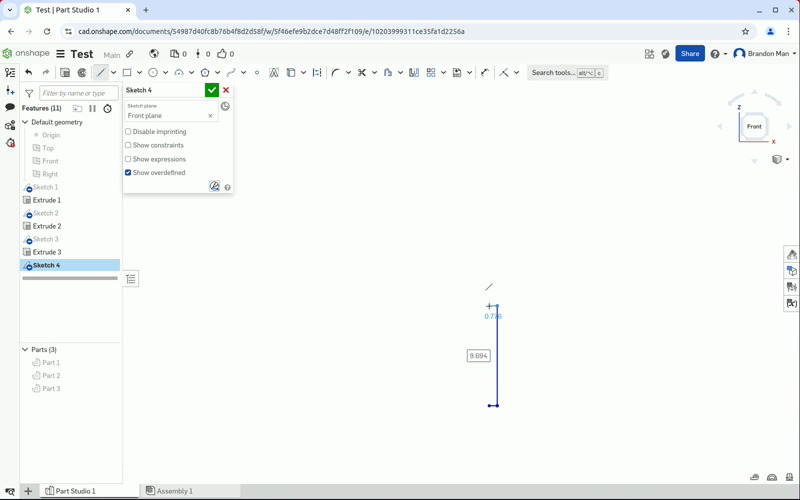
scroll(6)
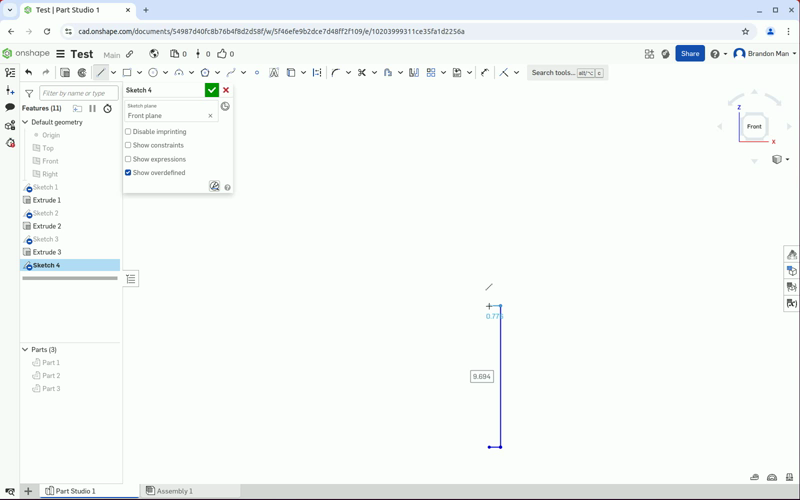
scroll(6)
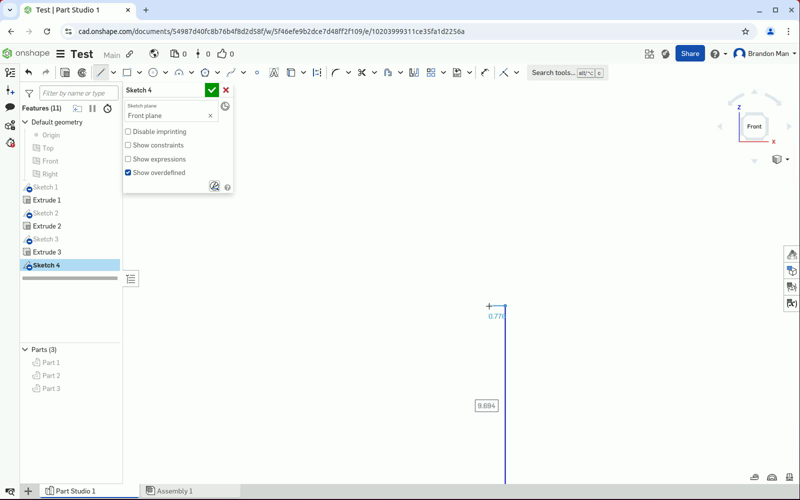
scroll(6)
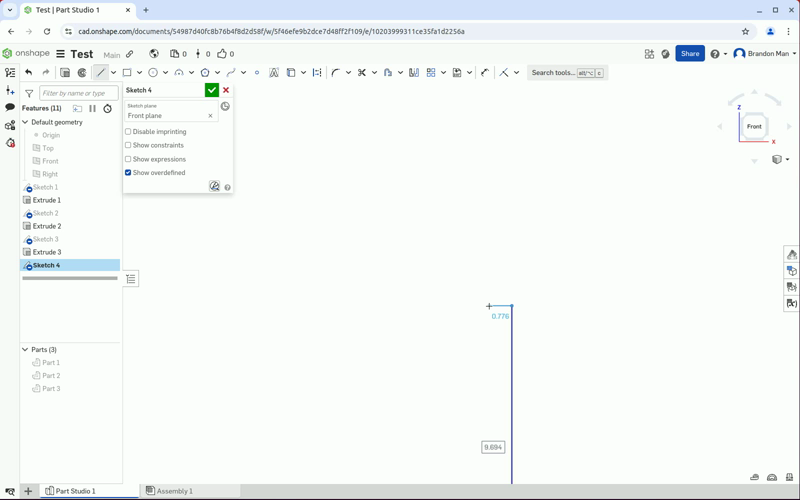
scroll(6)
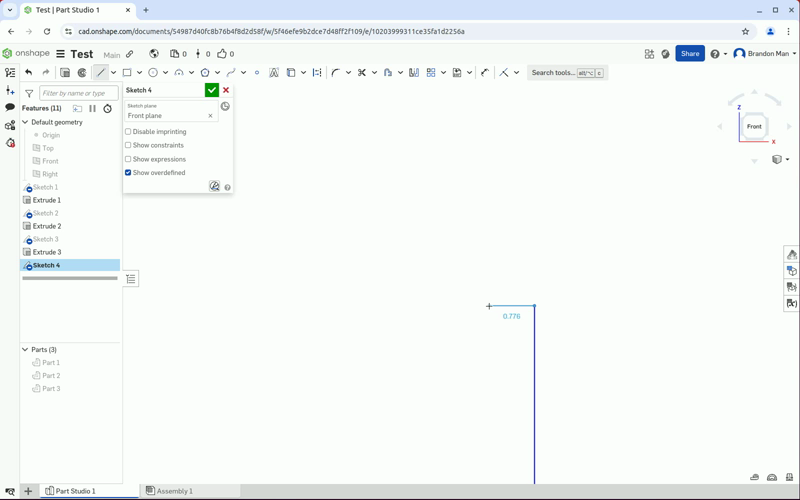
click(489, 305)
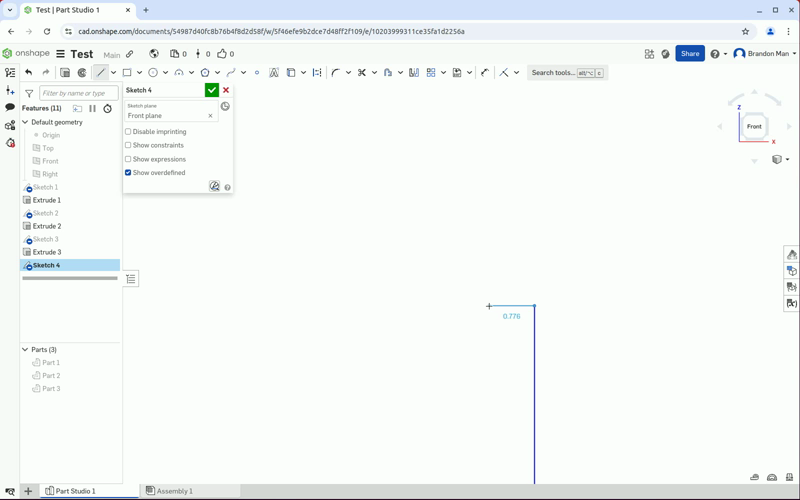
scroll(-6)
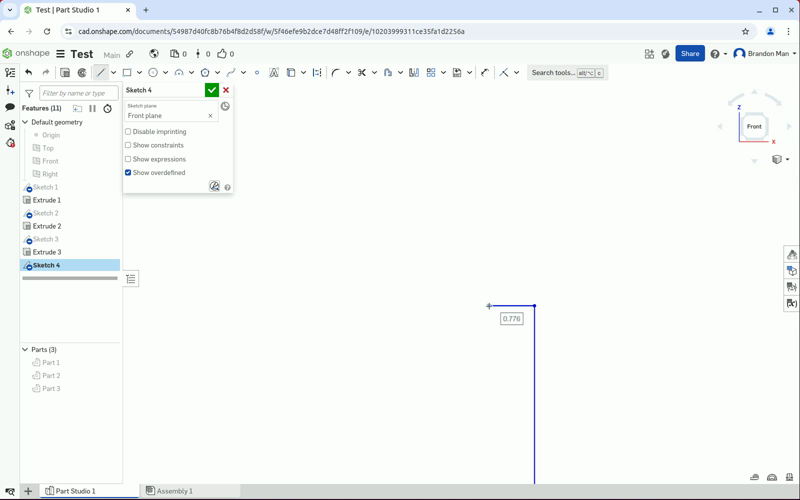
scroll(-6)
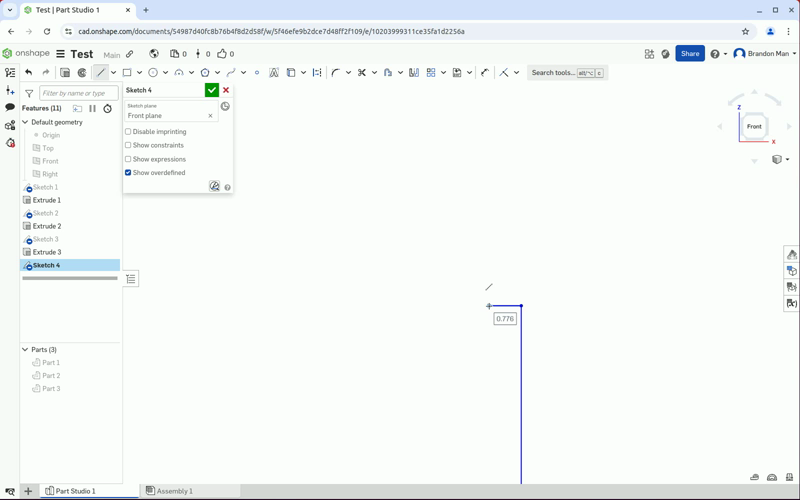
scroll(-6)
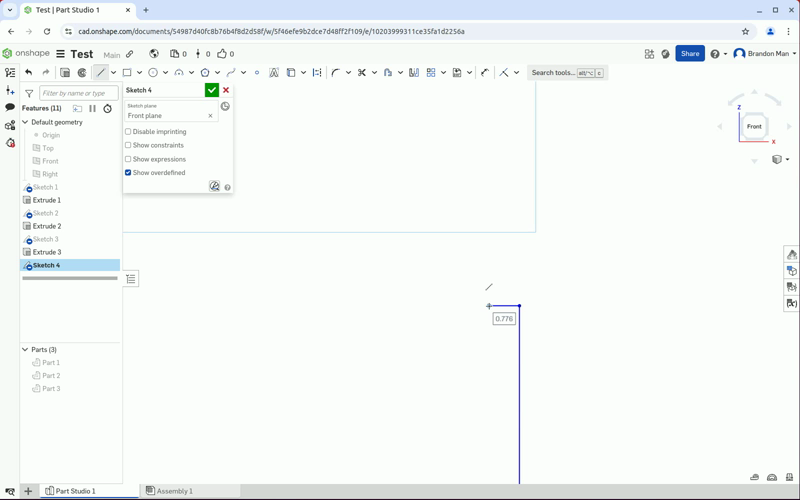
scroll(-6)
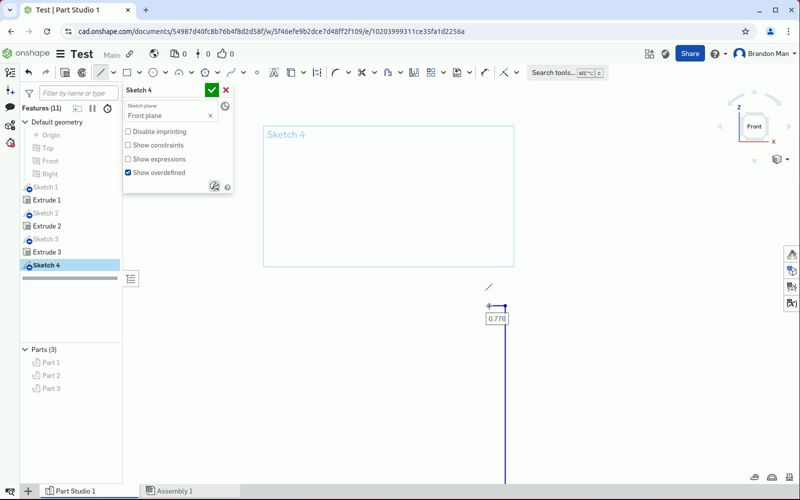
scroll(-6)
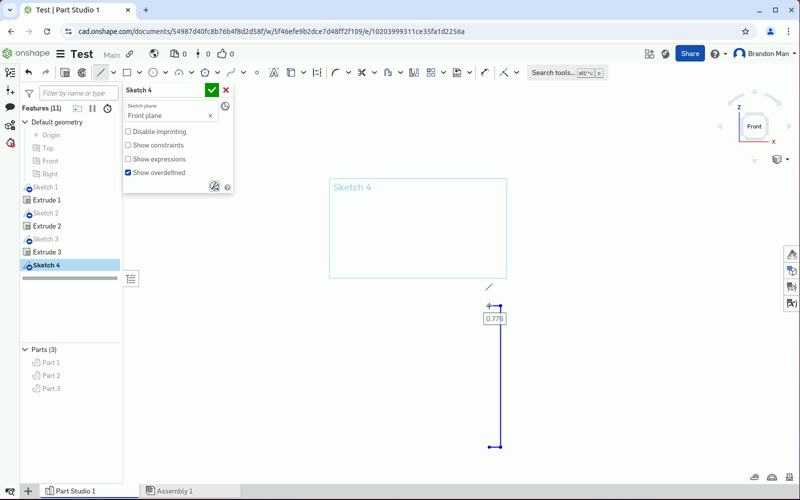
scroll(-6)
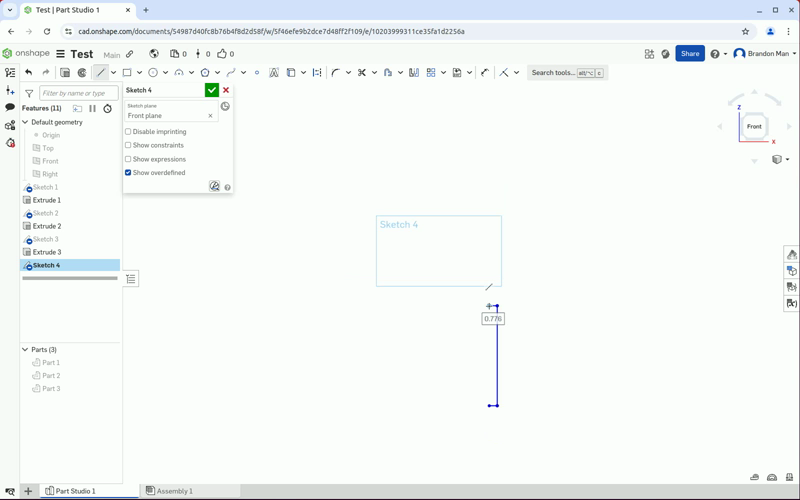
scroll(-6)
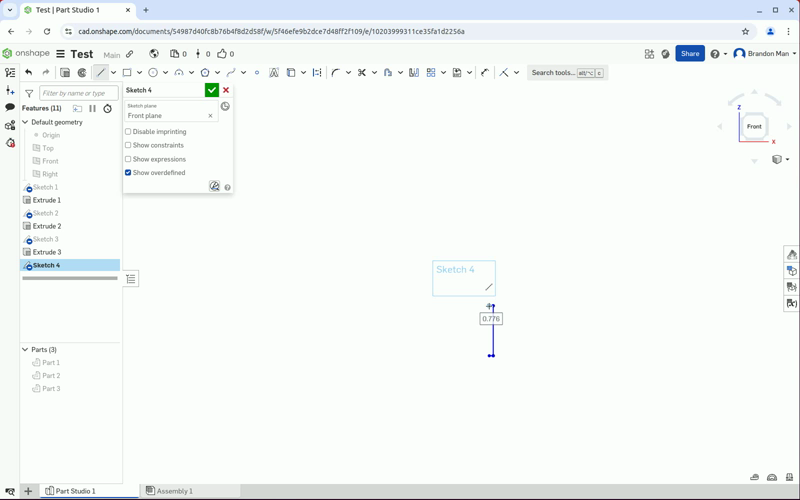
key_up(shift)
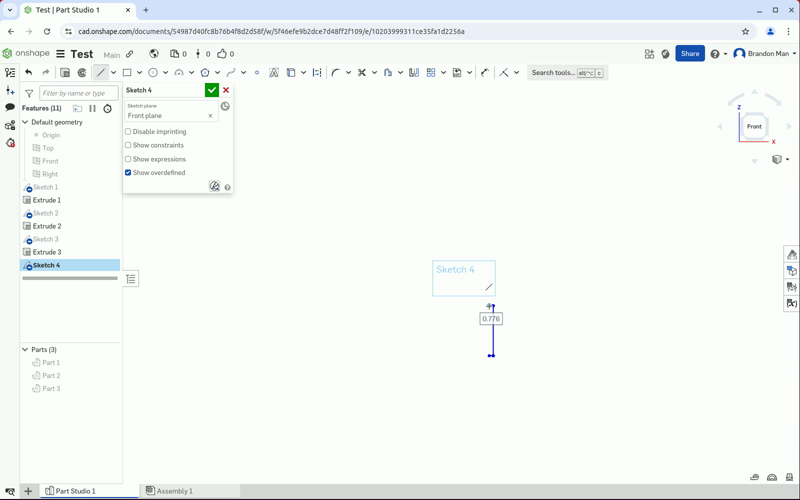
mouse_move(519, 305)
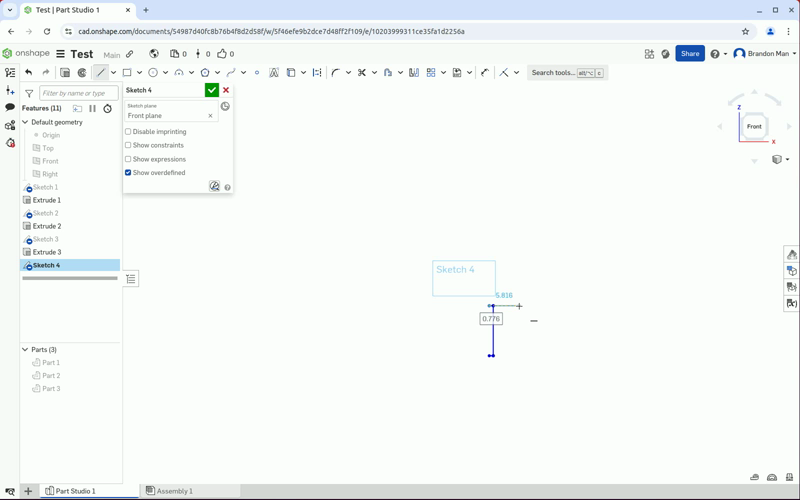
key_down(shift)
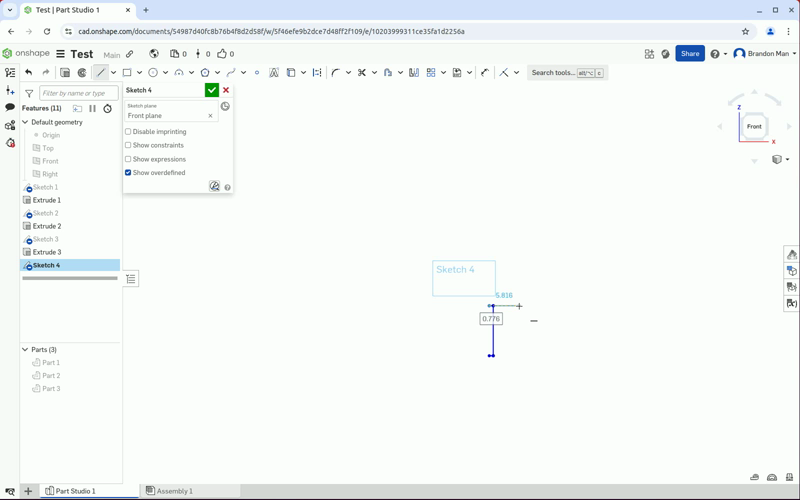
mouse_move(489, 355)
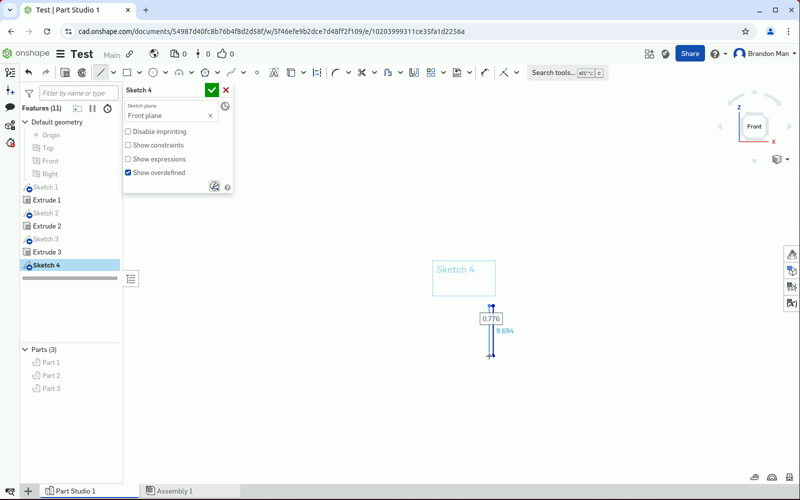
scroll(6)
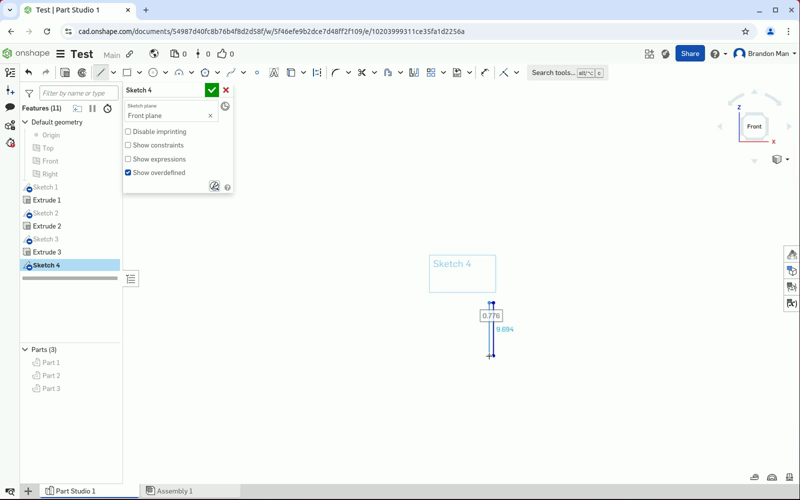
scroll(6)
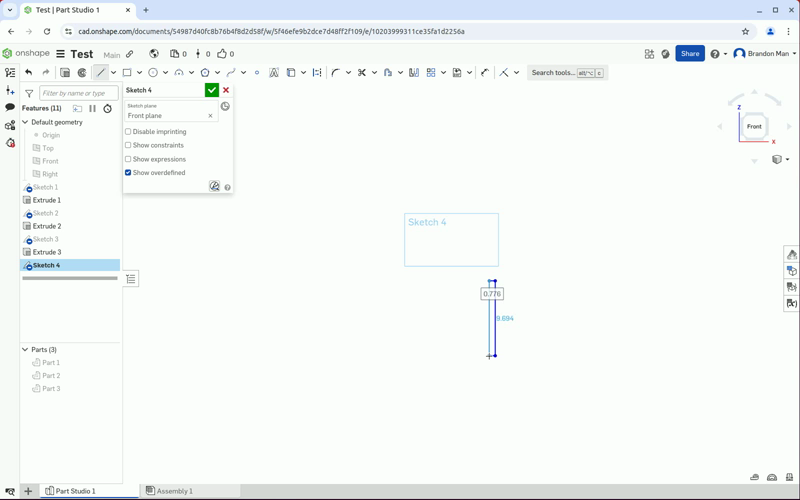
scroll(6)
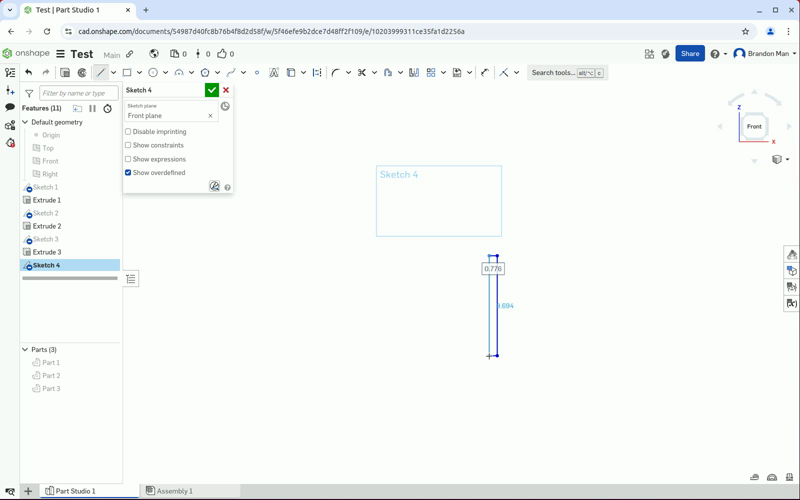
scroll(6)
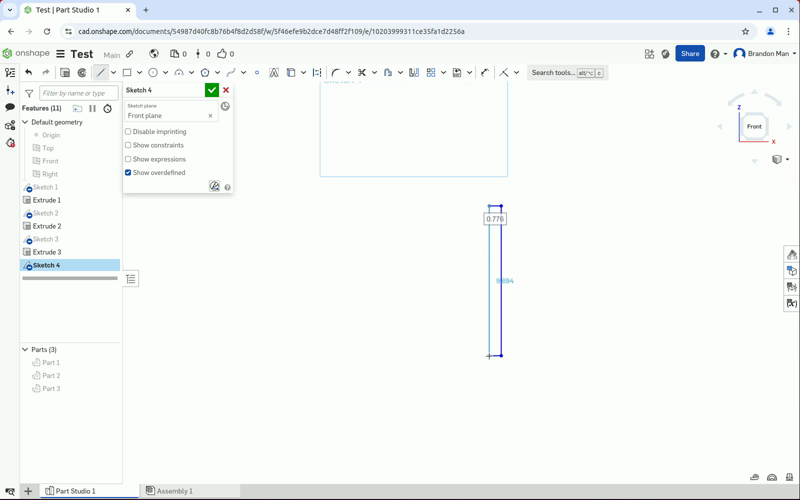
scroll(6)
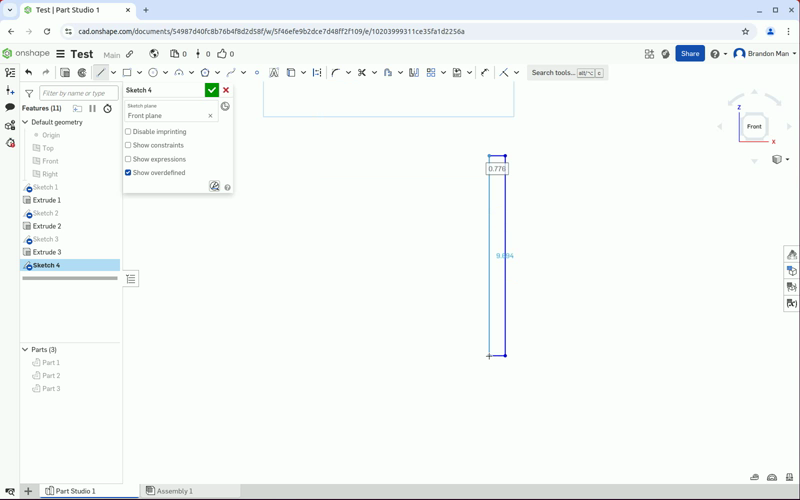
scroll(6)
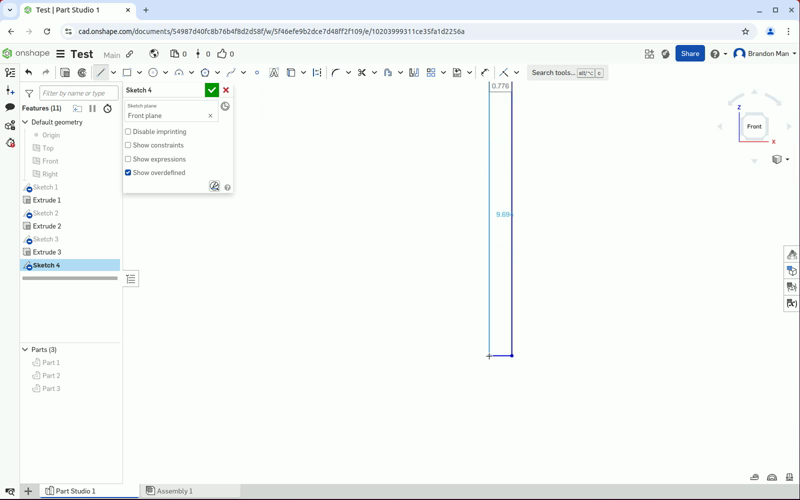
scroll(6)
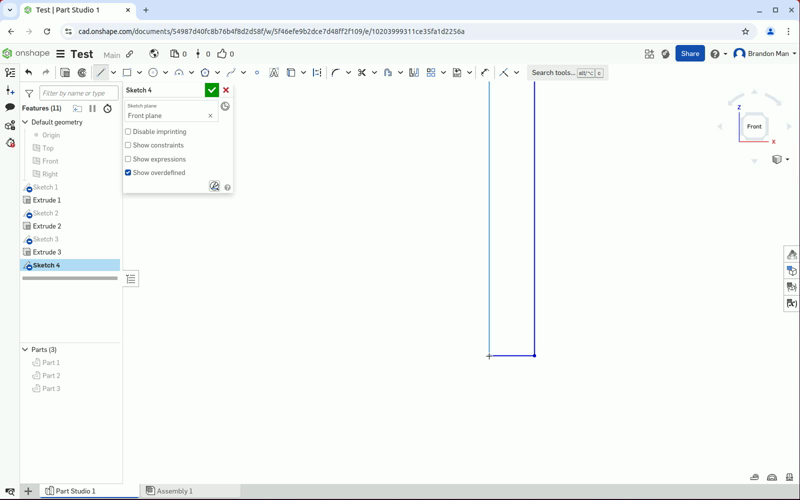
key_up(shift)
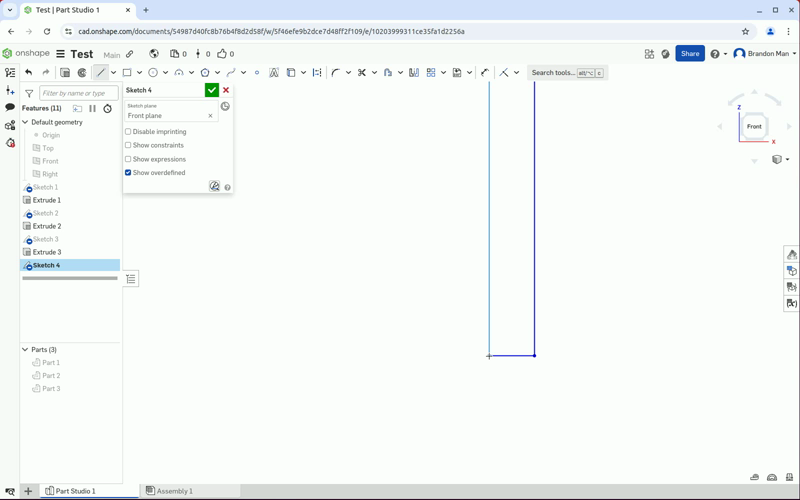
click(489, 355)
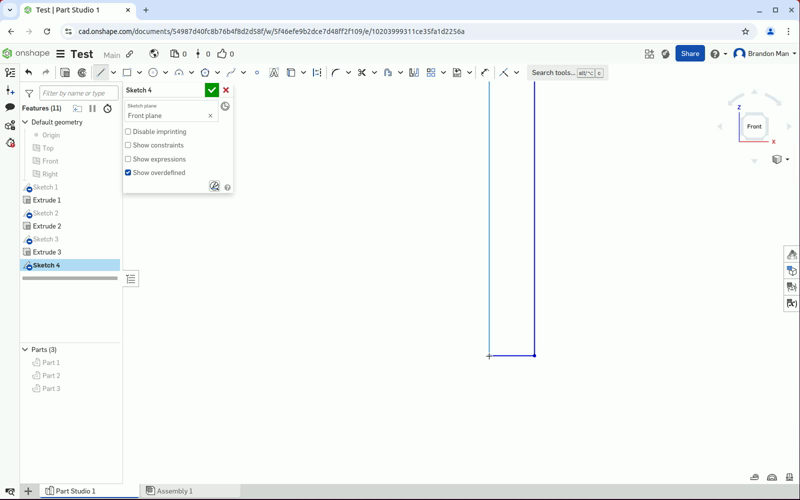
scroll(-6)
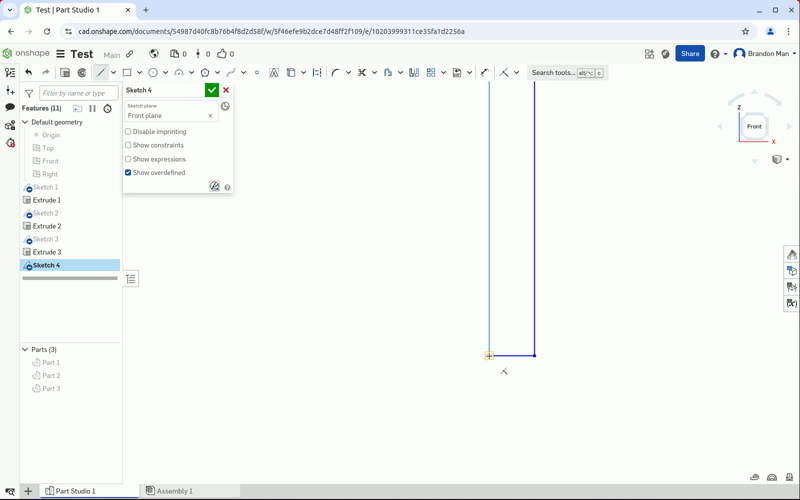
scroll(-6)
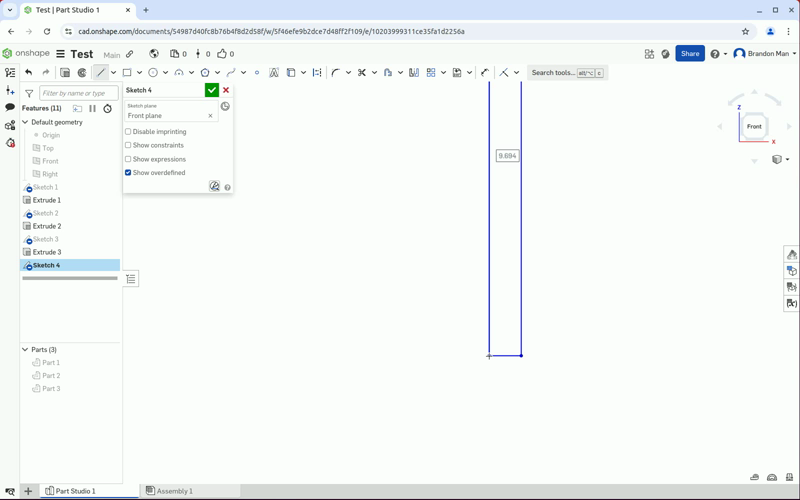
scroll(-6)
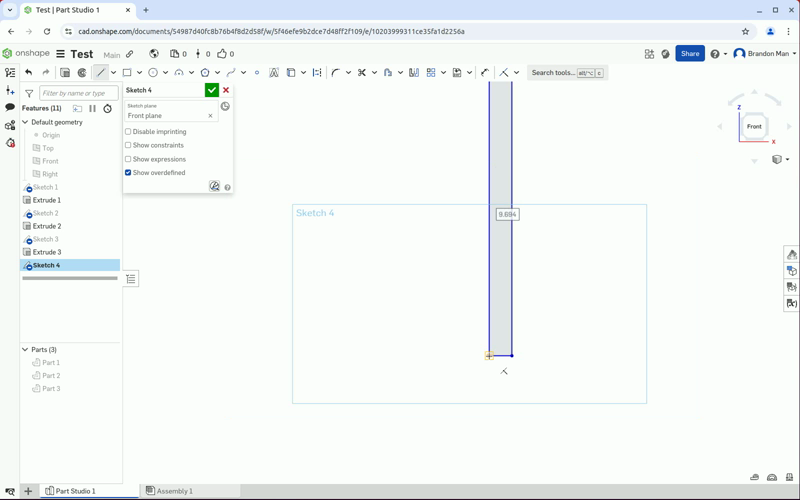
scroll(-6)
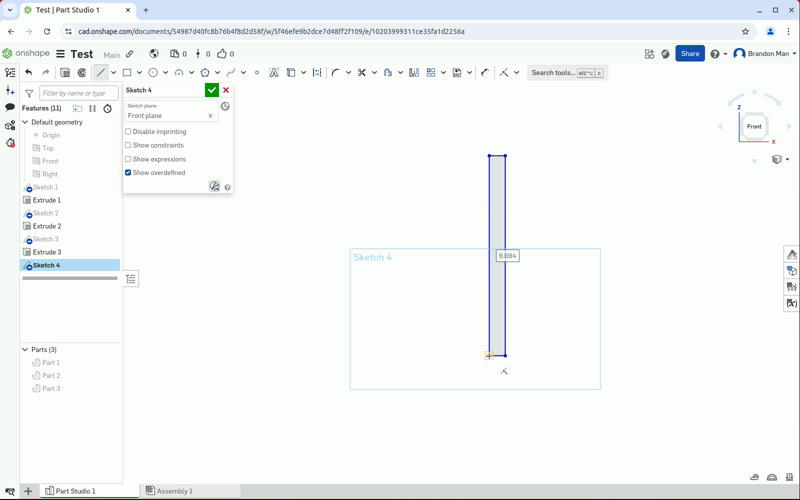
scroll(-6)
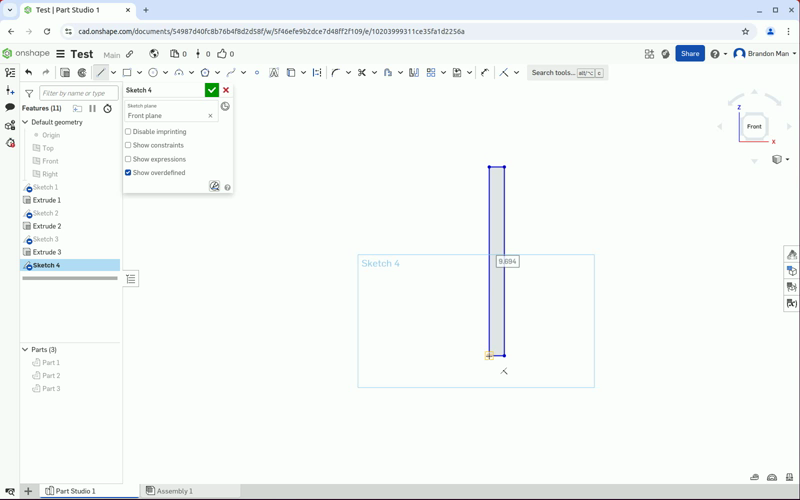
scroll(-6)
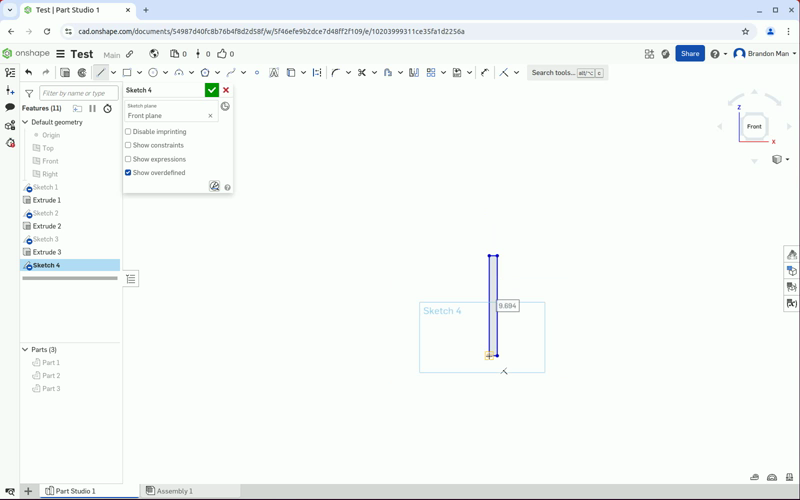
scroll(-6)
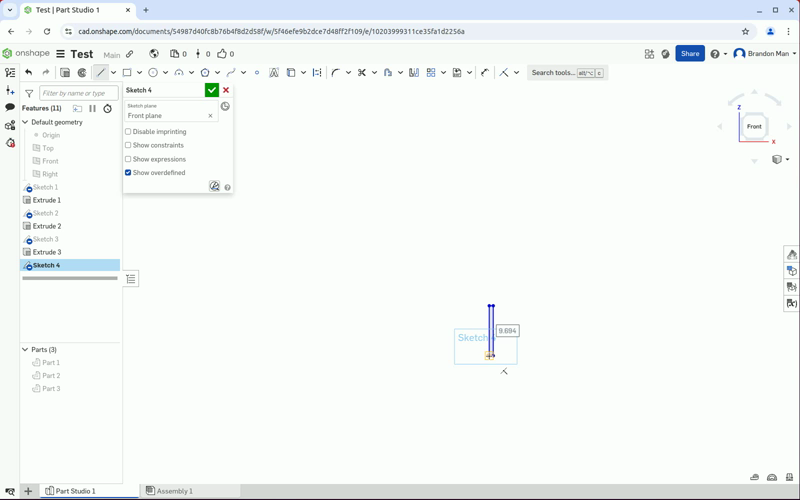
key(esc)
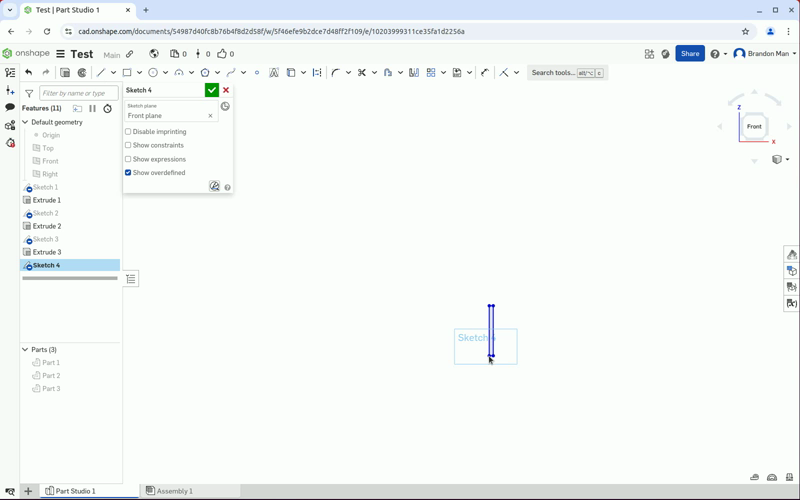
mouse_move(490, 306)
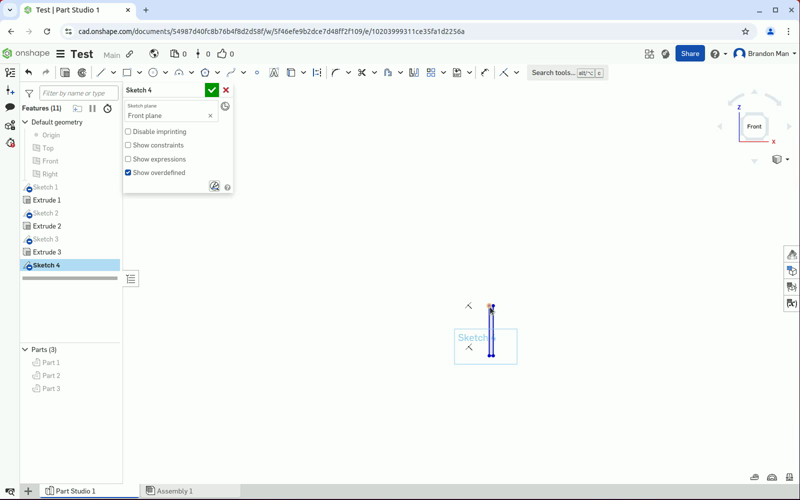
scroll(6)
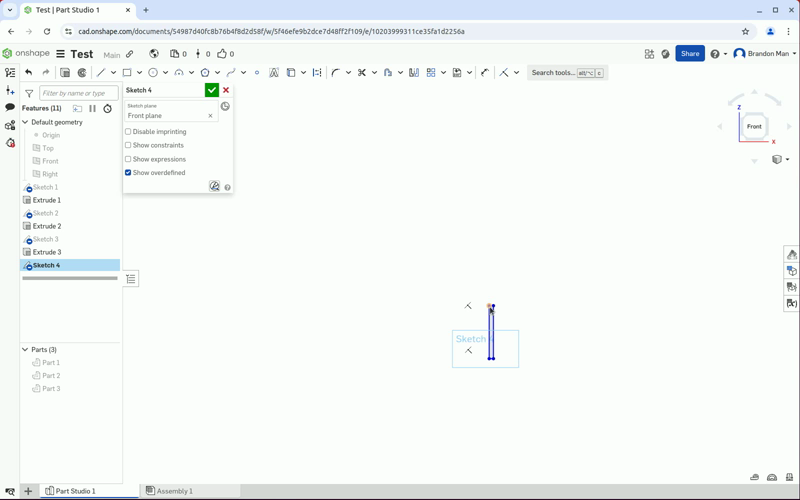
scroll(6)
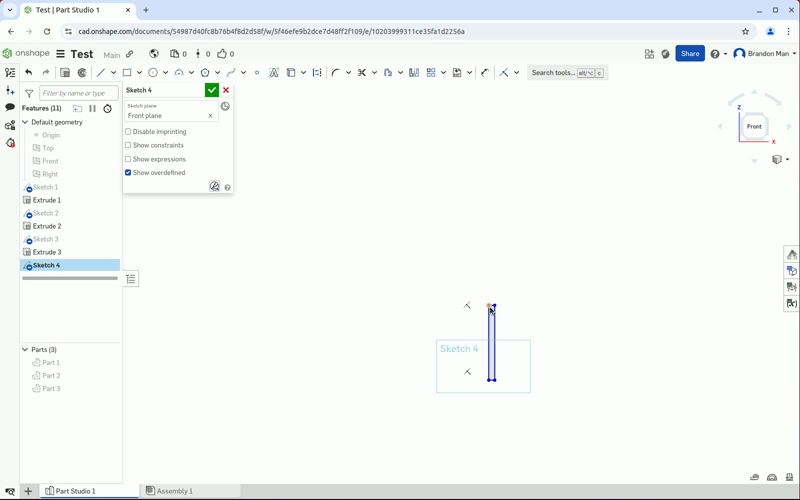
scroll(6)
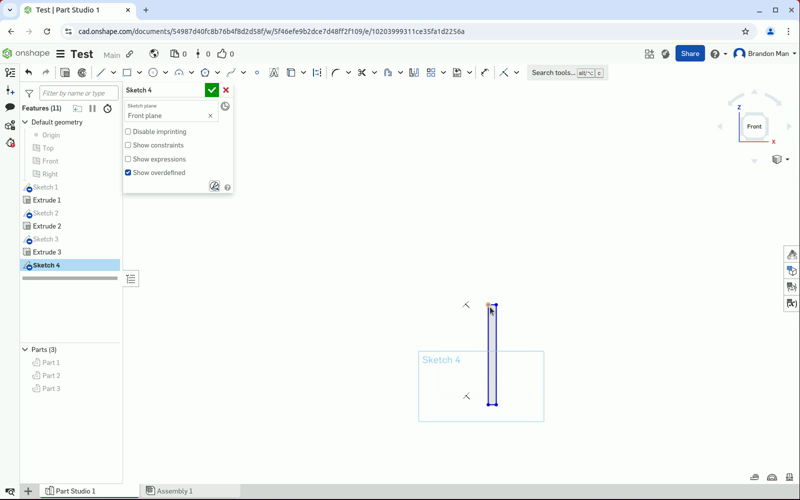
scroll(6)
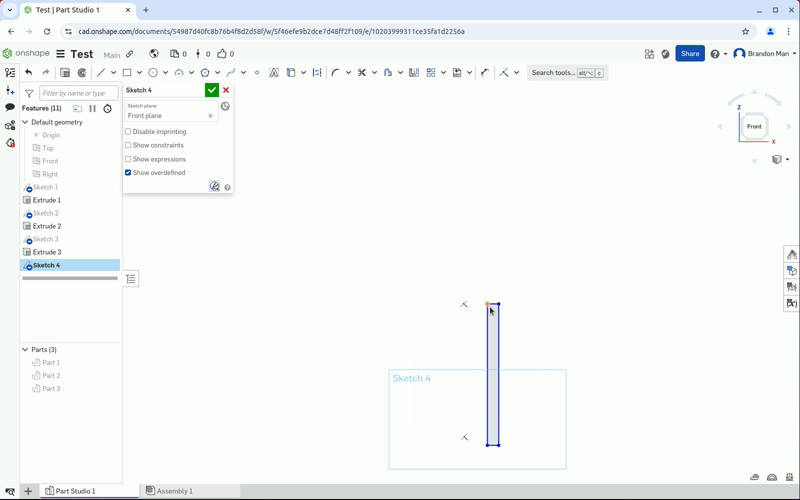
scroll(6)
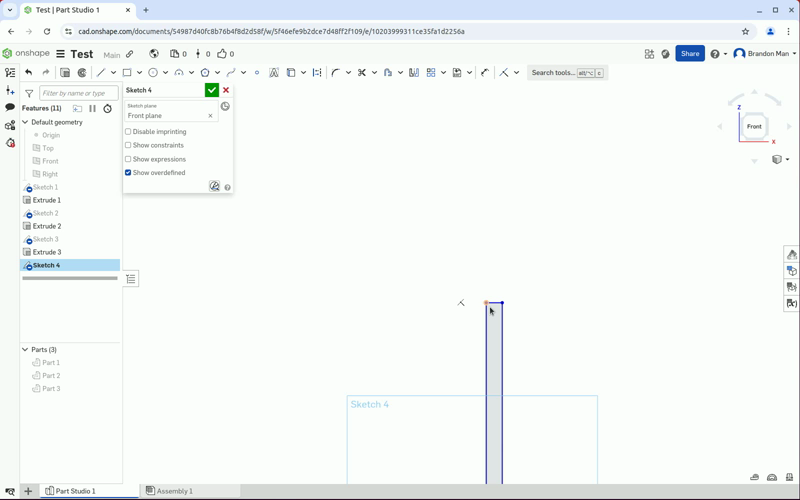
scroll(6)
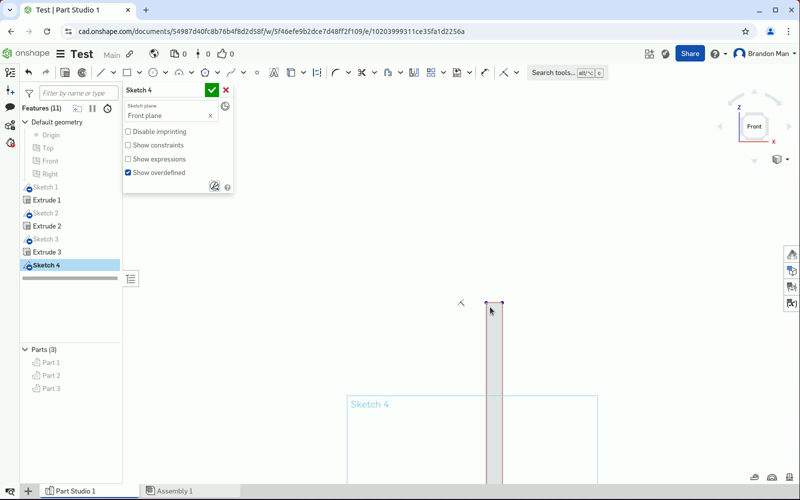
scroll(6)
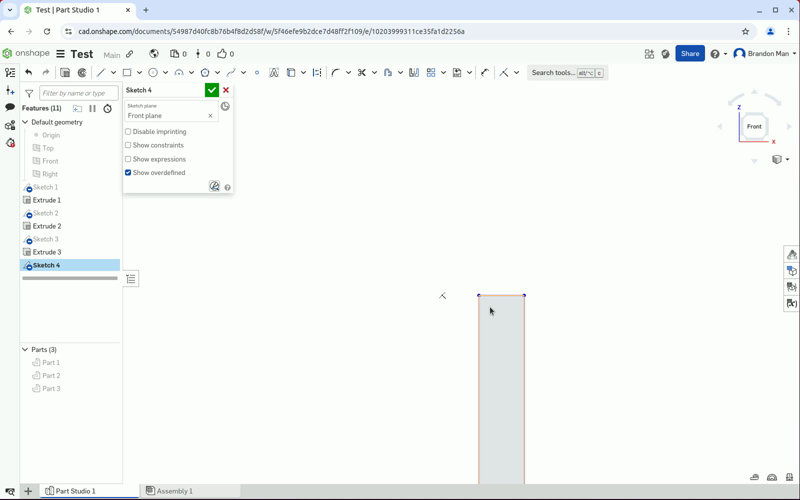
click(490, 306)
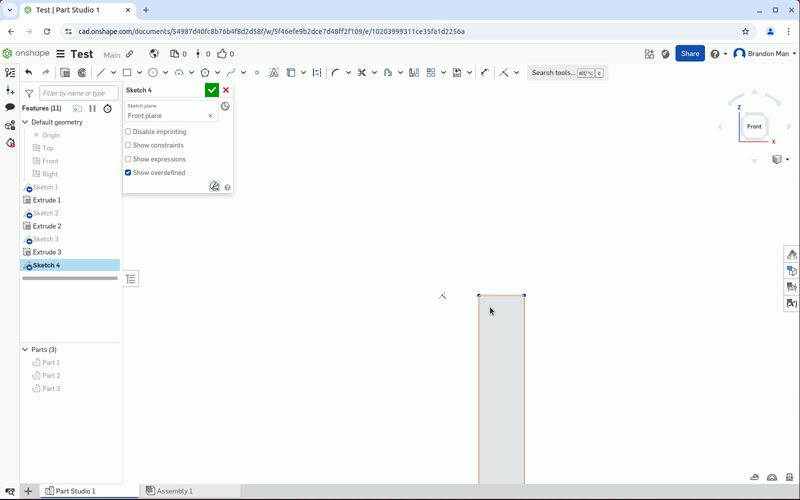
scroll(-6)
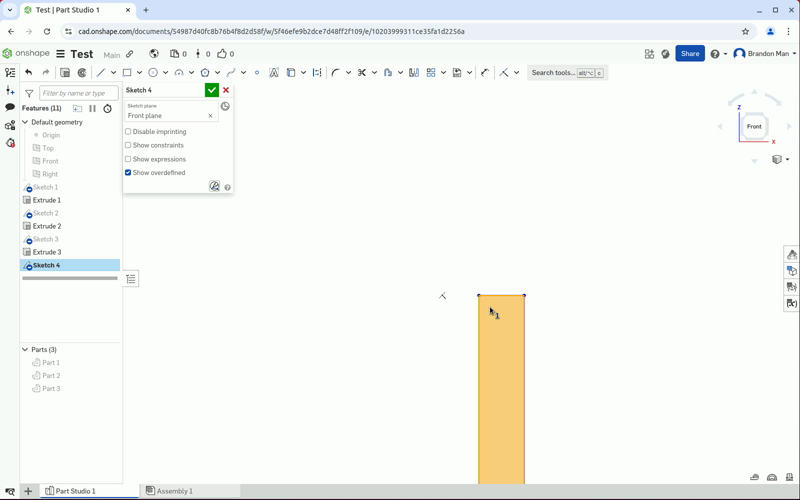
scroll(-6)
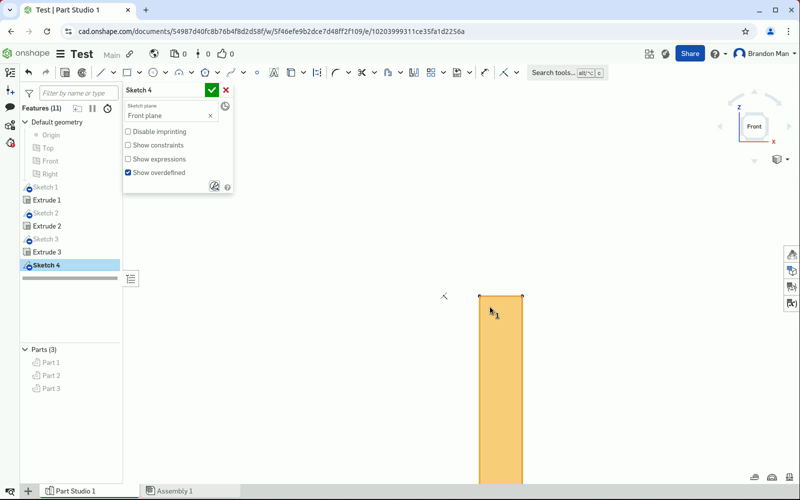
scroll(-6)
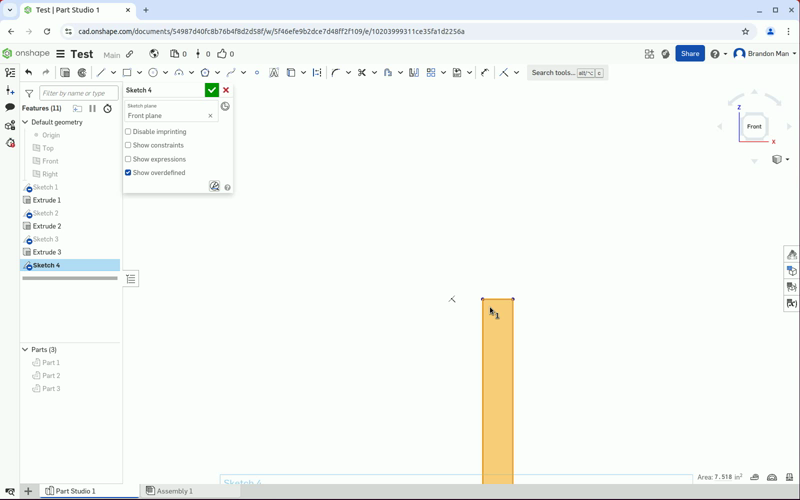
scroll(-6)
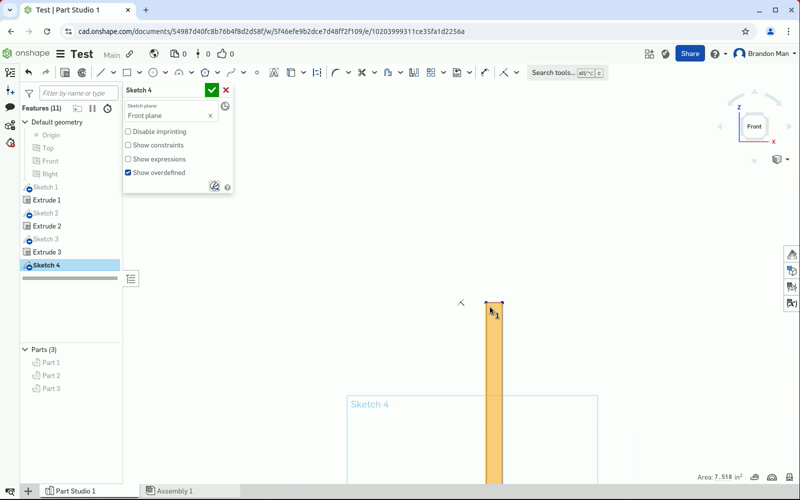
scroll(-6)
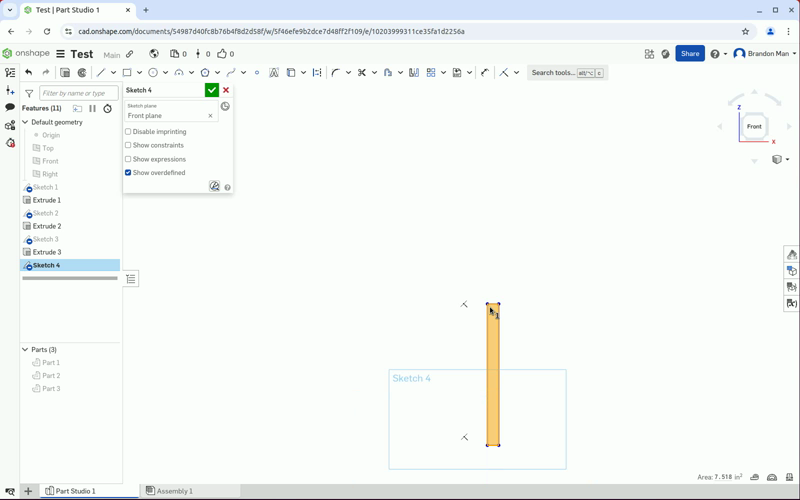
scroll(-6)
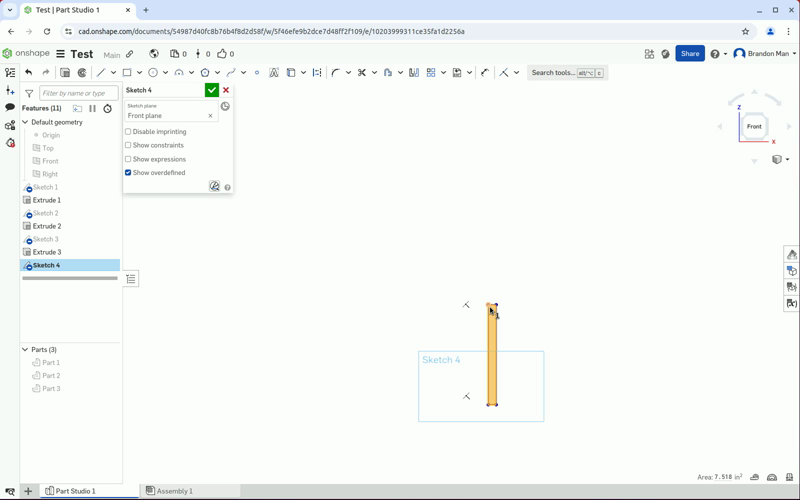
scroll(-6)
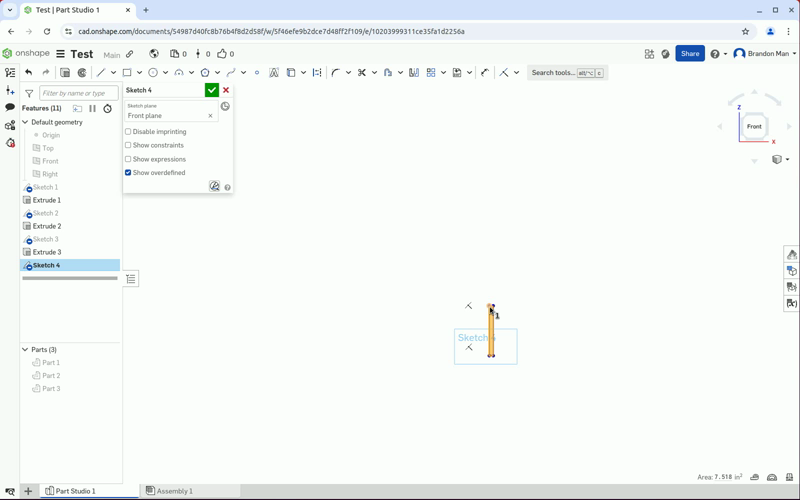
mouse_move(73, 352)
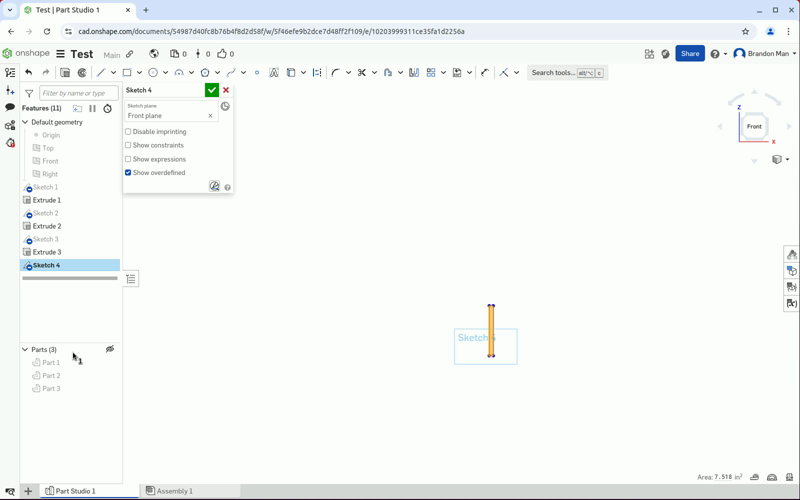
key(shift+y)
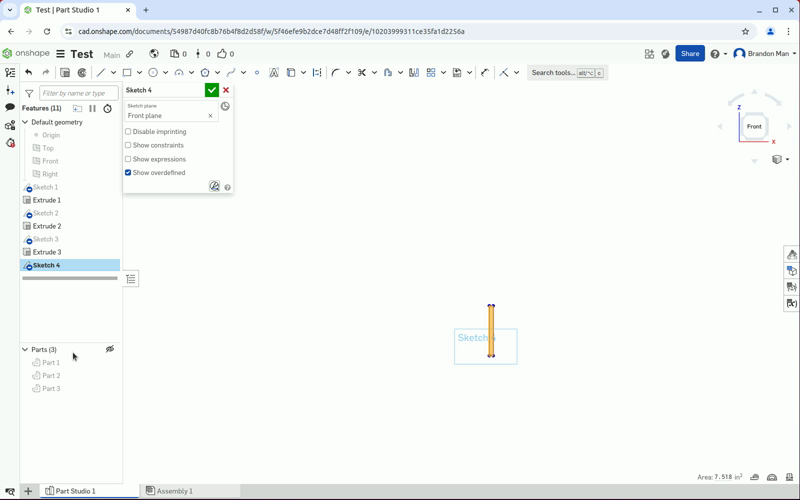
key(shift+e)
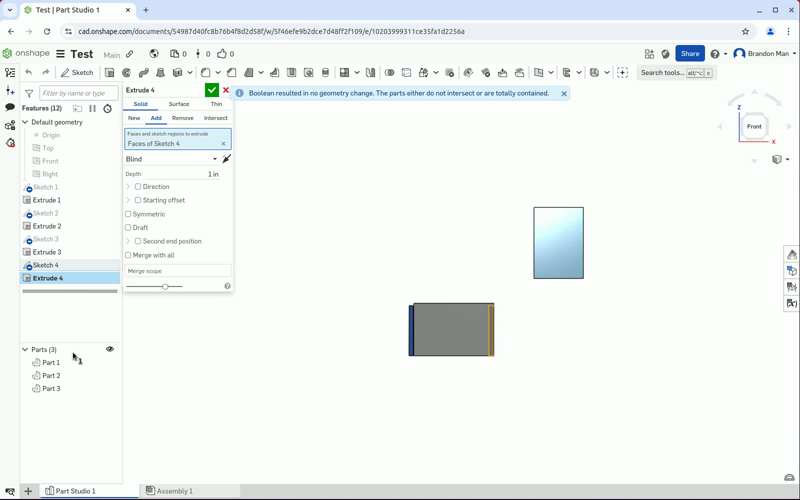
mouse_move(143, 106)
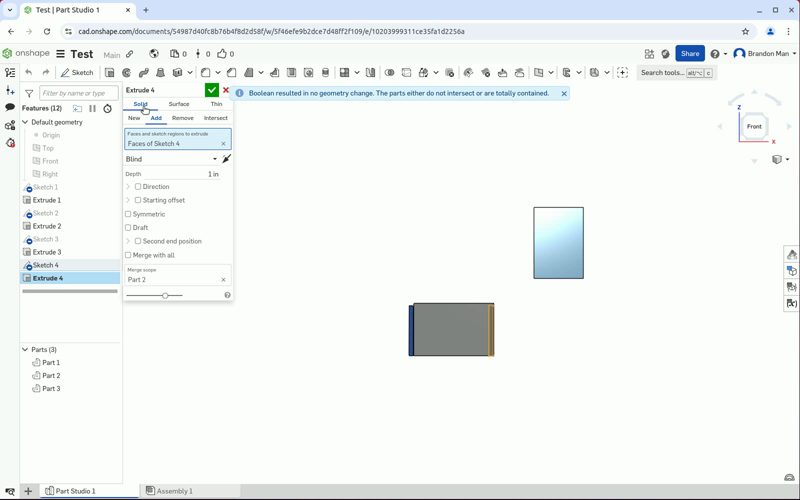
click(143, 106)
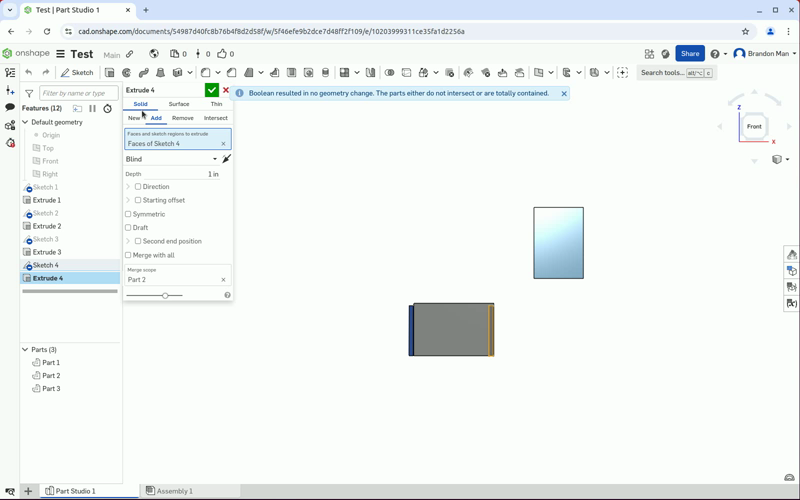
mouse_move(137, 120)
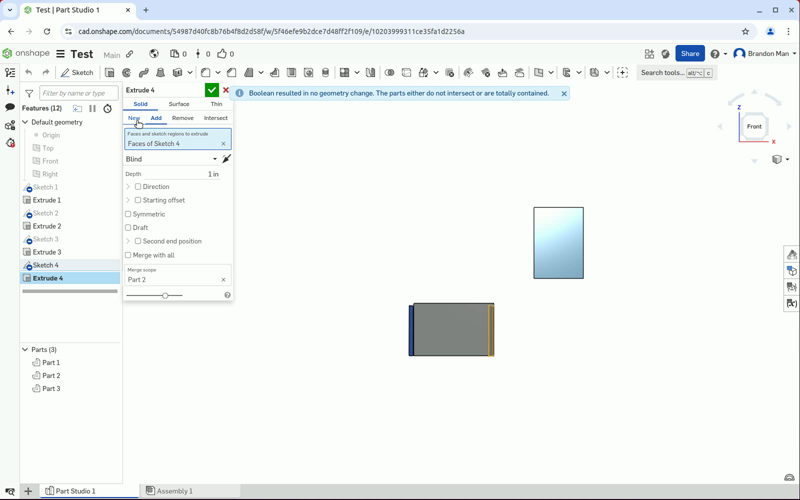
click(137, 120)
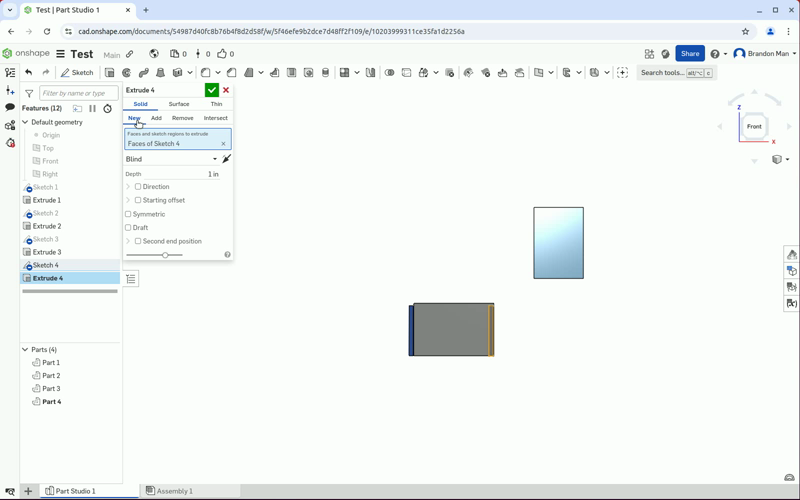
key(tab, 4)
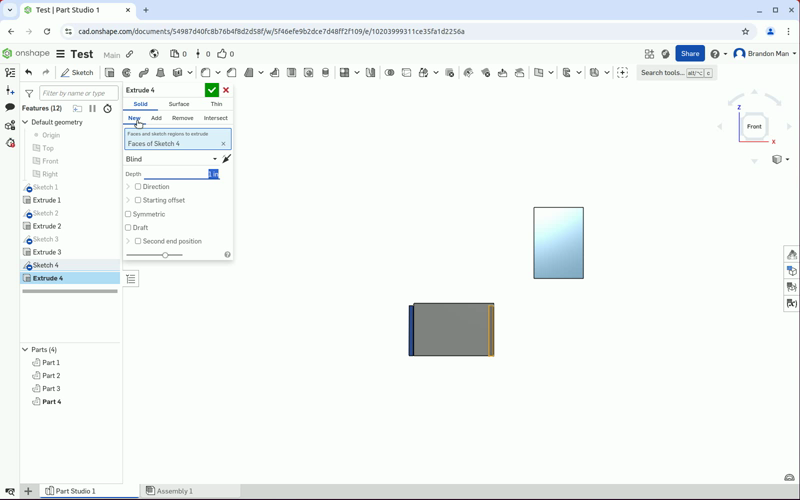
text(17.09)
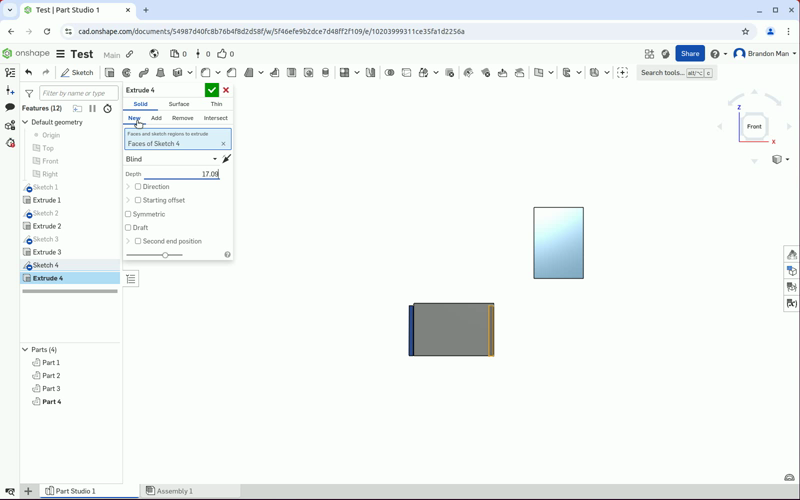
key(enter)
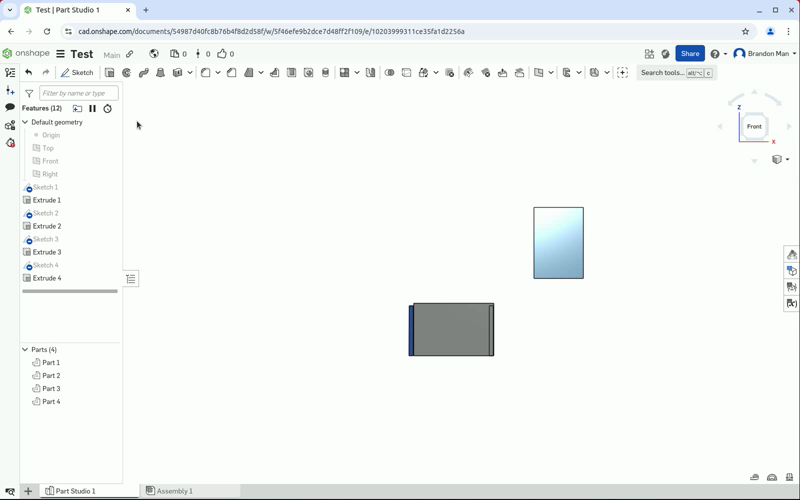
key(shift+h)
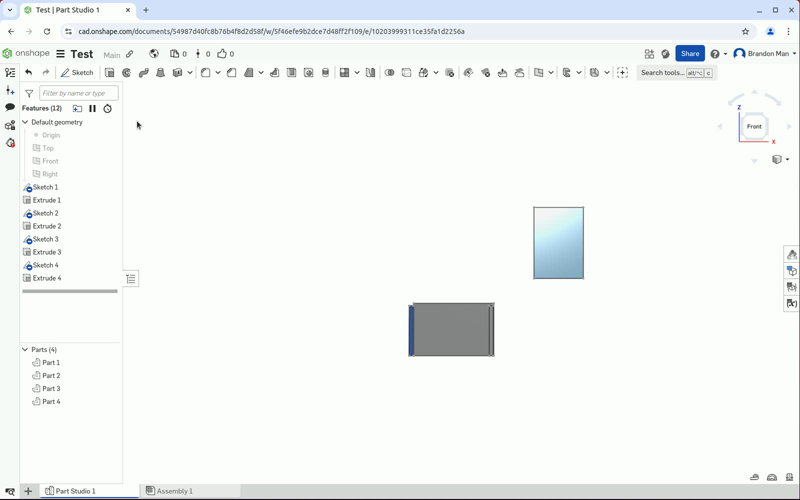
key(shift+h)
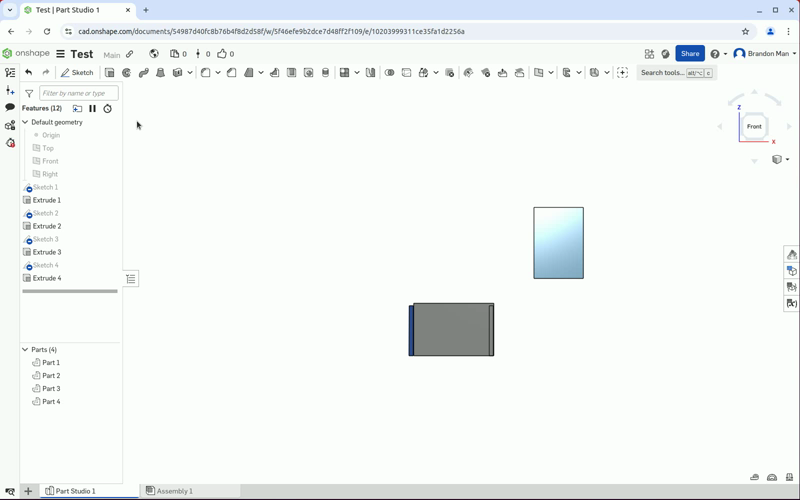
mouse_move(73, 189)
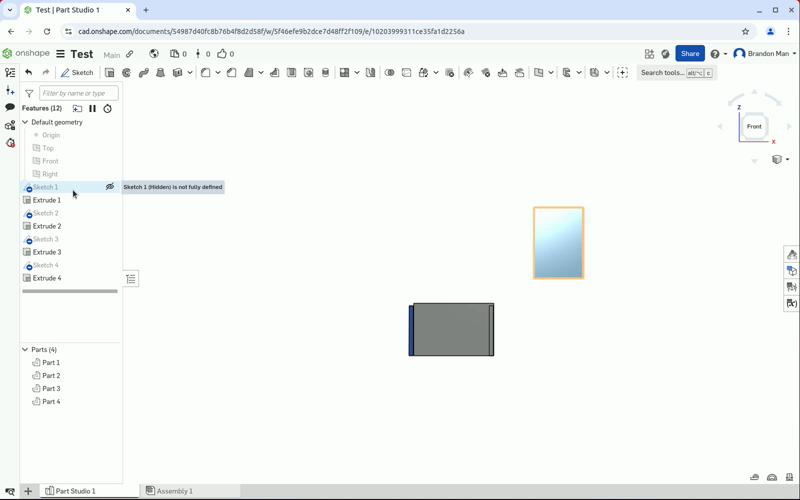
click(73, 189)
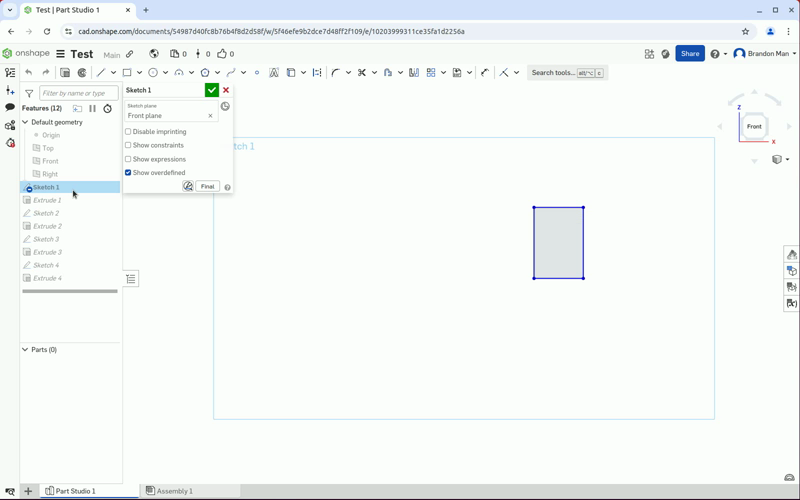
mouse_move(229, 92)
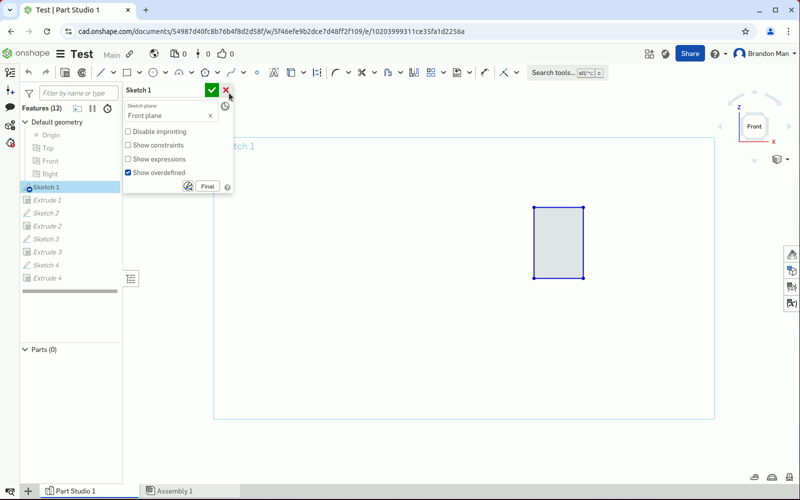
click(229, 92)
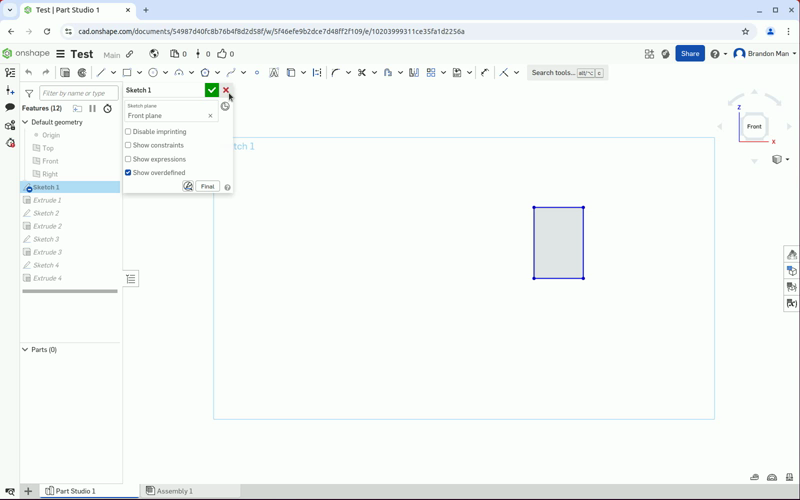
key(shift+s)
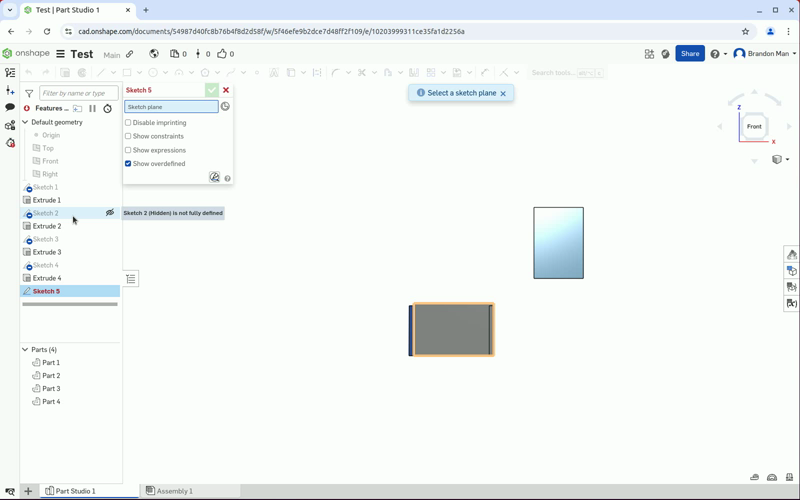
scroll(3)
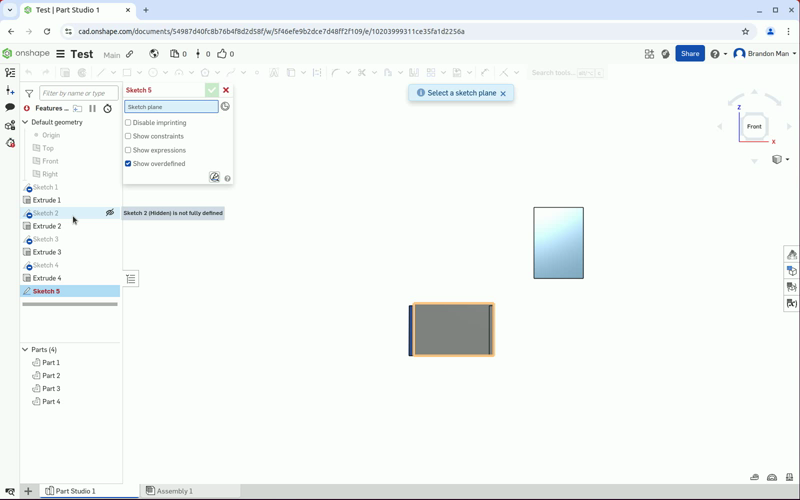
mouse_move(73, 163)
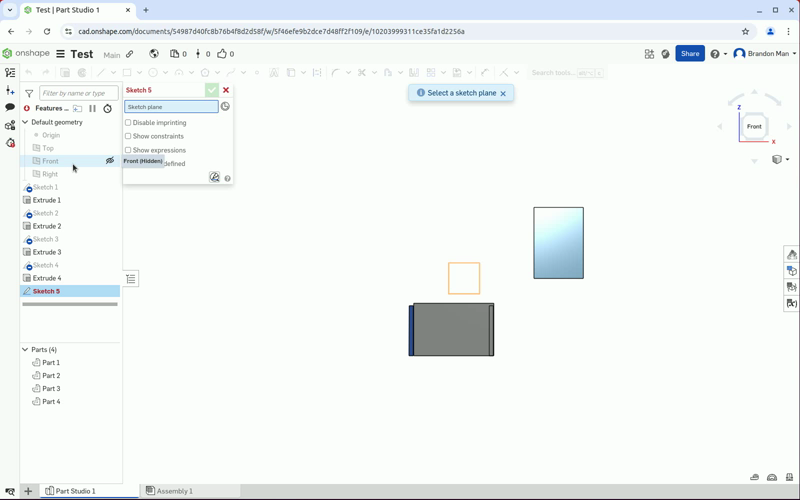
click(73, 163)
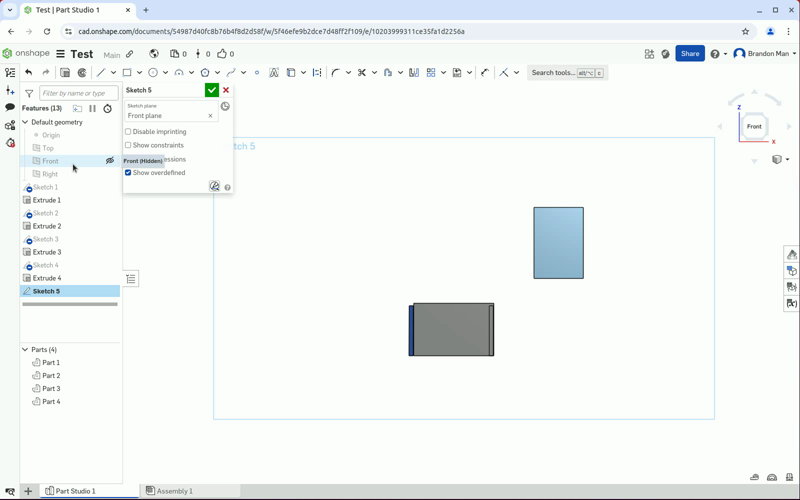
mouse_move(73, 352)
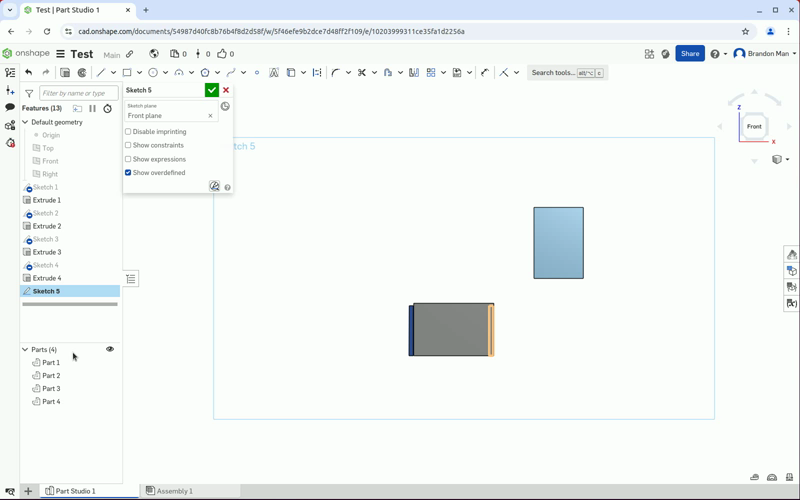
key(y)
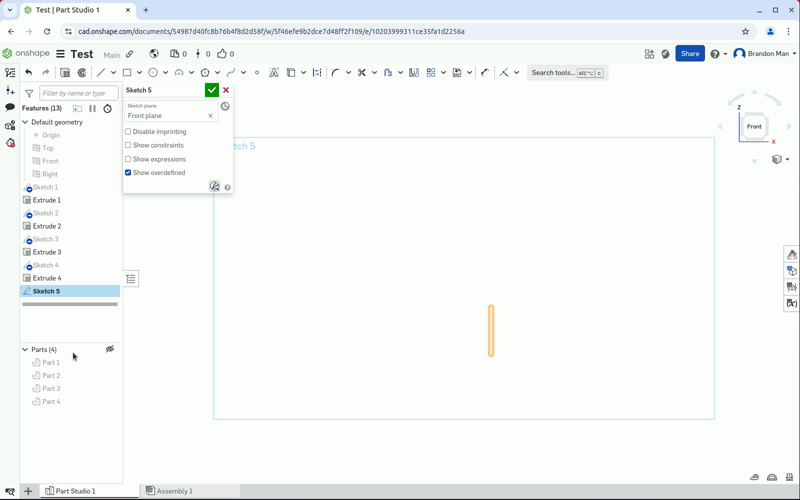
key(l)
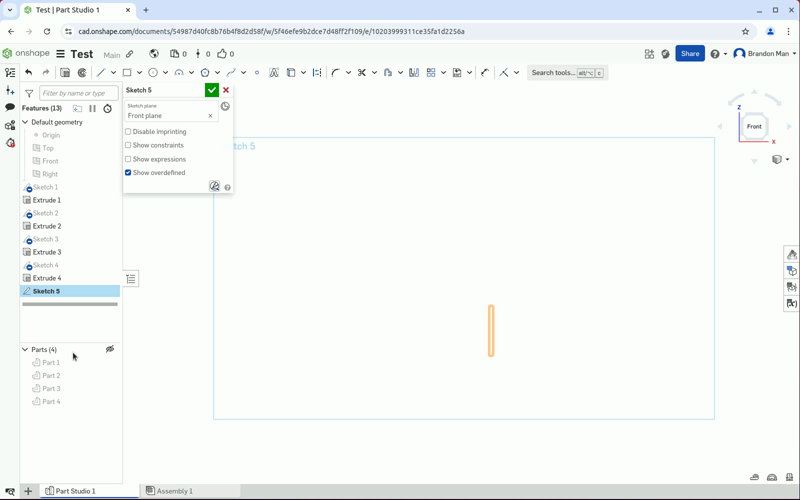
key_down(shift)
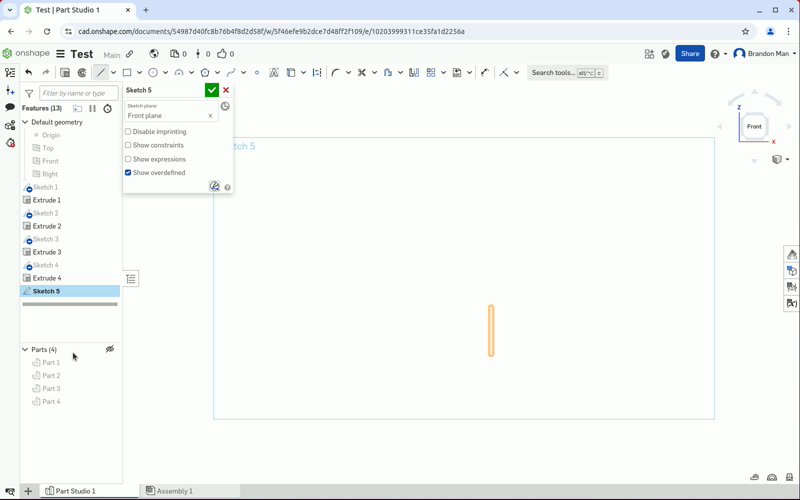
mouse_move(493, 355)
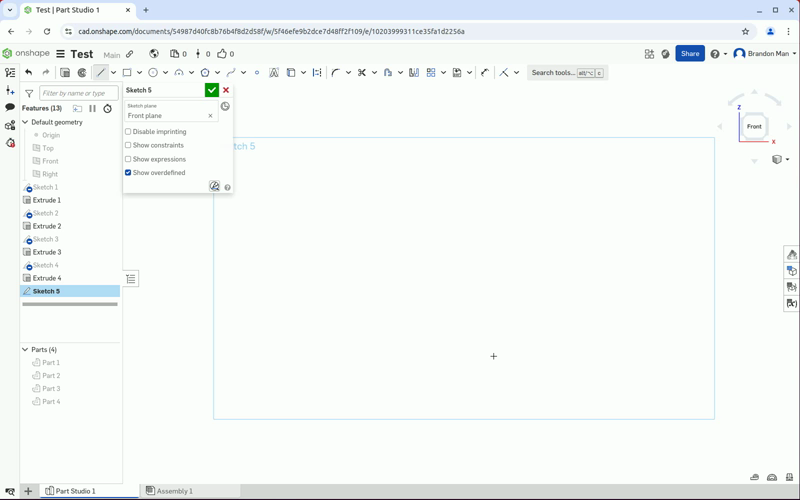
click(493, 355)
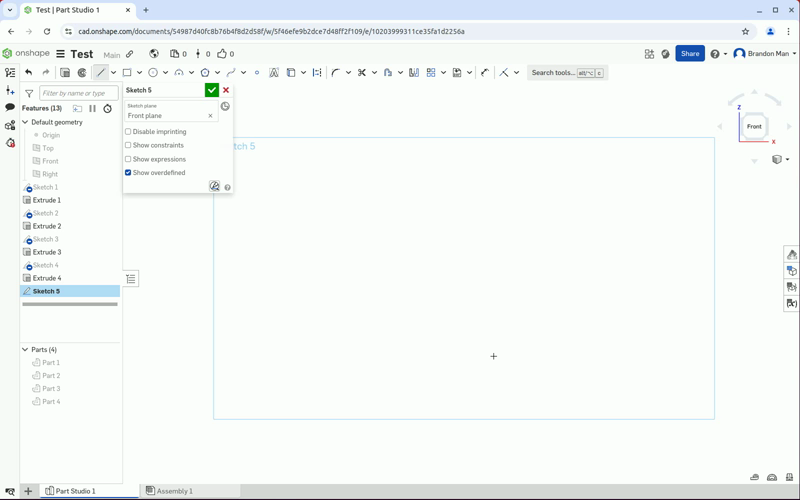
key_up(shift)
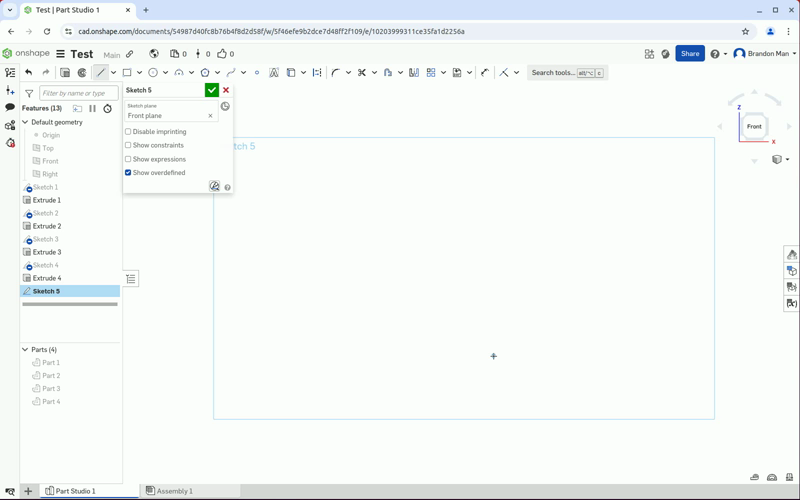
key_down(shift)
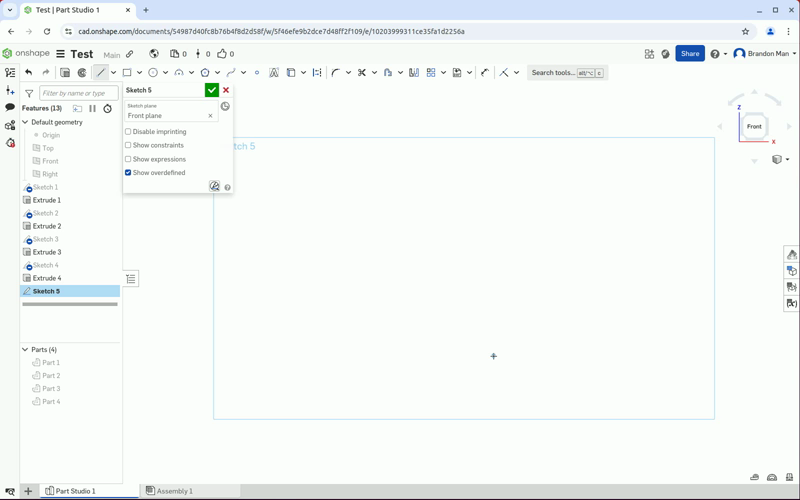
mouse_move(573, 355)
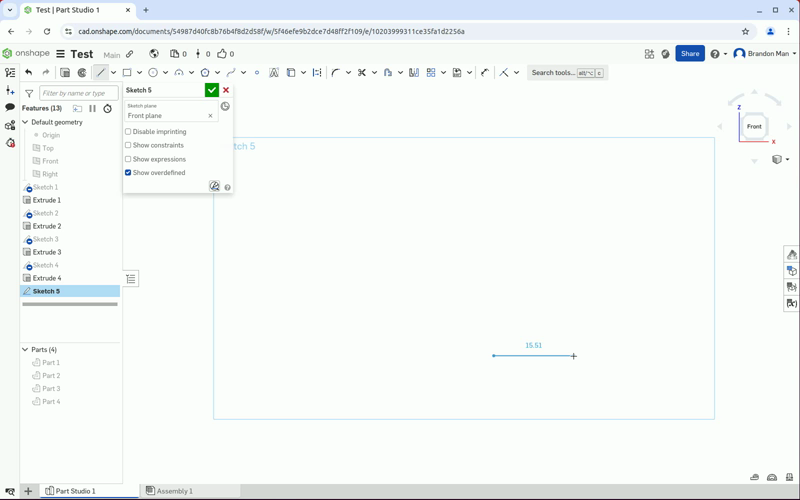
click(573, 355)
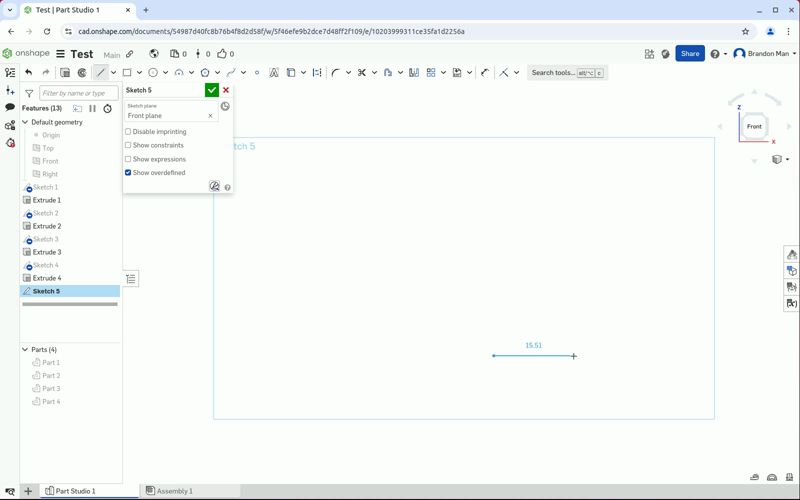
key_up(shift)
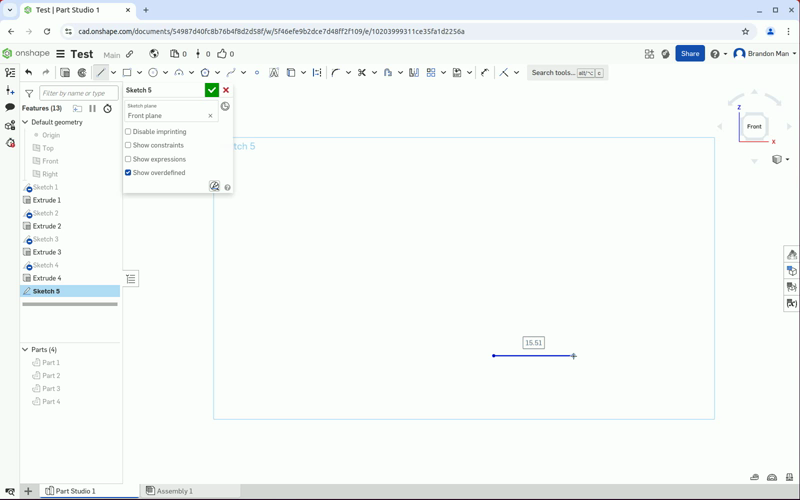
key_down(shift)
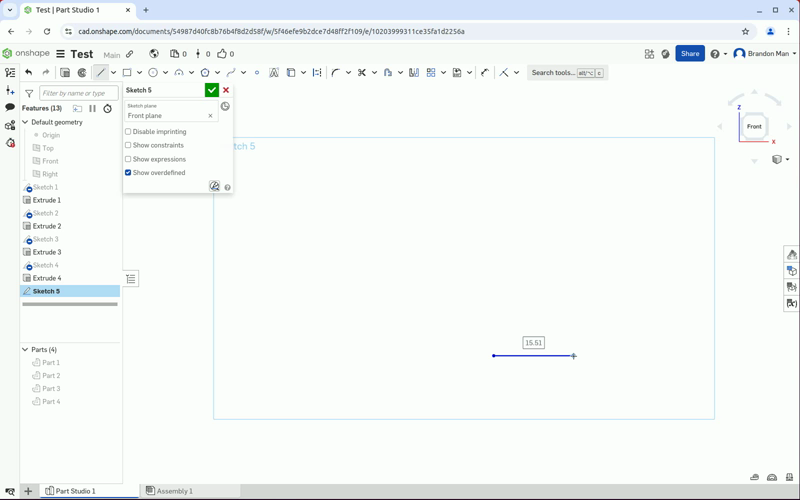
mouse_move(573, 282)
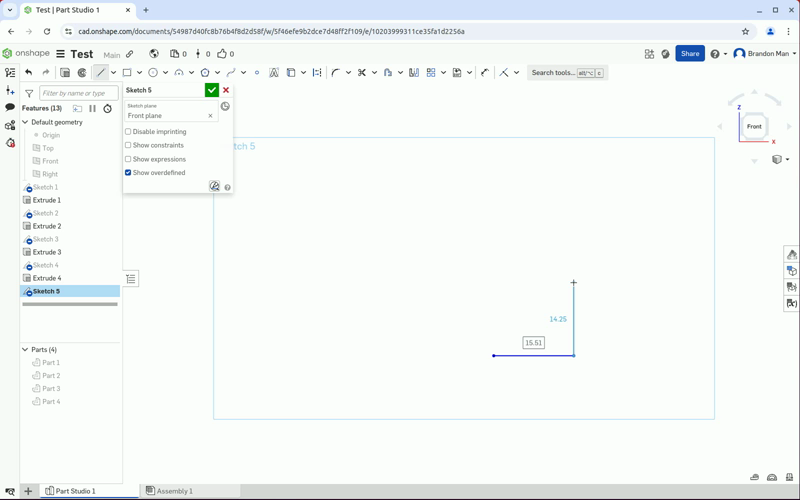
click(573, 282)
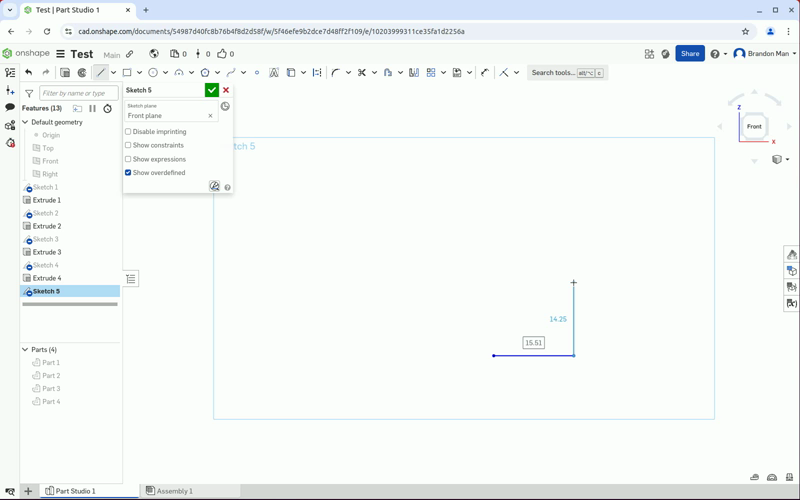
key_up(shift)
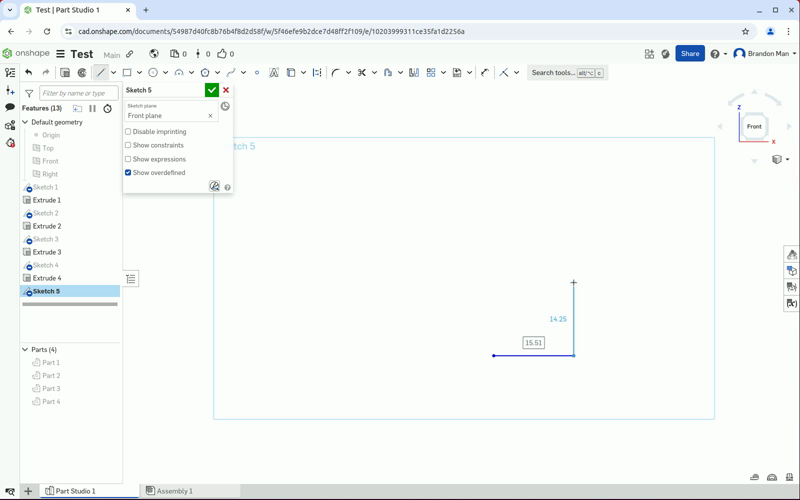
key_down(shift)
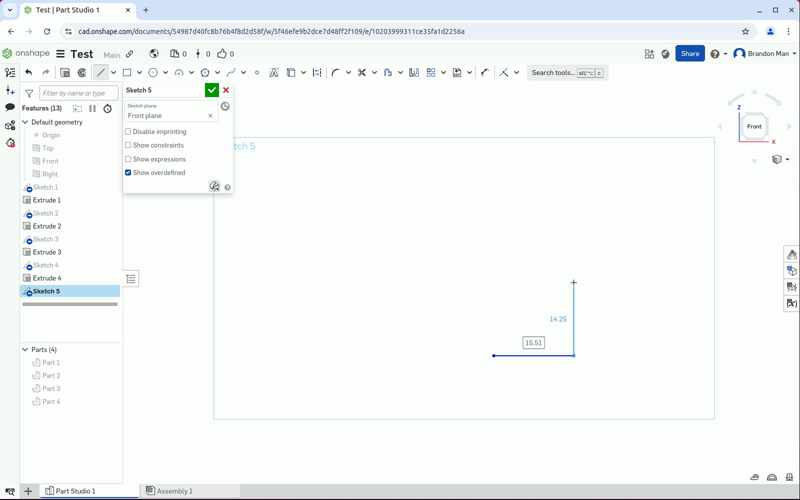
mouse_move(589, 282)
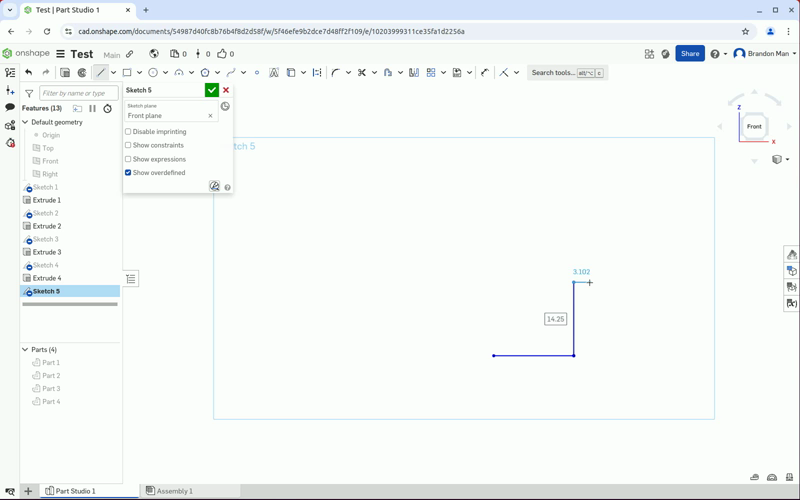
mouse_move(527, 282)
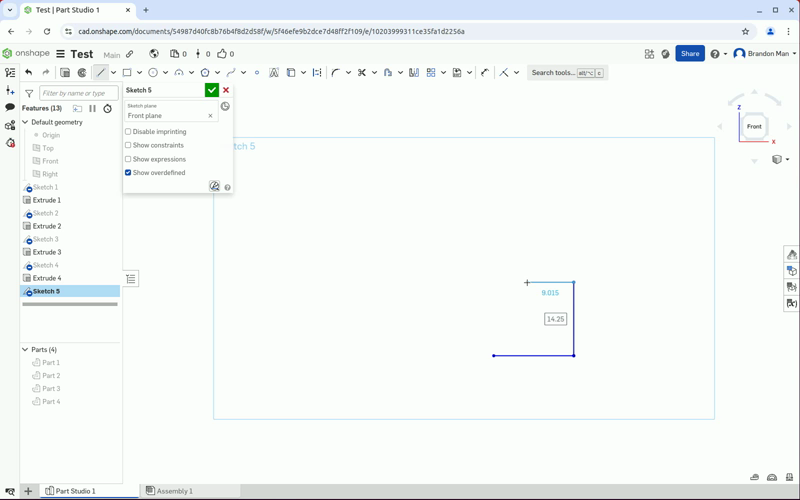
click(527, 282)
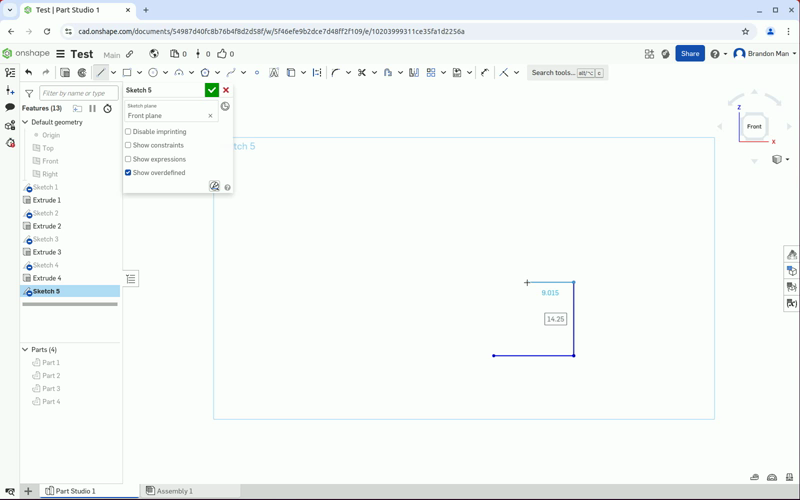
key_up(shift)
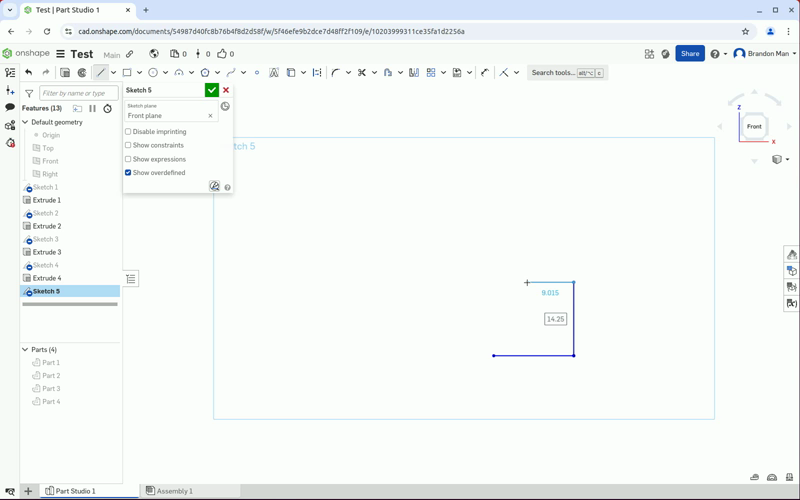
key_down(shift)
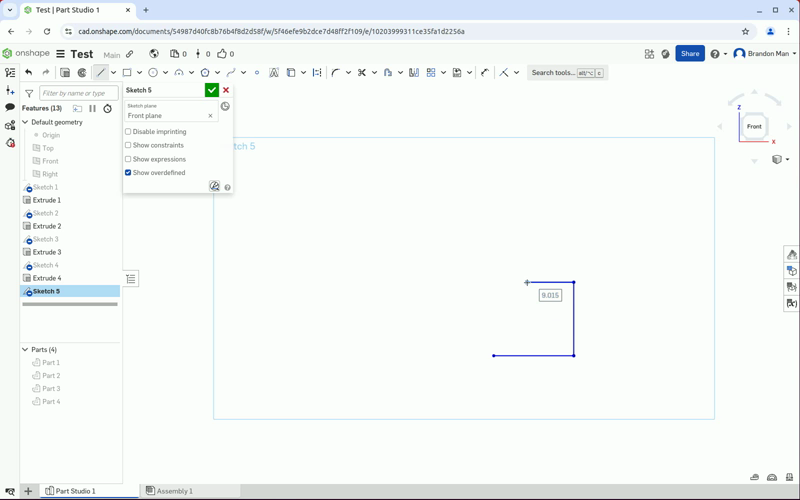
mouse_move(557, 282)
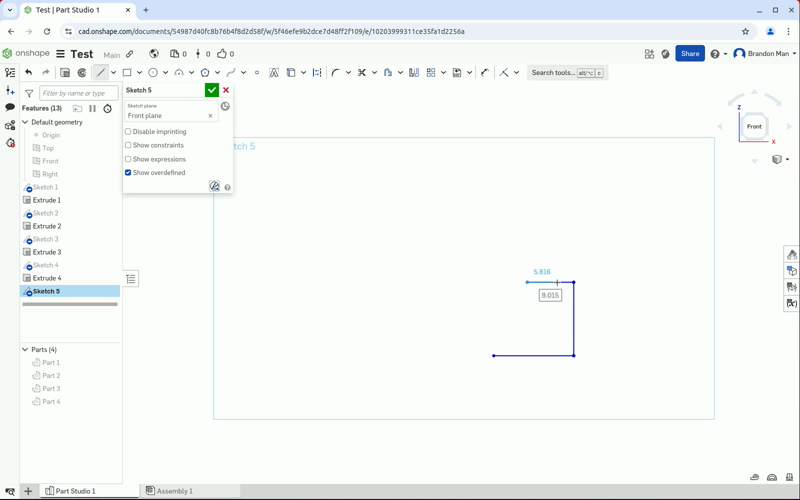
mouse_move(527, 301)
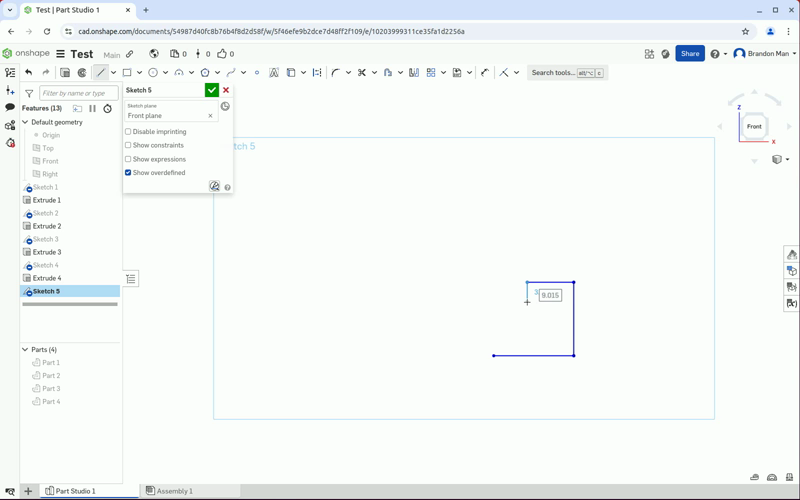
click(527, 301)
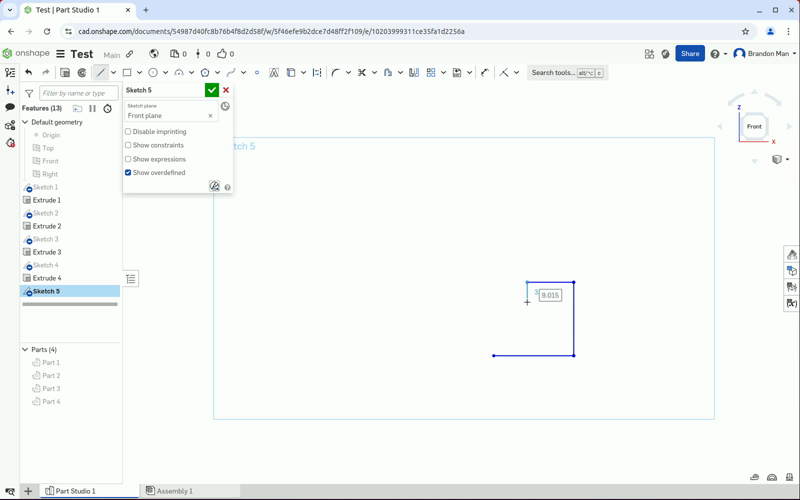
key_up(shift)
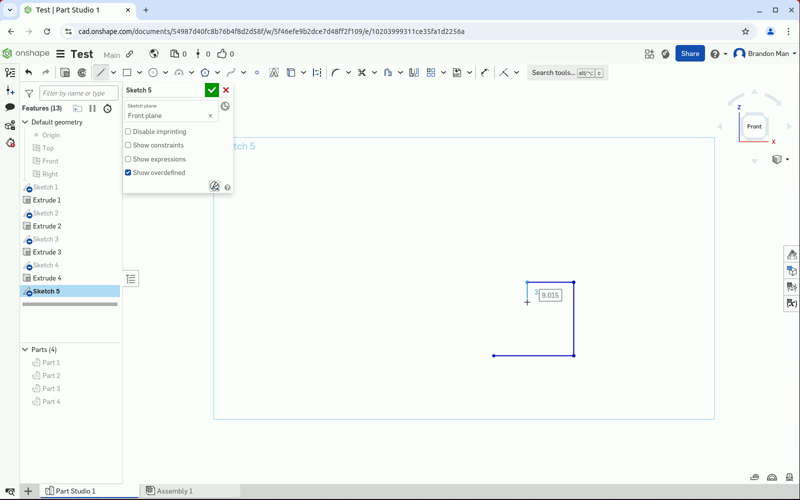
key_down(shift)
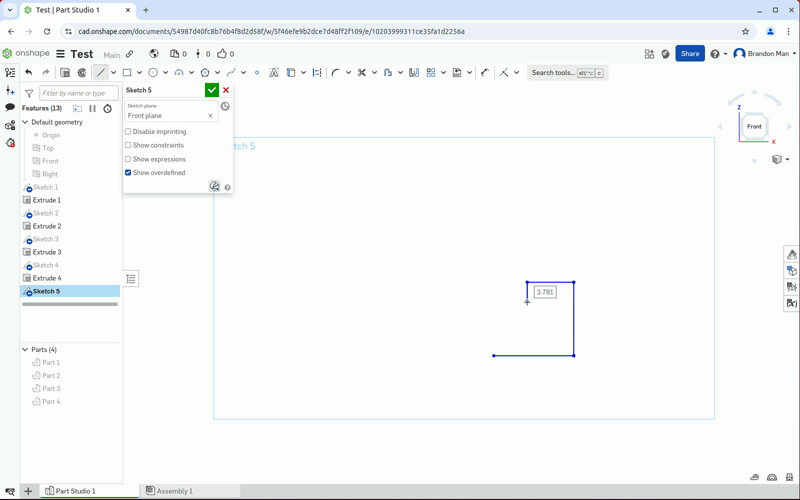
mouse_move(557, 301)
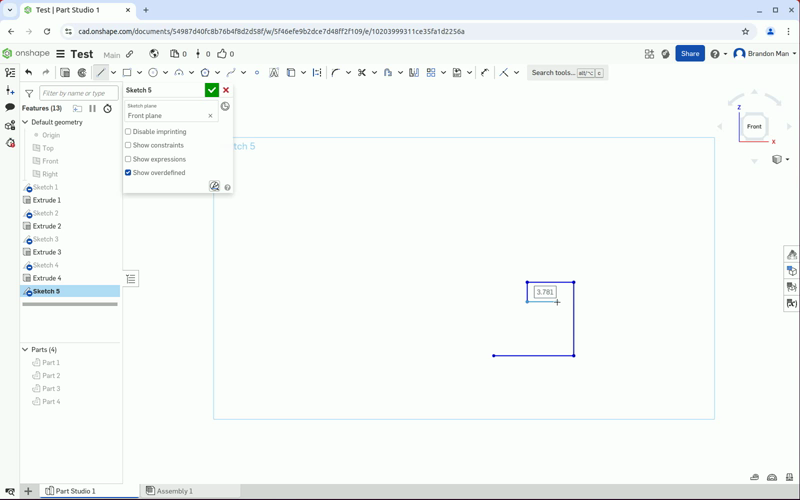
mouse_move(527, 305)
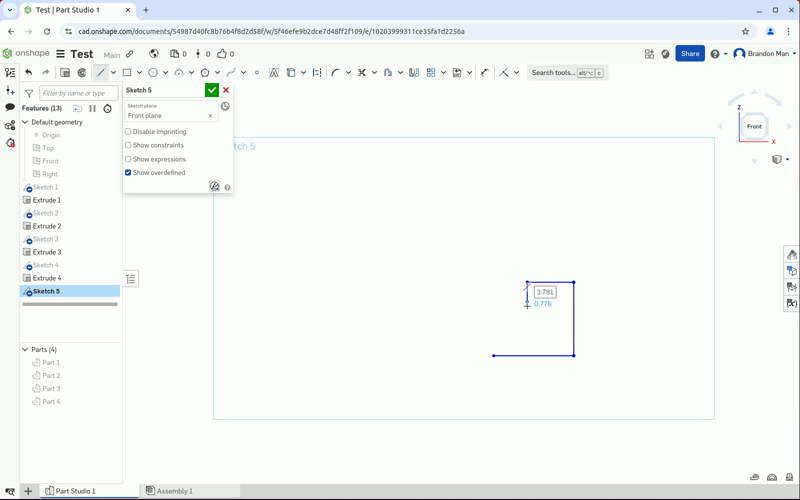
scroll(6)
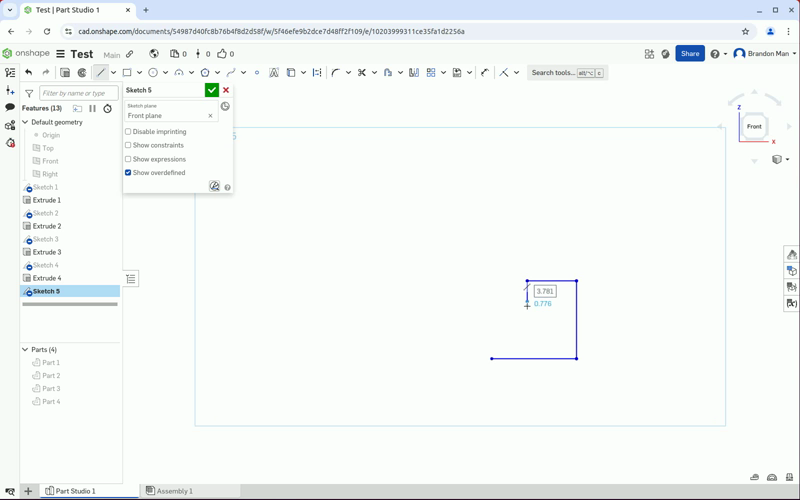
scroll(6)
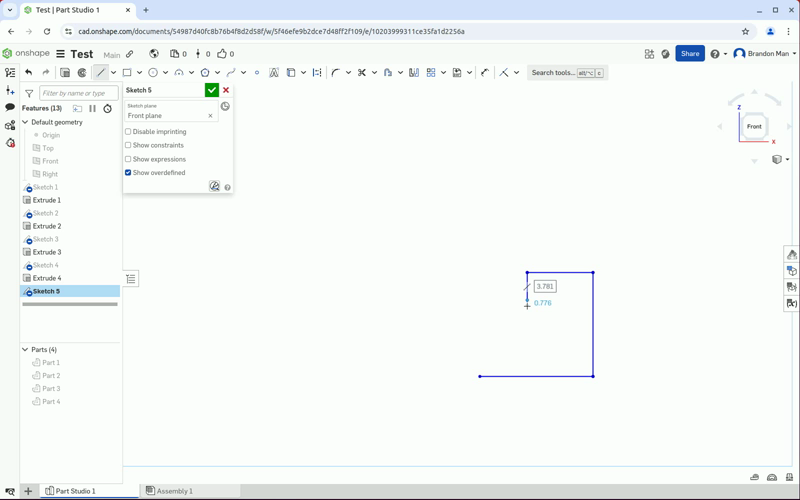
scroll(6)
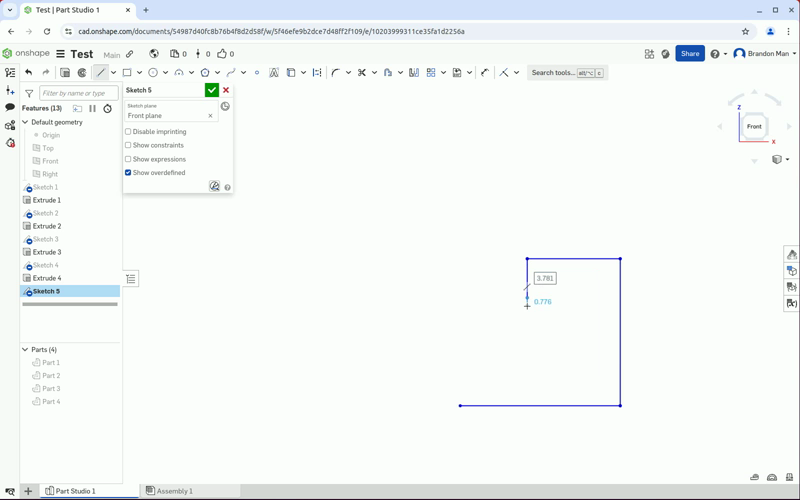
scroll(6)
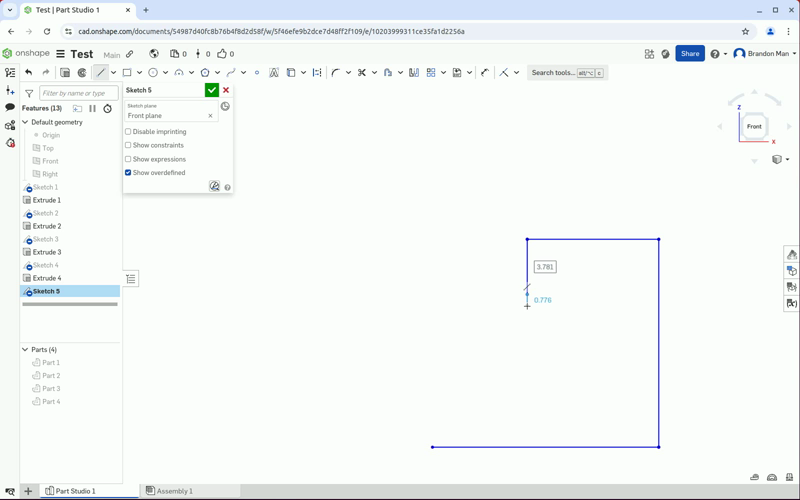
scroll(6)
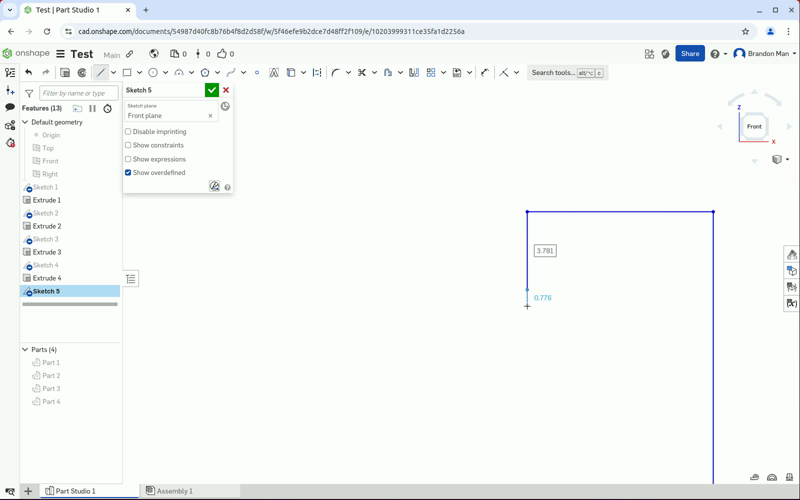
scroll(6)
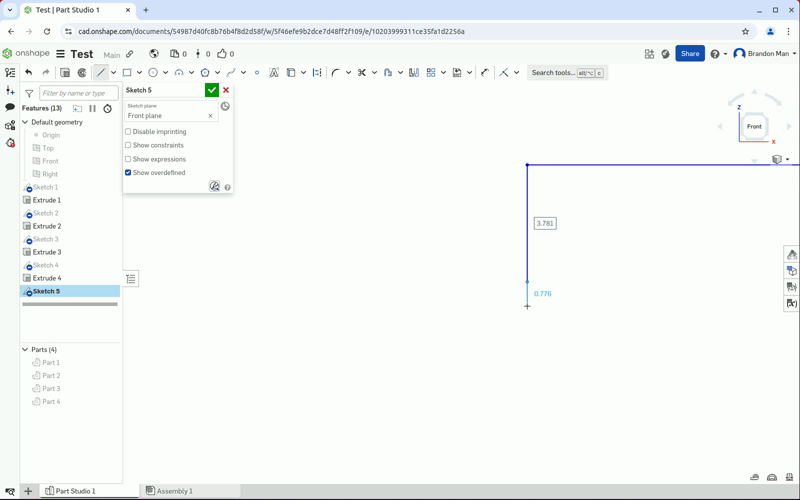
scroll(6)
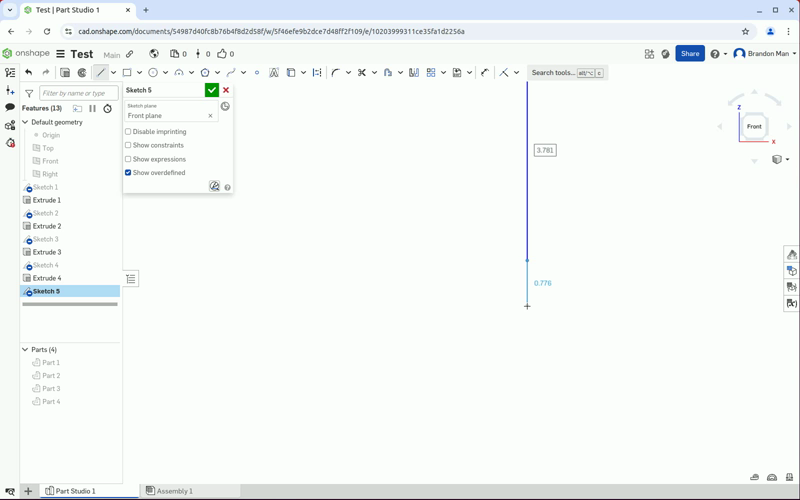
click(527, 305)
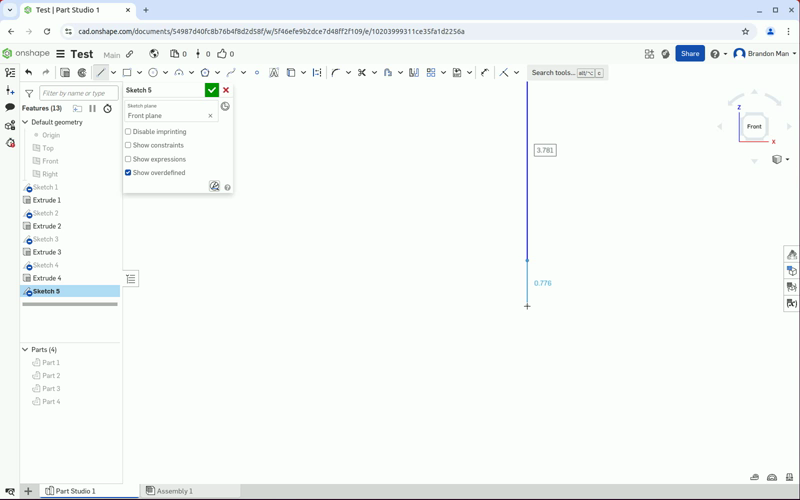
scroll(-6)
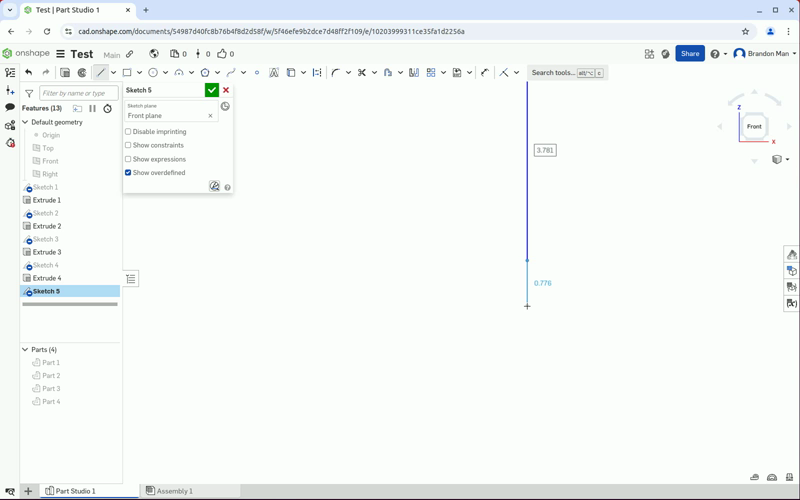
scroll(-6)
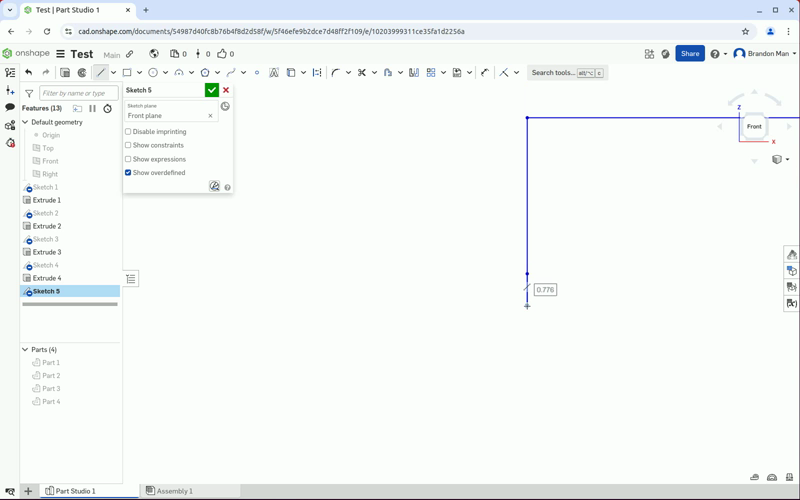
scroll(-6)
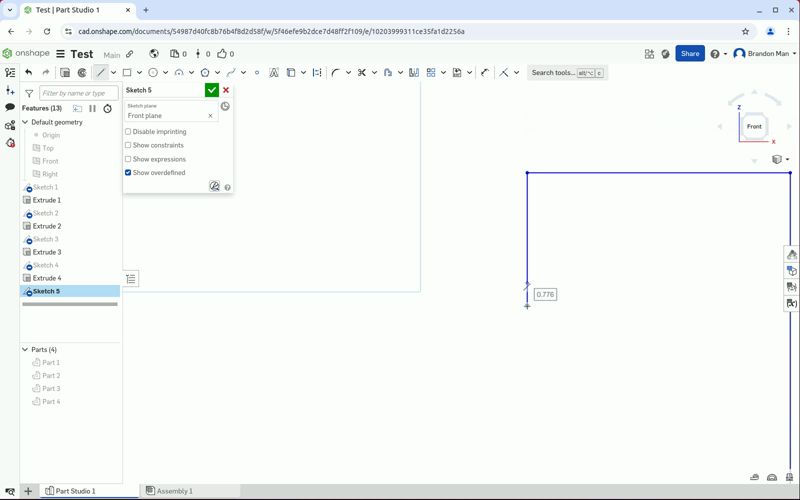
scroll(-6)
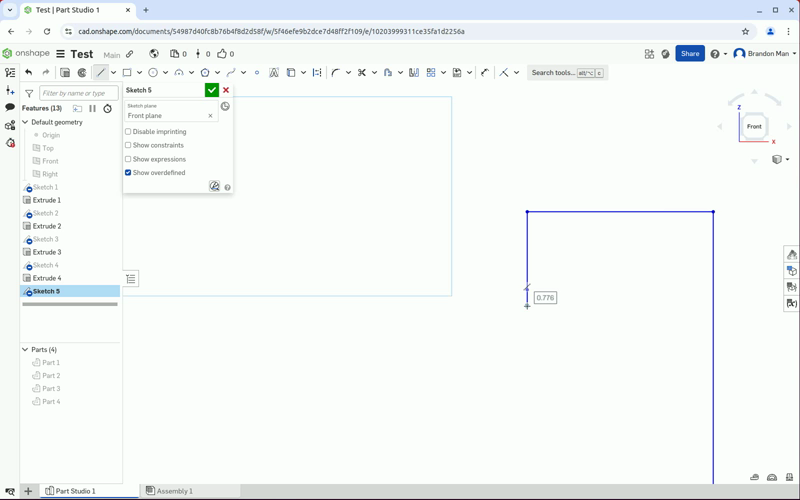
scroll(-6)
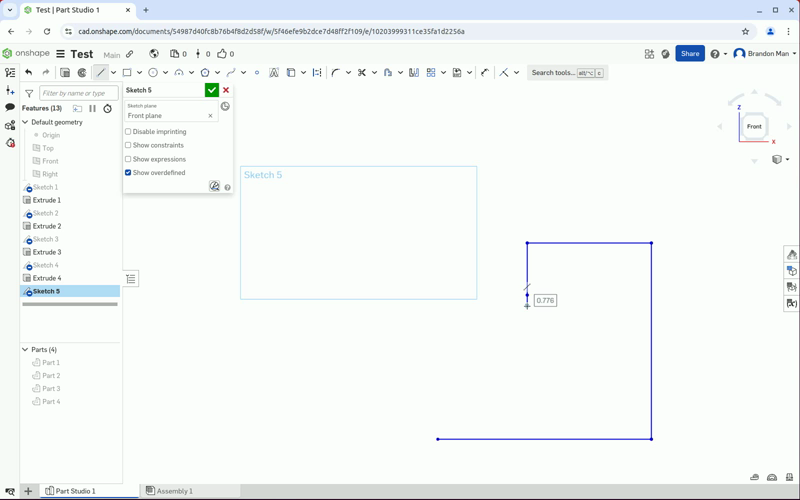
scroll(-6)
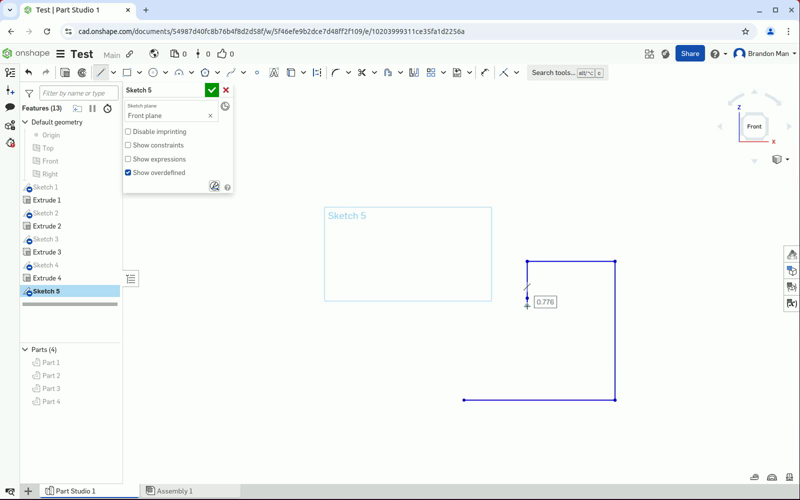
scroll(-6)
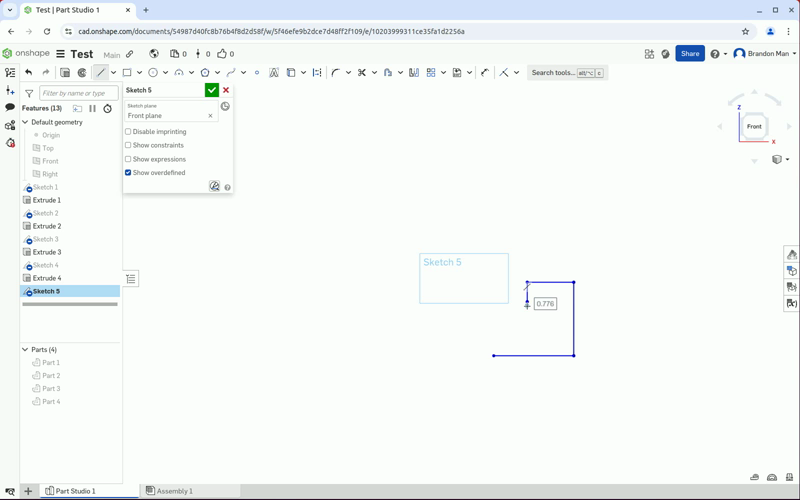
key_up(shift)
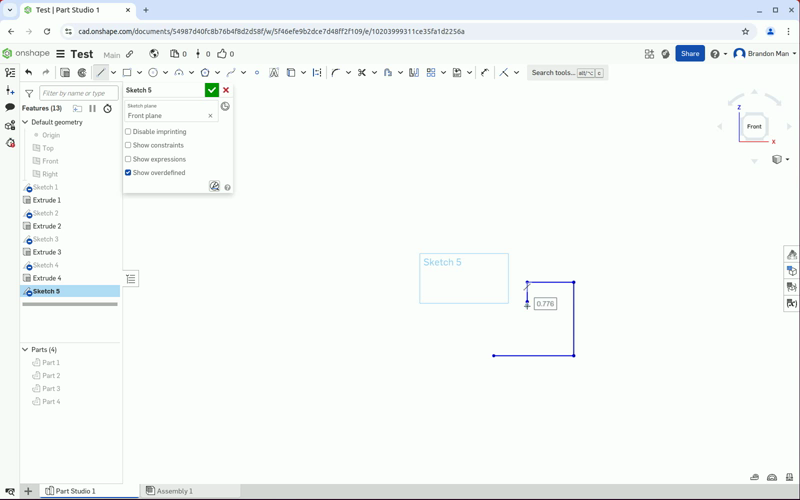
key_down(shift)
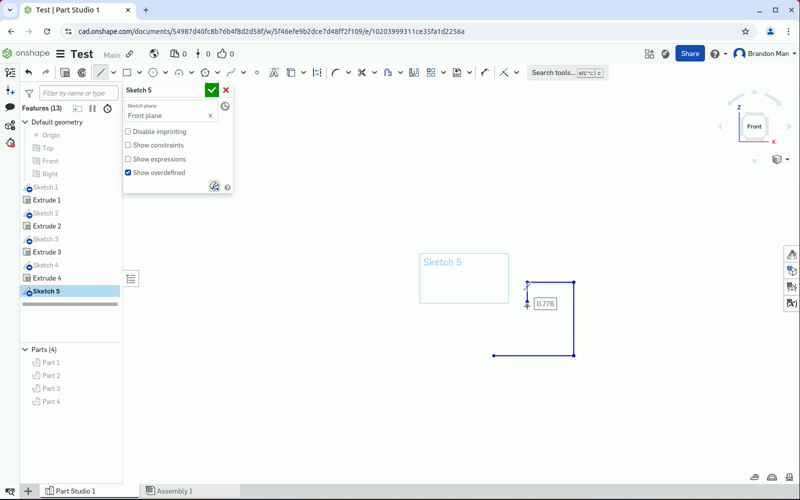
mouse_move(557, 305)
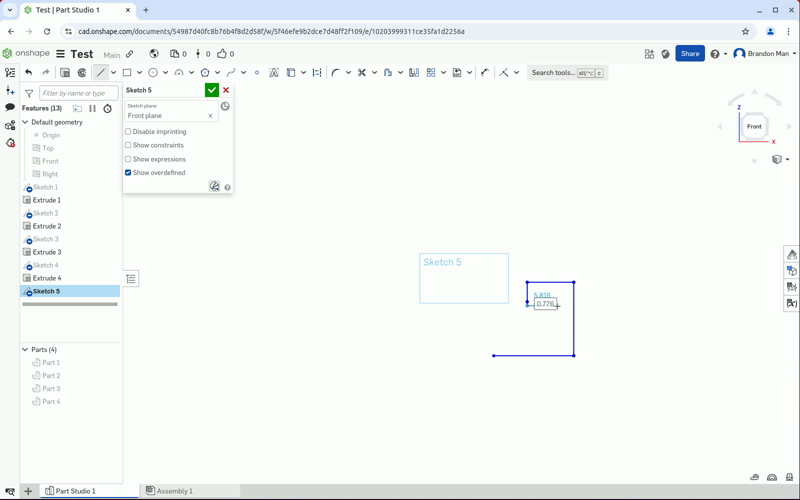
mouse_move(493, 305)
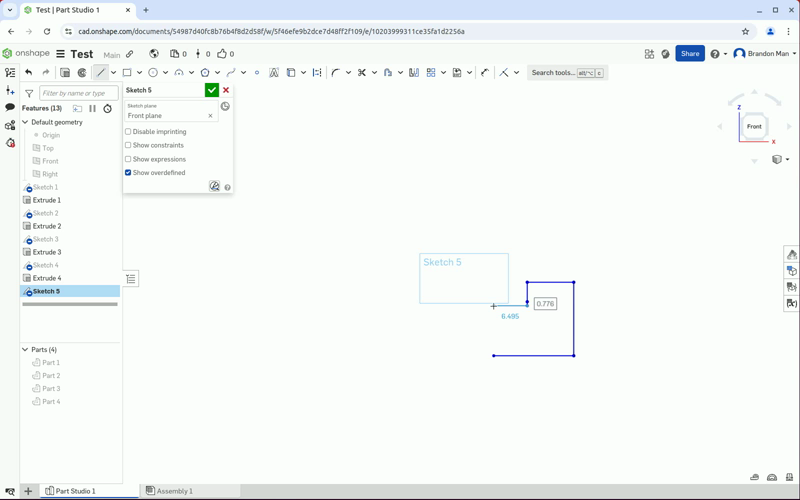
click(493, 305)
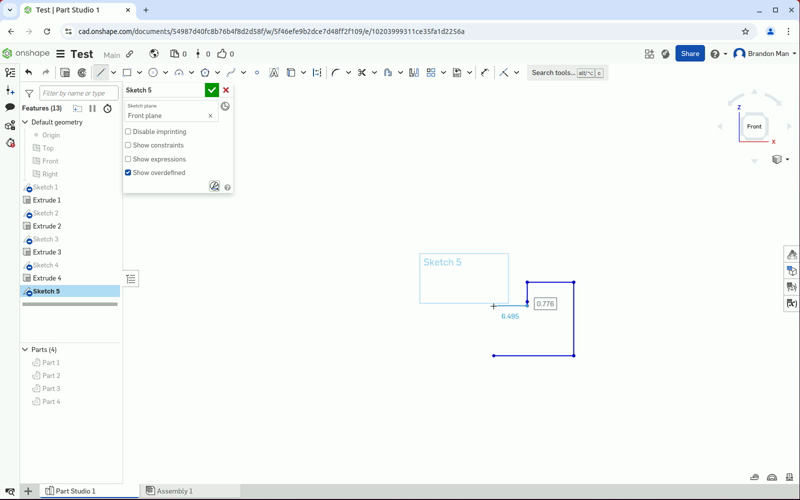
key_up(shift)
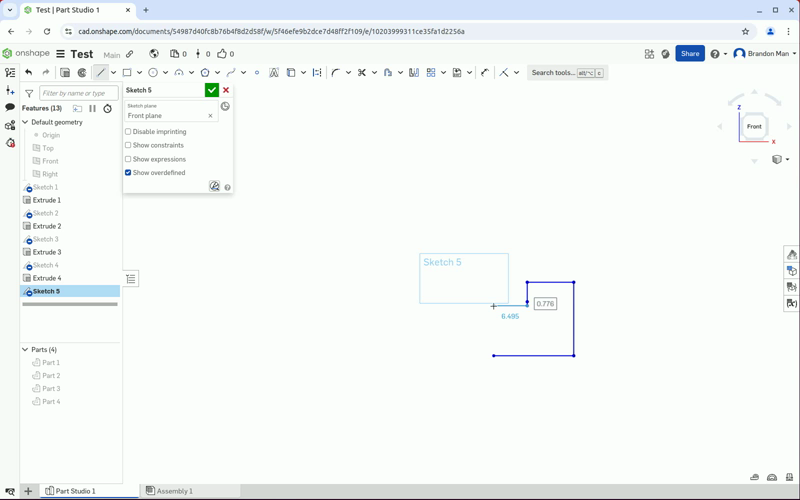
mouse_move(523, 305)
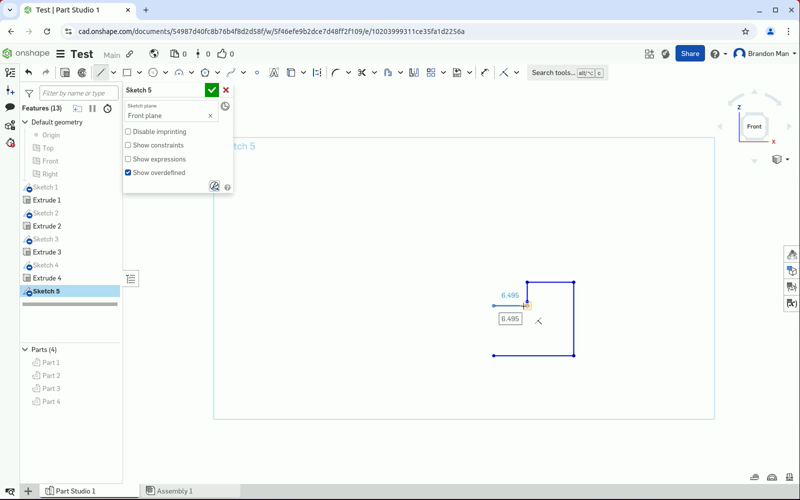
key_down(shift)
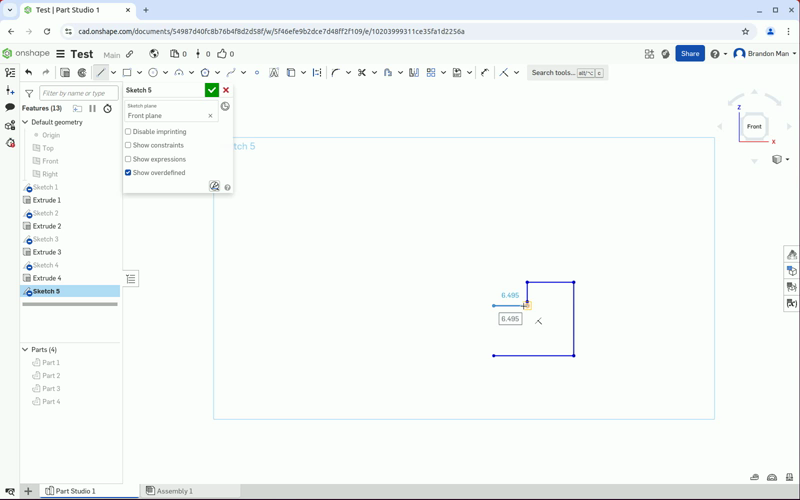
mouse_move(493, 355)
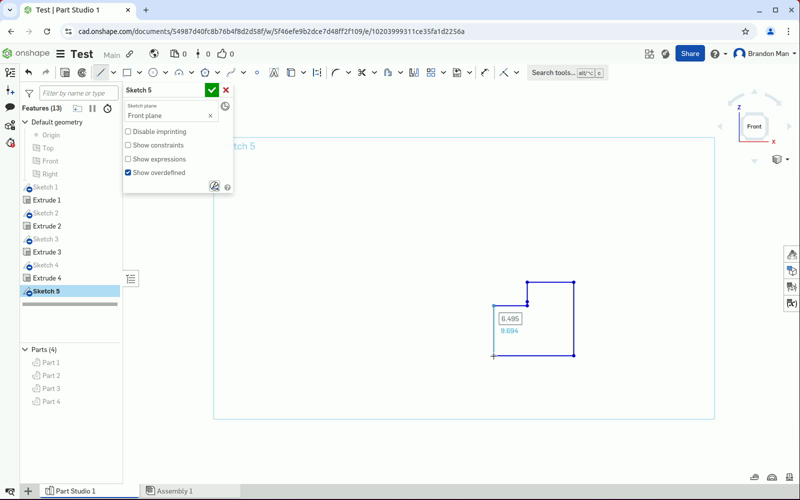
key_up(shift)
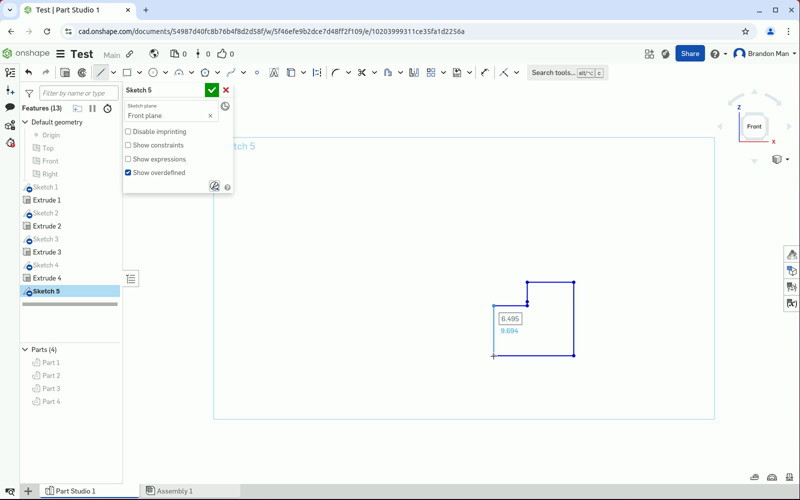
click(493, 355)
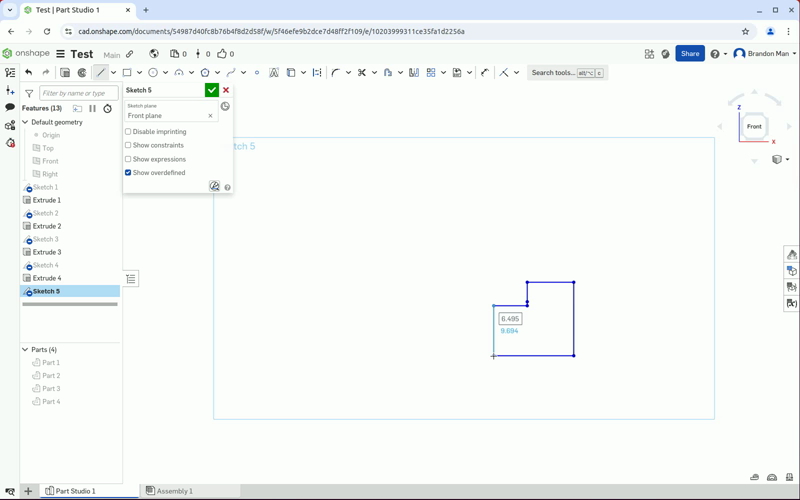
key(esc)
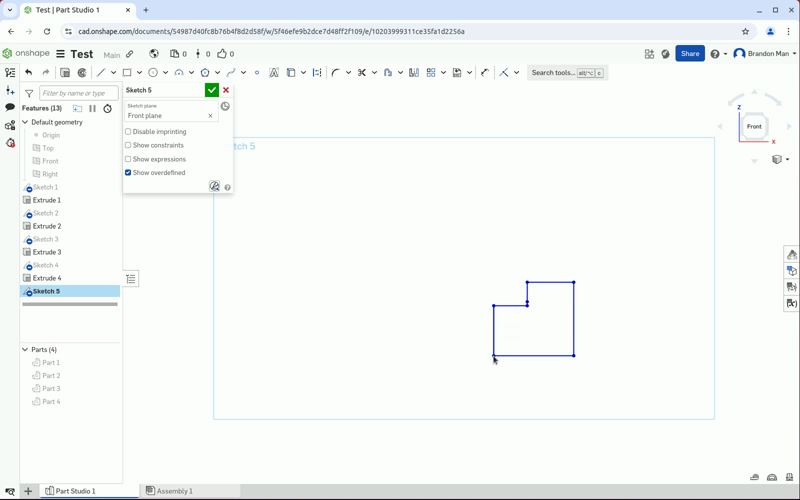
mouse_move(548, 351)
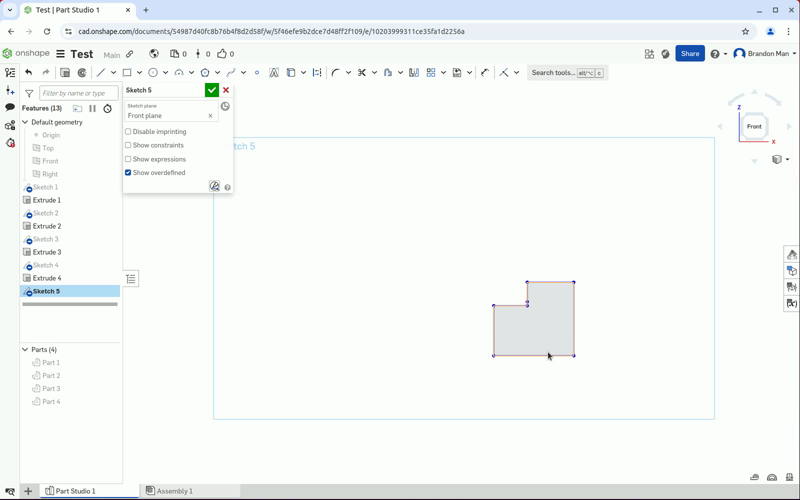
click(548, 351)
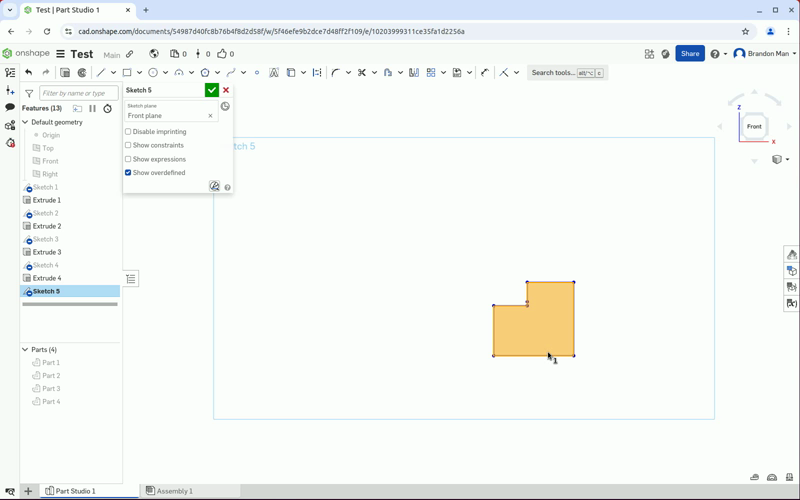
mouse_move(73, 352)
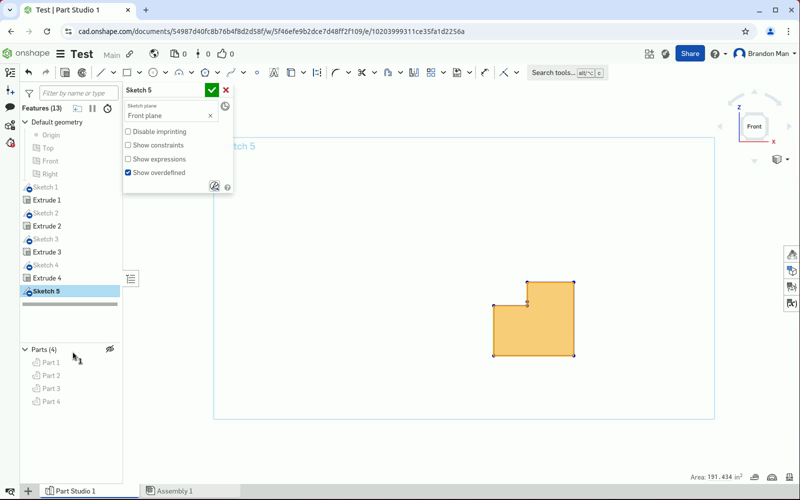
key(shift+y)
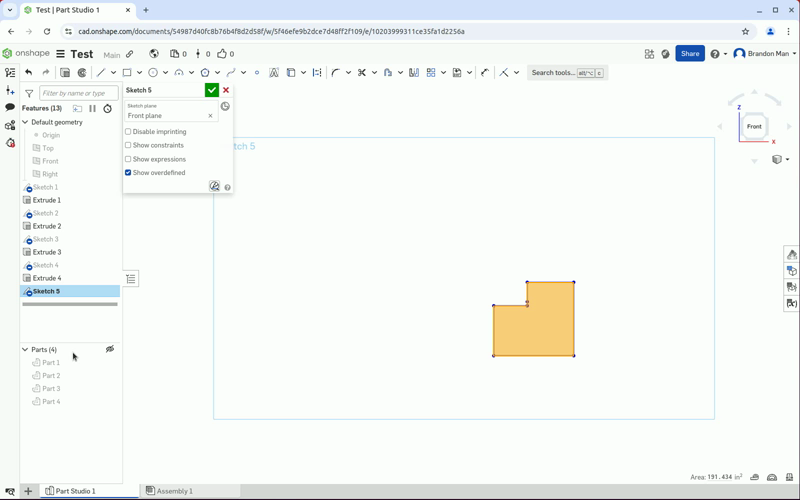
key(shift+e)
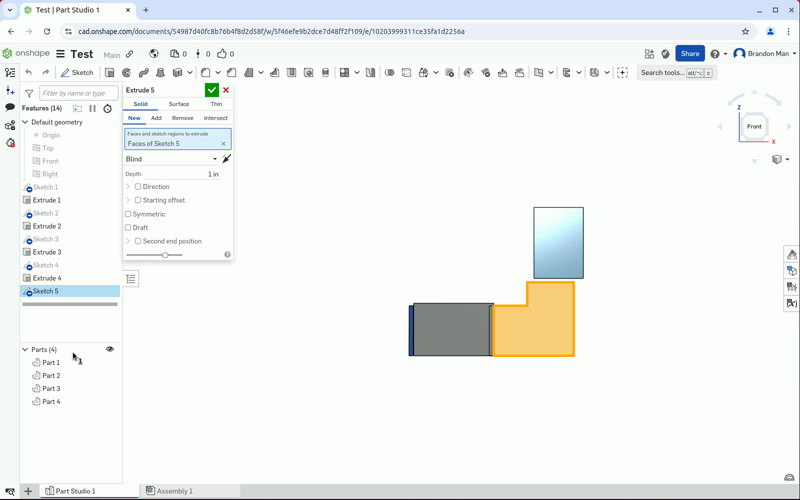
mouse_move(143, 106)
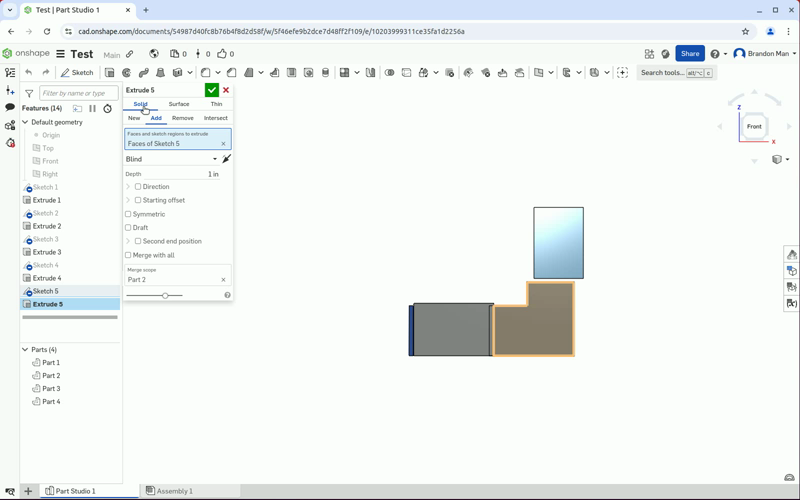
click(143, 106)
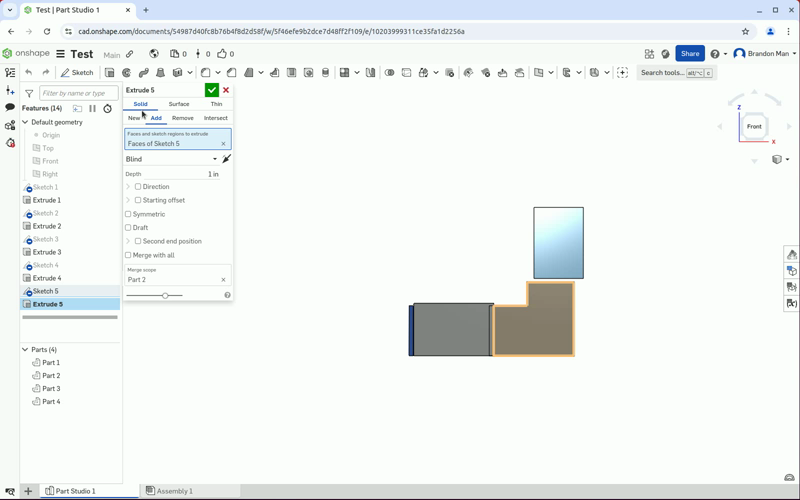
mouse_move(137, 120)
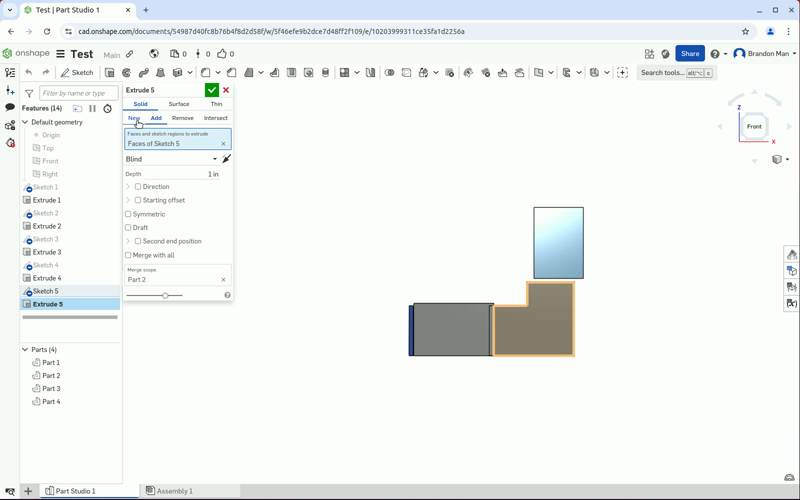
click(137, 120)
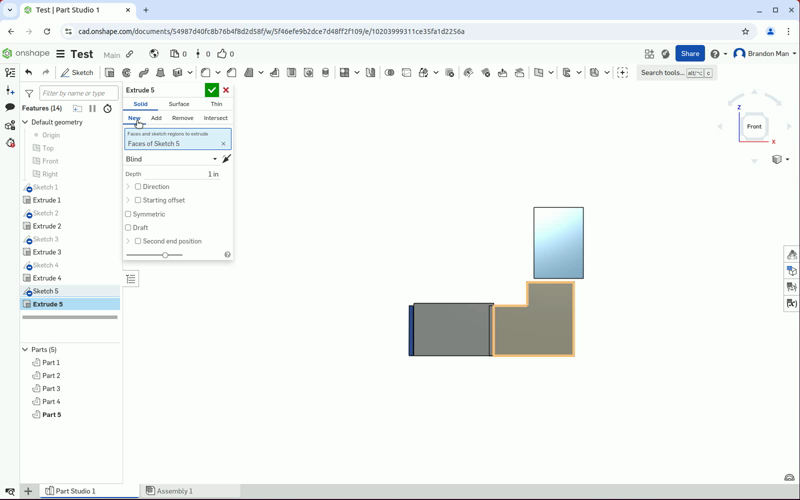
key(tab, 4)
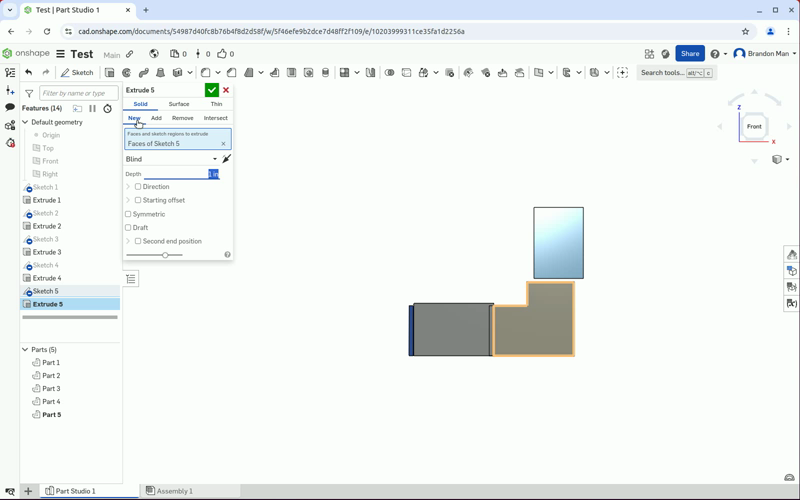
text(17.09)
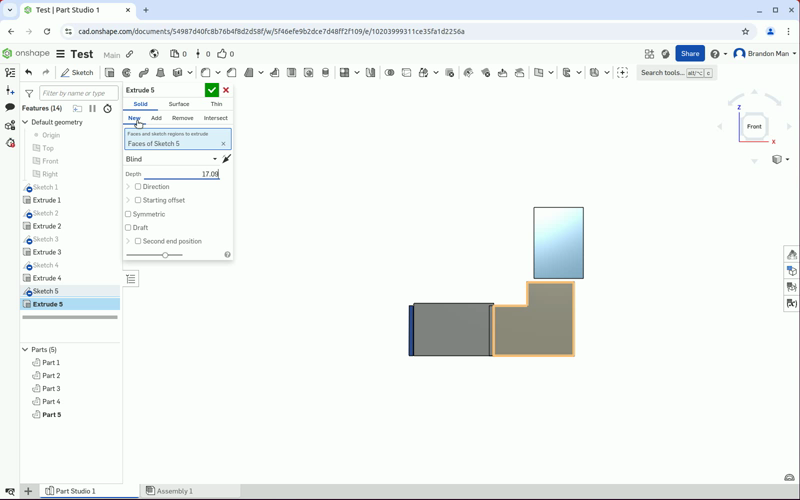
key(enter)
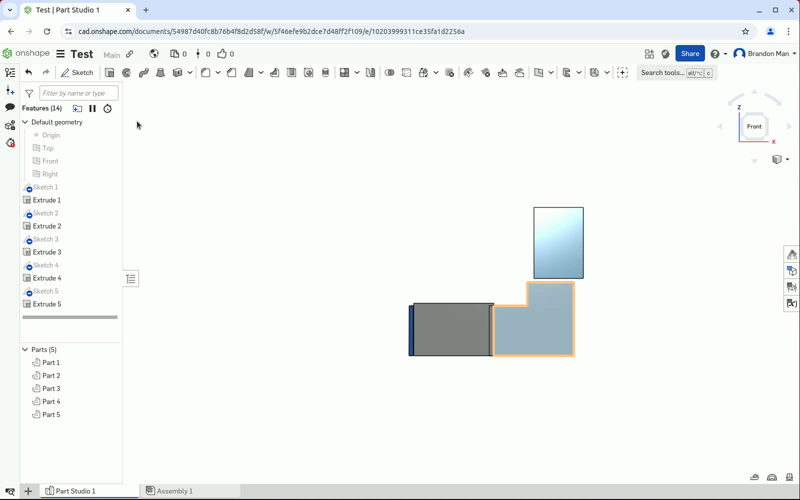
key(shift+h)
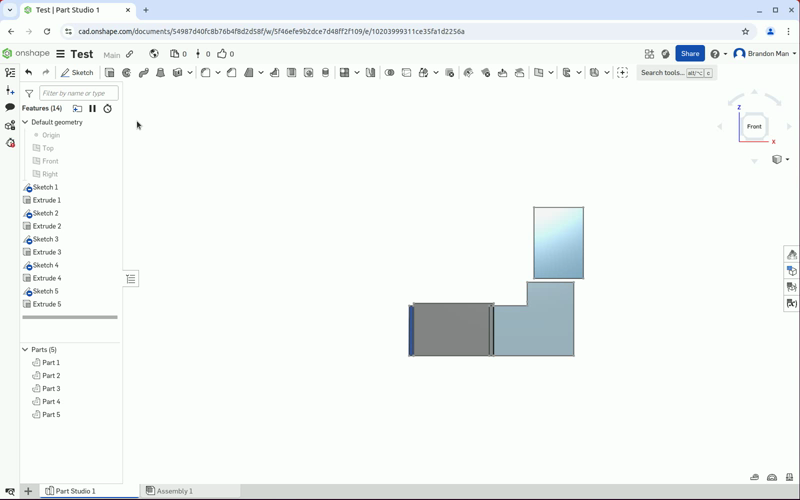
key(shift+h)
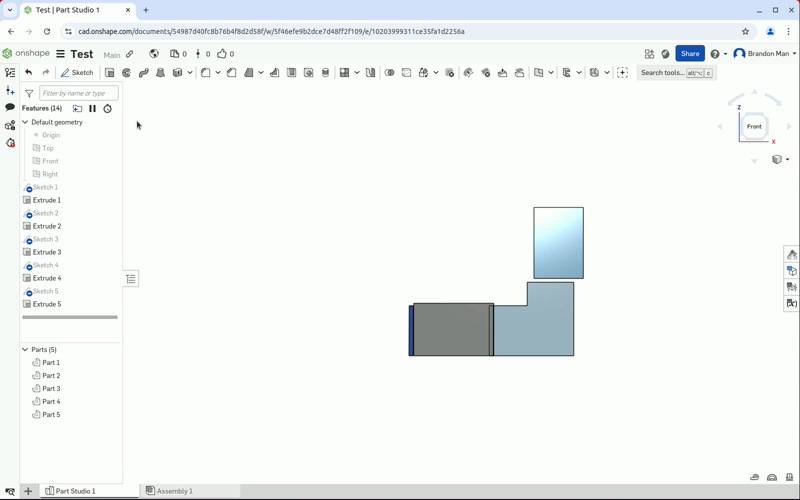
mouse_move(73, 189)
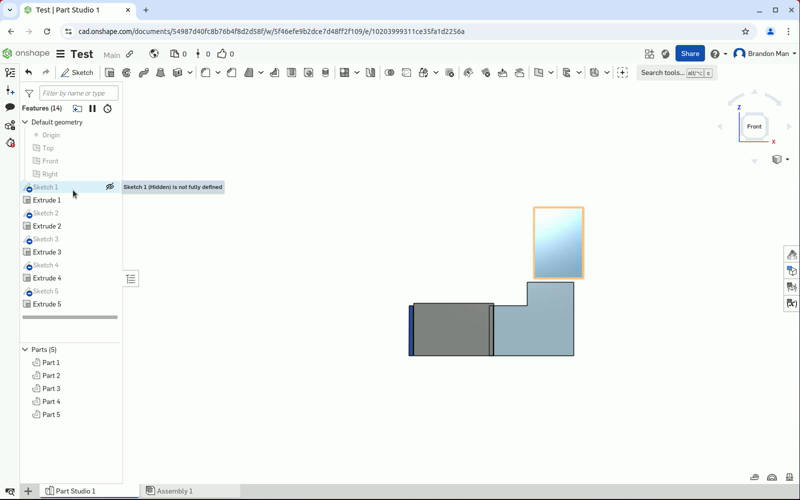
click(73, 189)
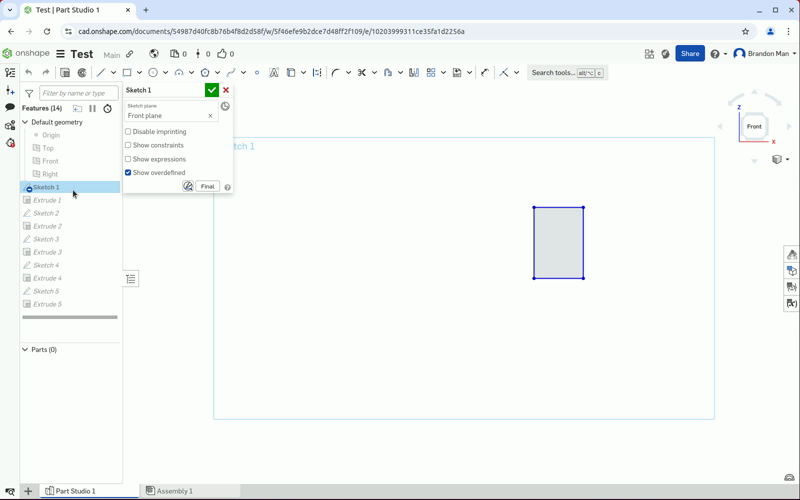
mouse_move(229, 92)
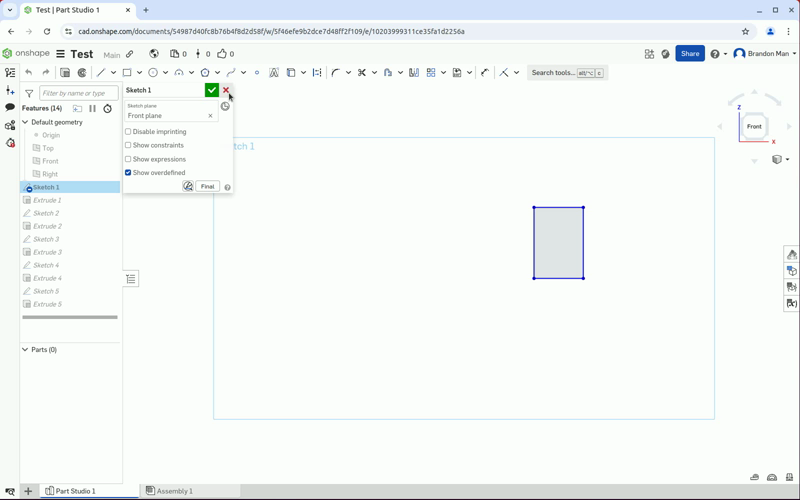
click(229, 92)
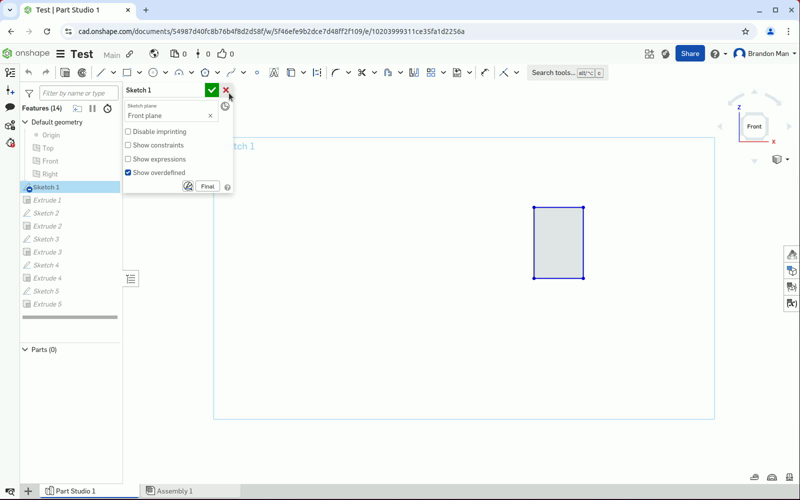
key(shift+s)
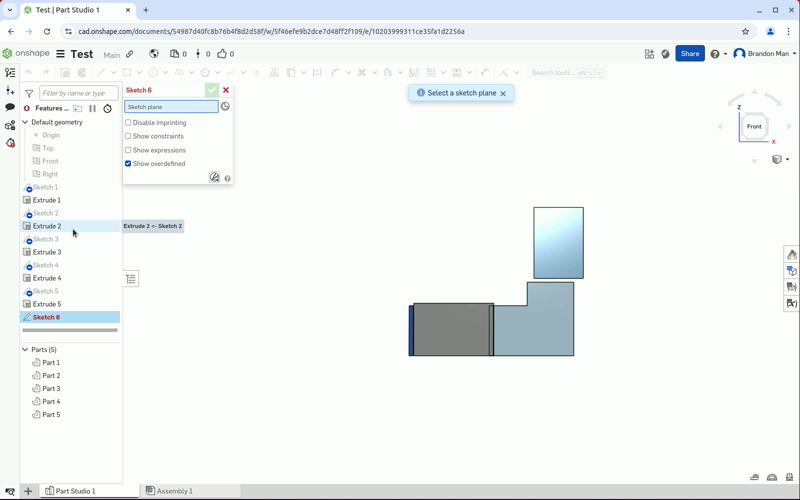
scroll(3)
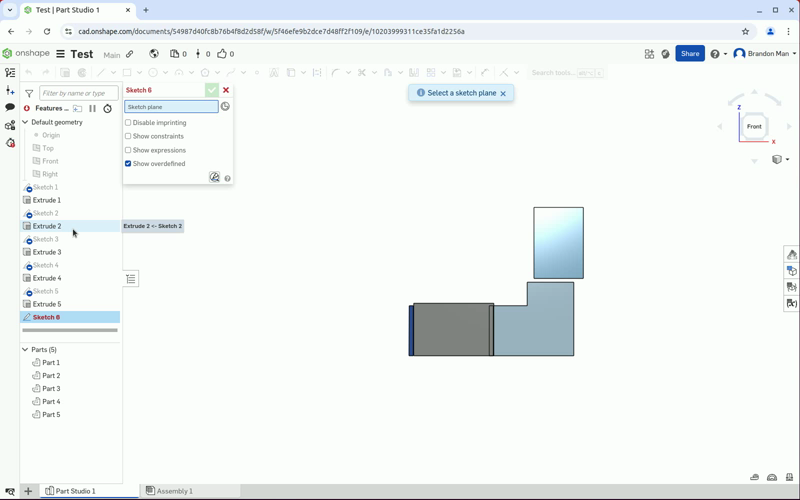
mouse_move(73, 163)
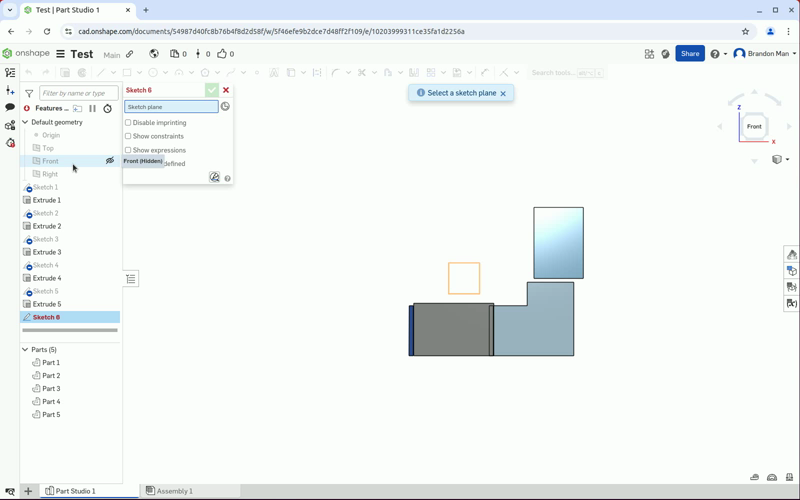
click(73, 163)
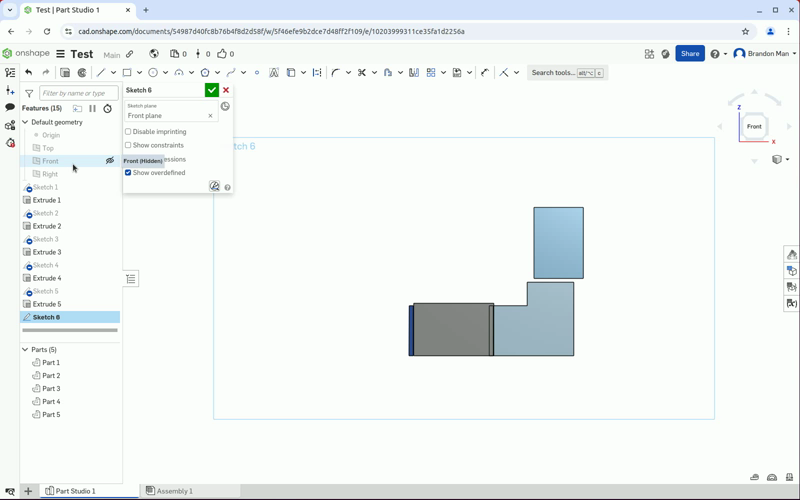
mouse_move(73, 352)
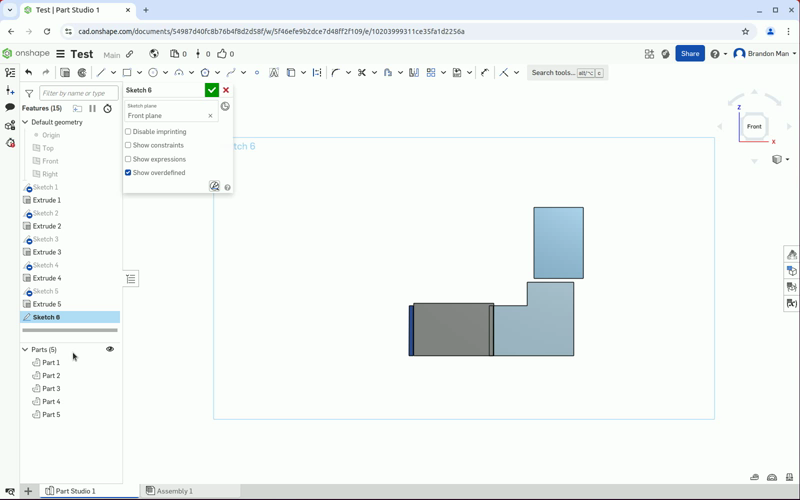
key(y)
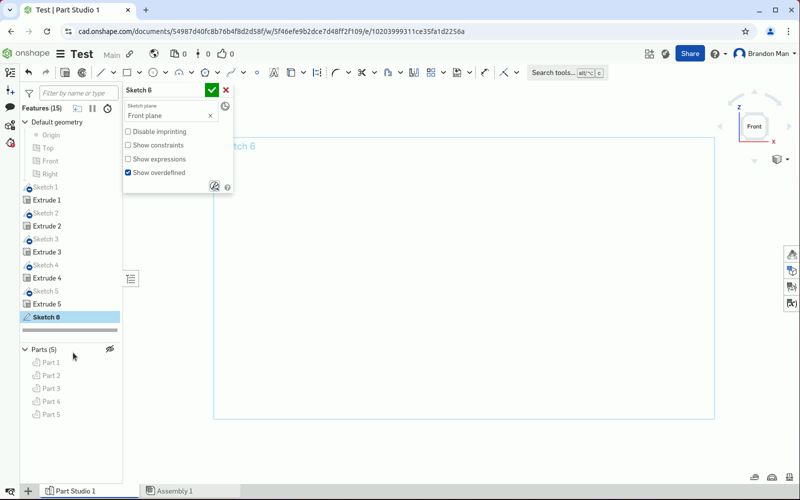
key(l)
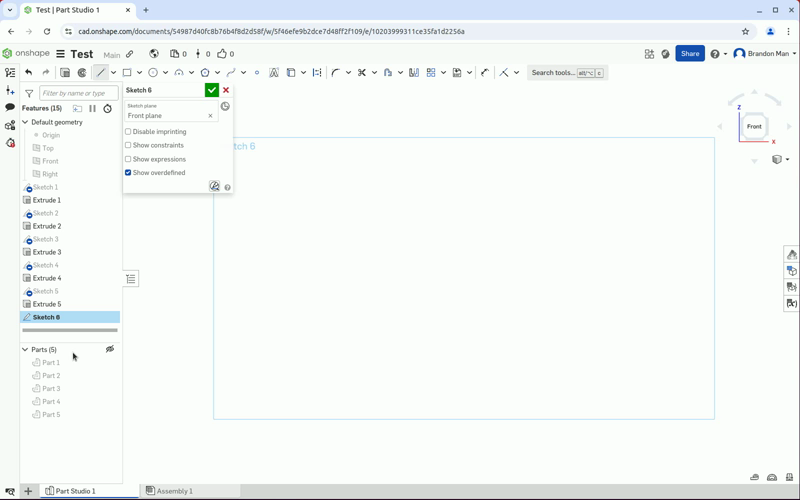
key_down(shift)
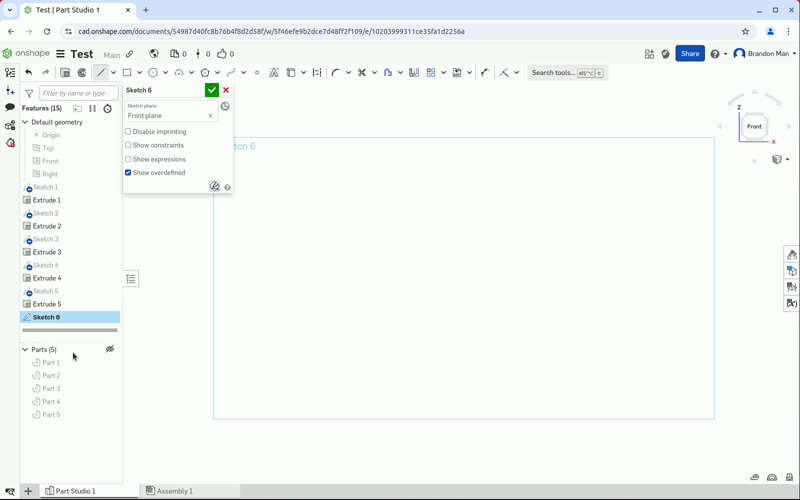
mouse_move(369, 355)
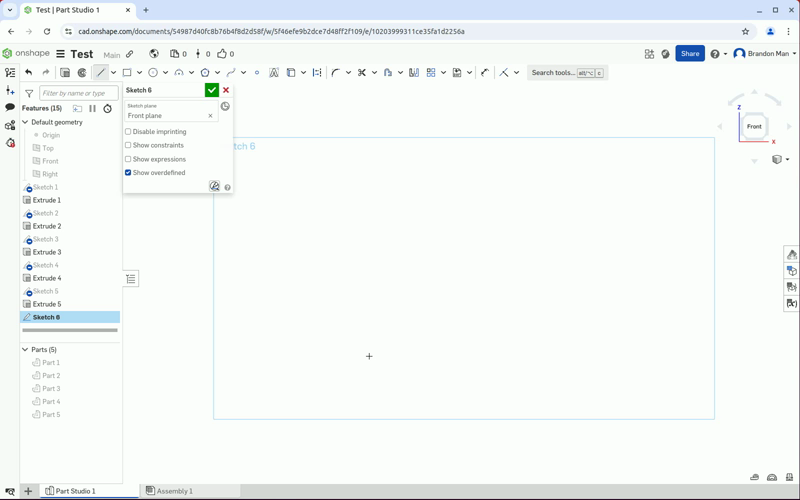
click(369, 355)
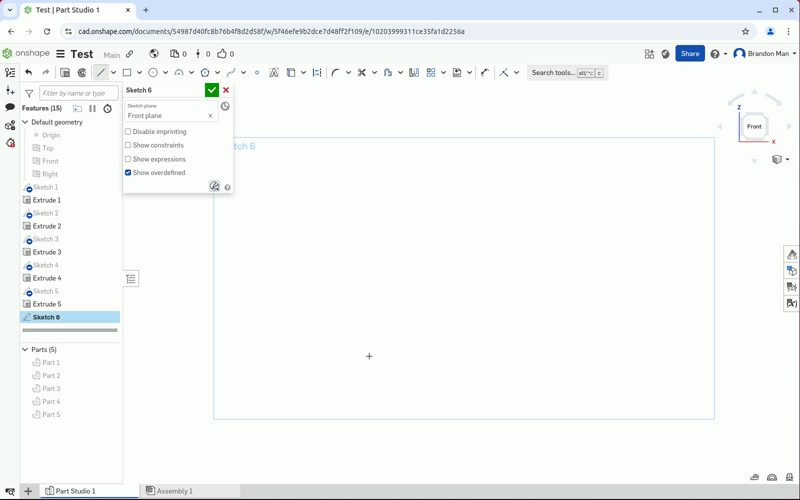
key_up(shift)
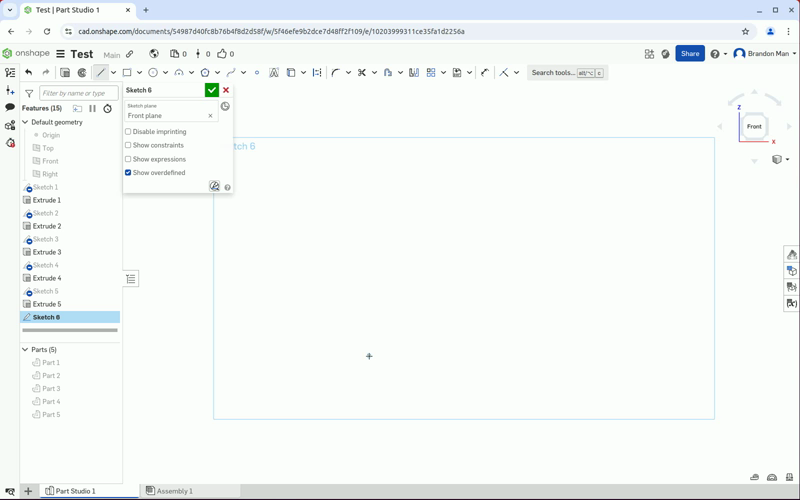
key_down(shift)
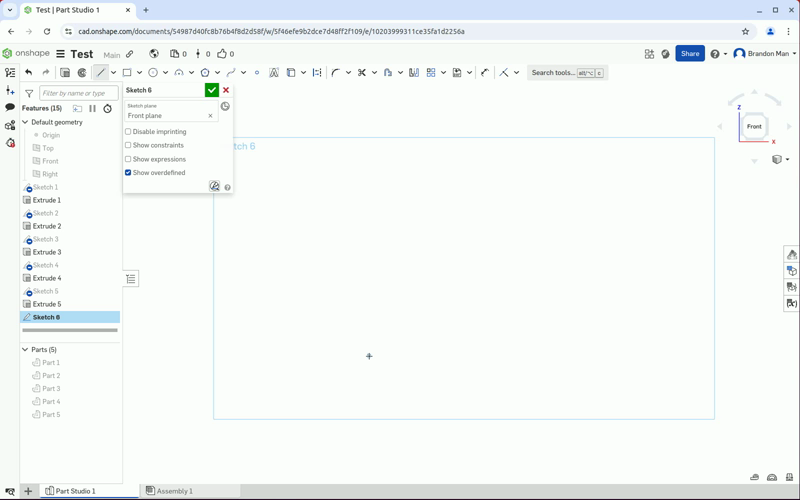
mouse_move(399, 355)
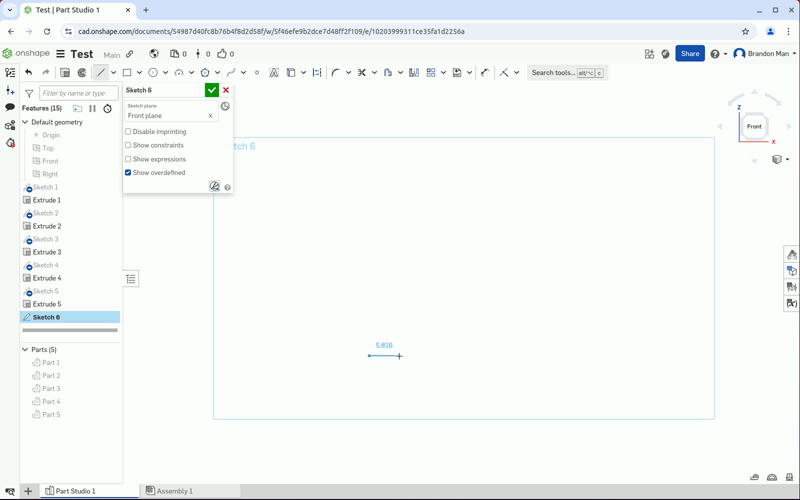
mouse_move(408, 355)
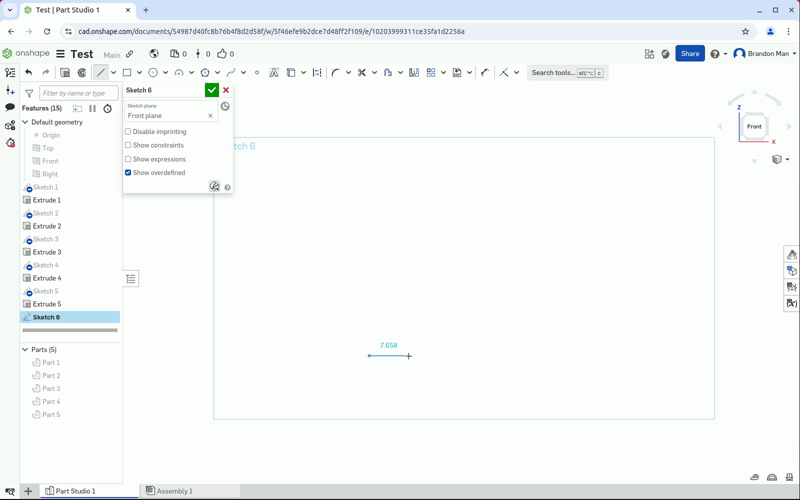
click(408, 355)
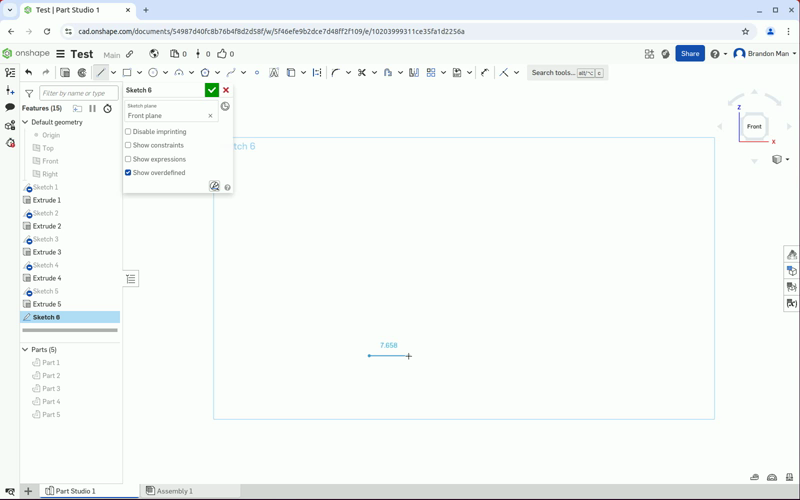
key_up(shift)
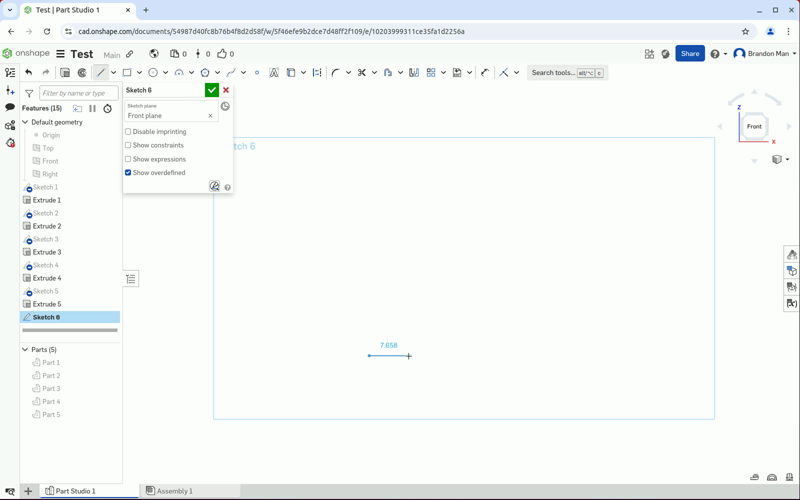
key_down(shift)
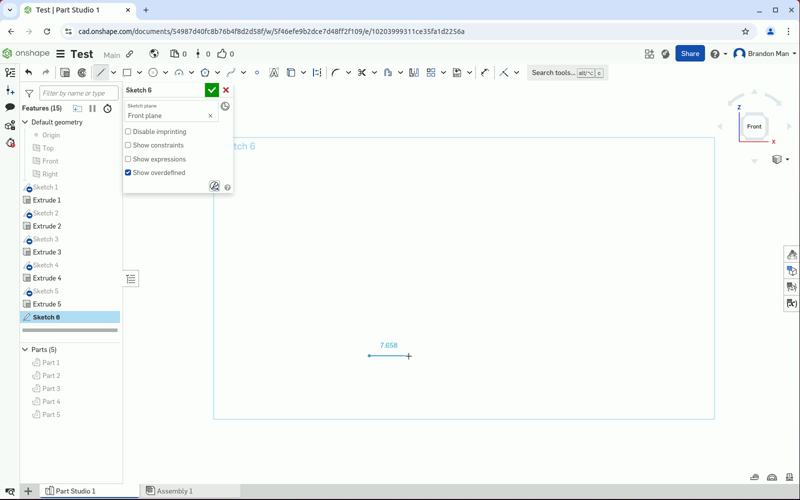
mouse_move(438, 355)
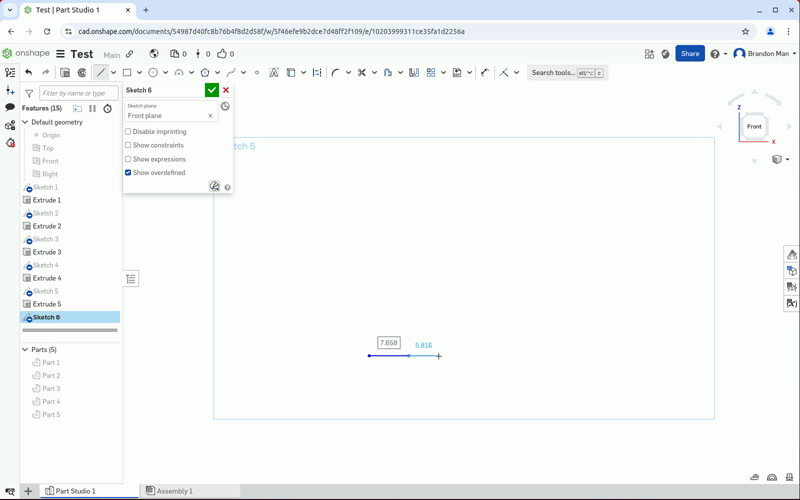
mouse_move(408, 306)
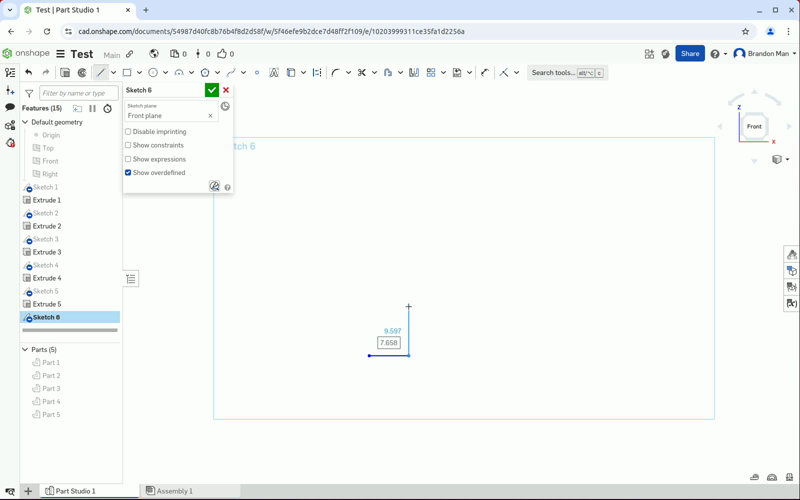
click(408, 306)
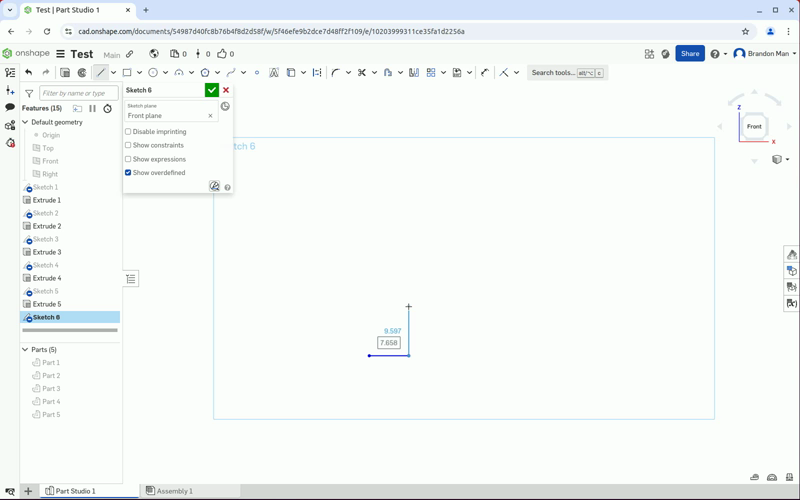
key_up(shift)
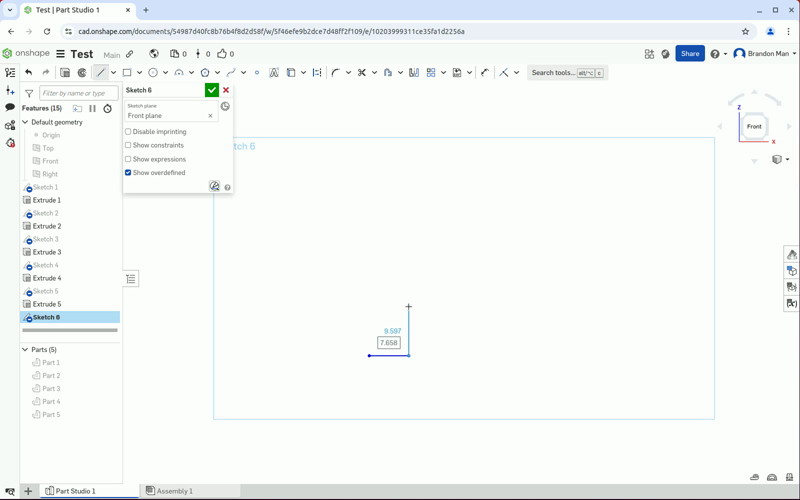
key_down(shift)
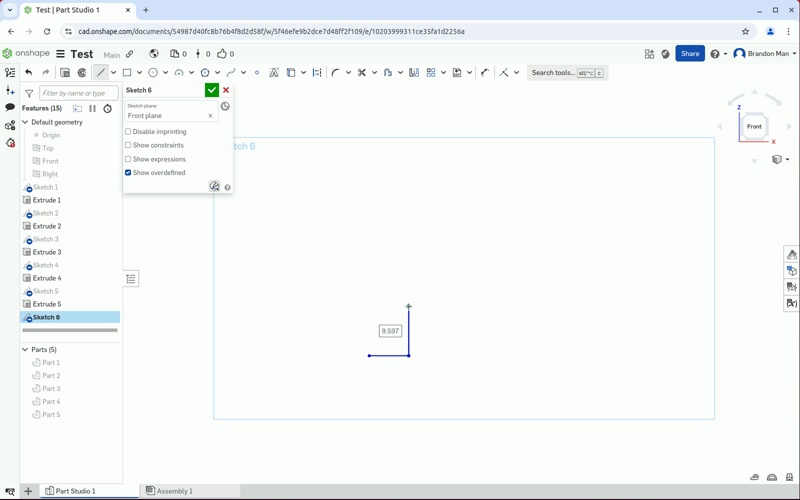
mouse_move(438, 306)
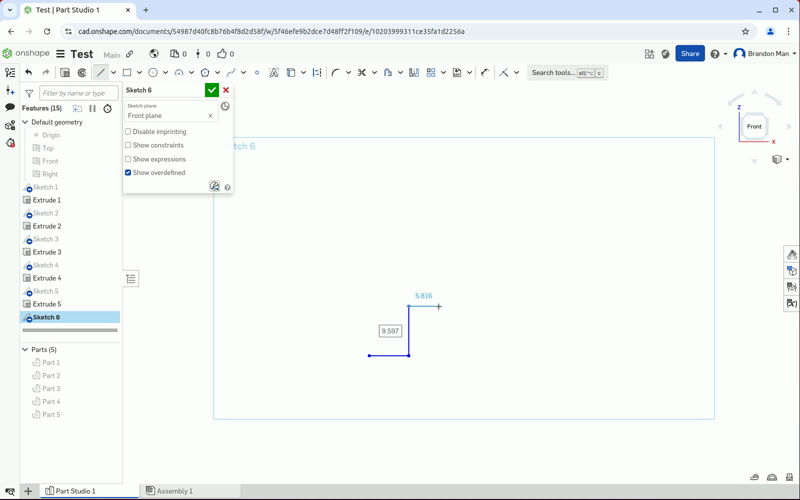
mouse_move(408, 302)
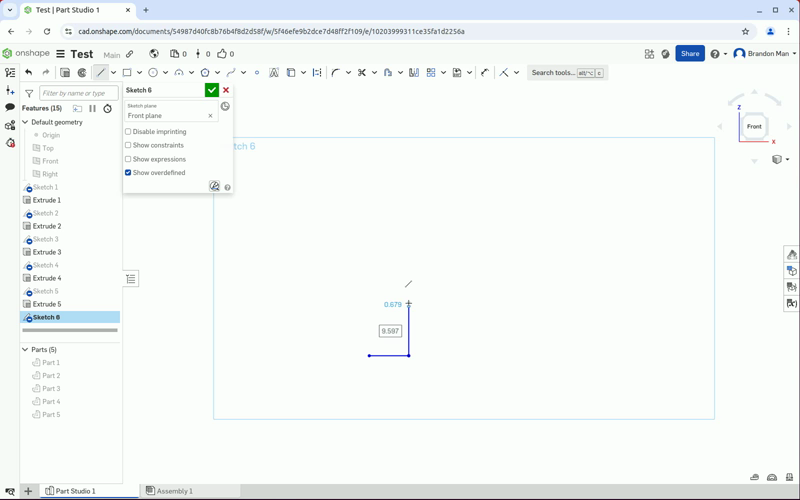
scroll(6)
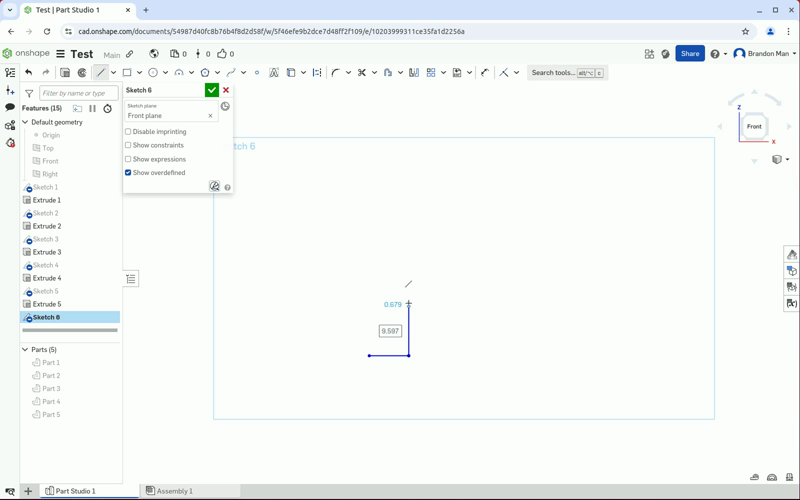
scroll(6)
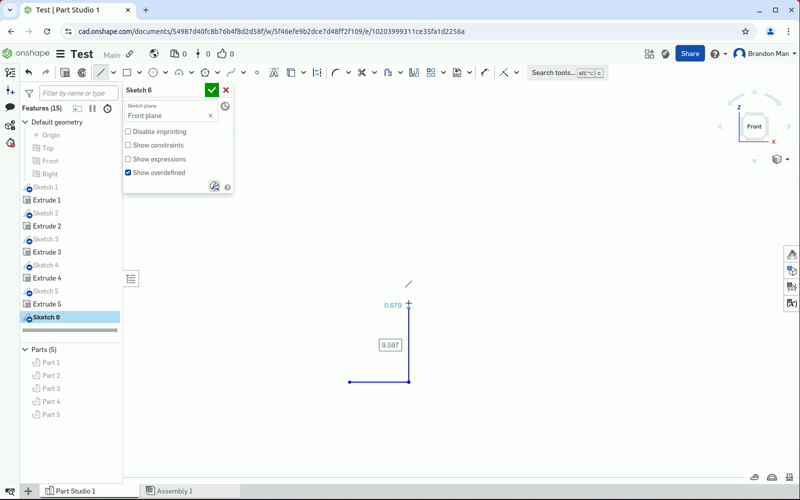
scroll(6)
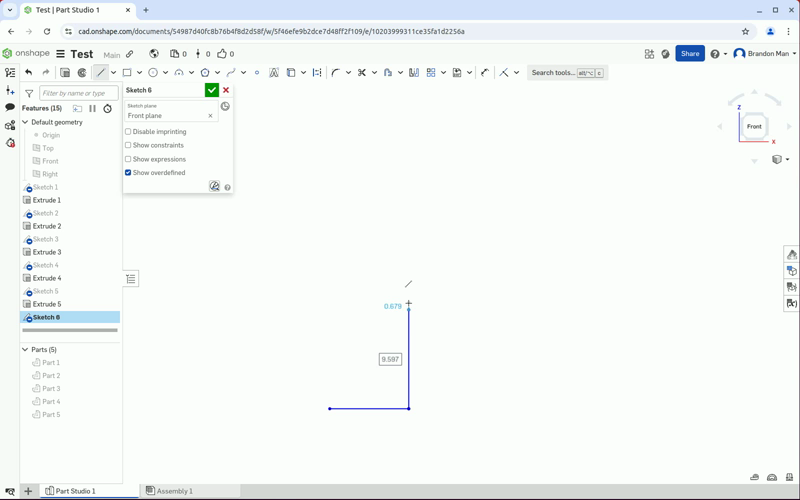
scroll(6)
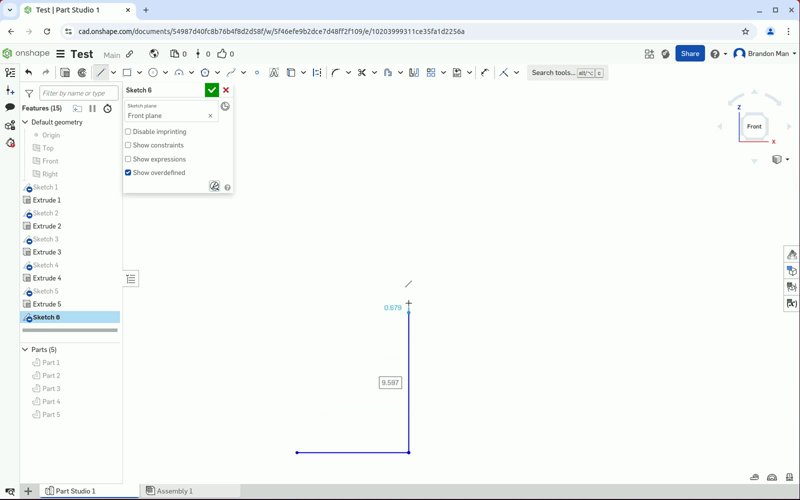
scroll(6)
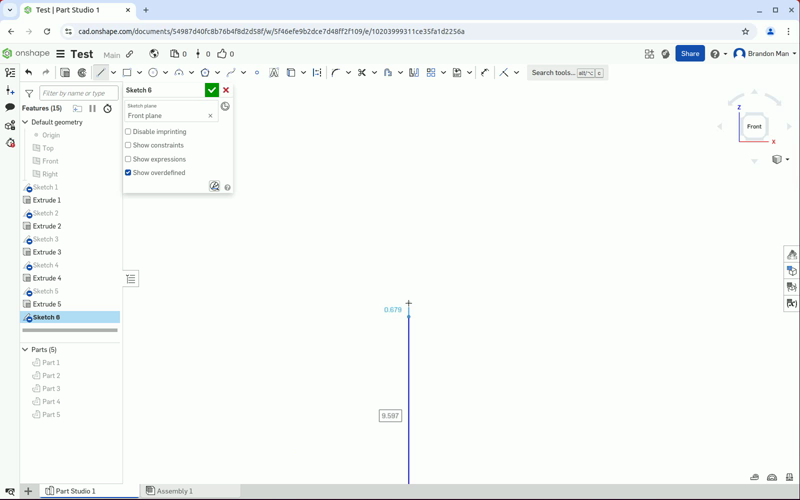
scroll(6)
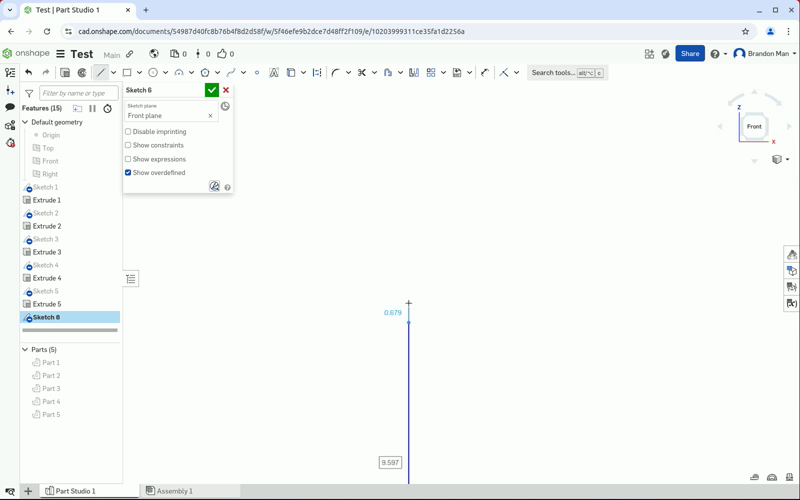
scroll(6)
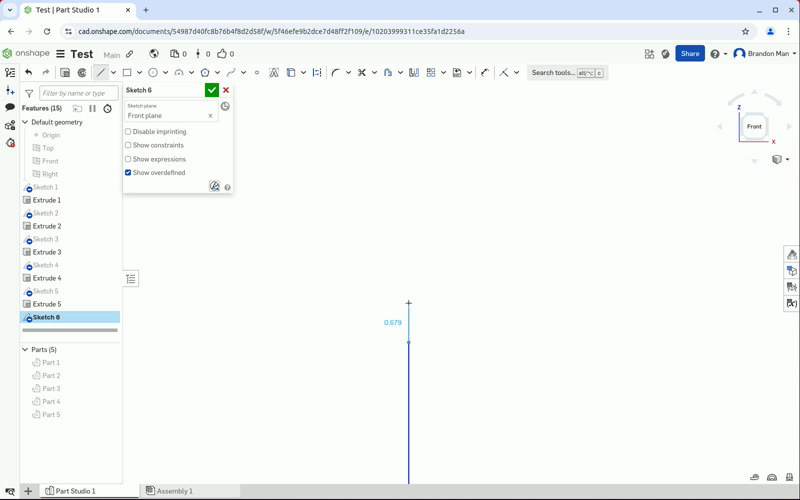
click(408, 302)
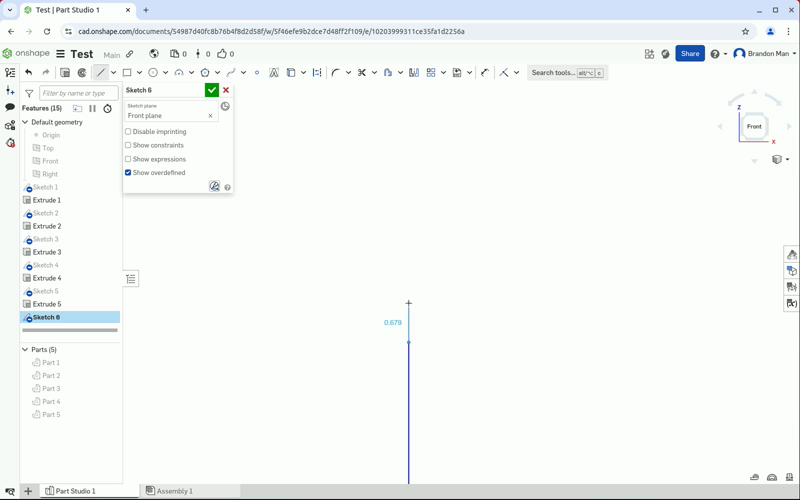
scroll(-6)
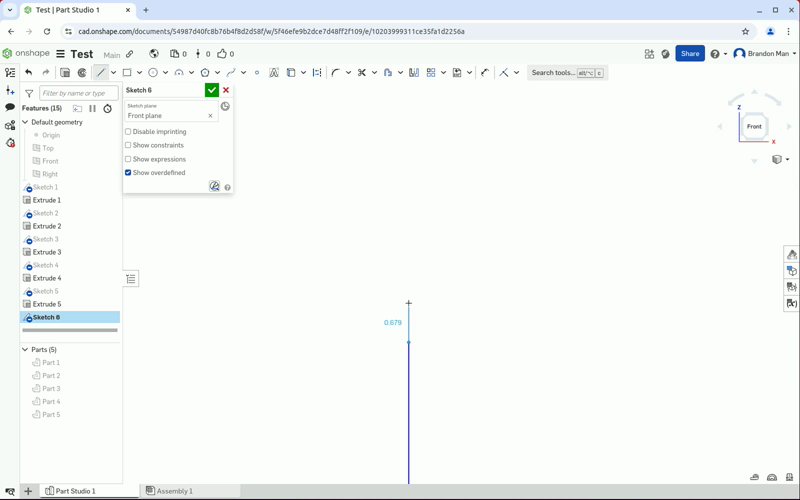
scroll(-6)
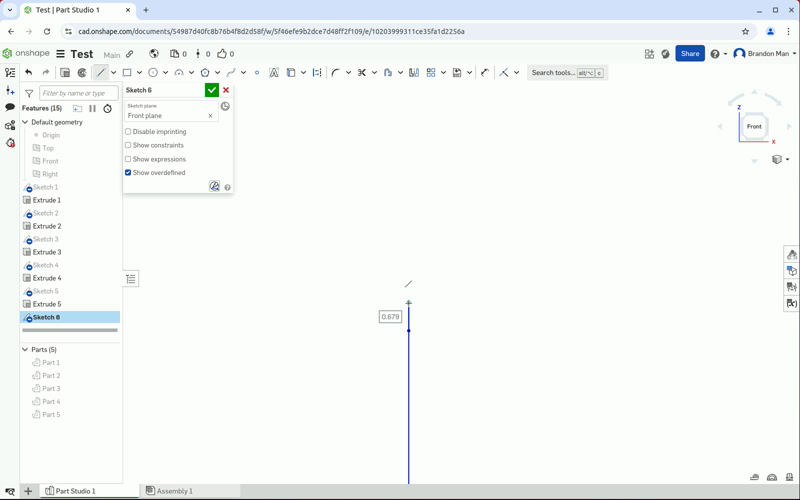
scroll(-6)
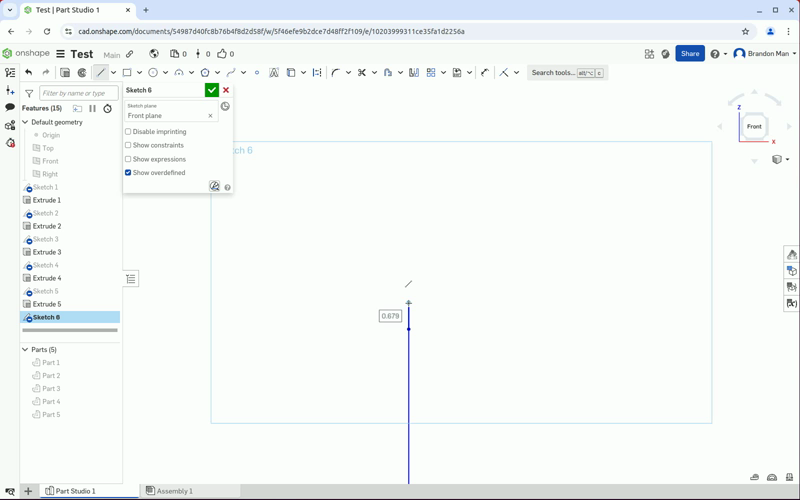
scroll(-6)
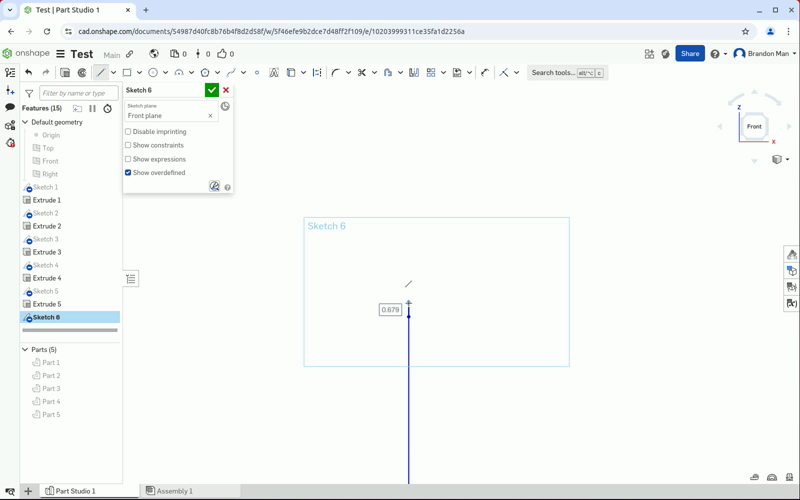
scroll(-6)
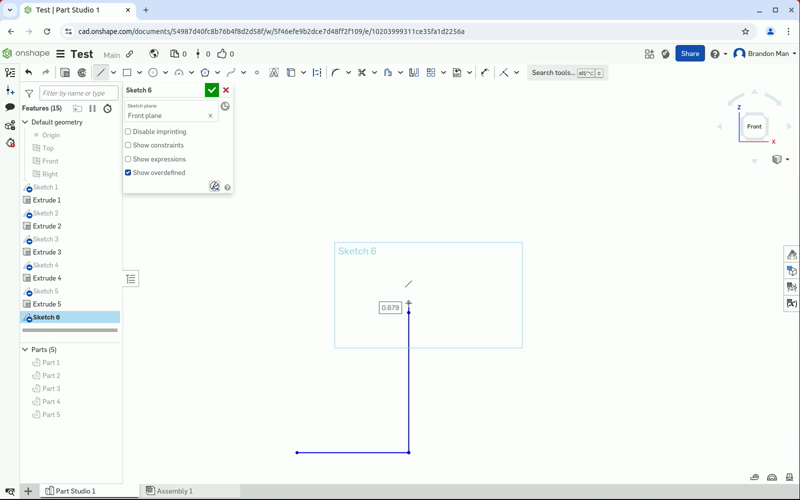
scroll(-6)
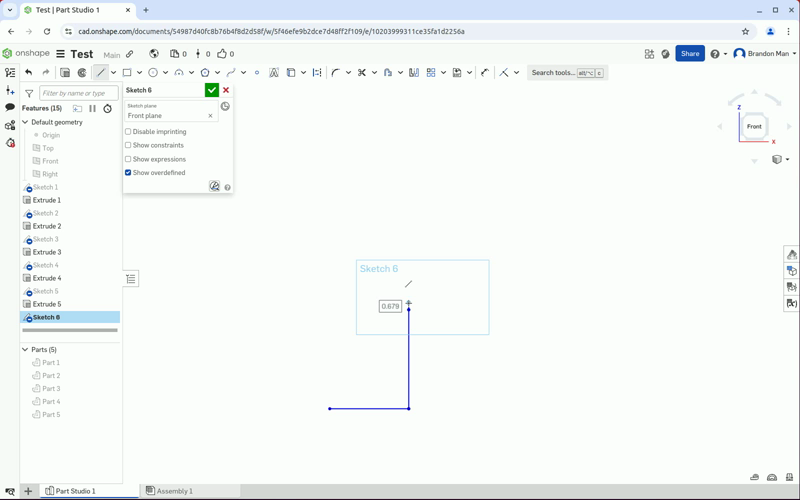
scroll(-6)
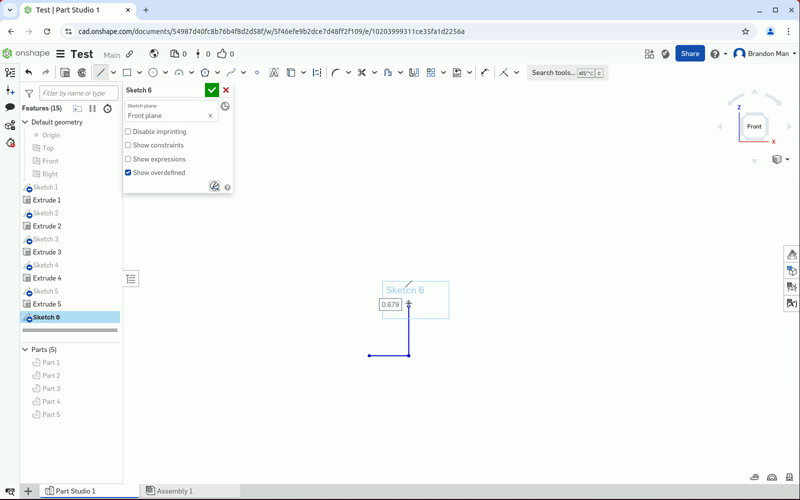
key_up(shift)
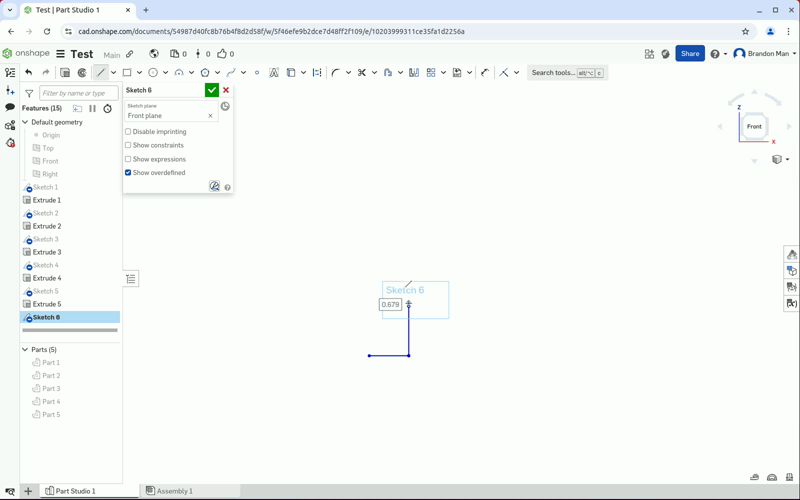
key_down(shift)
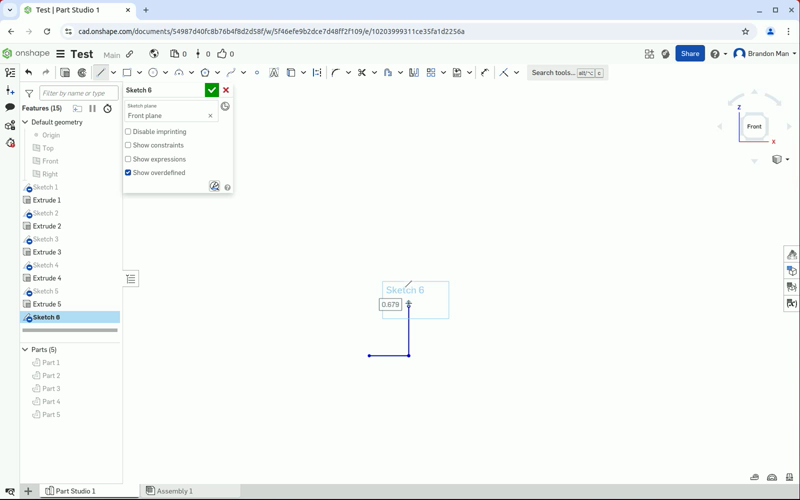
mouse_move(438, 302)
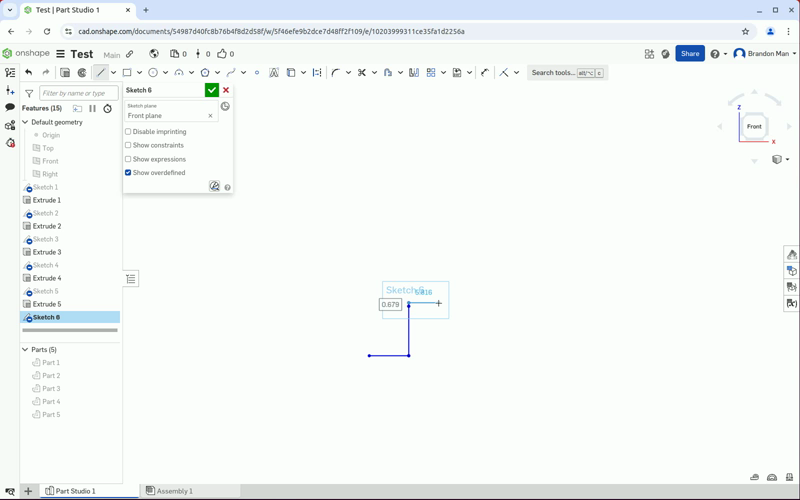
mouse_move(412, 302)
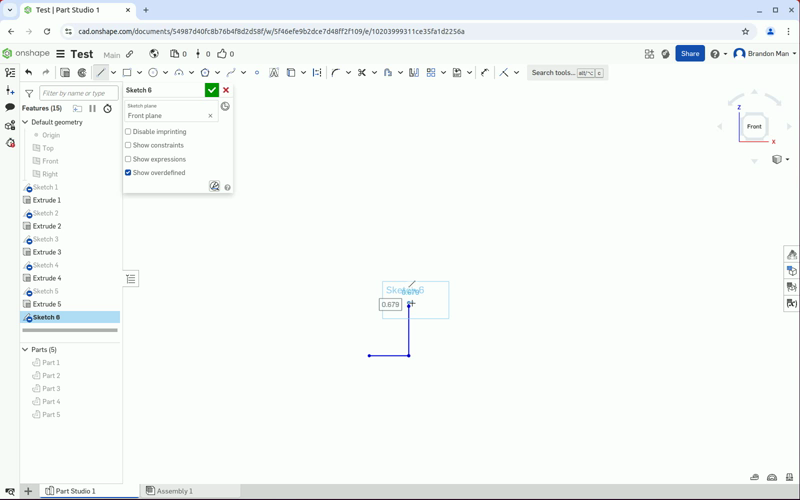
scroll(6)
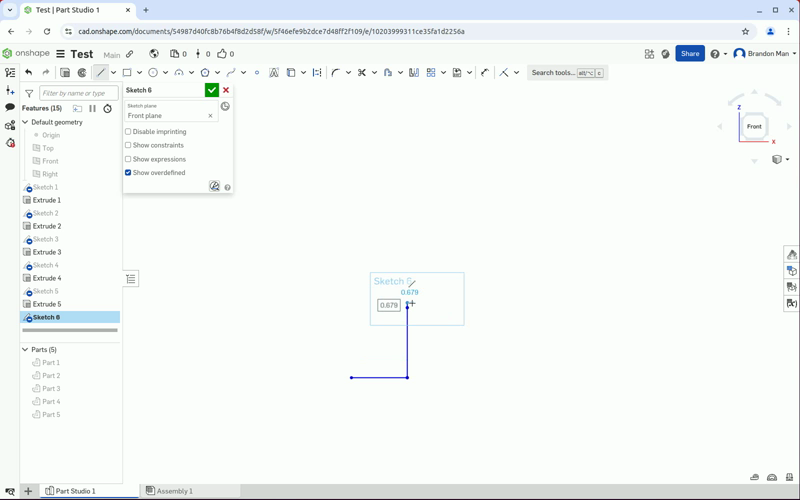
scroll(6)
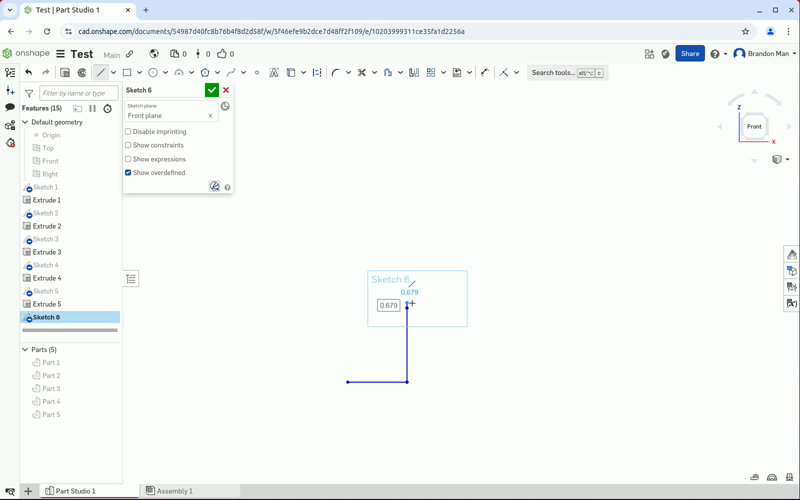
scroll(6)
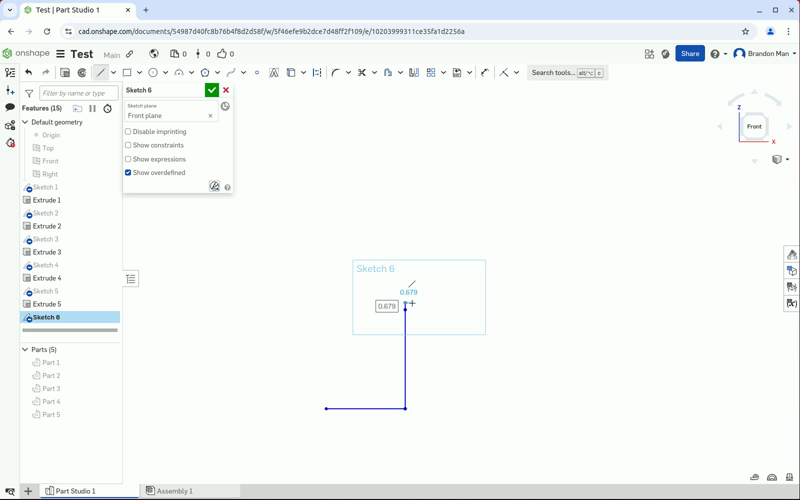
scroll(6)
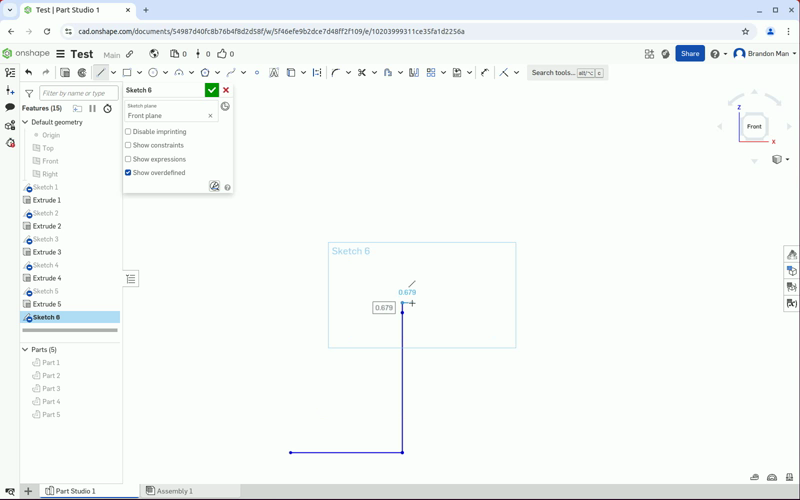
scroll(6)
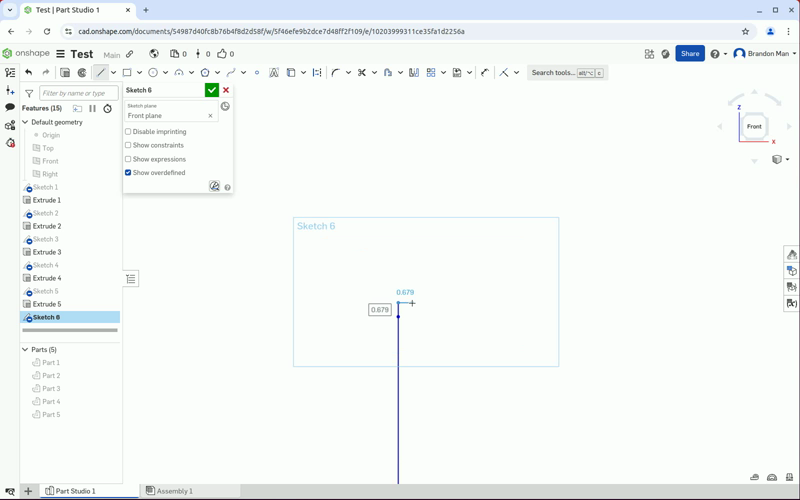
scroll(6)
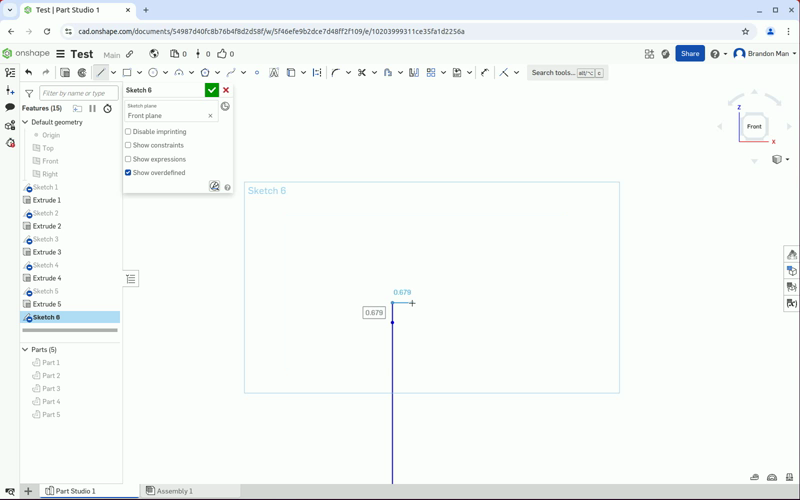
scroll(6)
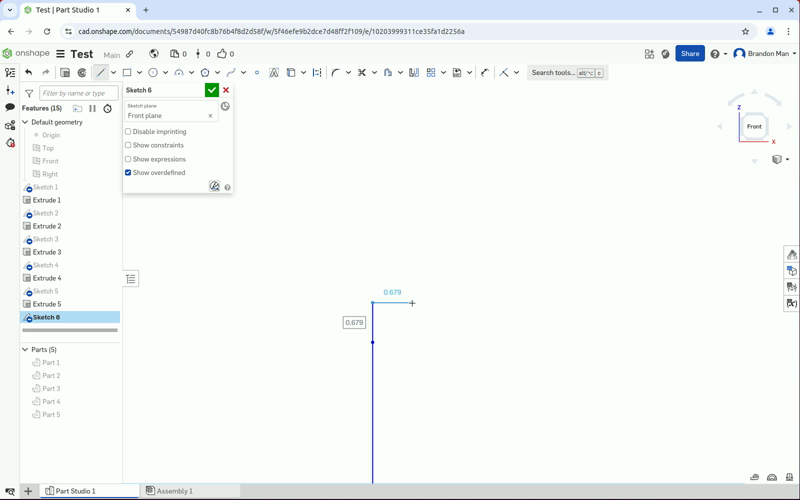
click(412, 302)
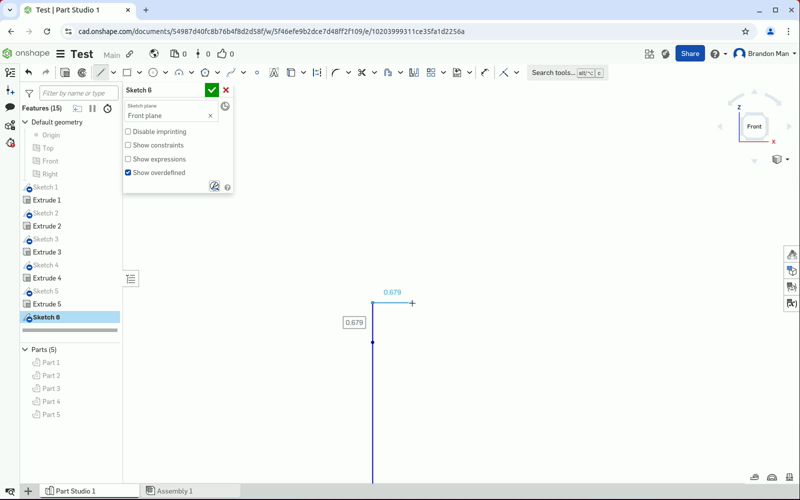
scroll(-6)
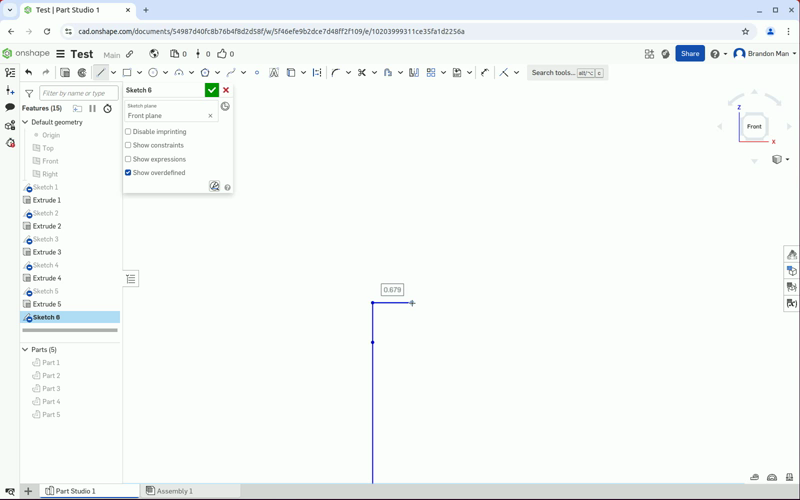
scroll(-6)
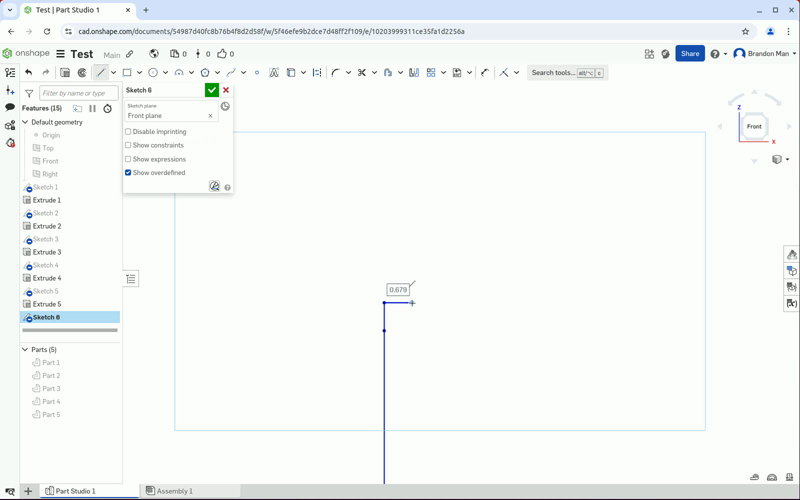
scroll(-6)
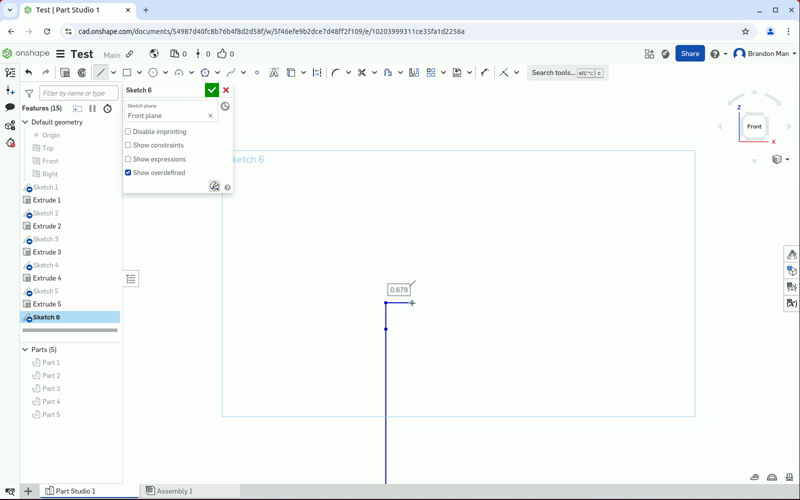
scroll(-6)
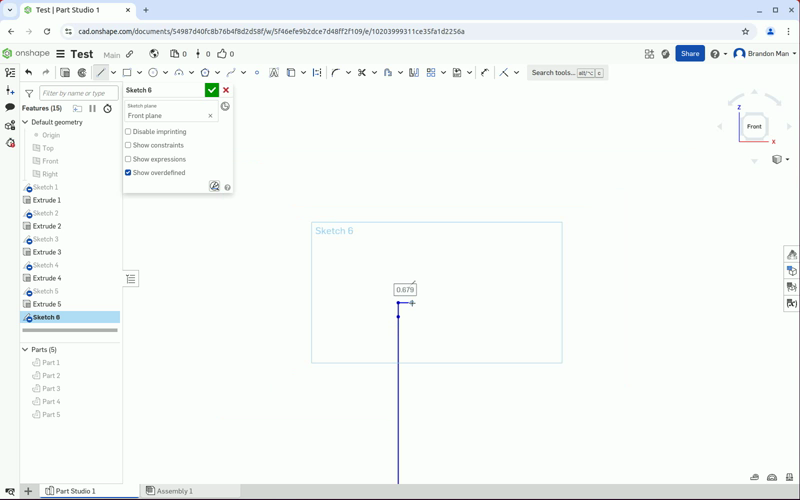
scroll(-6)
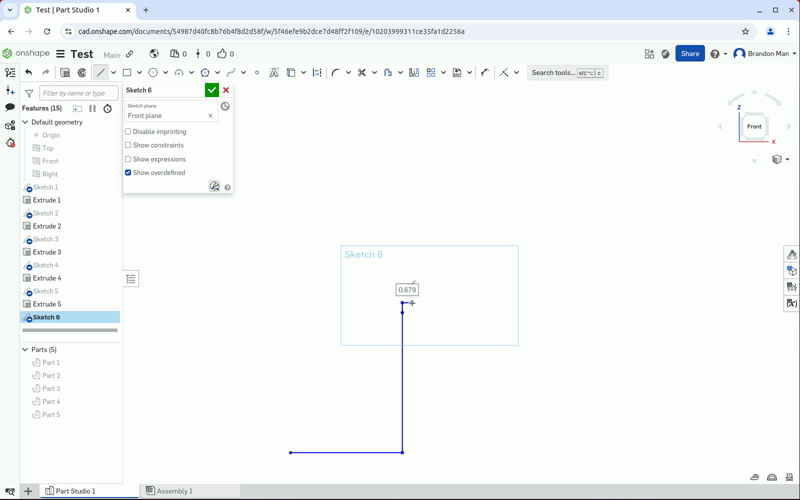
scroll(-6)
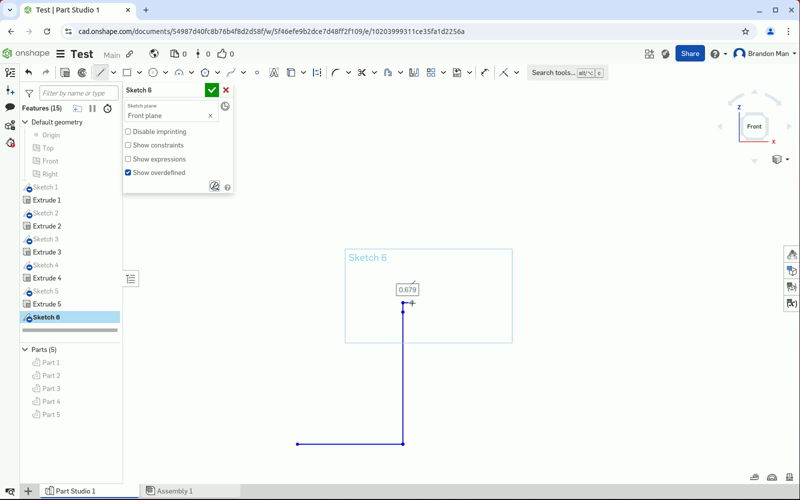
scroll(-6)
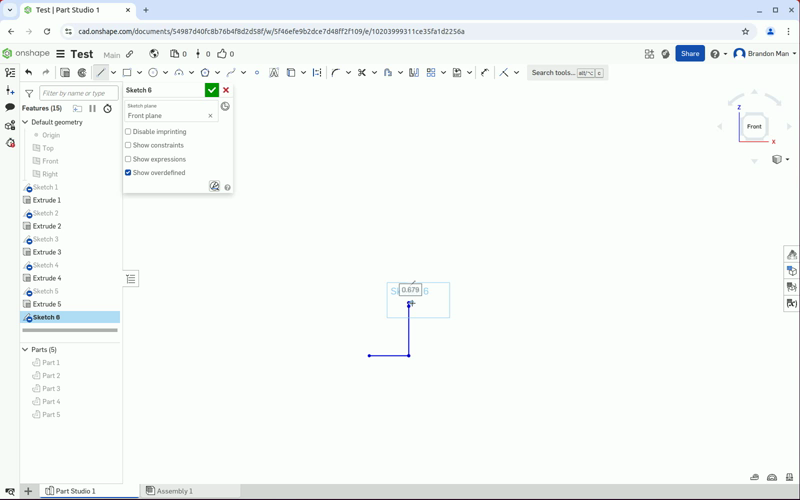
key_up(shift)
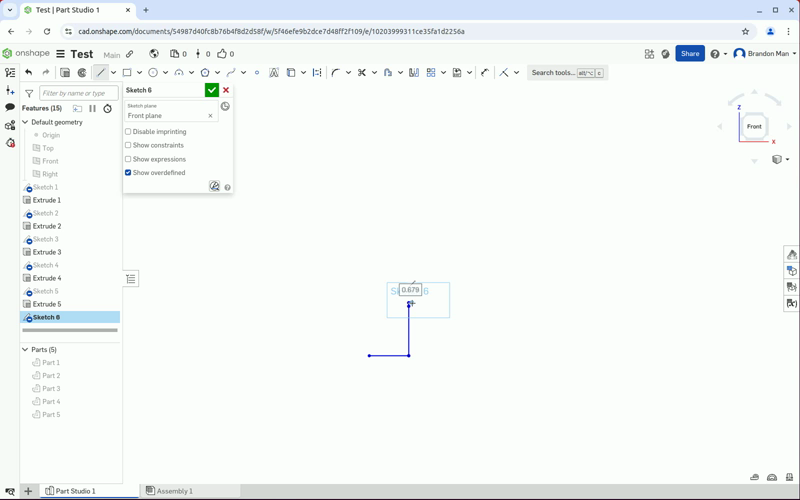
key_down(shift)
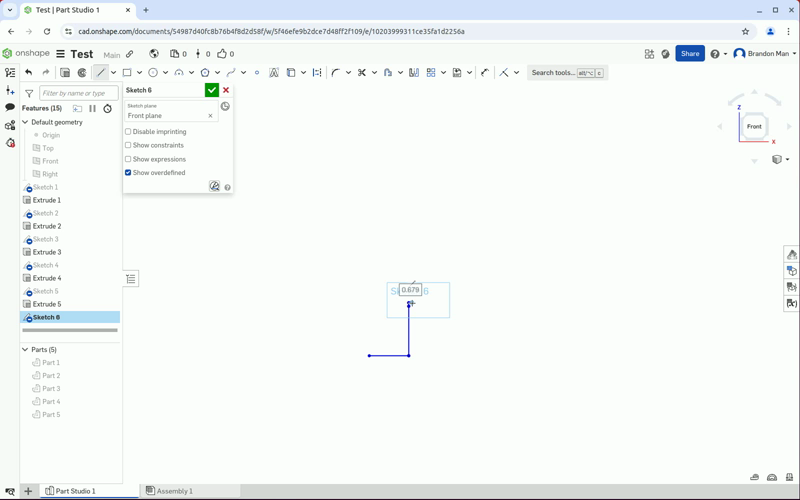
mouse_move(525, 302)
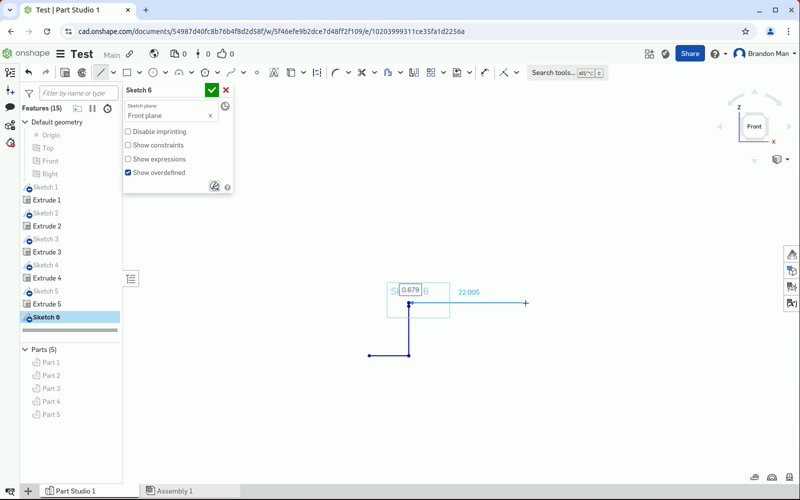
click(525, 302)
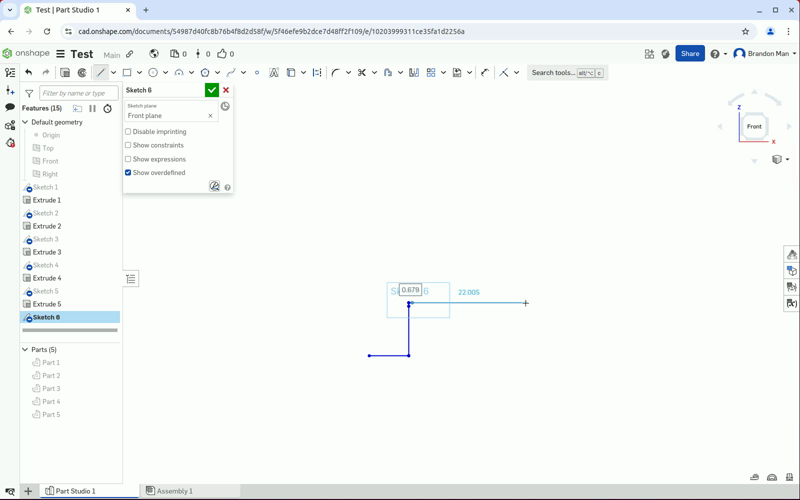
key_up(shift)
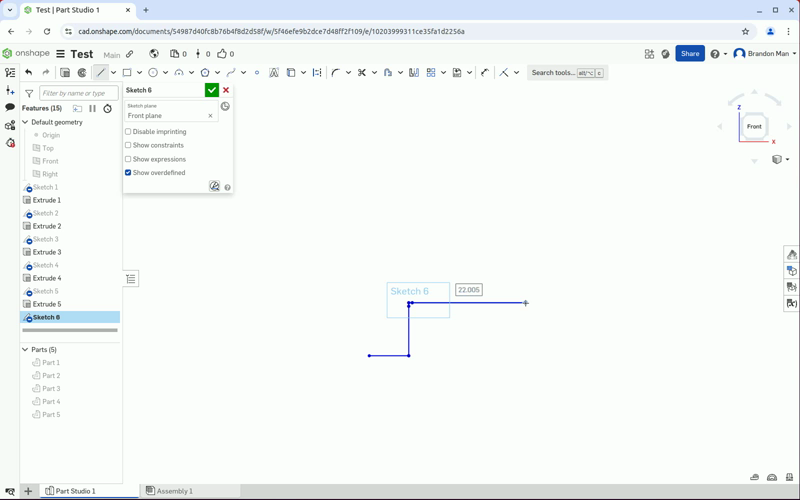
key_down(shift)
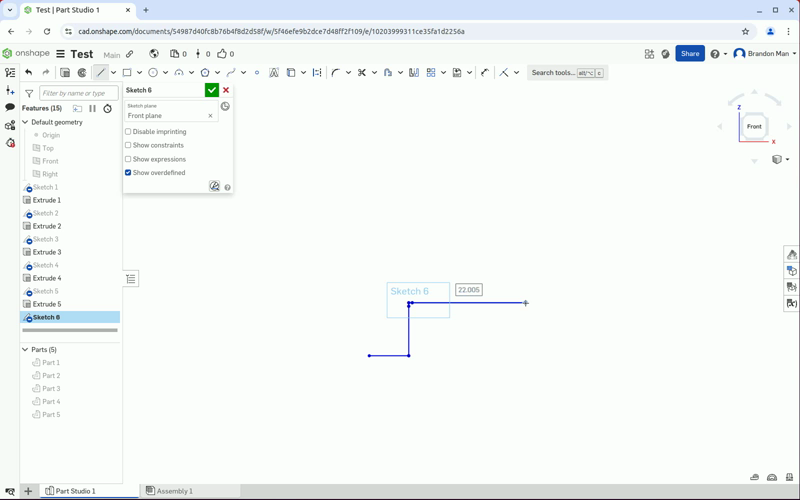
mouse_move(555, 302)
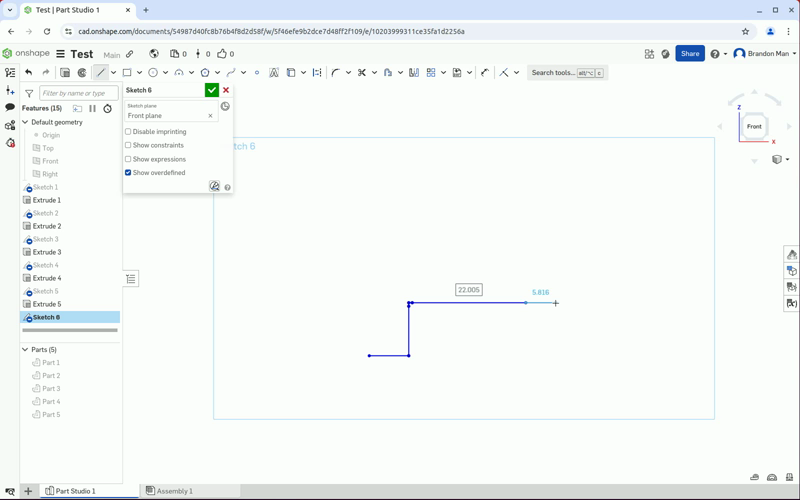
mouse_move(525, 282)
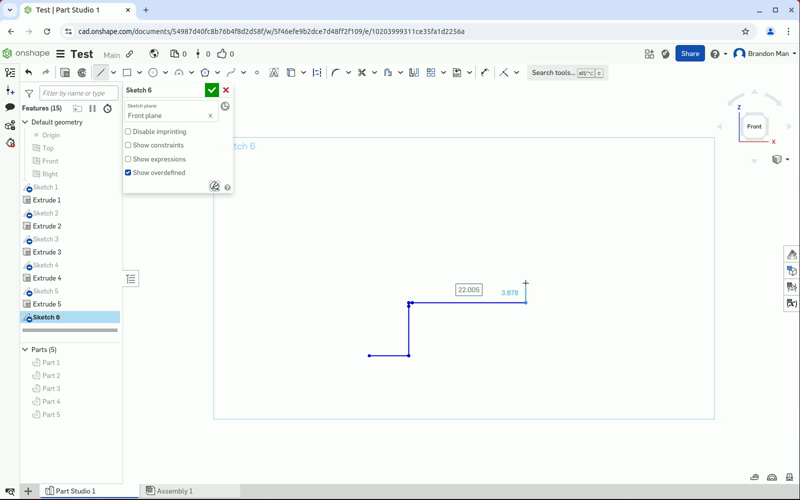
click(525, 282)
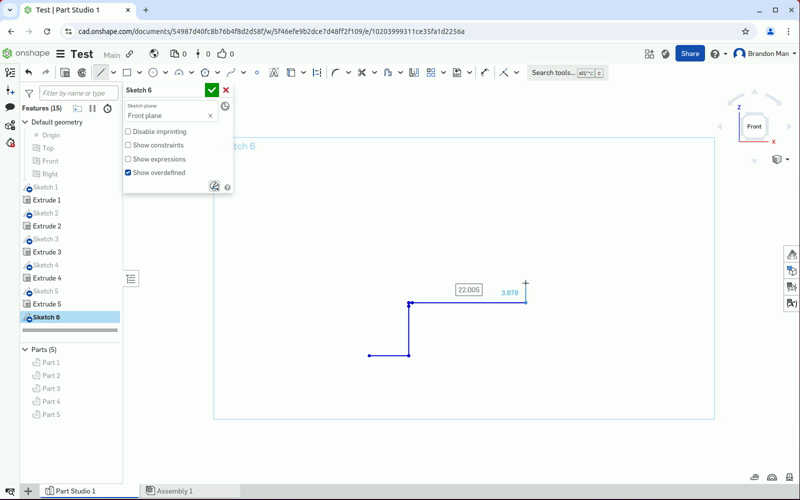
key_up(shift)
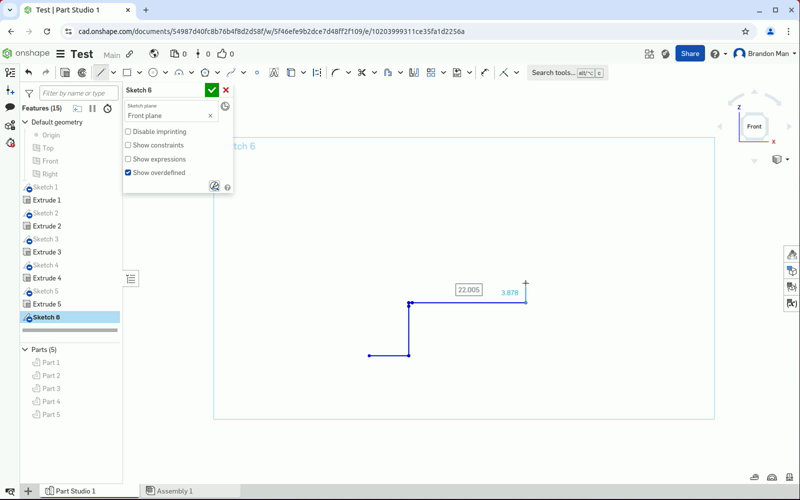
key_down(shift)
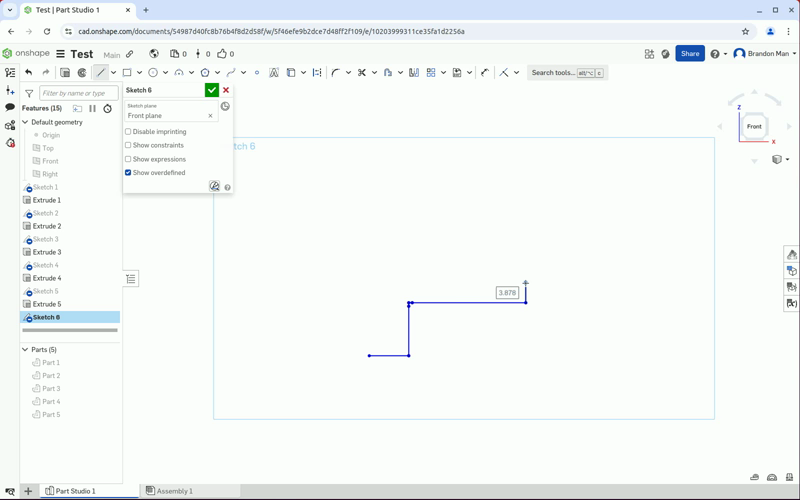
mouse_move(525, 215)
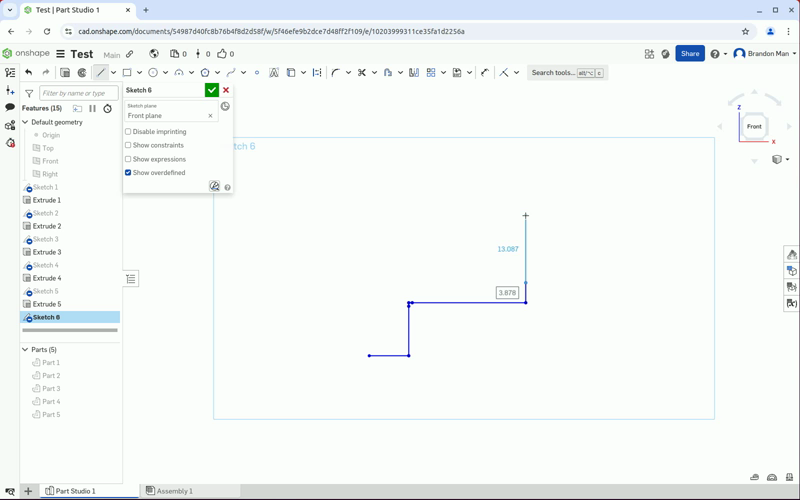
click(525, 215)
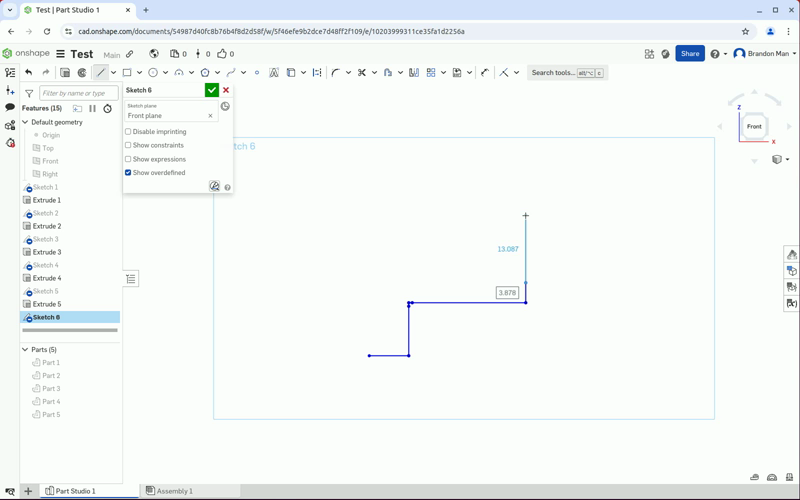
key_up(shift)
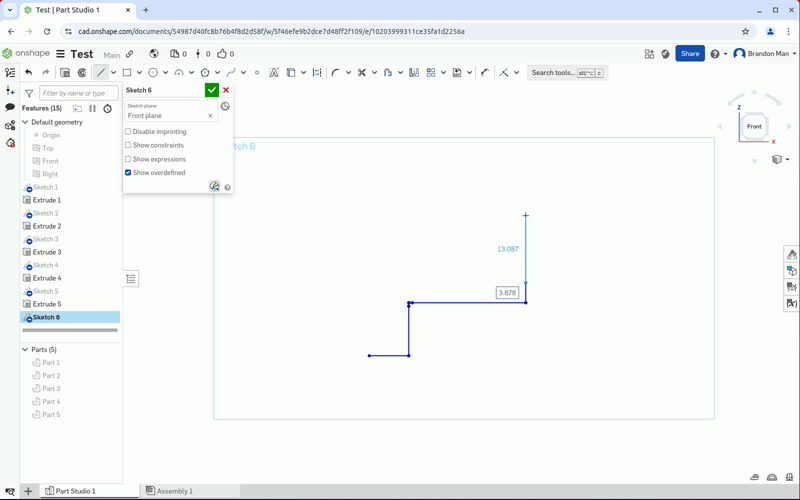
key_down(shift)
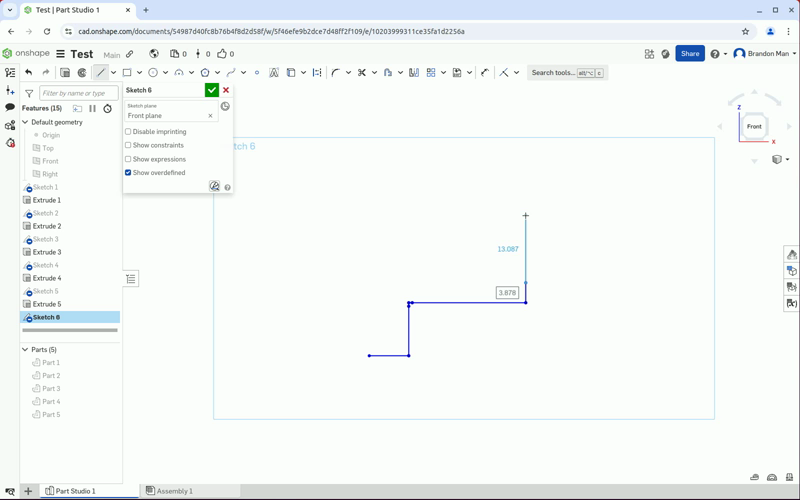
mouse_move(451, 215)
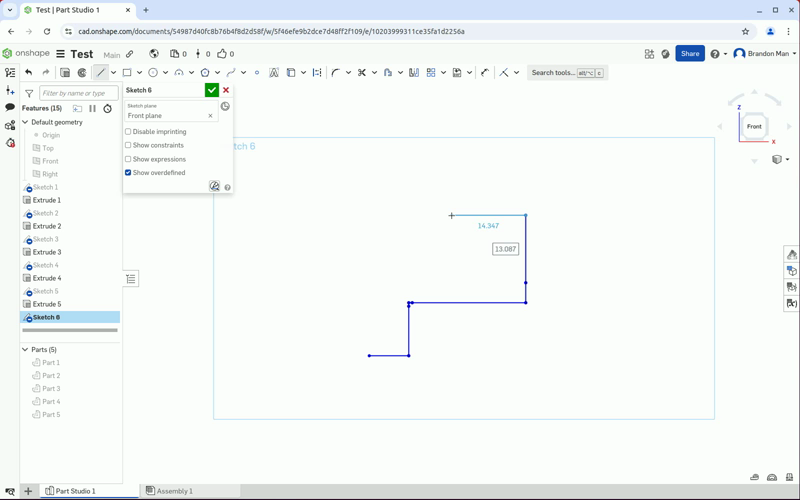
click(451, 215)
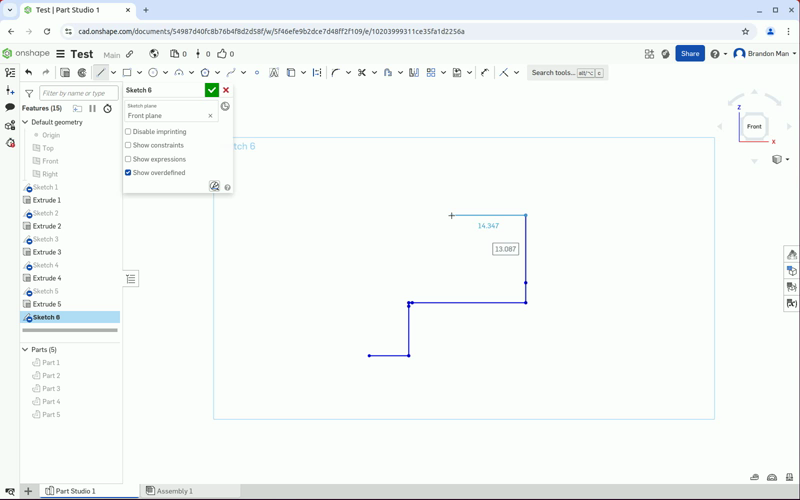
key_up(shift)
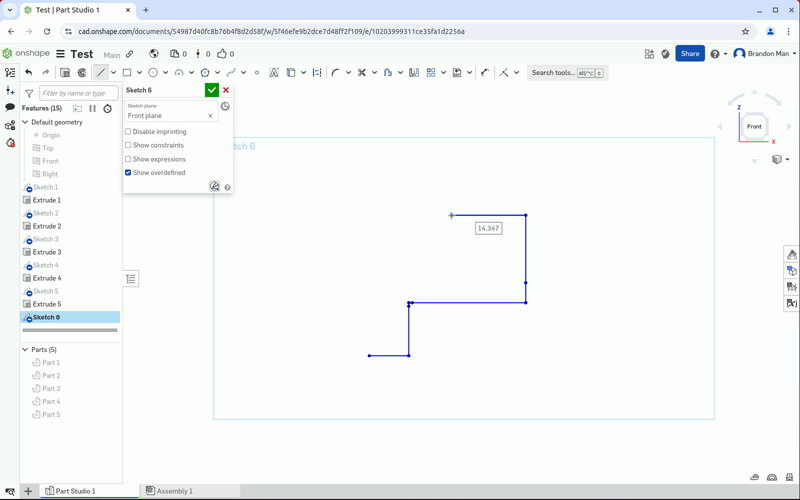
key_down(shift)
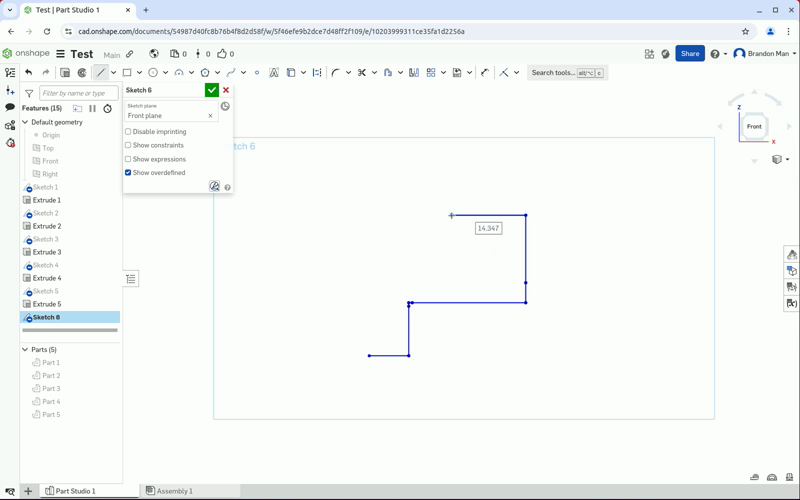
mouse_move(369, 215)
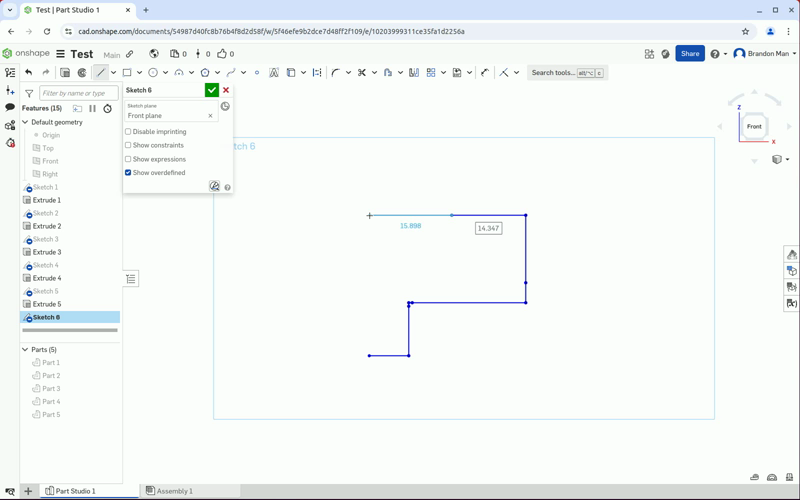
click(369, 215)
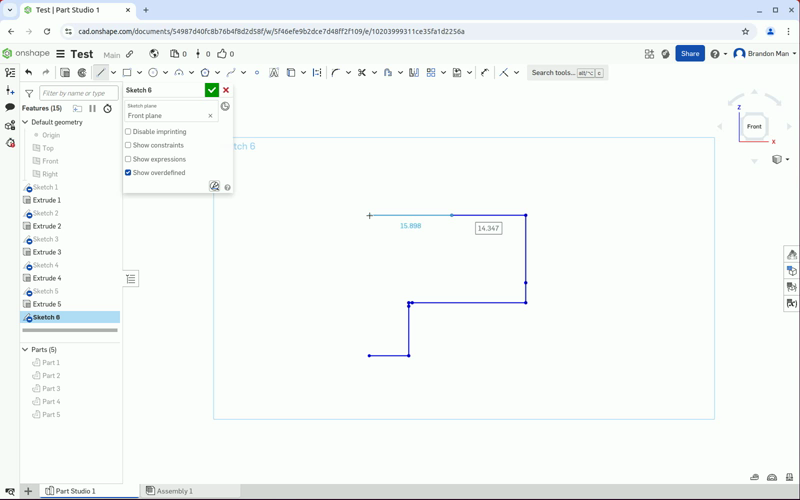
key_up(shift)
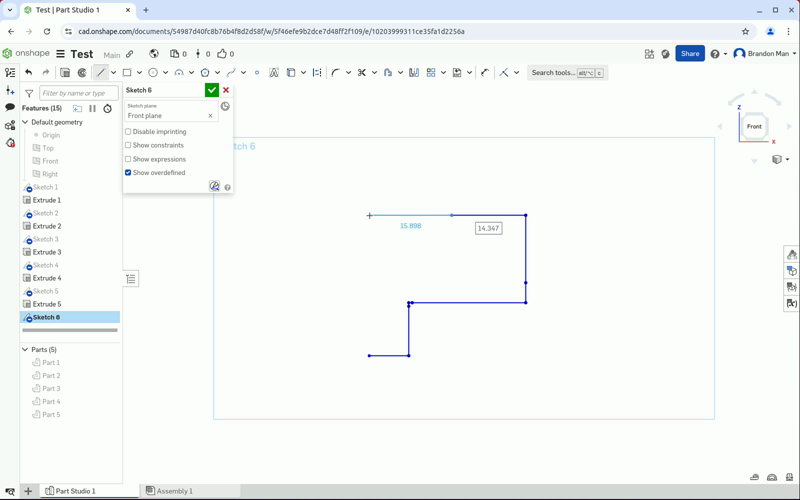
key_down(shift)
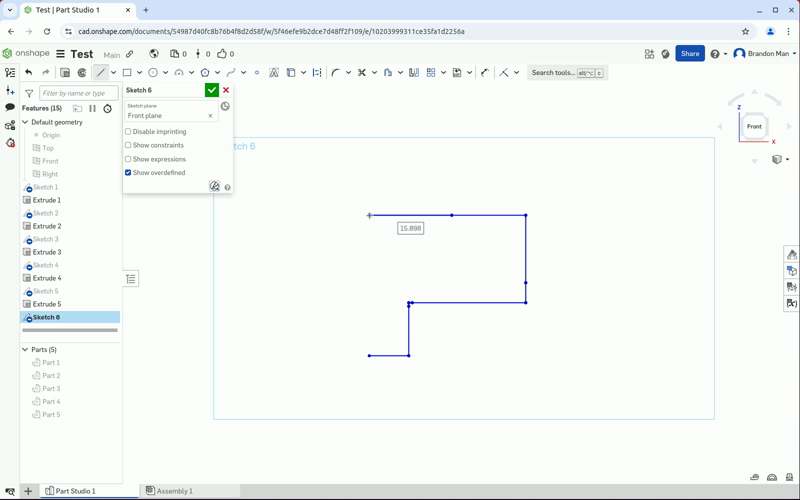
mouse_move(369, 355)
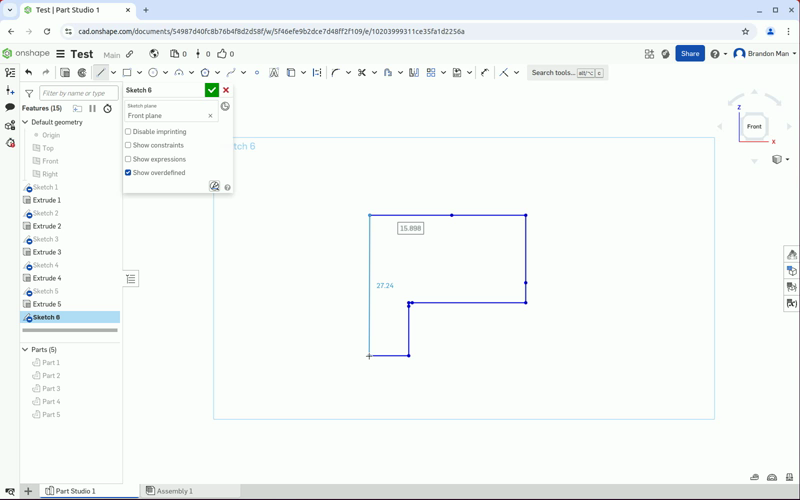
key_up(shift)
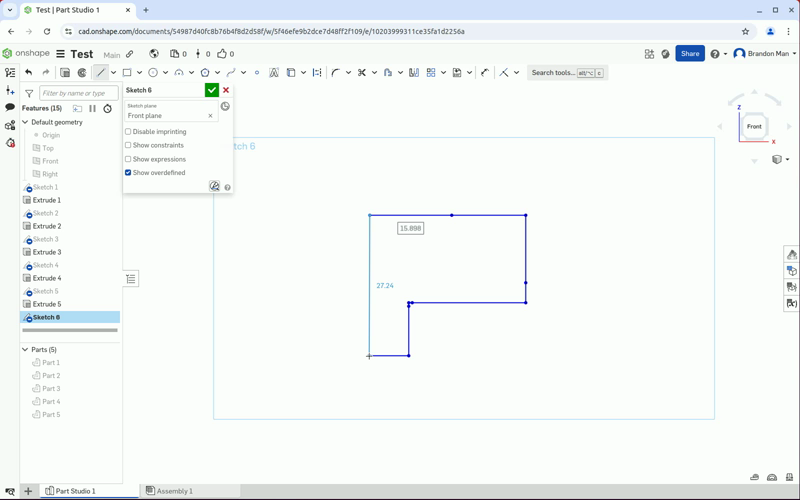
click(369, 355)
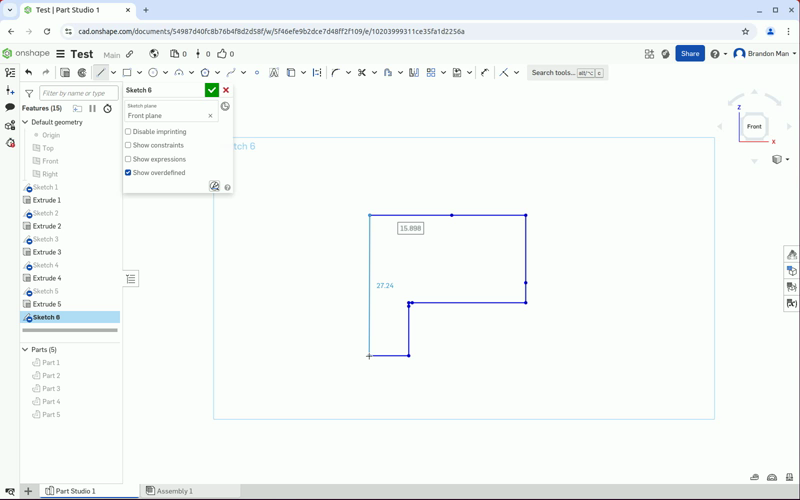
key(esc)
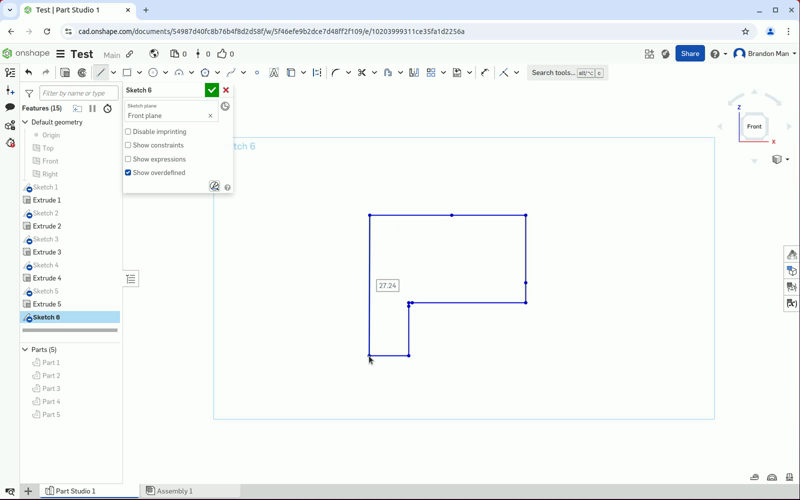
mouse_move(411, 228)
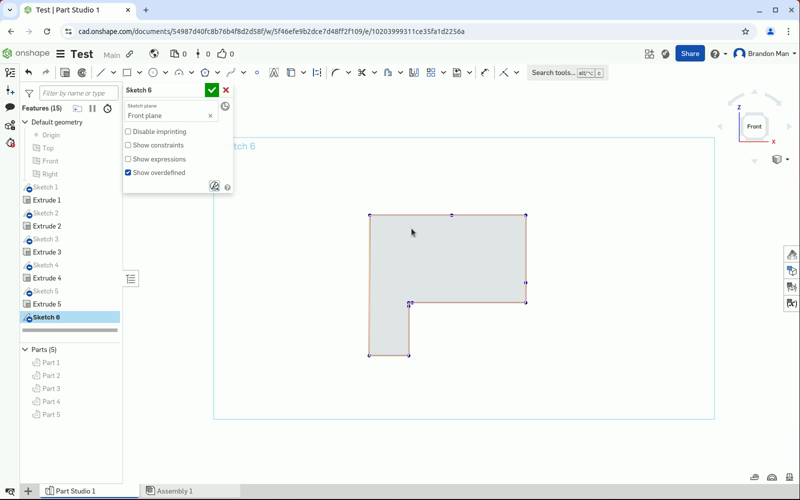
click(411, 228)
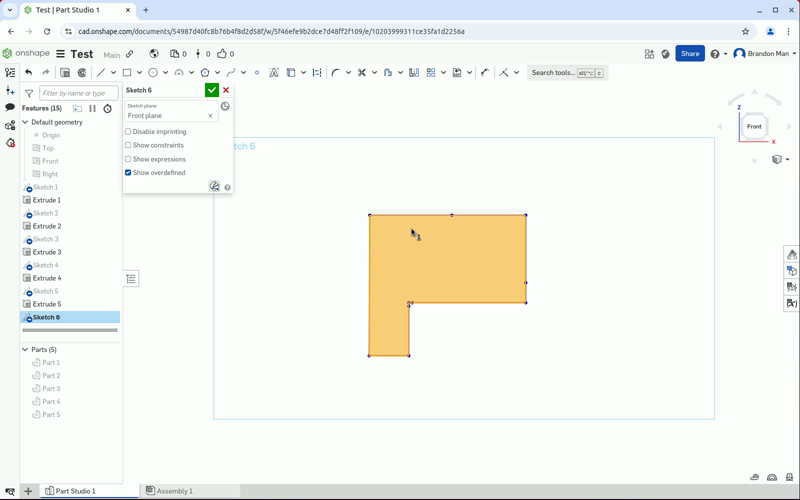
mouse_move(73, 352)
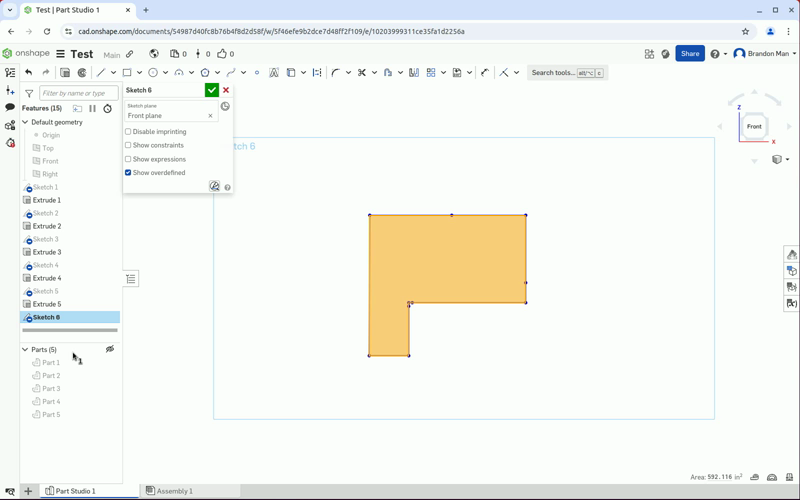
key(shift+y)
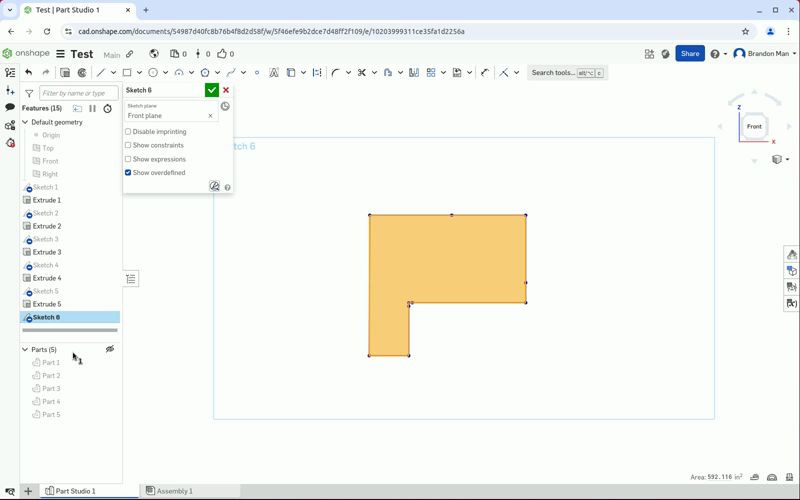
key(shift+e)
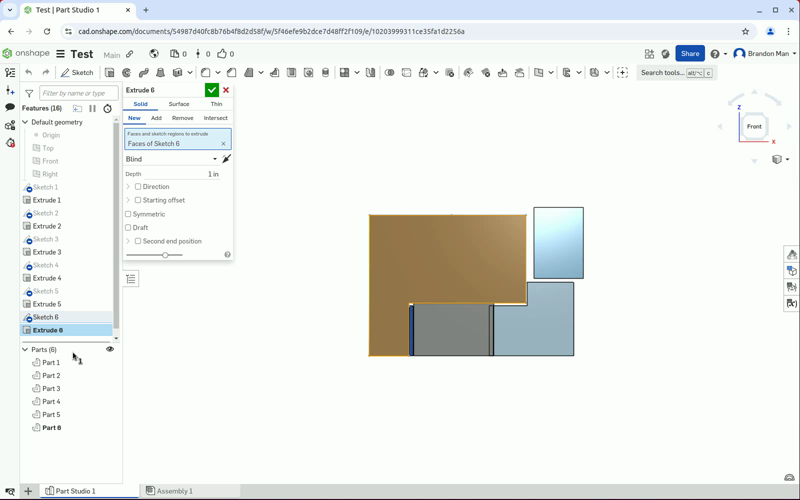
mouse_move(143, 106)
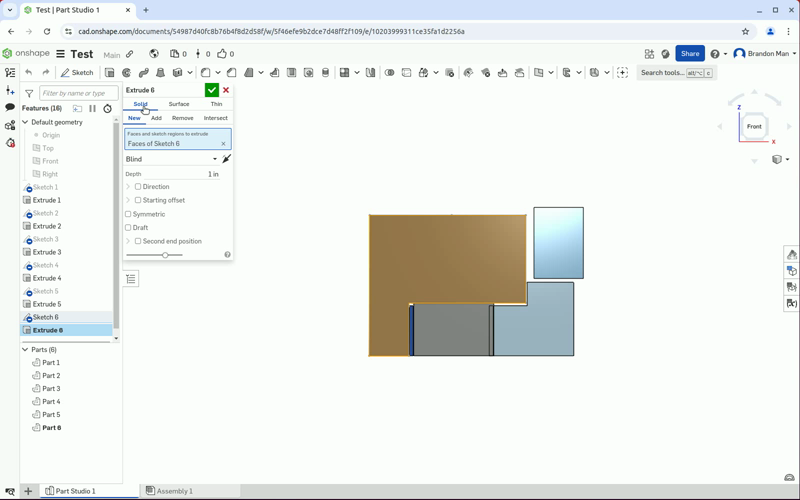
click(143, 106)
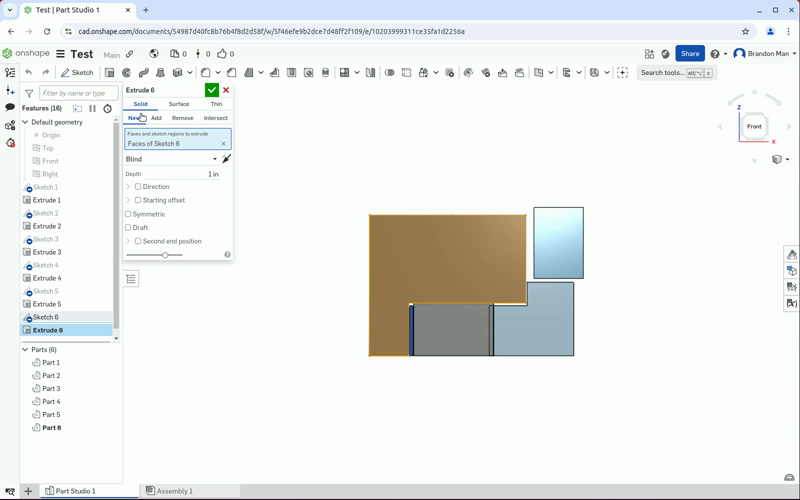
mouse_move(137, 120)
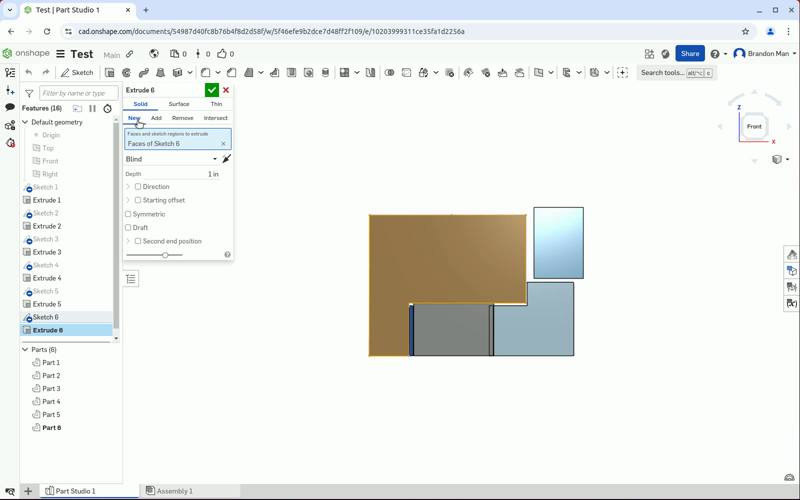
click(137, 120)
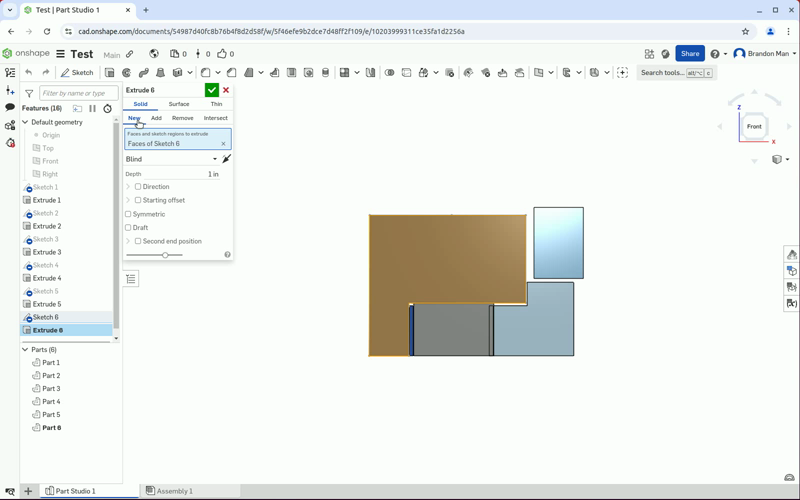
key(tab, 4)
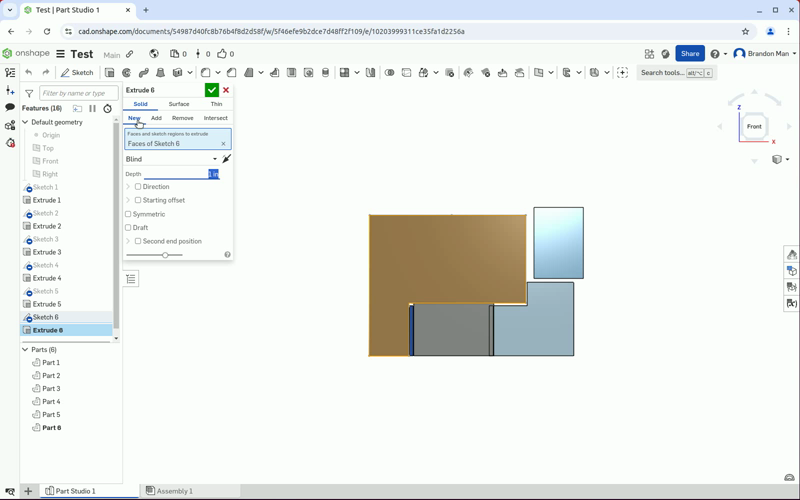
text(17.09)
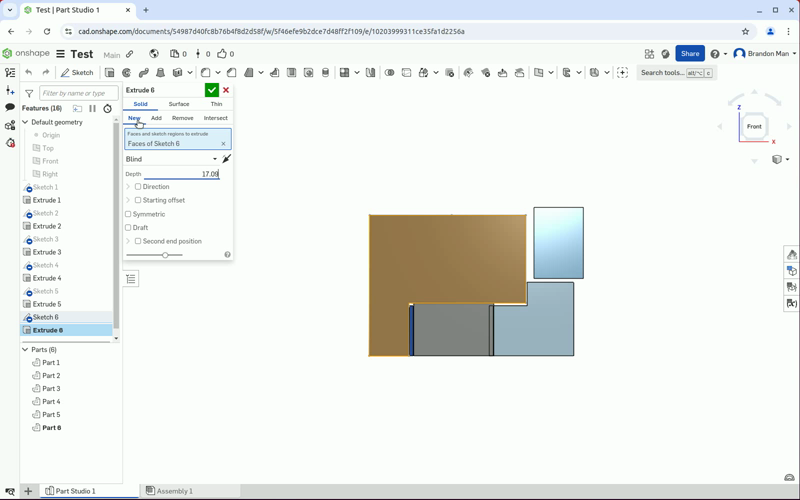
key(enter)
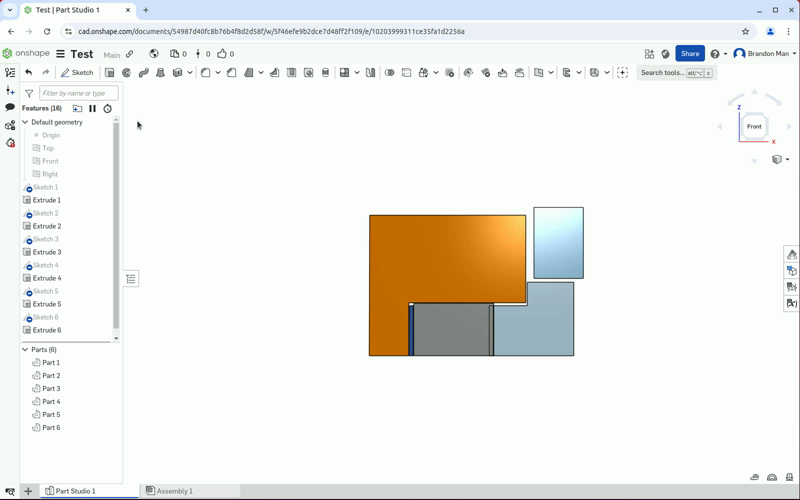
key(shift+h)
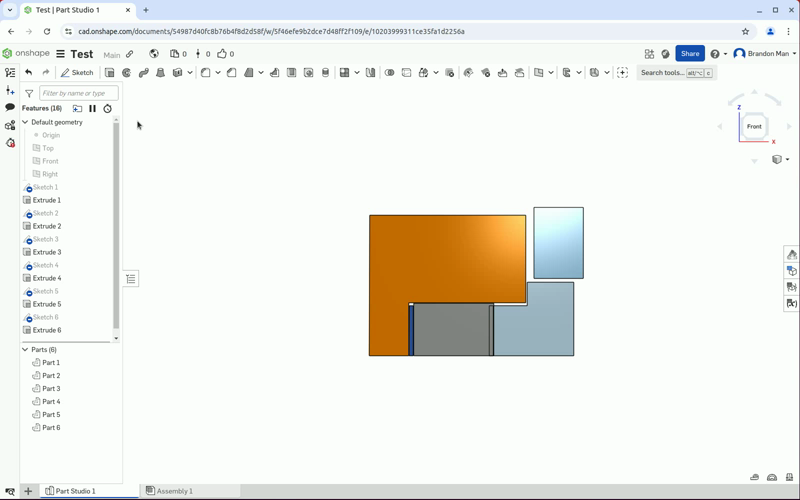
key(shift+h)
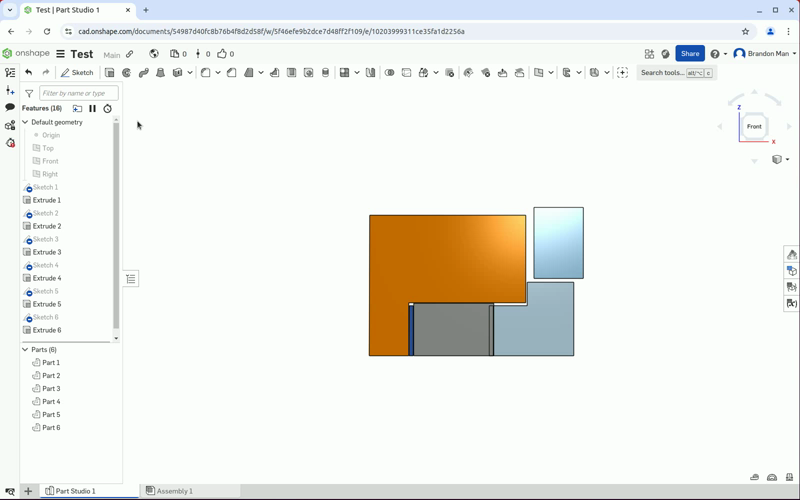
mouse_move(69, 189)
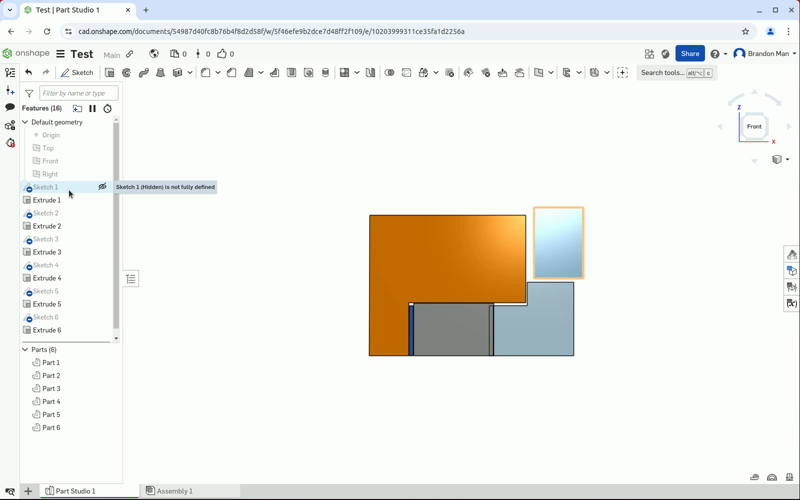
click(69, 189)
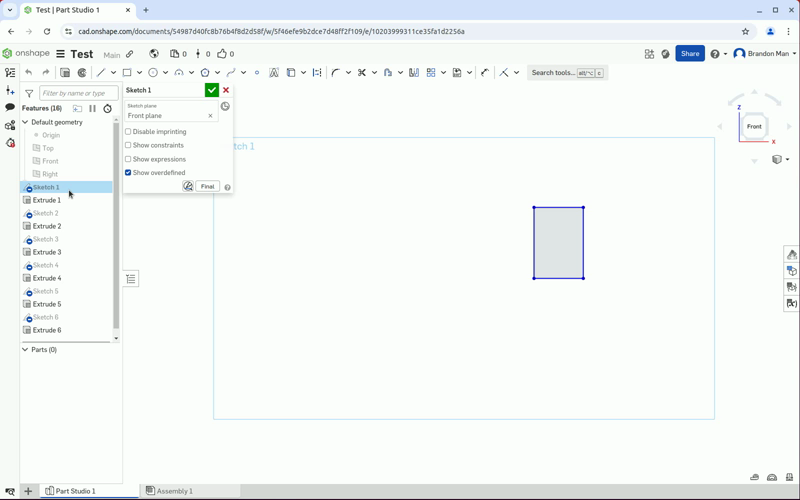
mouse_move(229, 92)
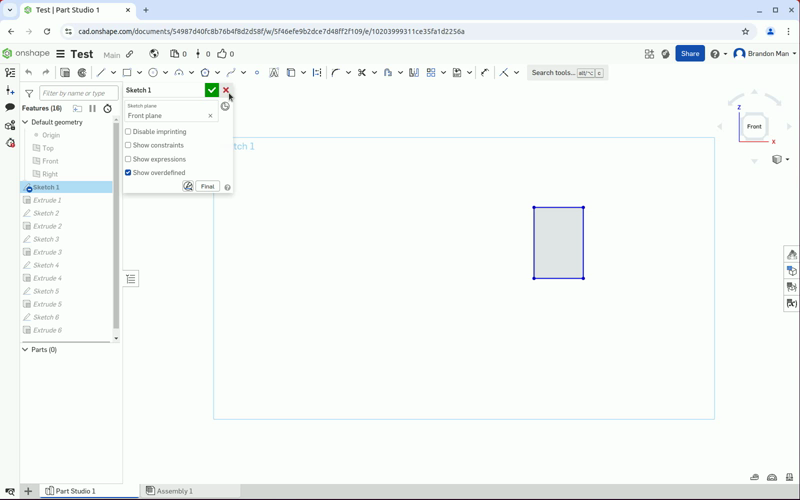
click(229, 92)
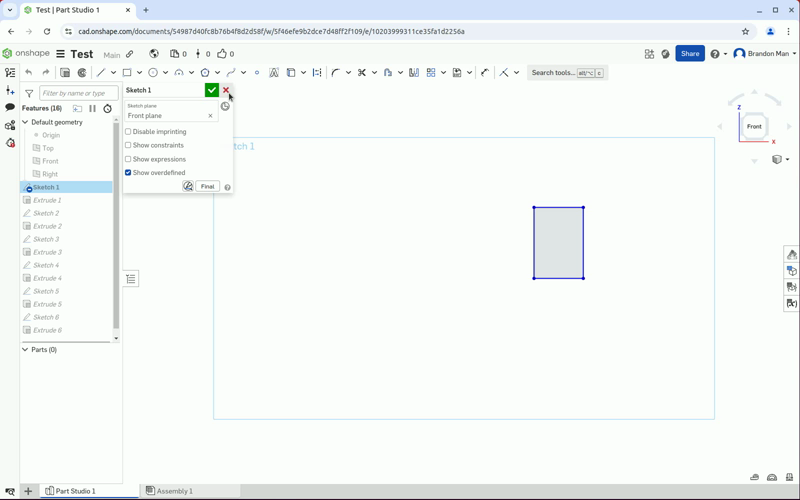
key(shift+s)
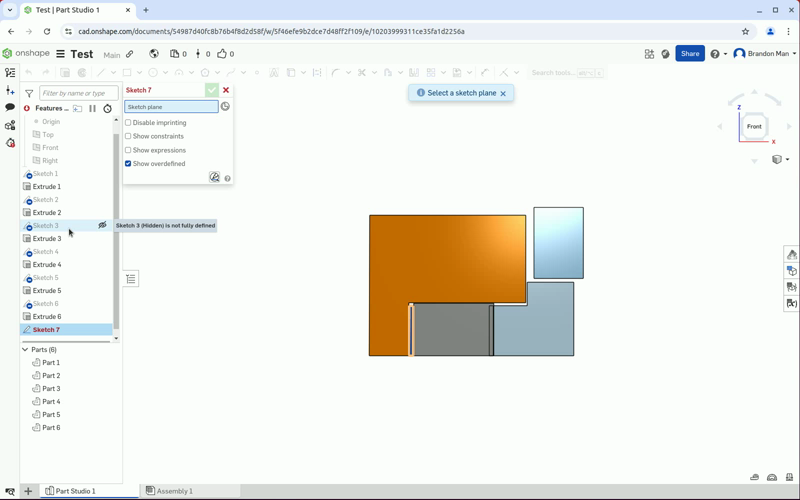
scroll(3)
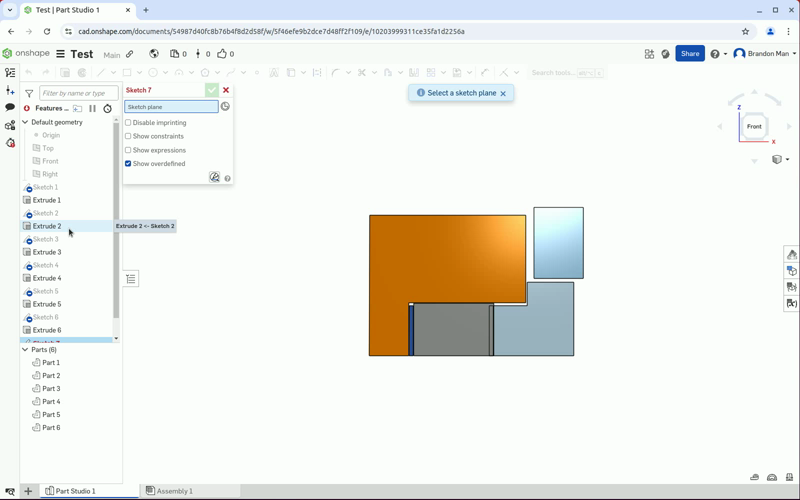
mouse_move(69, 163)
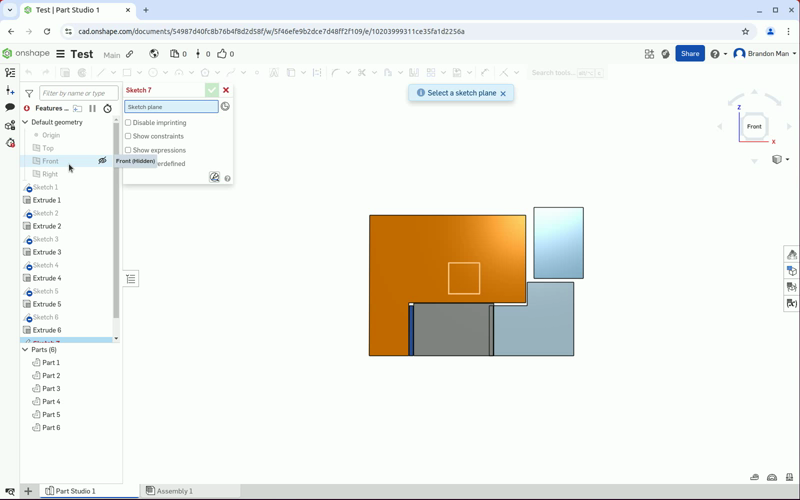
click(69, 163)
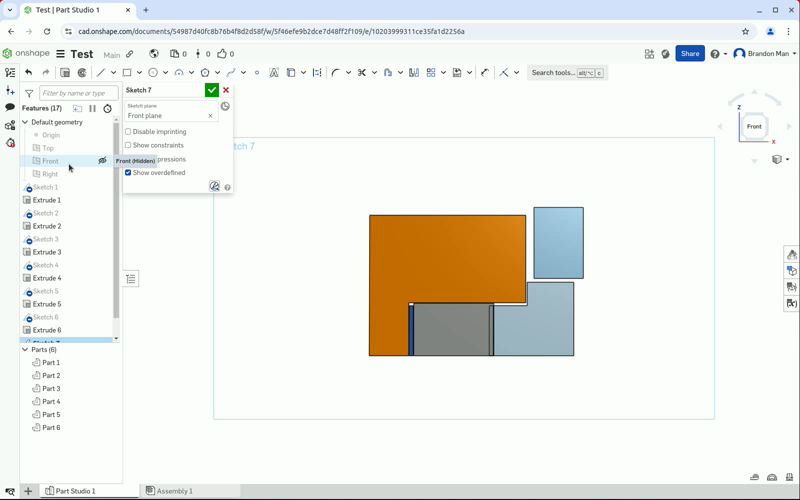
mouse_move(73, 352)
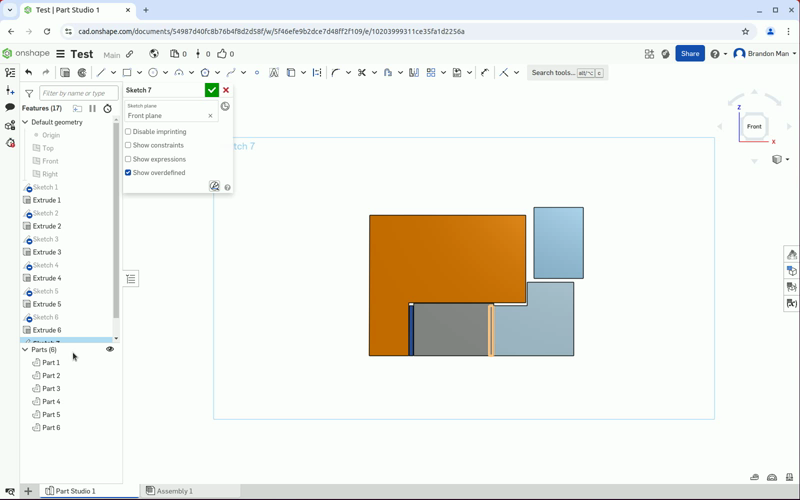
key(y)
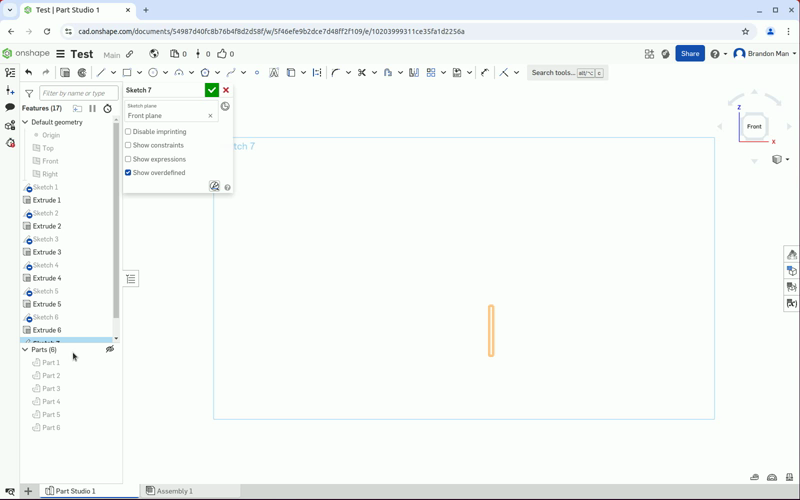
key(l)
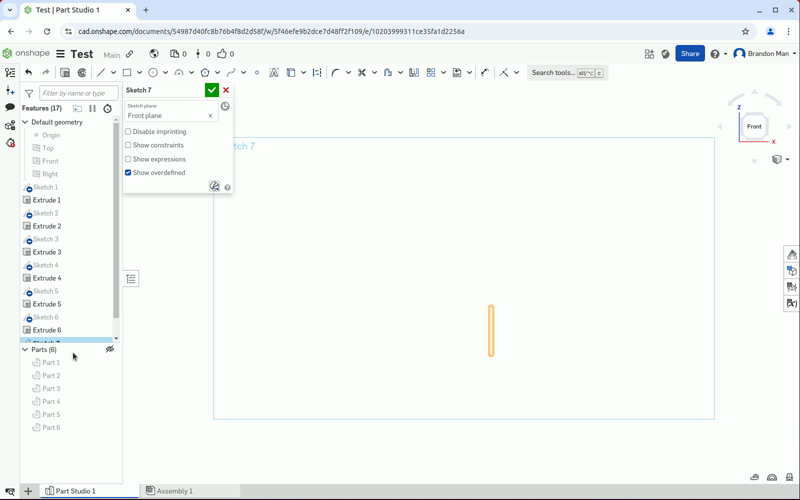
key_down(shift)
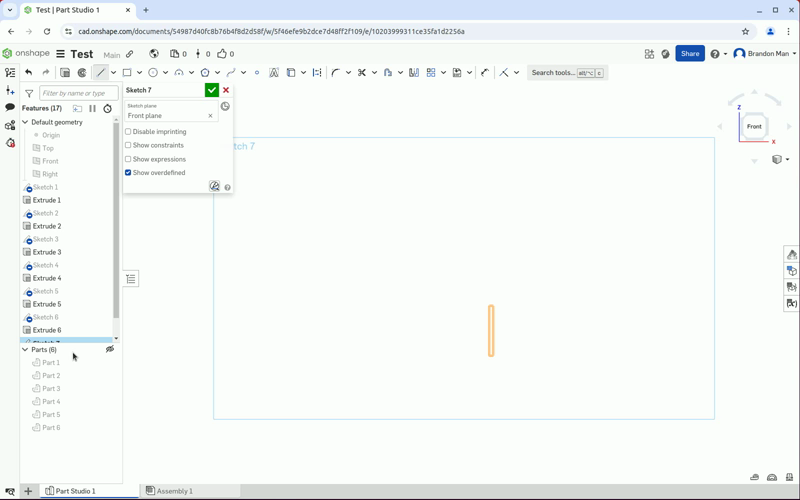
mouse_move(413, 355)
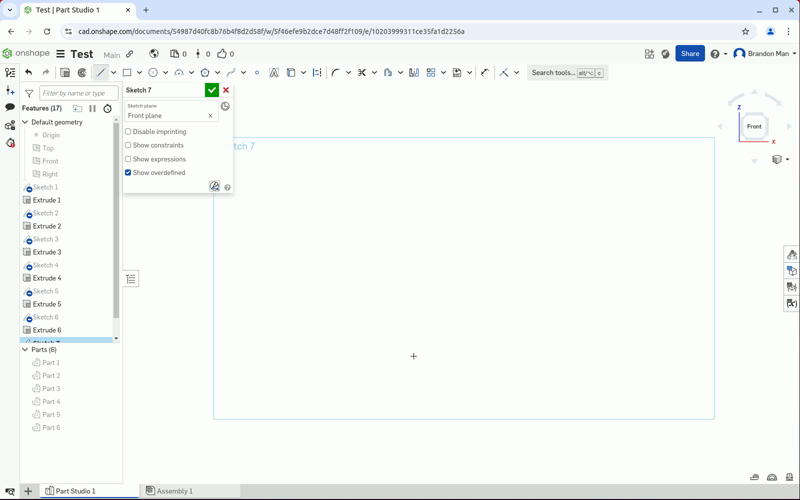
click(413, 355)
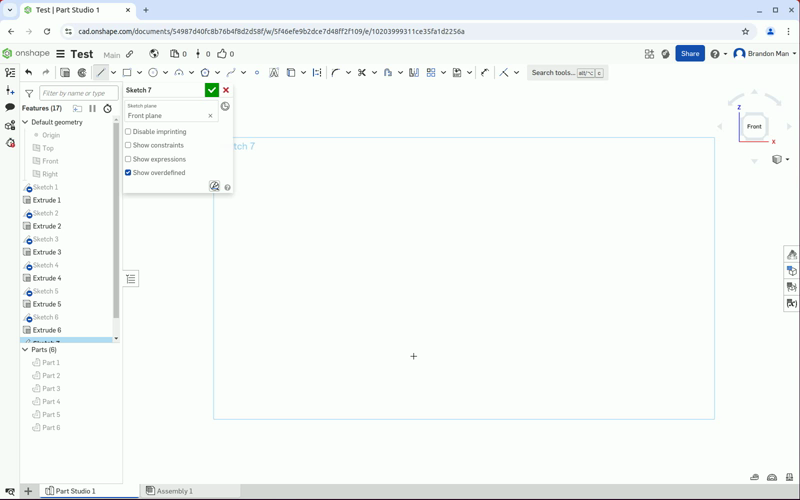
key_up(shift)
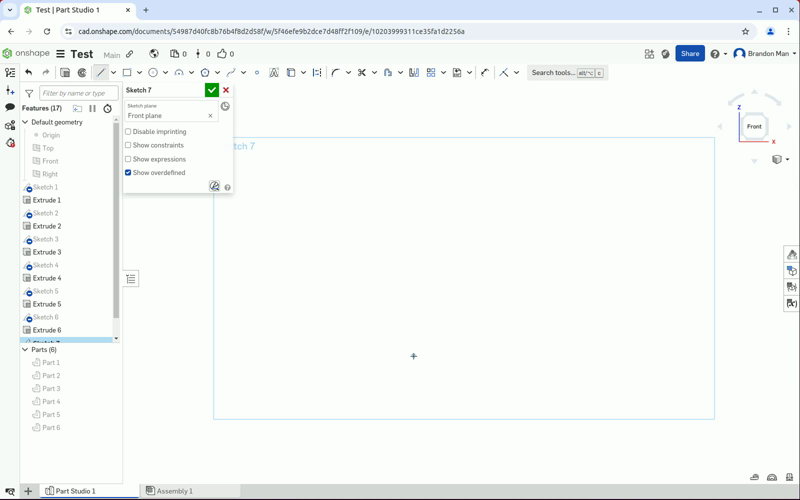
key_down(shift)
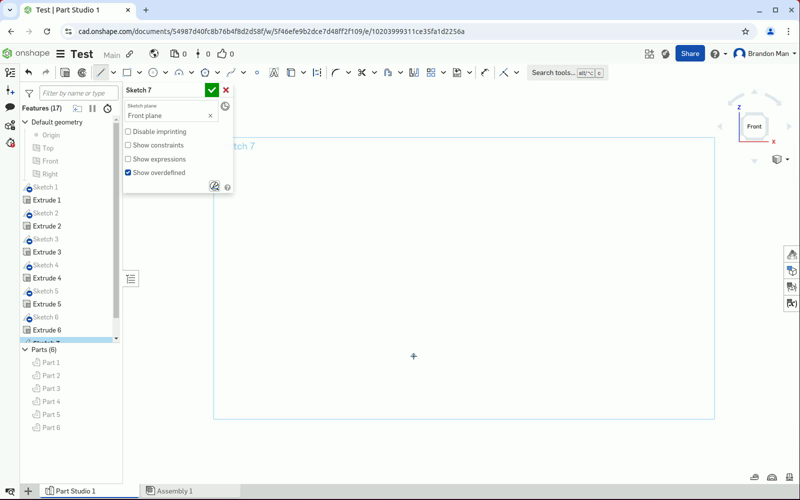
mouse_move(489, 355)
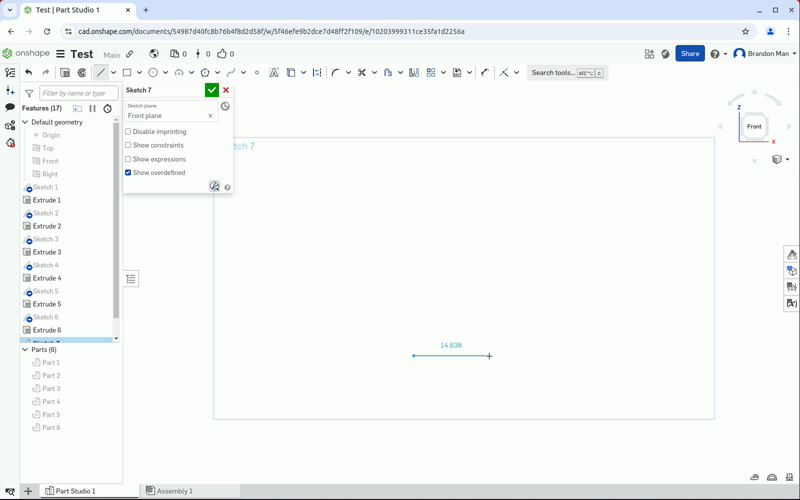
click(489, 355)
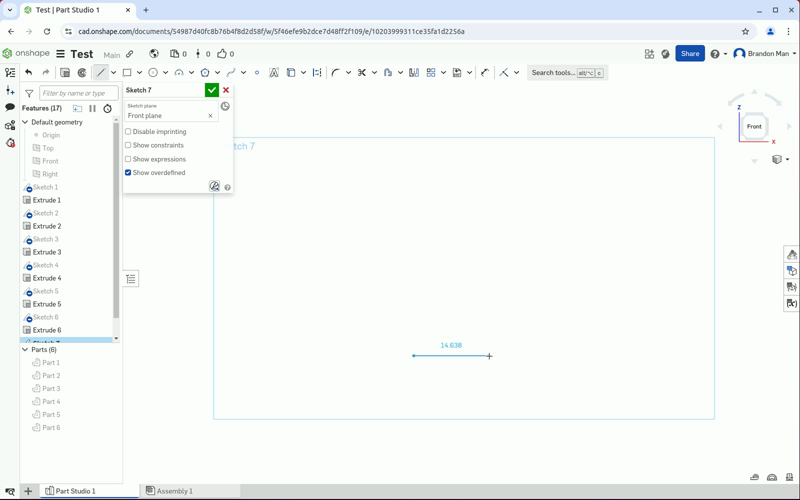
key_up(shift)
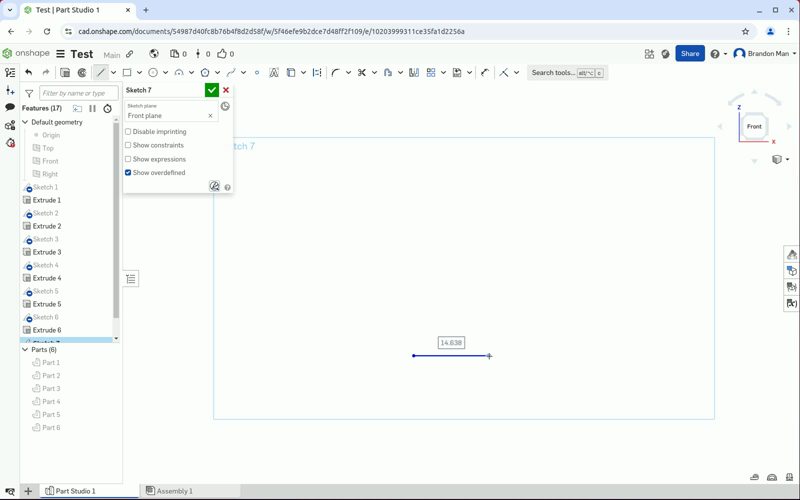
key_down(shift)
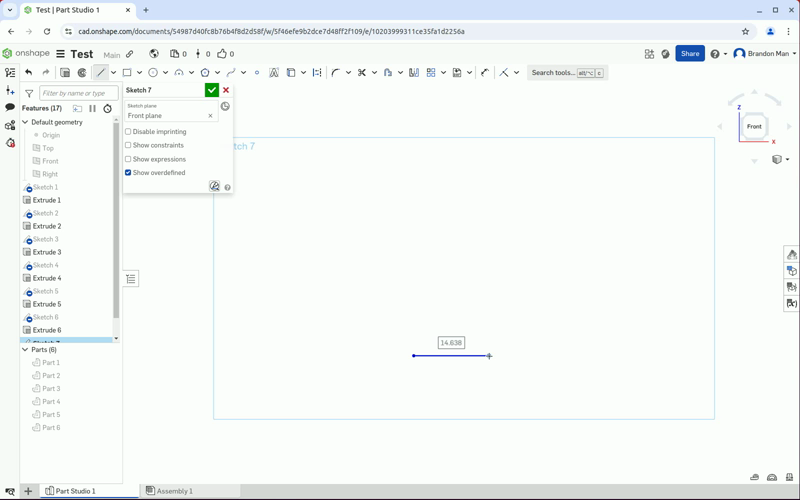
mouse_move(519, 355)
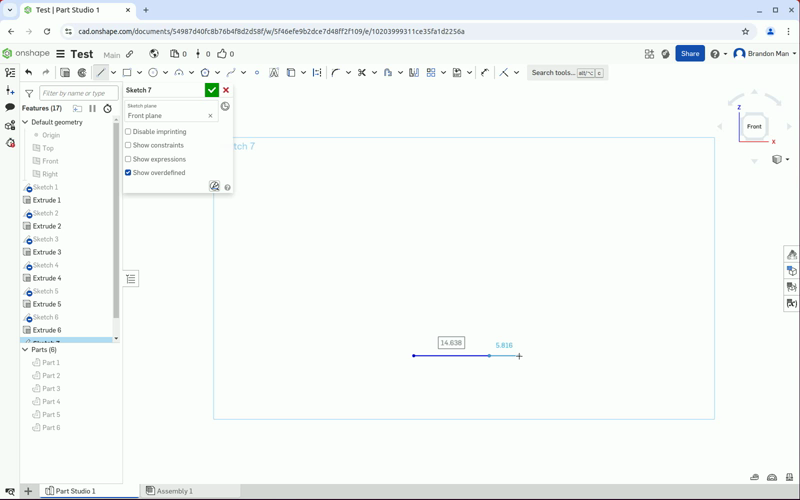
mouse_move(489, 306)
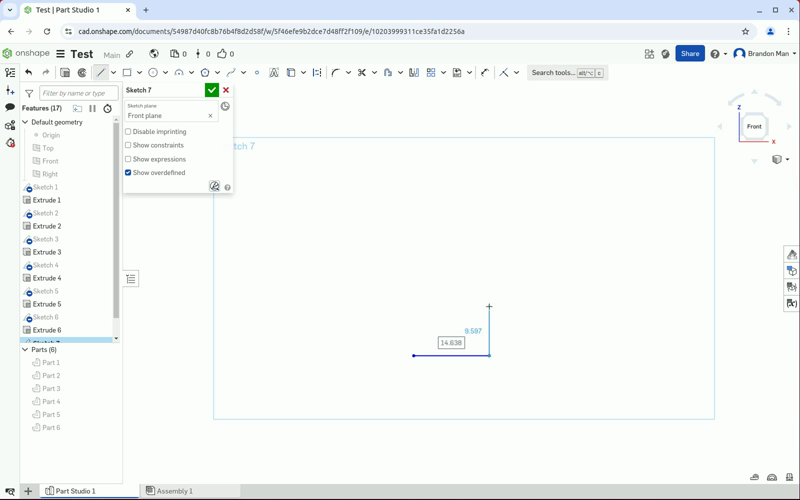
click(489, 306)
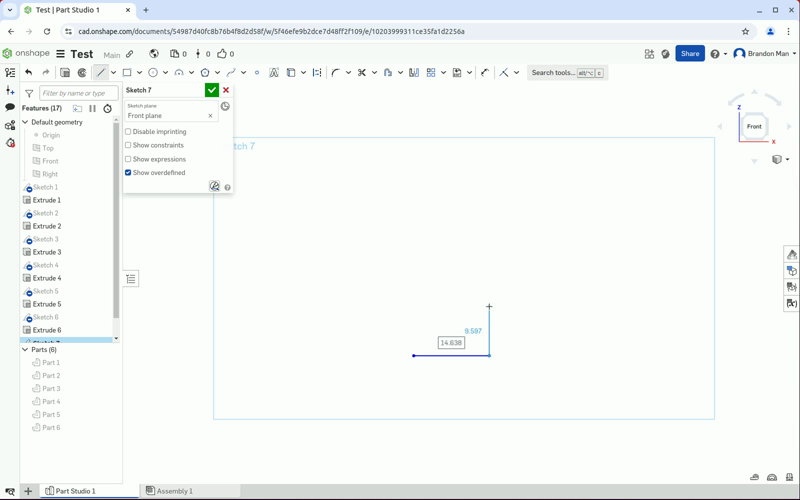
key_up(shift)
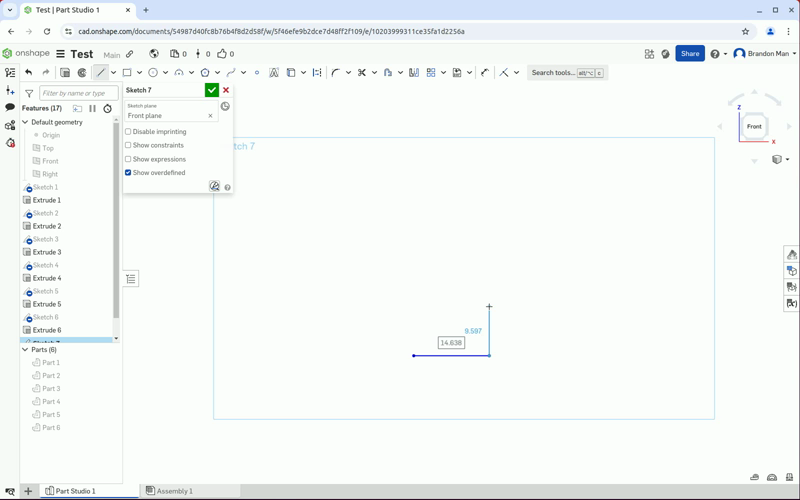
key_down(shift)
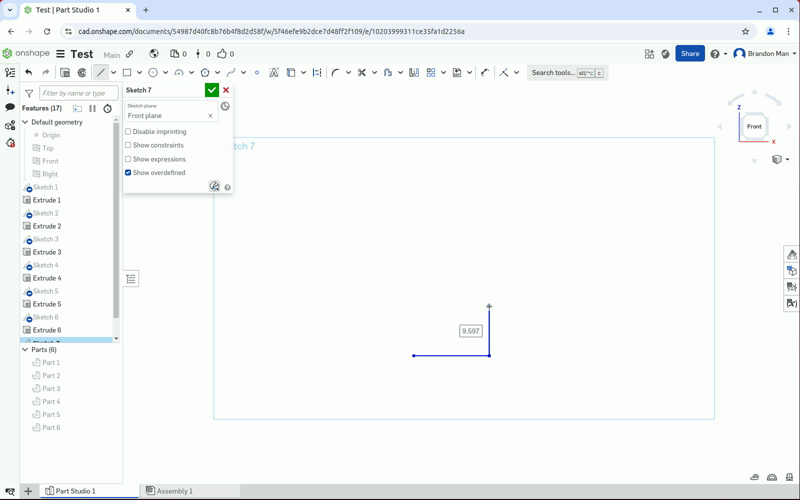
mouse_move(413, 306)
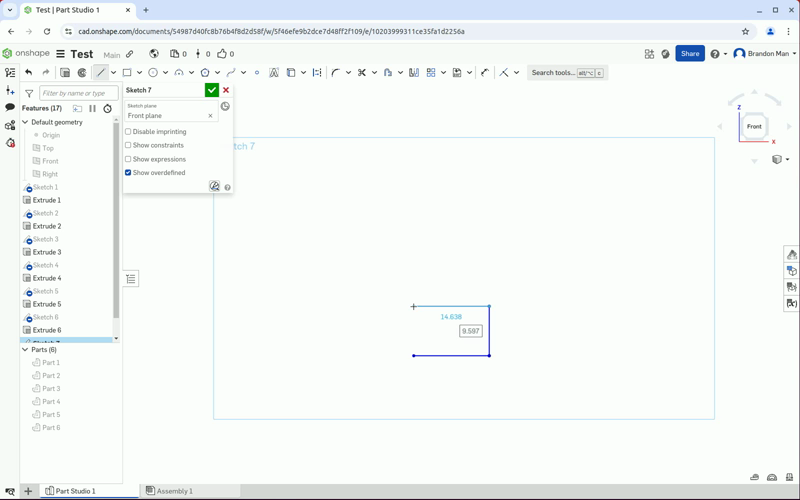
click(413, 306)
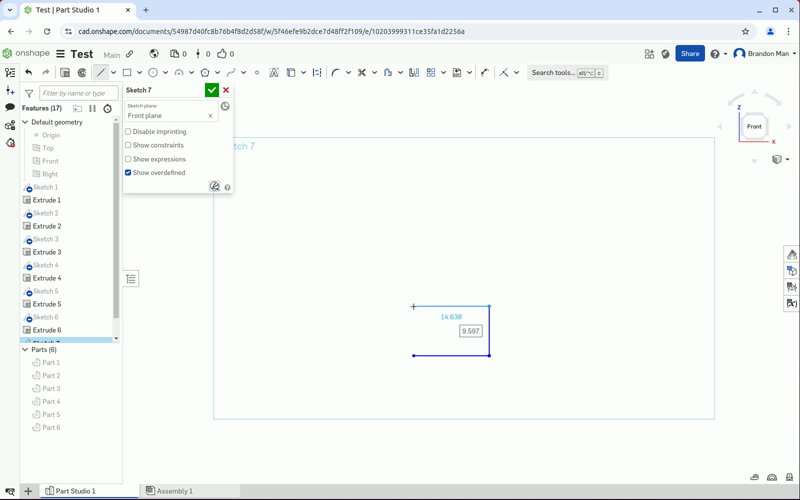
key_up(shift)
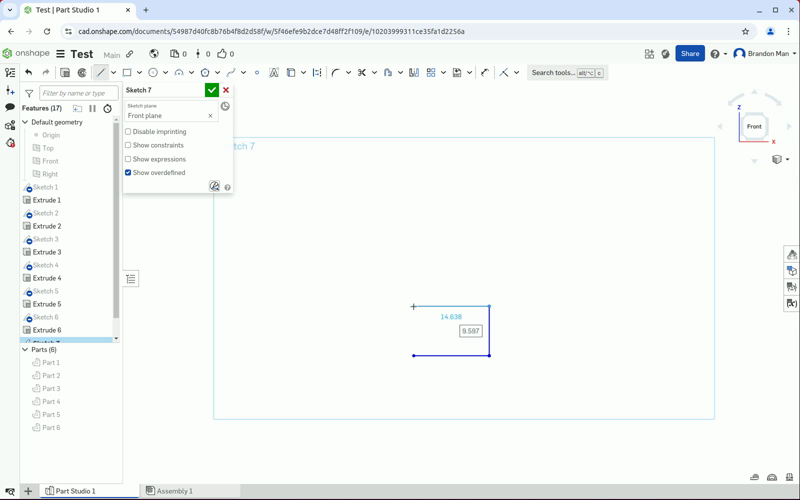
mouse_move(444, 306)
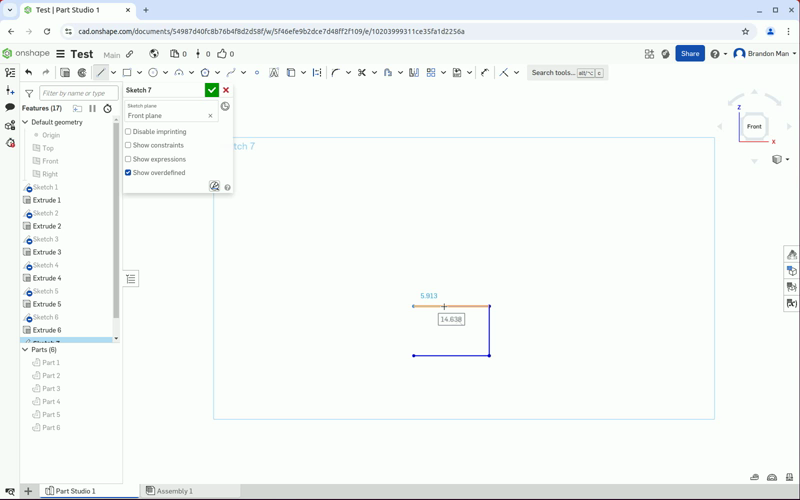
key_down(shift)
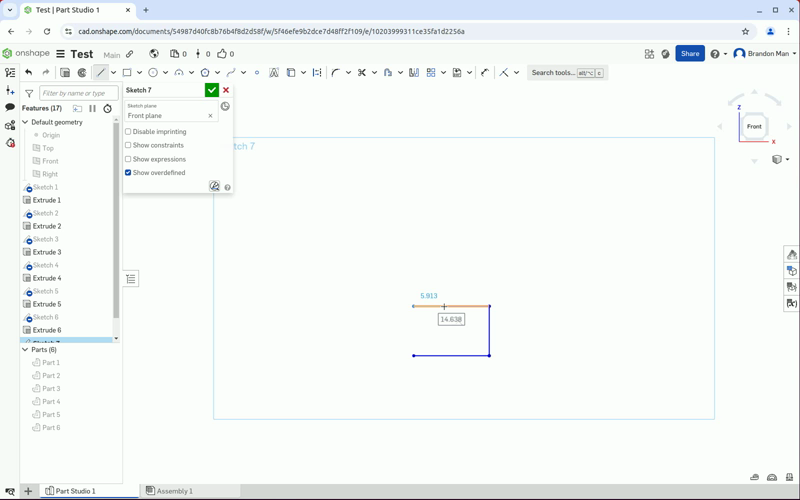
mouse_move(413, 355)
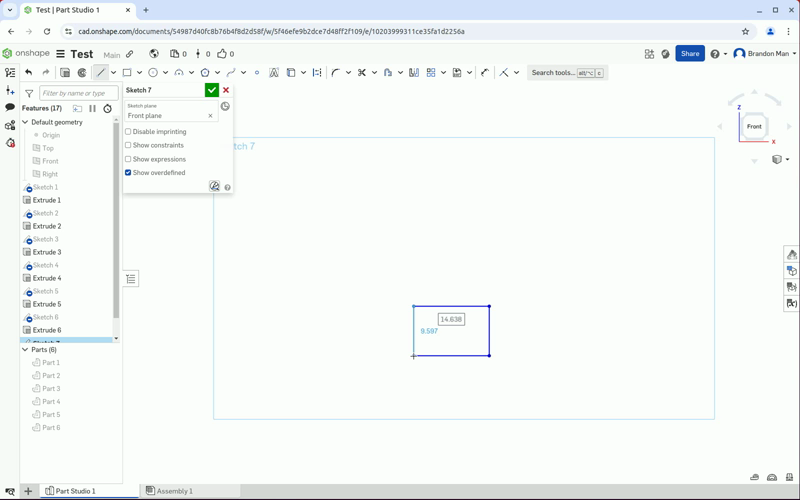
key_up(shift)
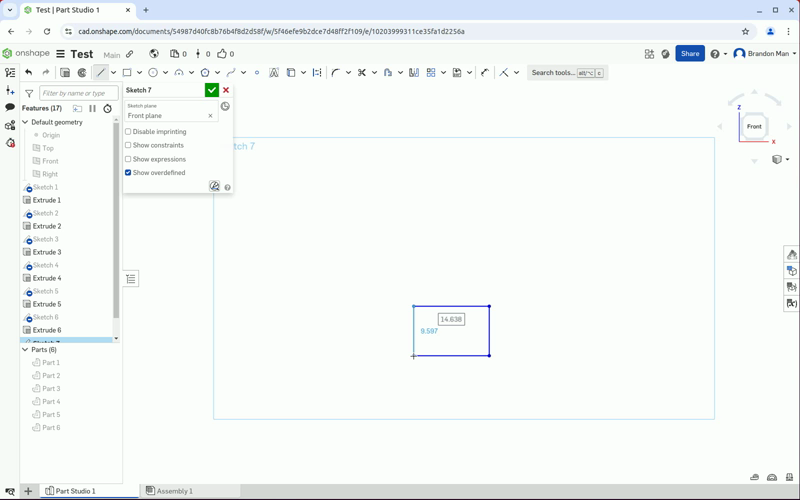
click(413, 355)
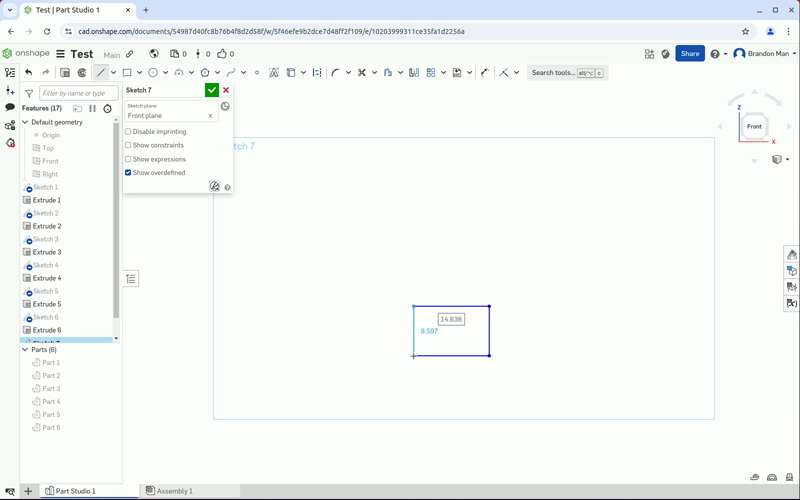
key(esc)
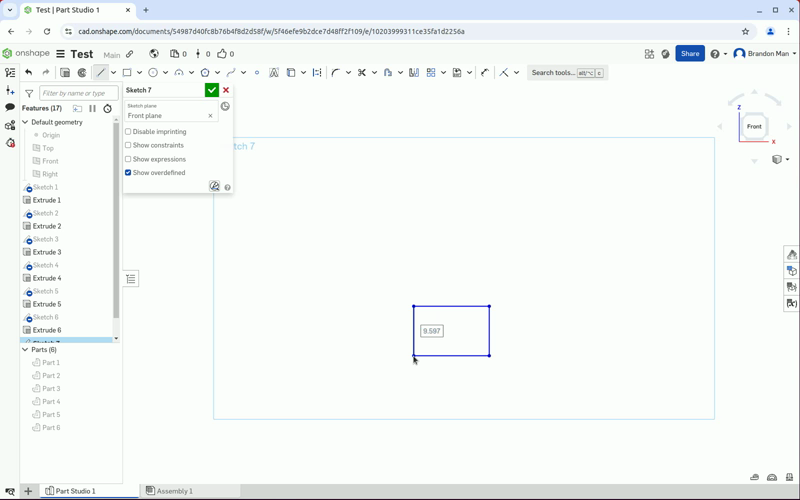
mouse_move(422, 309)
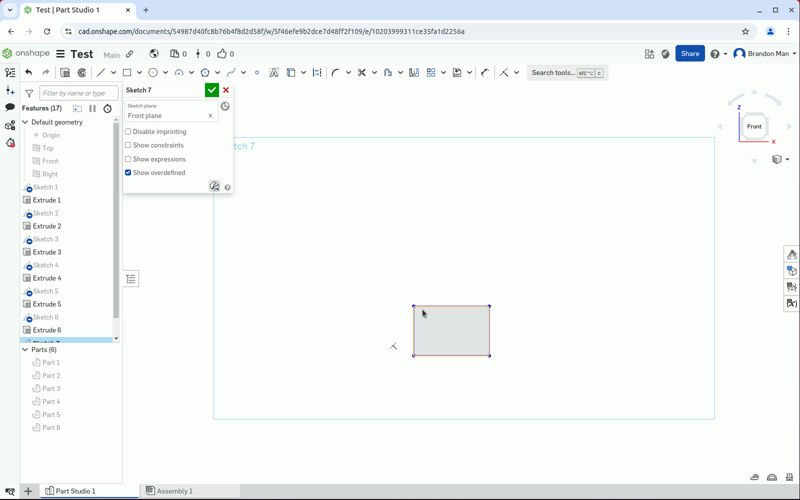
click(422, 309)
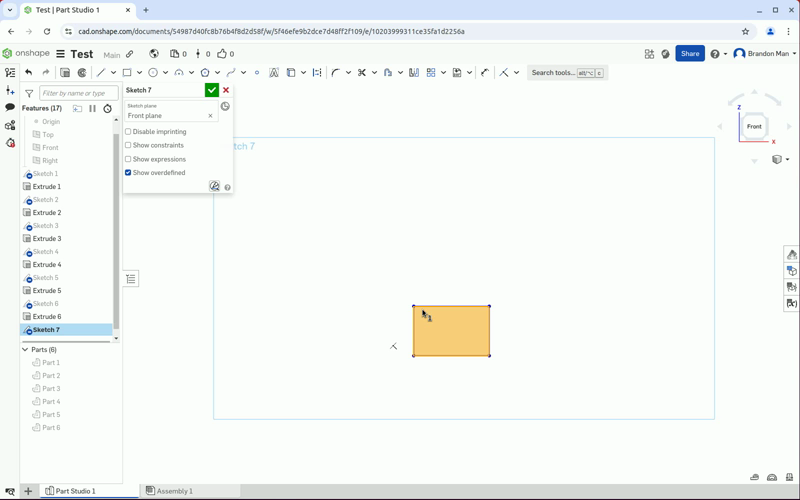
mouse_move(73, 352)
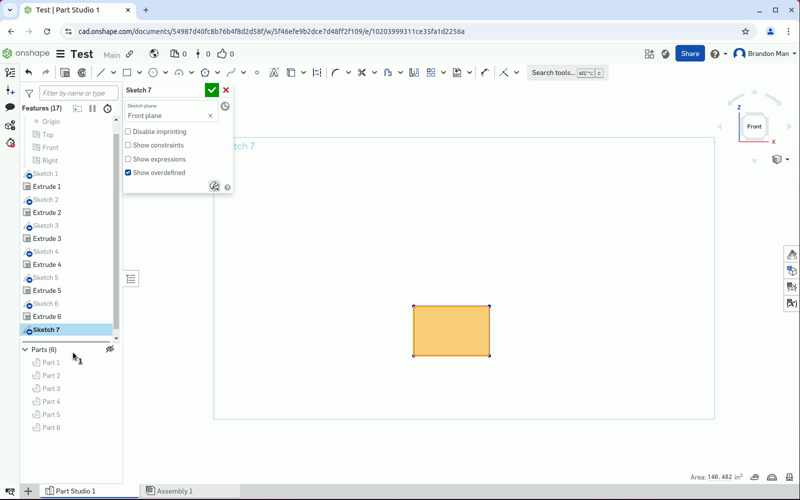
key(shift+y)
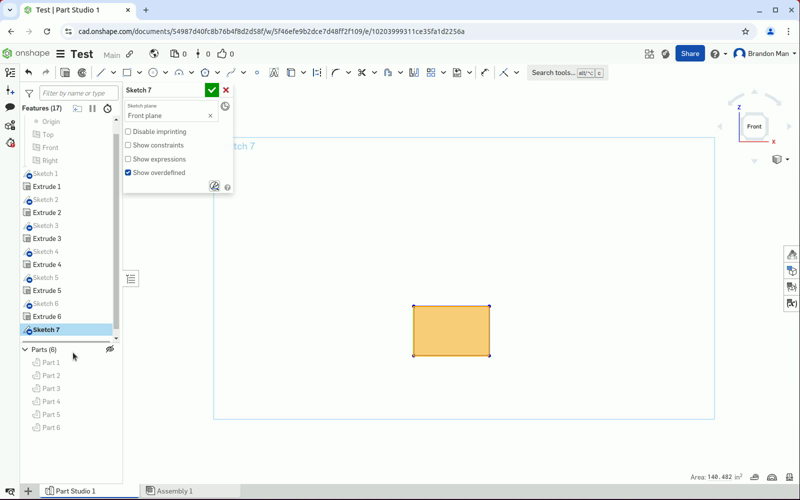
key(shift+e)
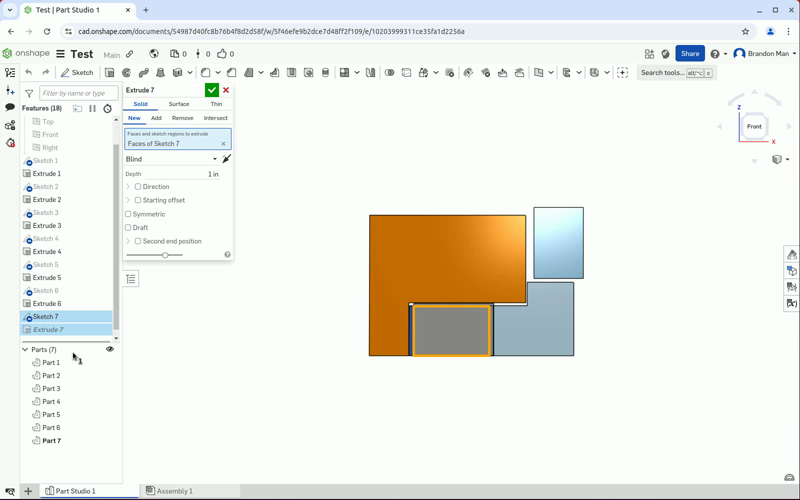
mouse_move(143, 106)
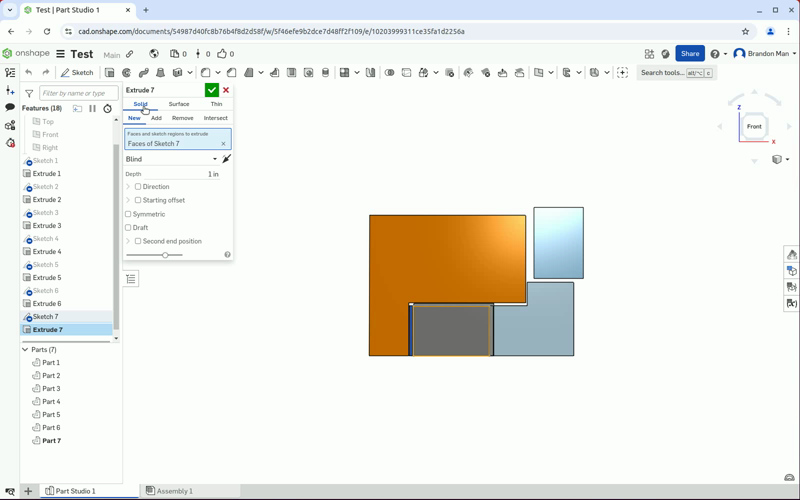
click(143, 106)
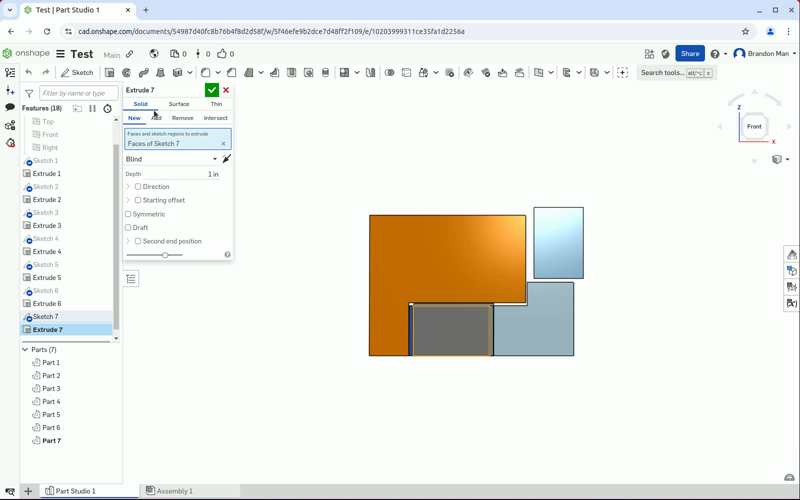
mouse_move(186, 120)
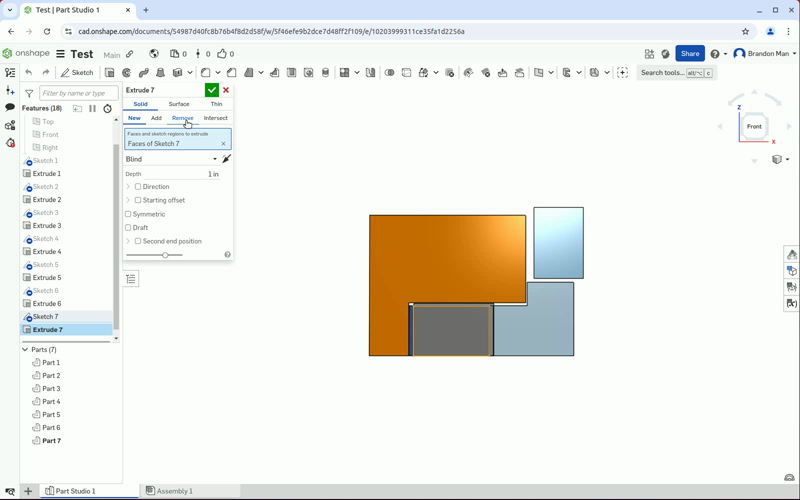
click(186, 120)
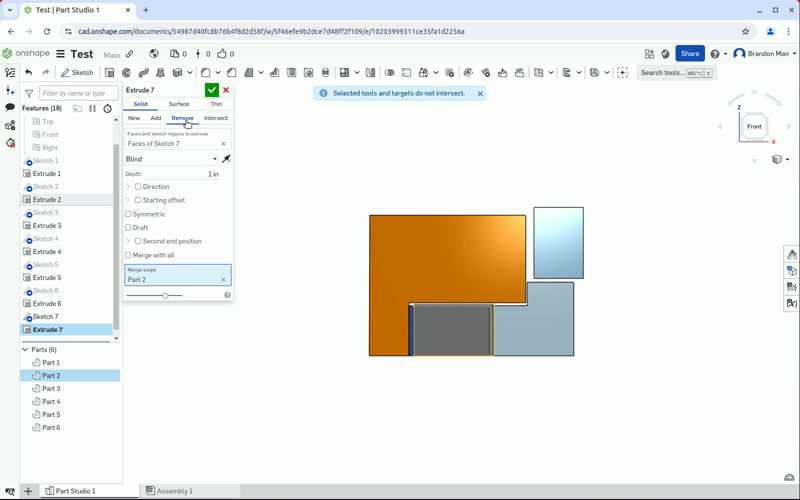
key(tab, 4)
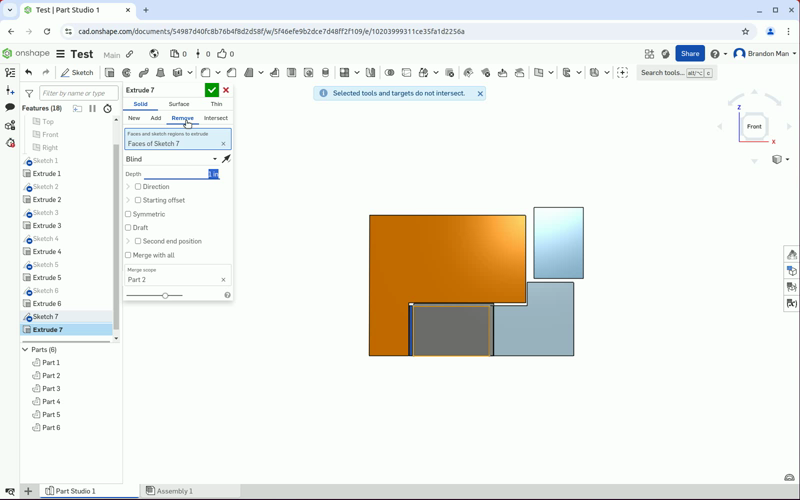
text(15.405)
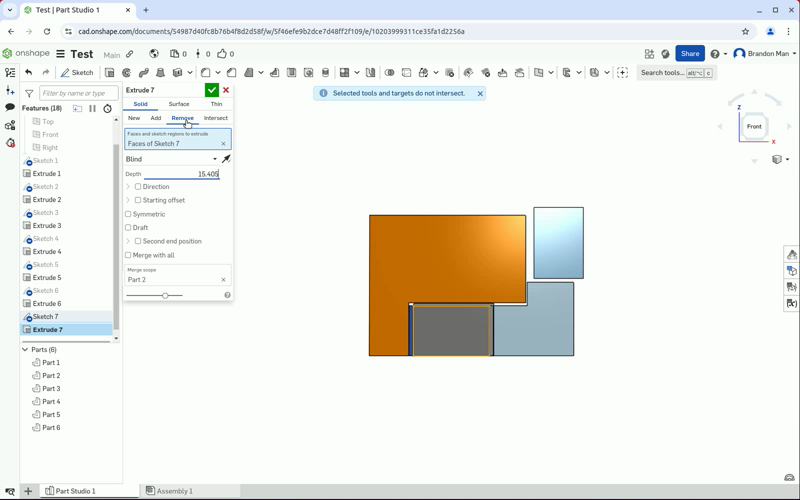
key(tab, 6)
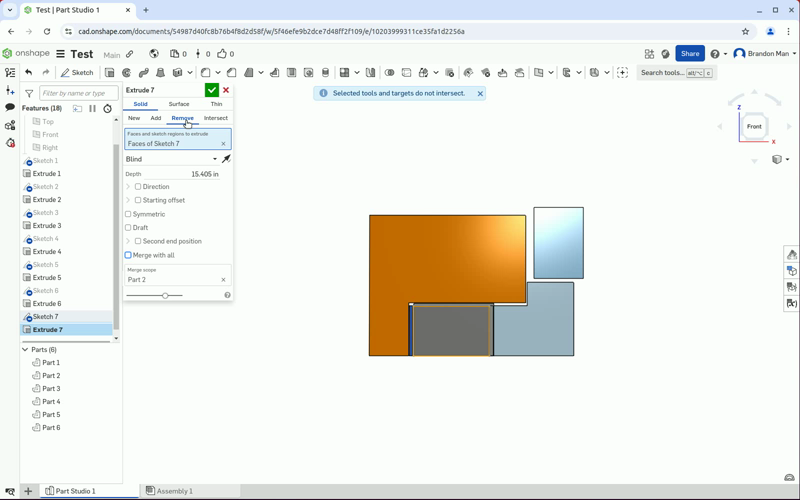
key(space)
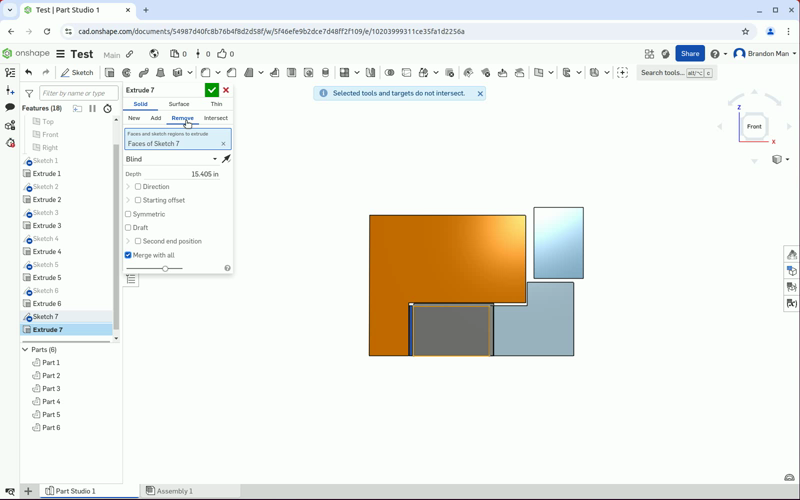
key(enter)
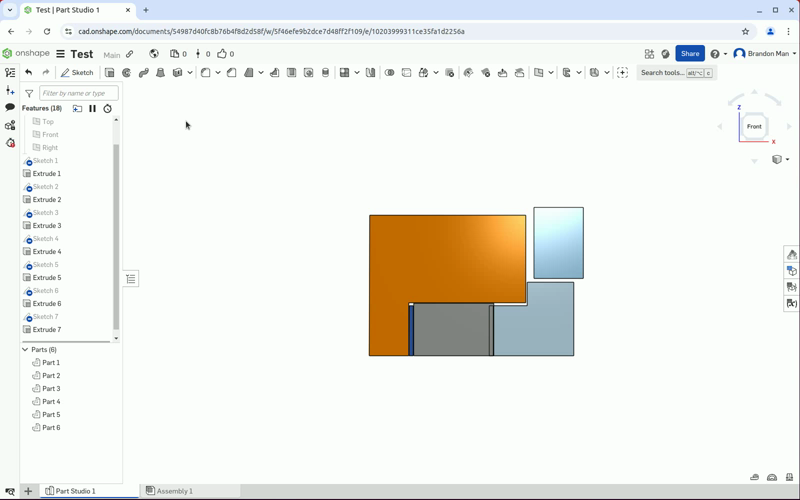
key(shift+h)
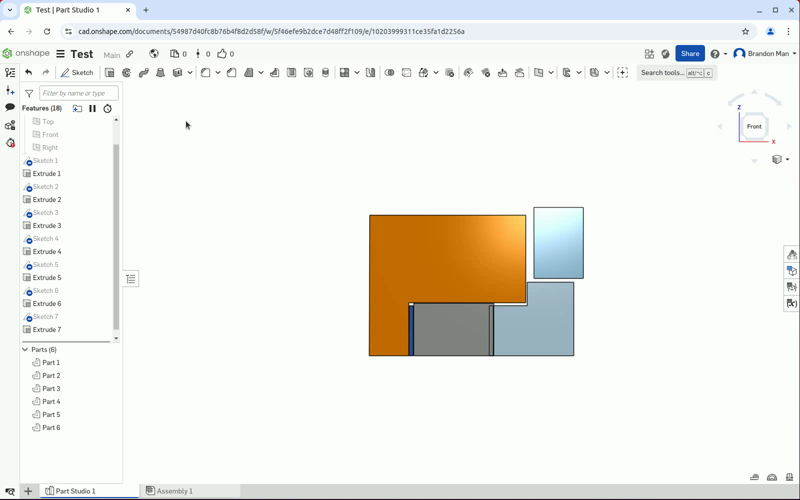
key(shift+h)
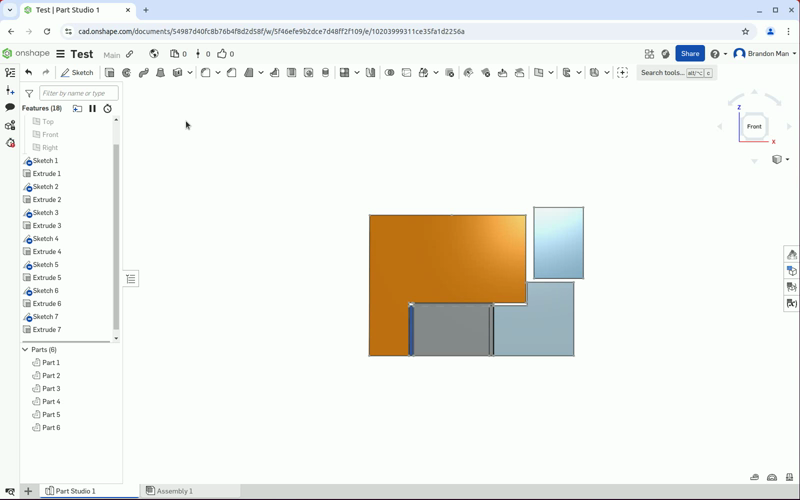
key(shift+7)
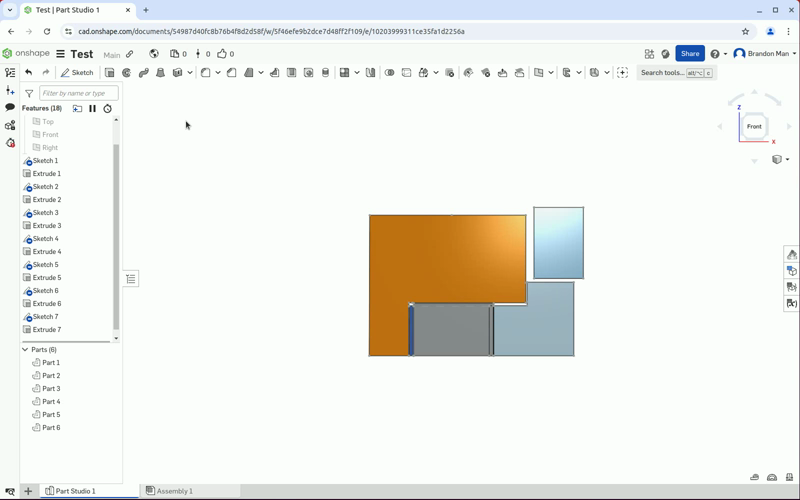
key(left, 2)
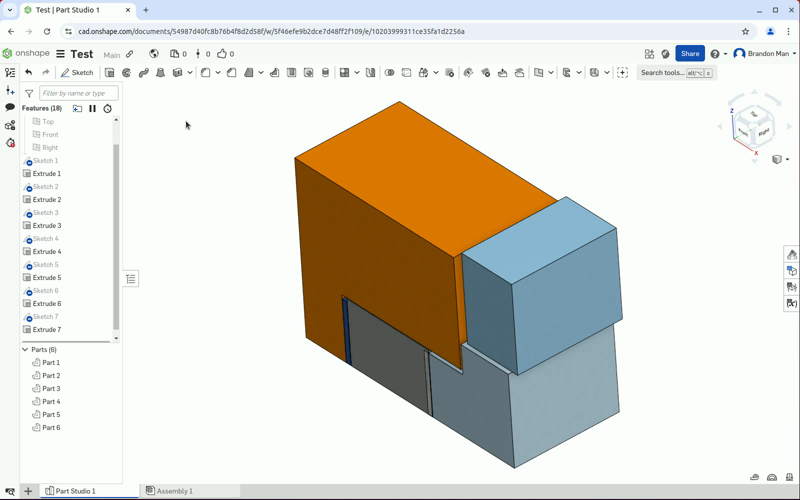
key(down, 2)
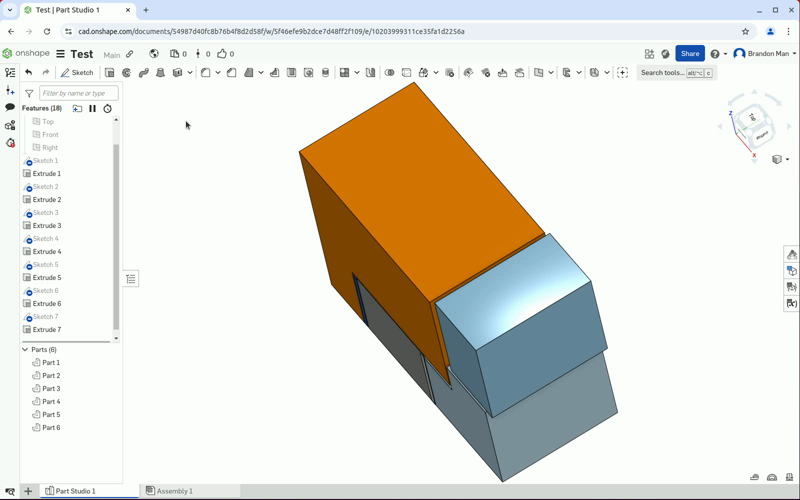
key(up, 2)
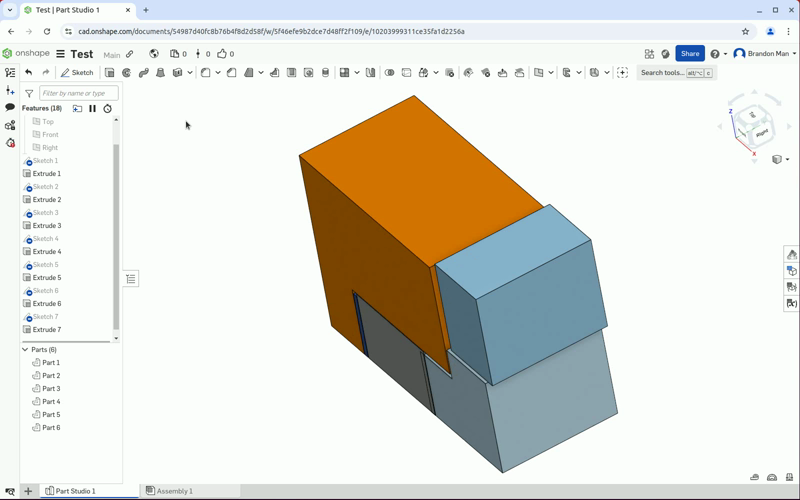
key(right, 2)
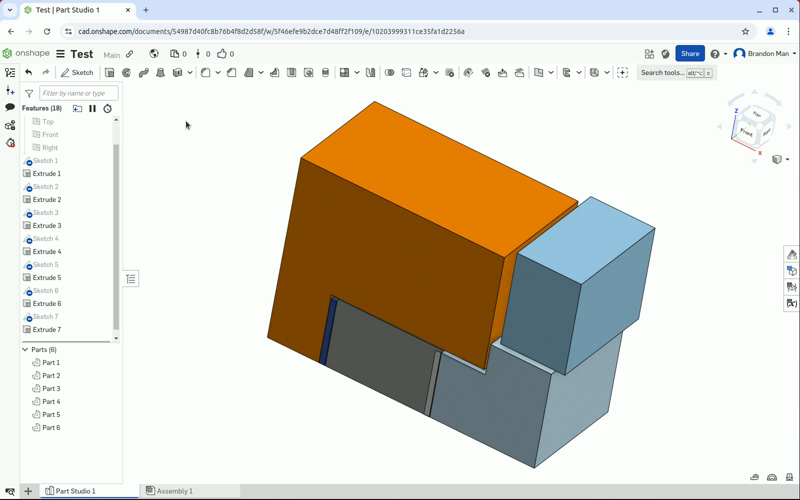
mouse_move(69, 163)
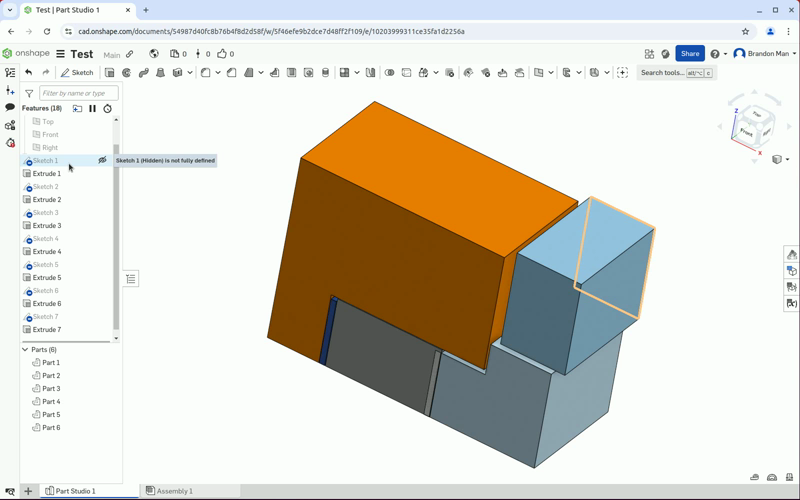
click(69, 163)